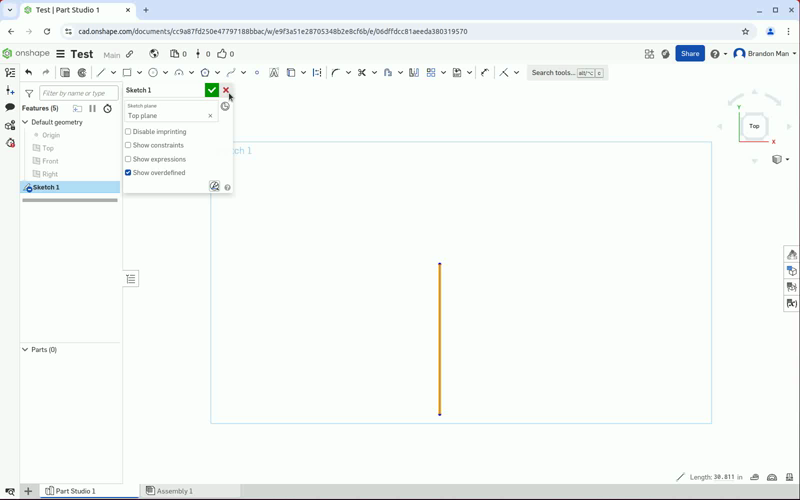
key(shift+h)
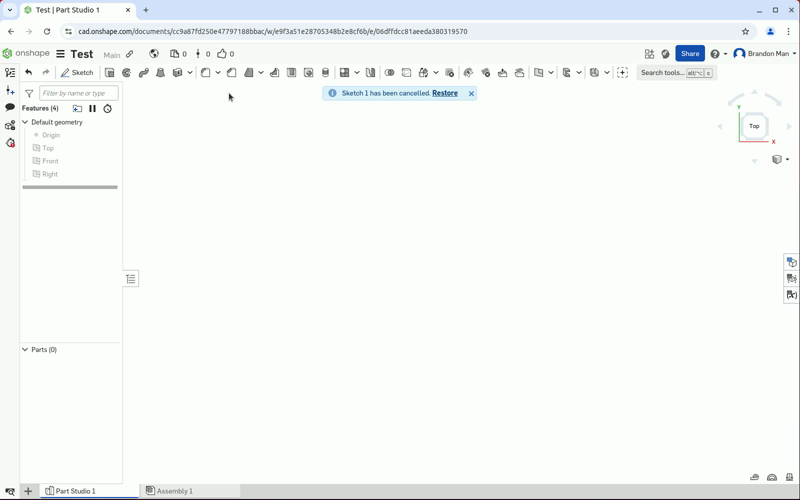
mouse_move(73, 352)
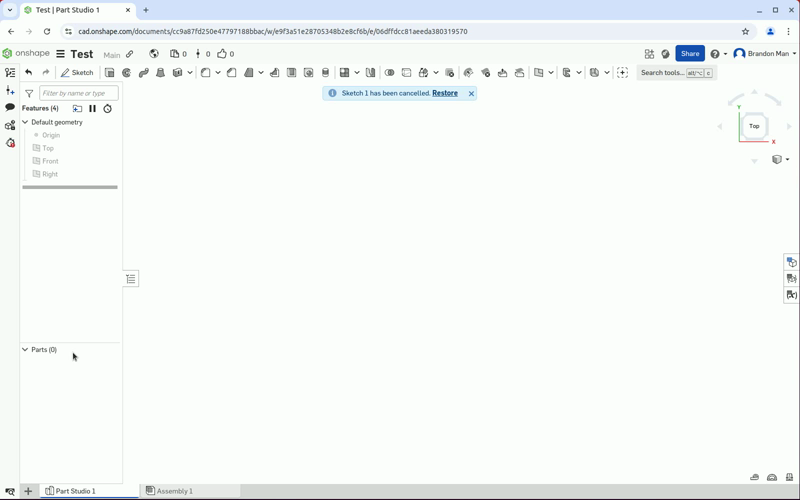
key(y)
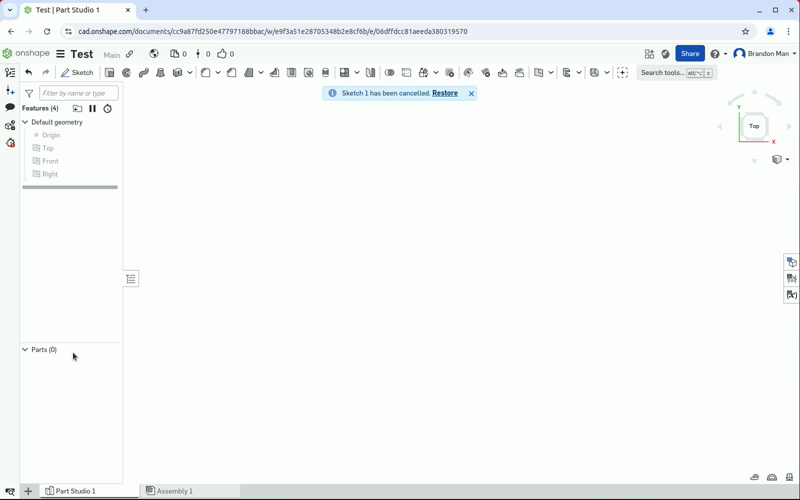
key(shift+p)
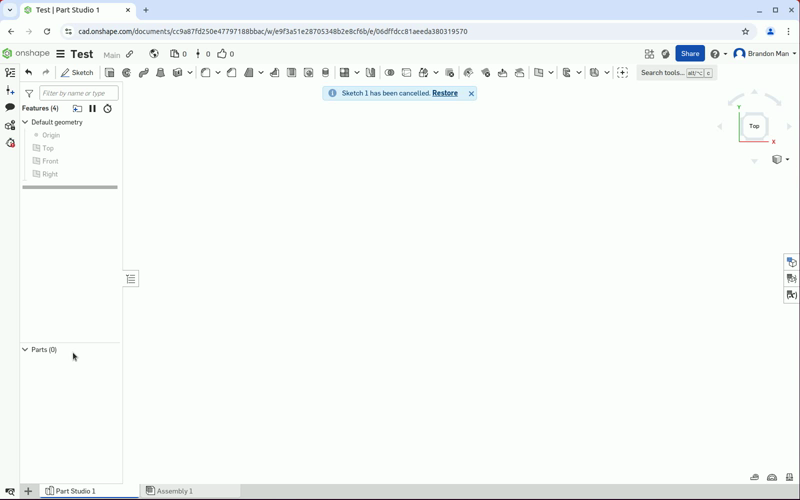
key(space)
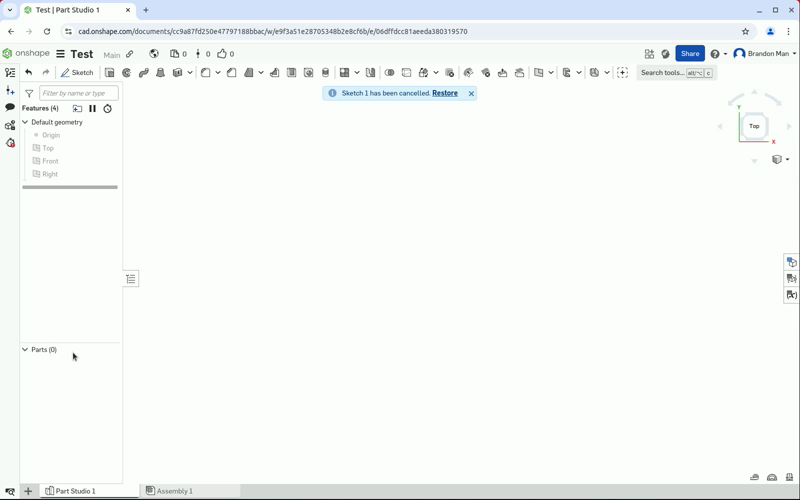
key_down(shift)
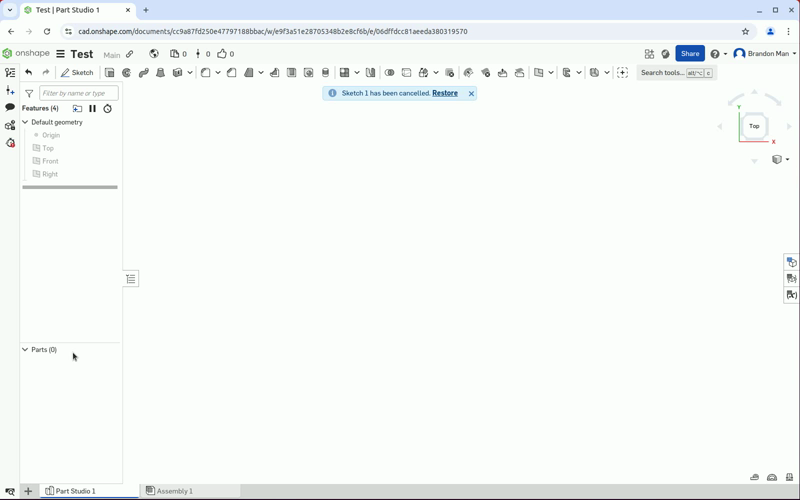
key(up)
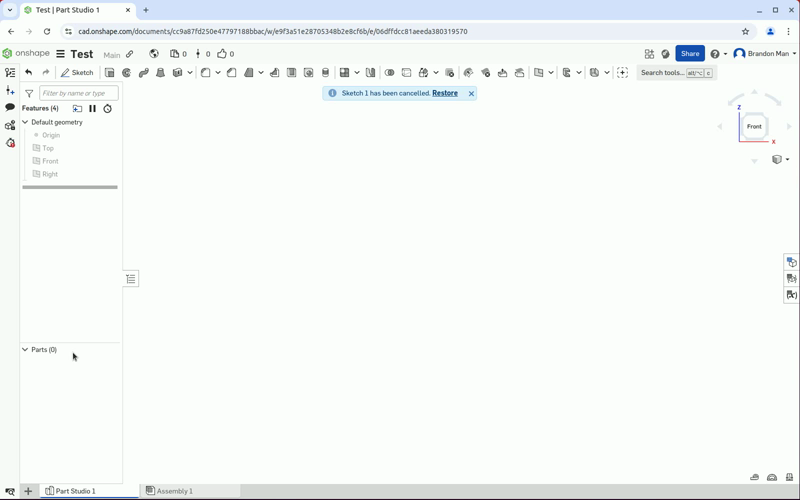
key_up(shift)
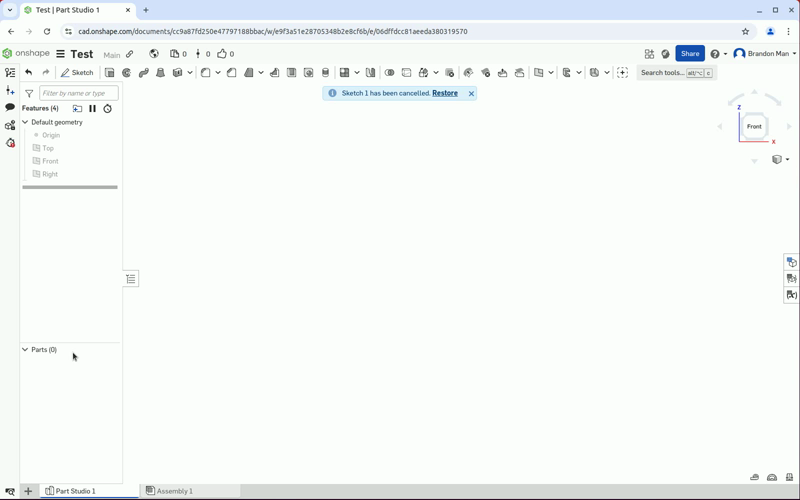
mouse_move(73, 352)
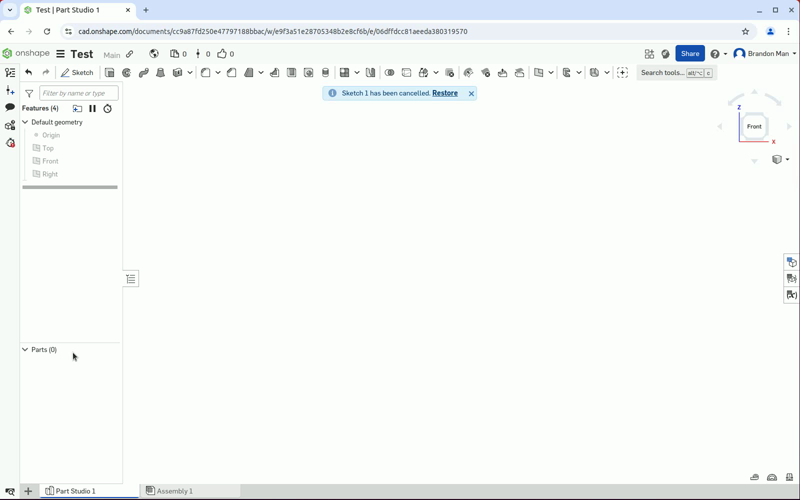
key(shift+y)
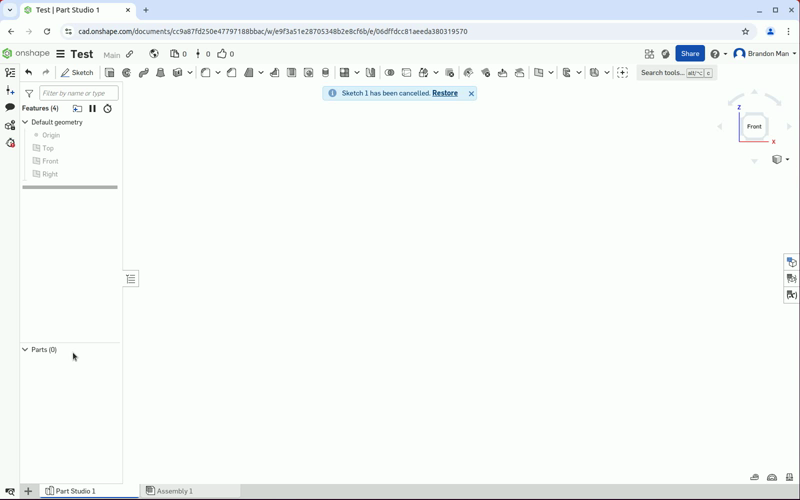
key(shift+s)
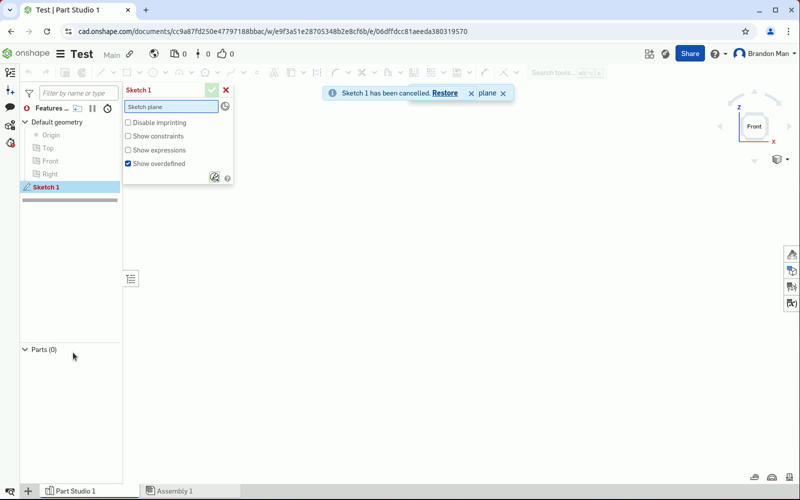
mouse_move(73, 163)
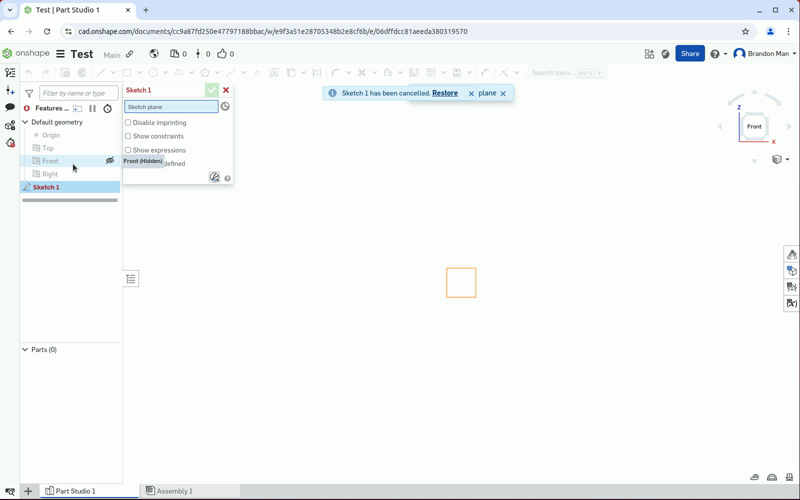
click(73, 163)
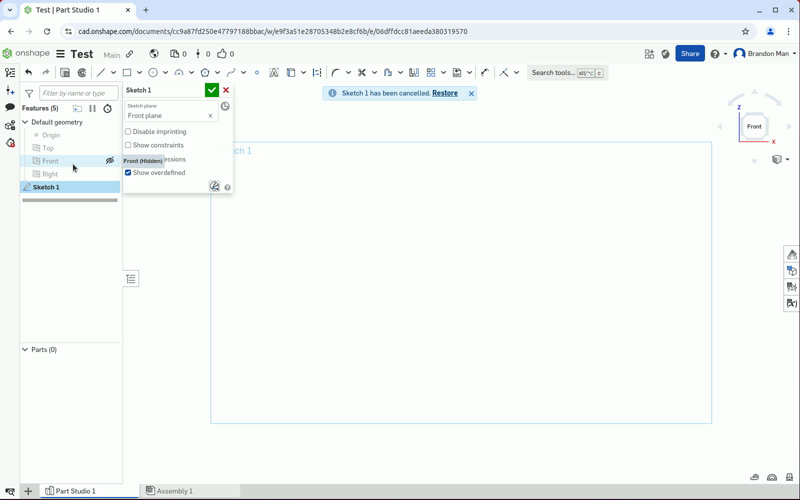
mouse_move(73, 352)
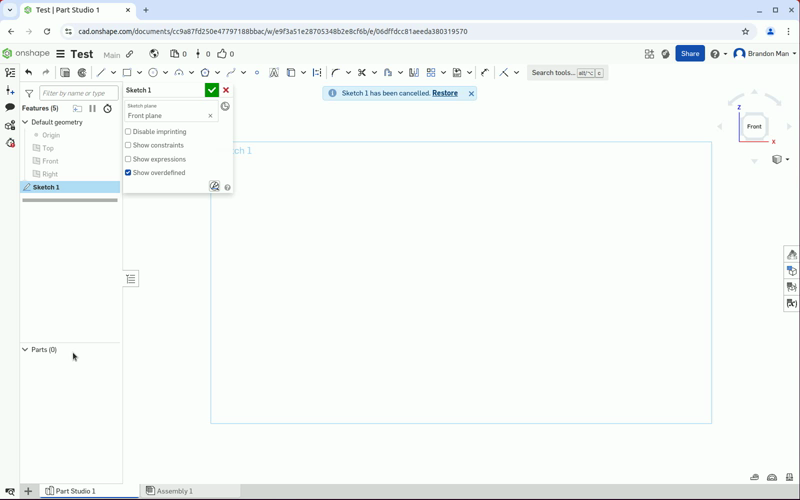
key(y)
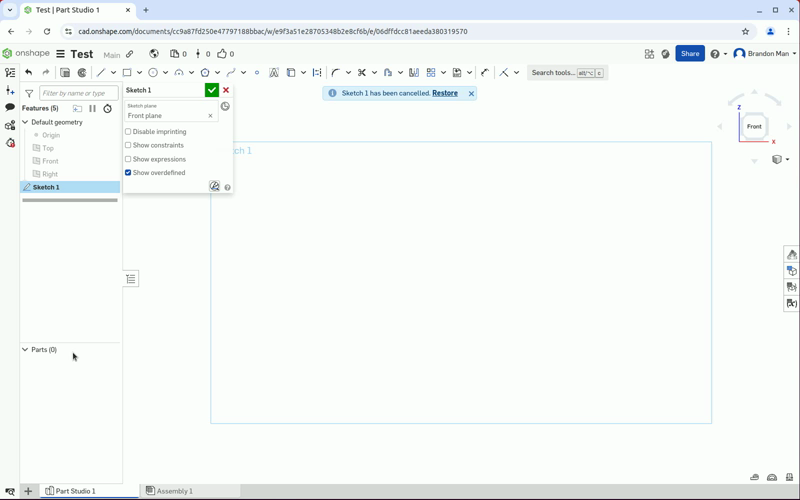
key(l)
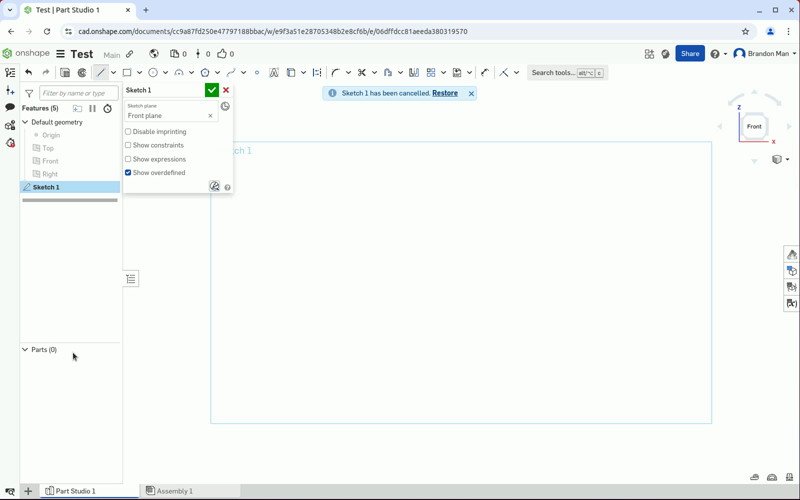
key_down(shift)
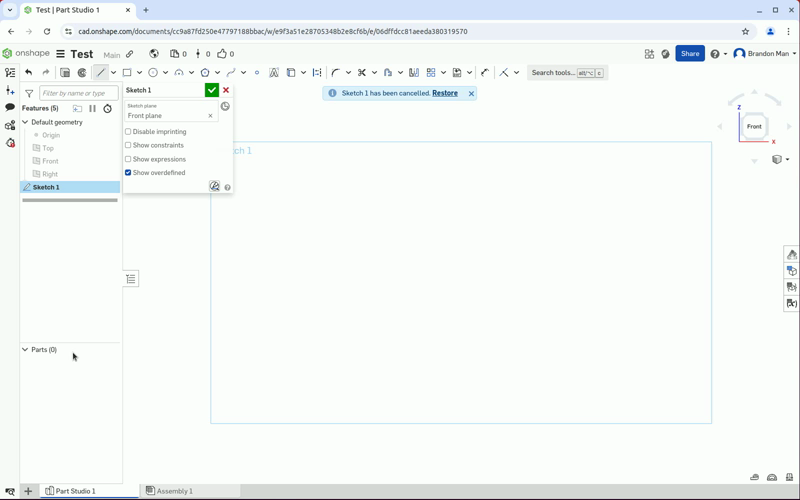
mouse_move(392, 170)
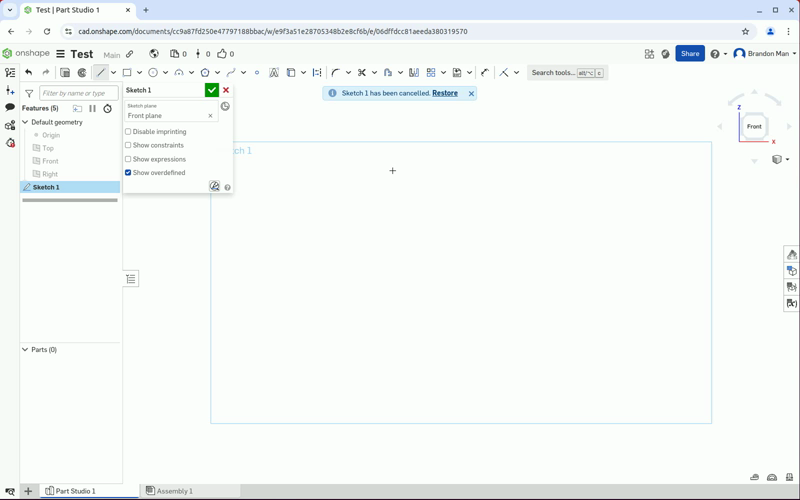
click(392, 170)
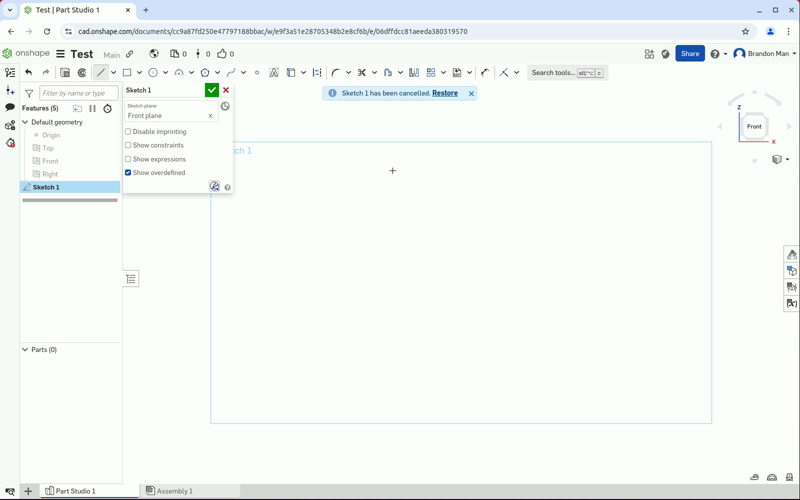
key_up(shift)
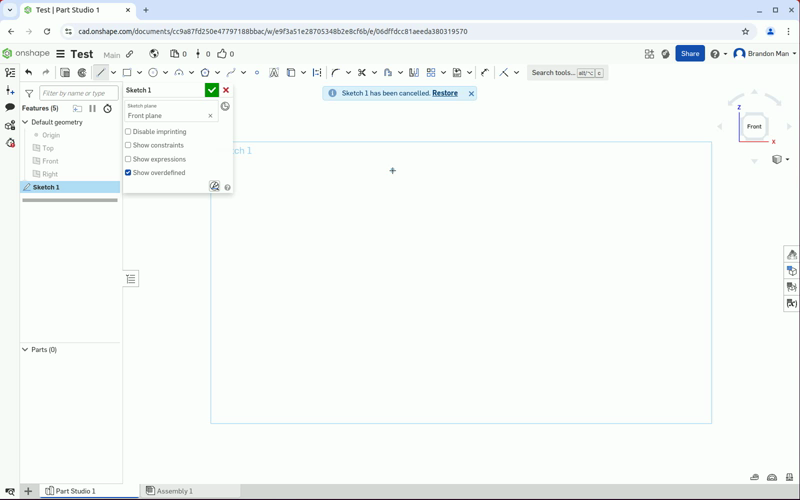
key_down(shift)
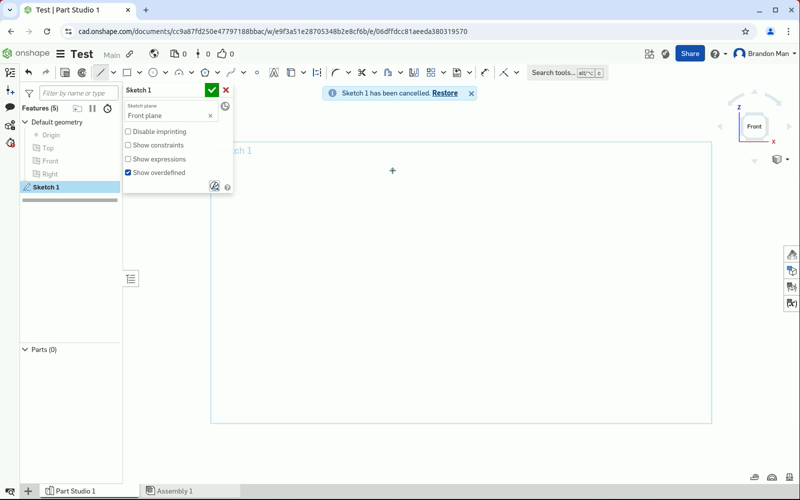
mouse_move(415, 282)
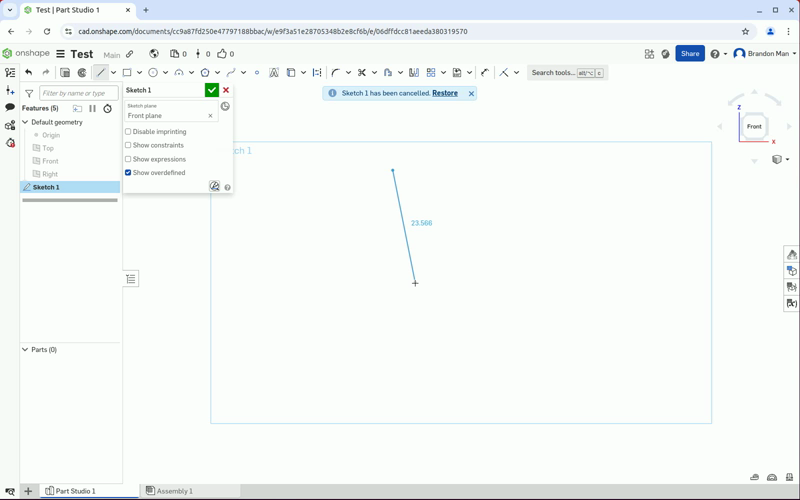
click(415, 282)
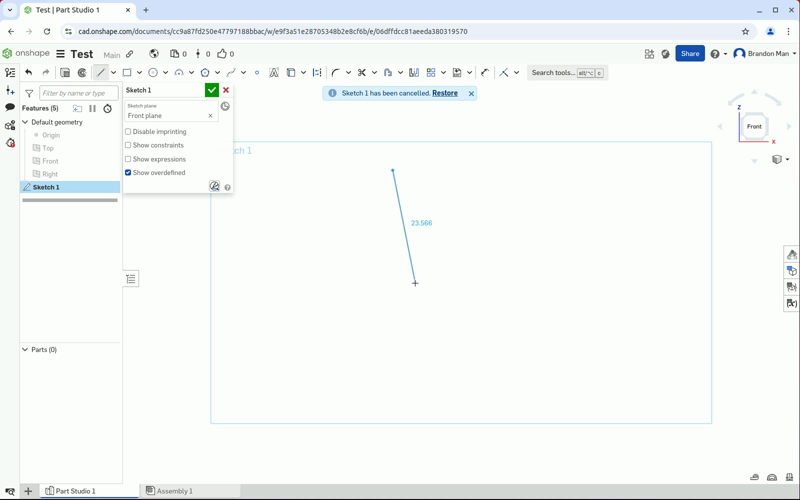
key_up(shift)
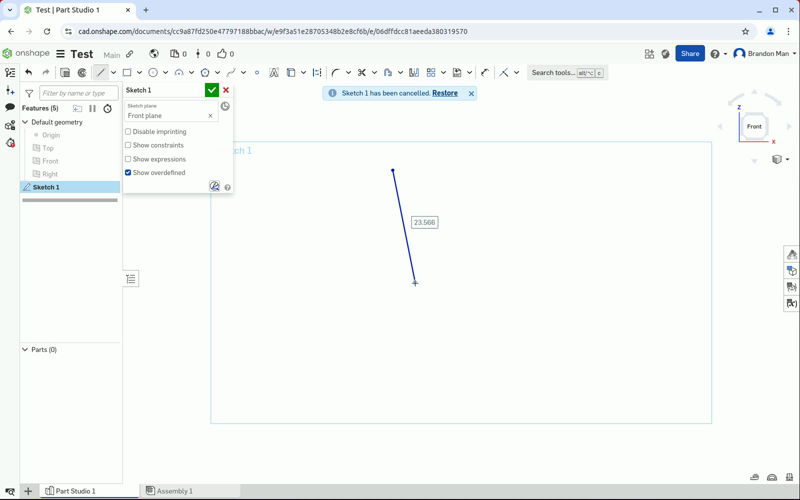
key_down(shift)
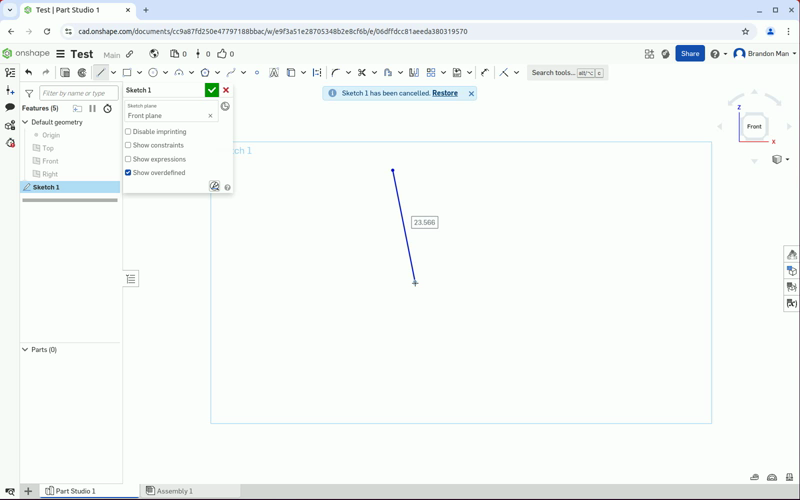
mouse_move(445, 282)
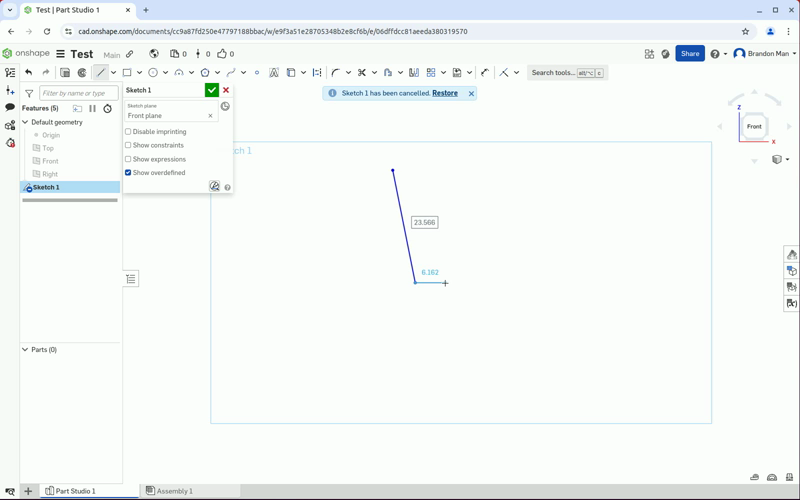
mouse_move(426, 282)
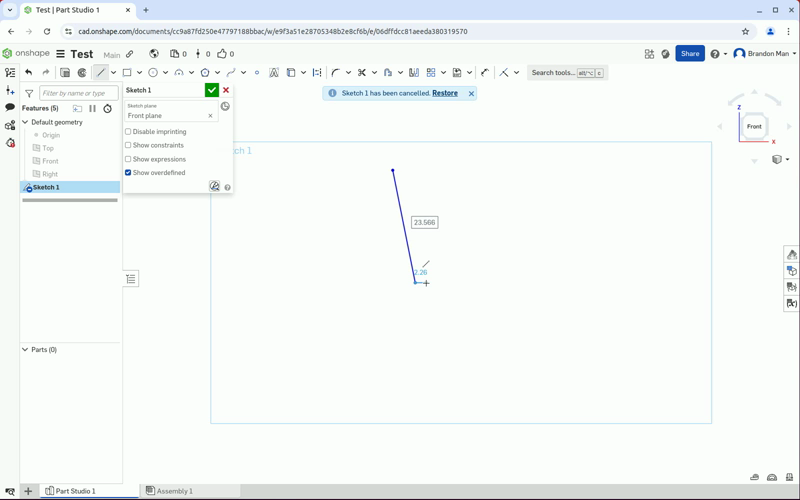
click(426, 282)
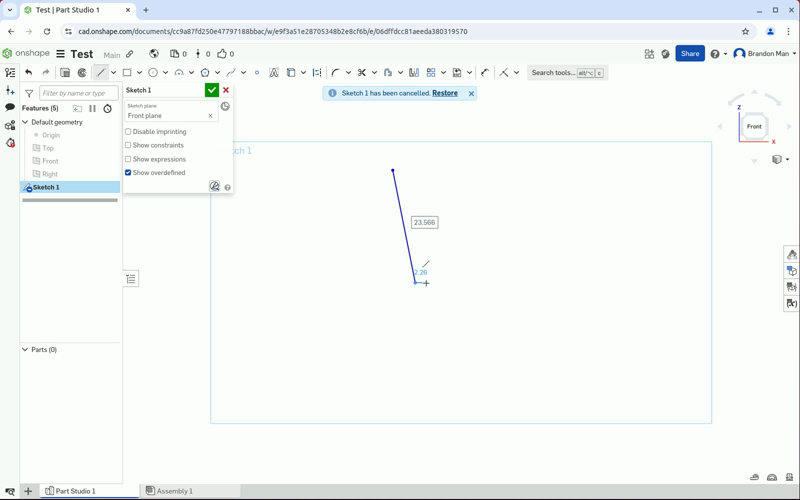
key_up(shift)
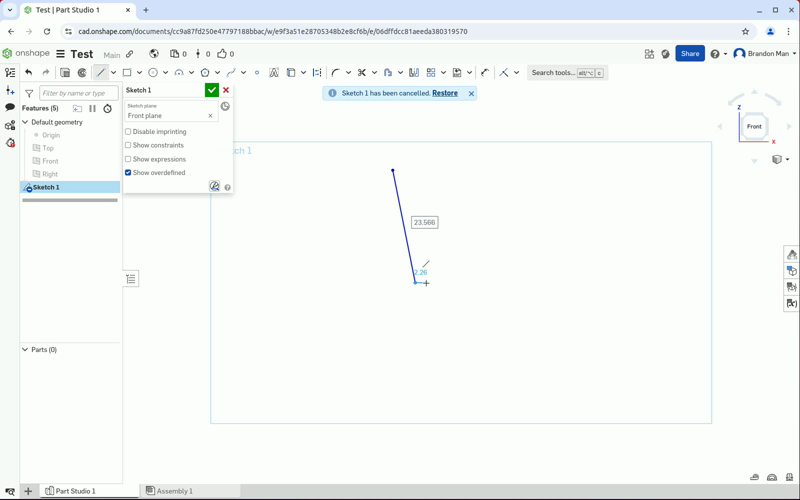
key_down(shift)
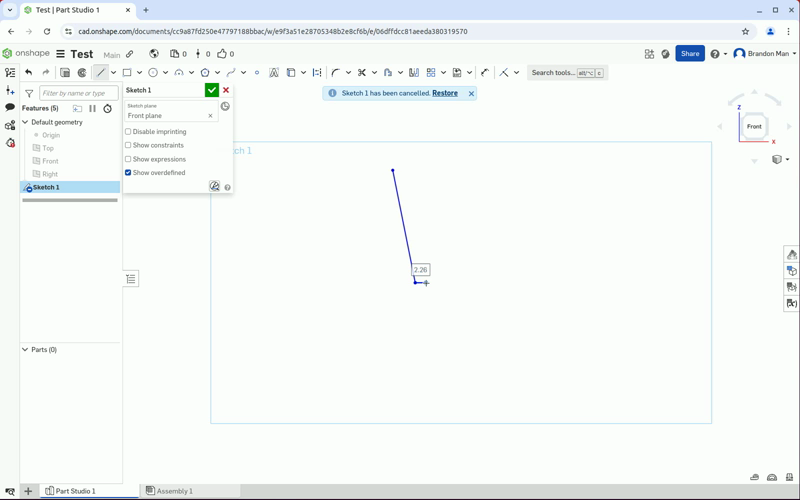
mouse_move(426, 170)
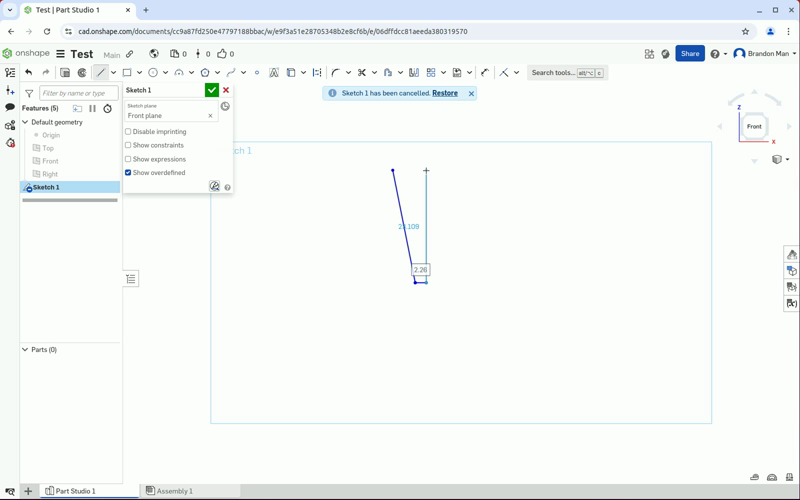
click(426, 170)
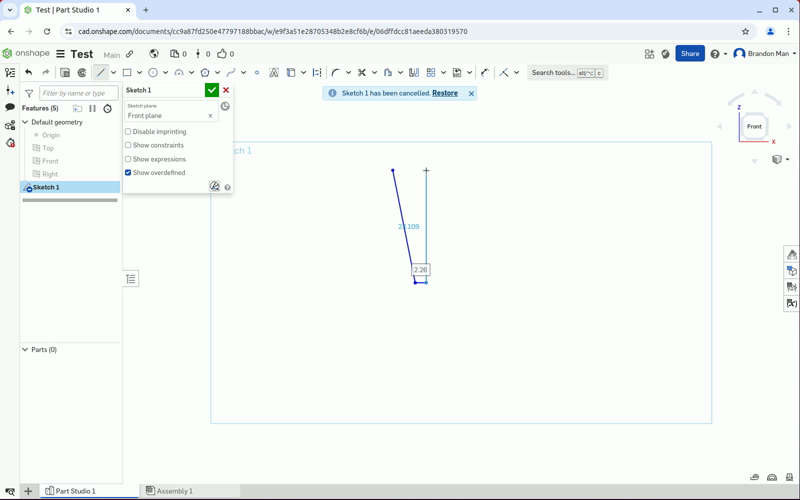
key_up(shift)
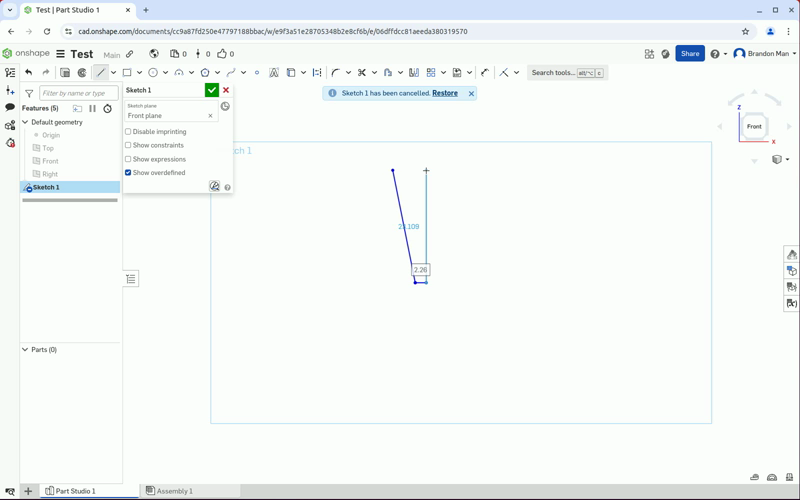
mouse_move(456, 170)
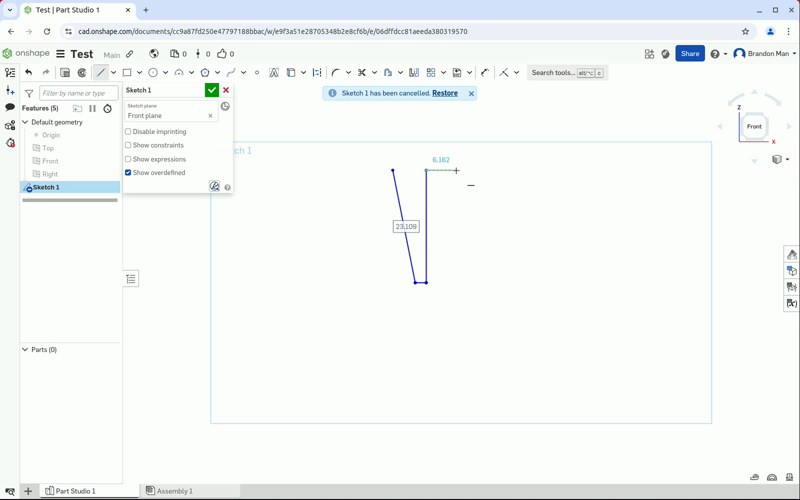
key_down(shift)
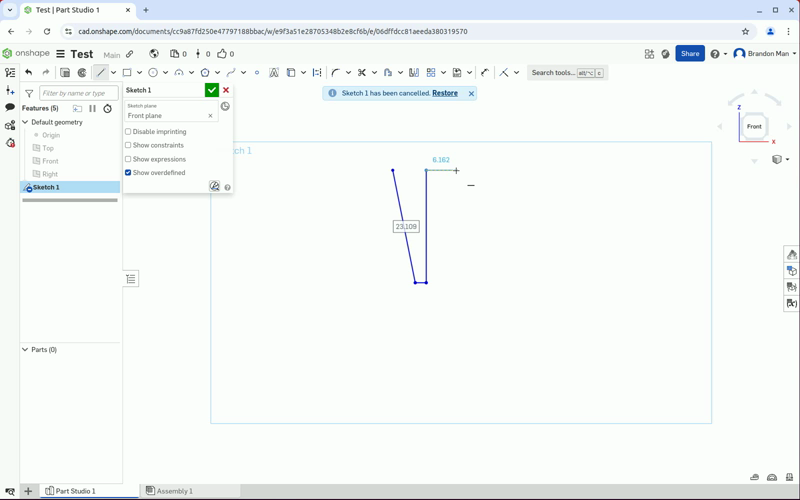
mouse_move(392, 170)
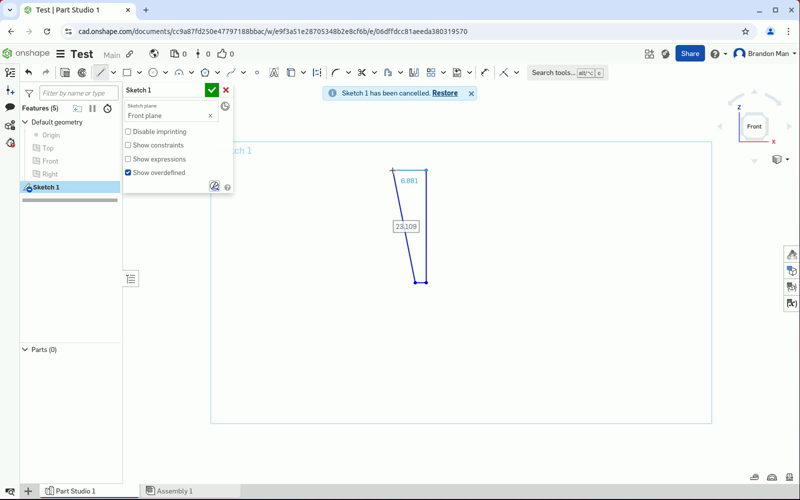
key_up(shift)
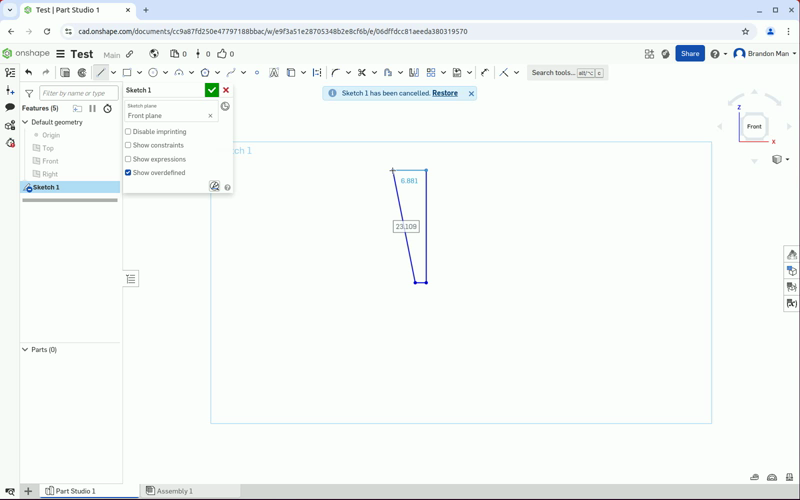
click(392, 170)
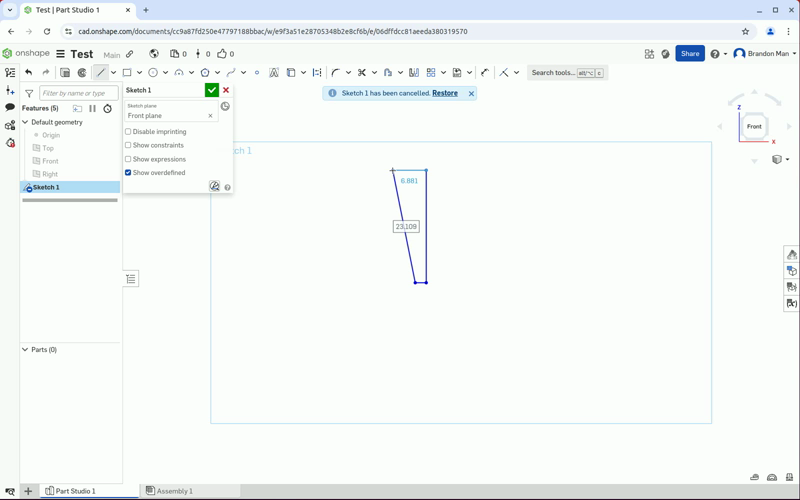
key(esc)
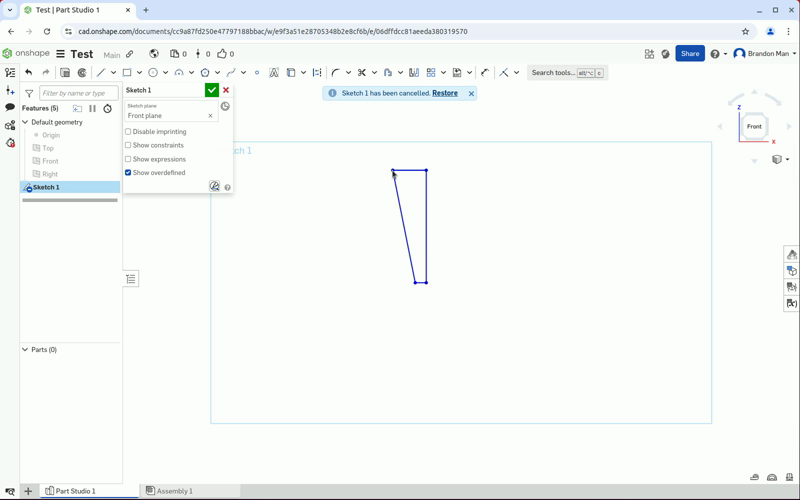
mouse_move(418, 202)
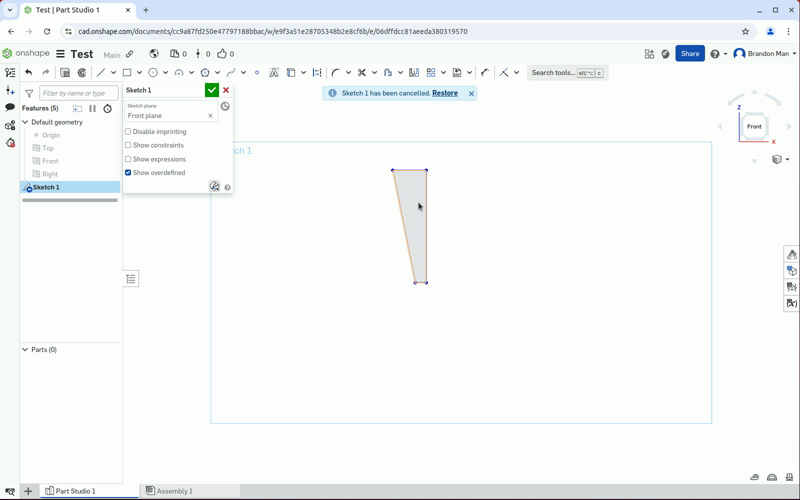
click(418, 202)
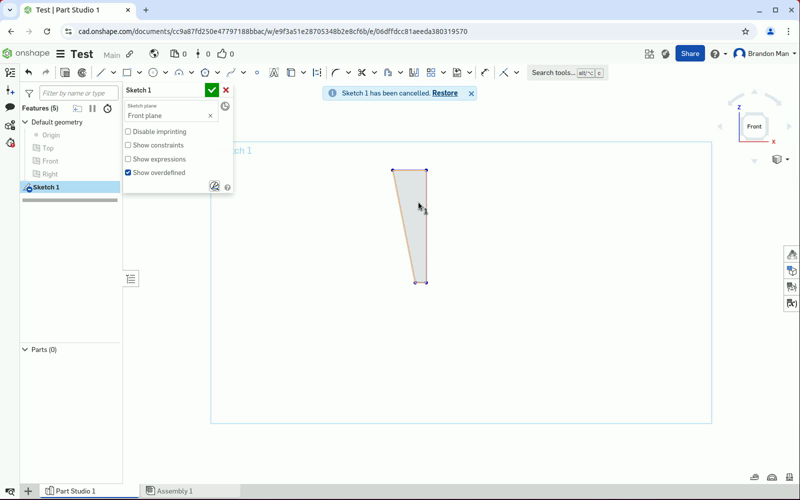
mouse_move(73, 352)
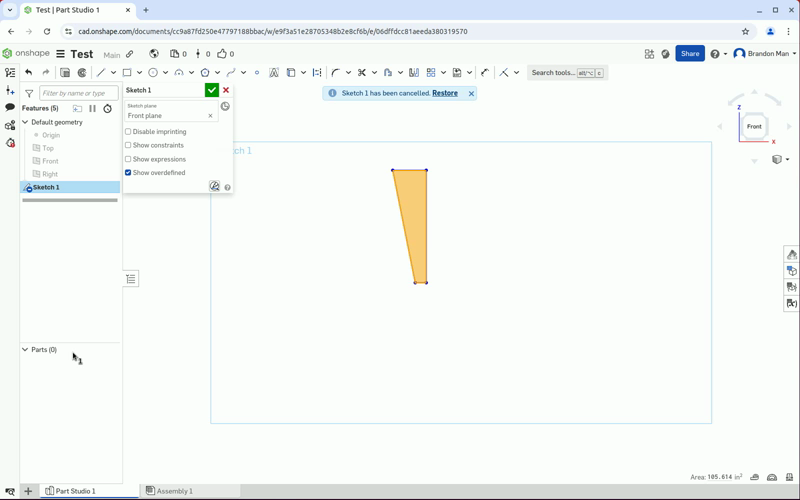
key(shift+y)
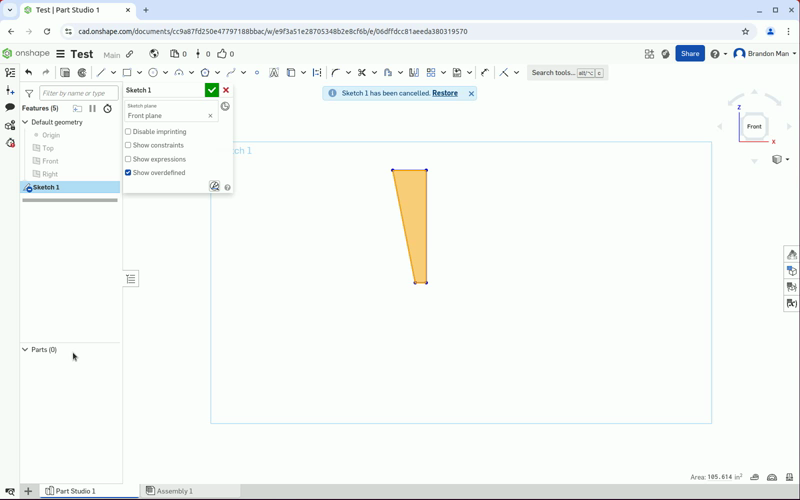
key(shift+e)
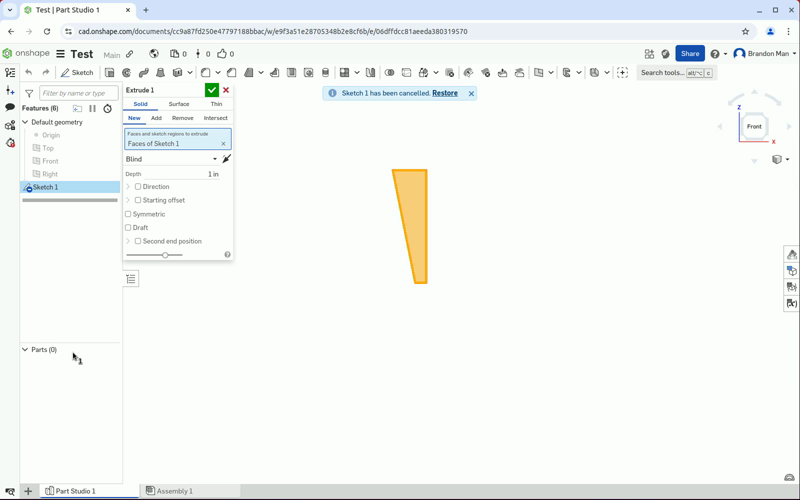
mouse_move(143, 106)
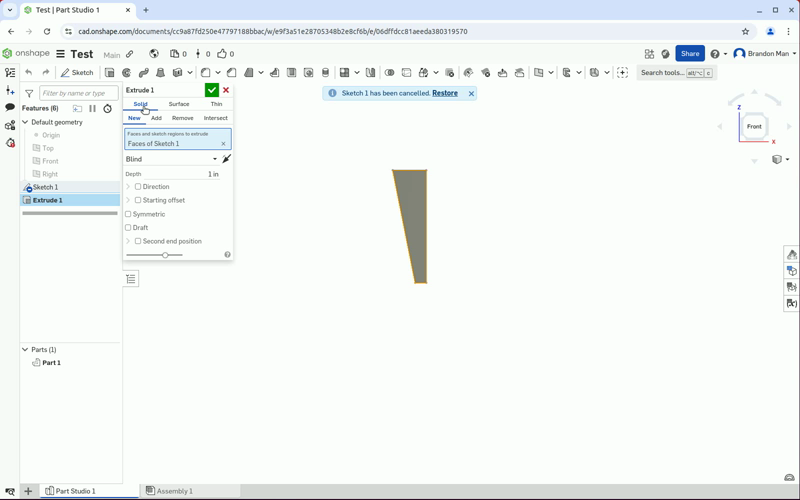
click(143, 106)
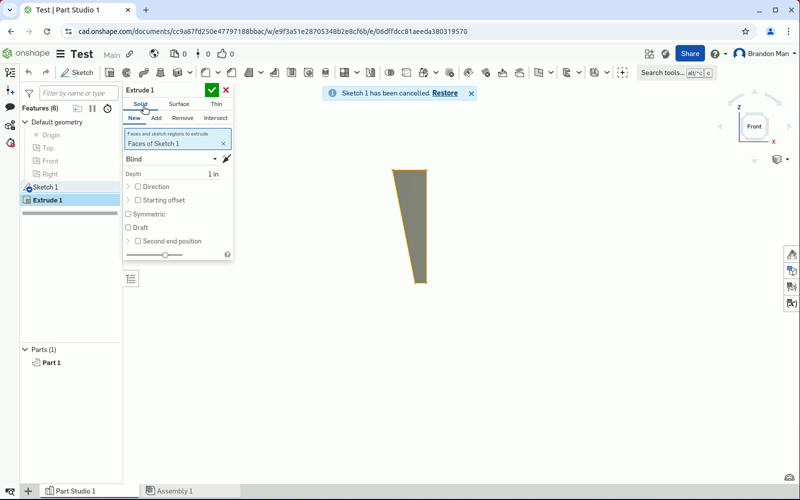
mouse_move(137, 120)
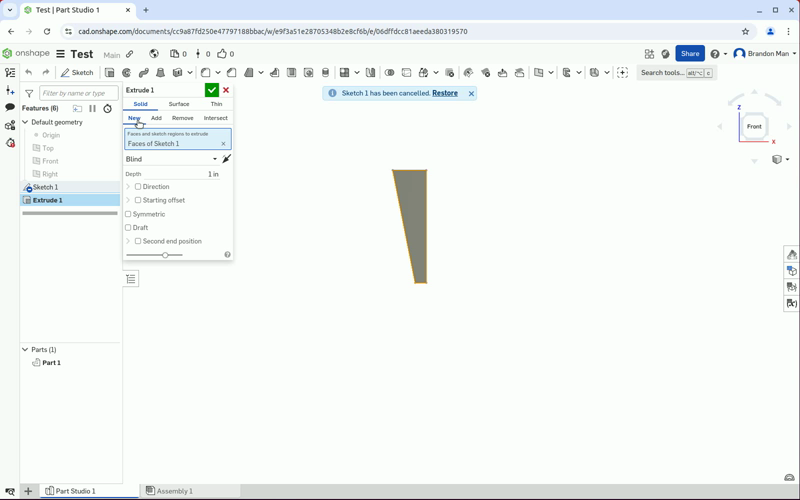
click(137, 120)
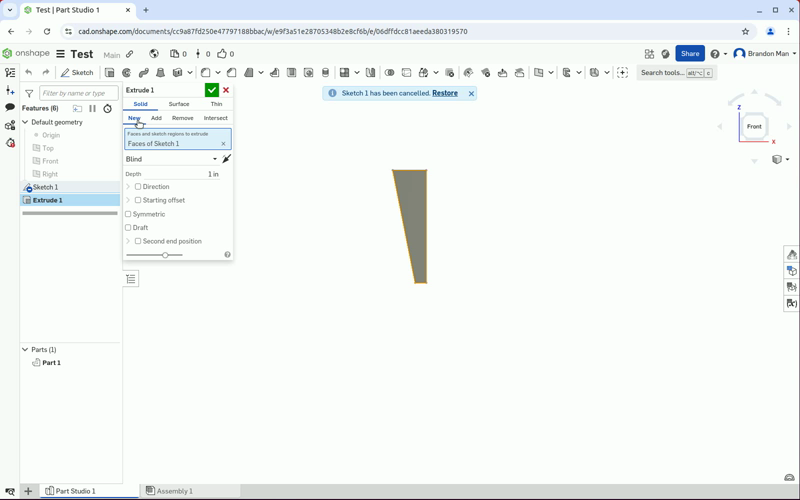
key(tab, 4)
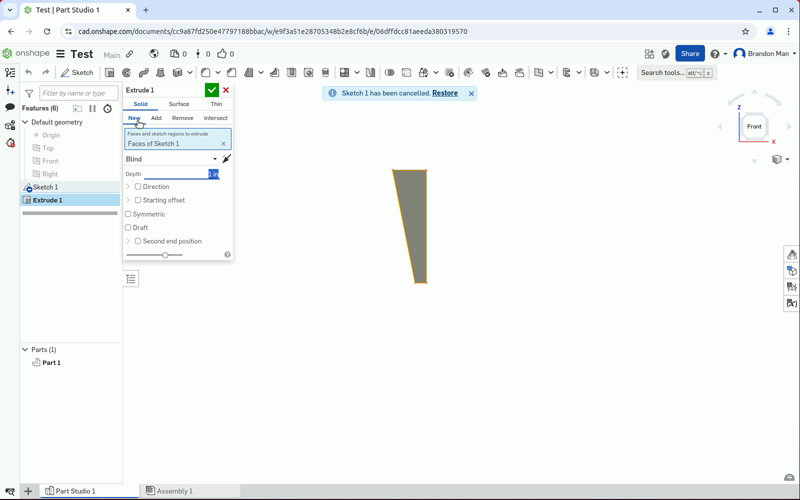
text(2.407)
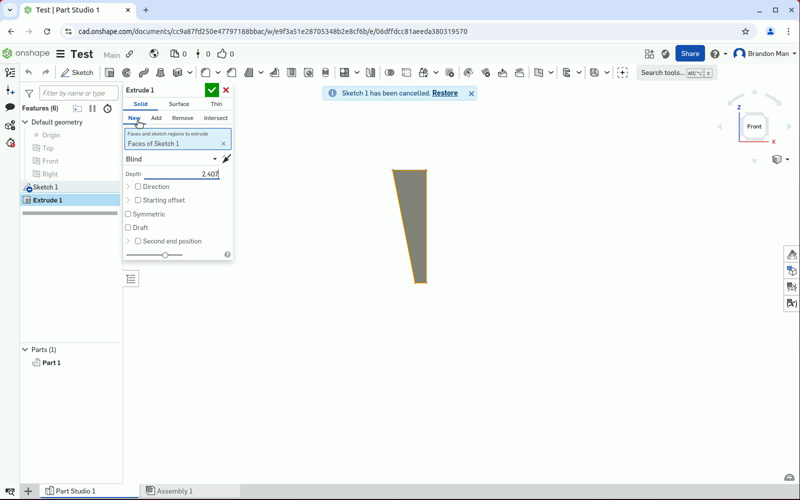
key(enter)
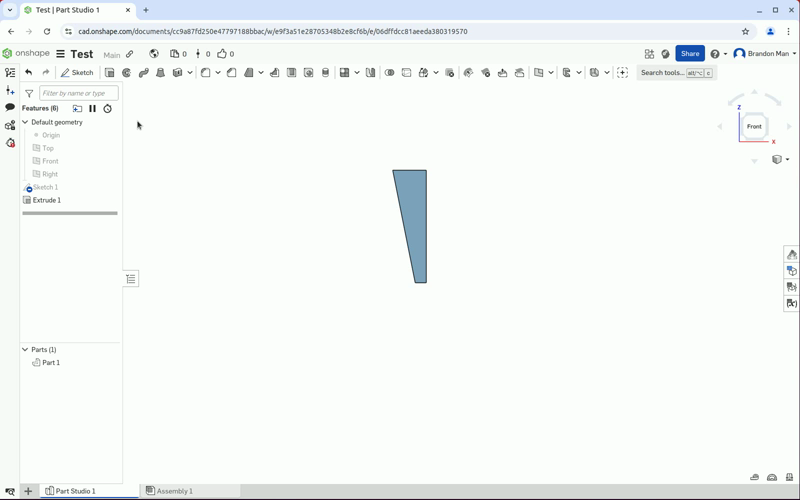
key(shift+h)
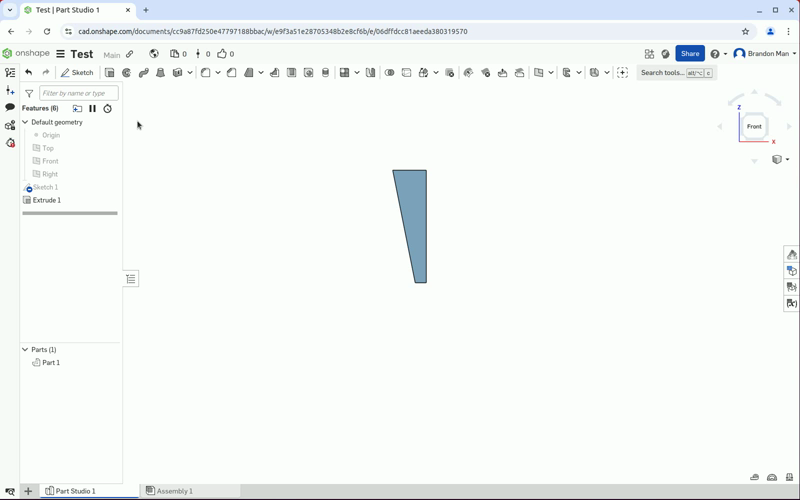
key(shift+h)
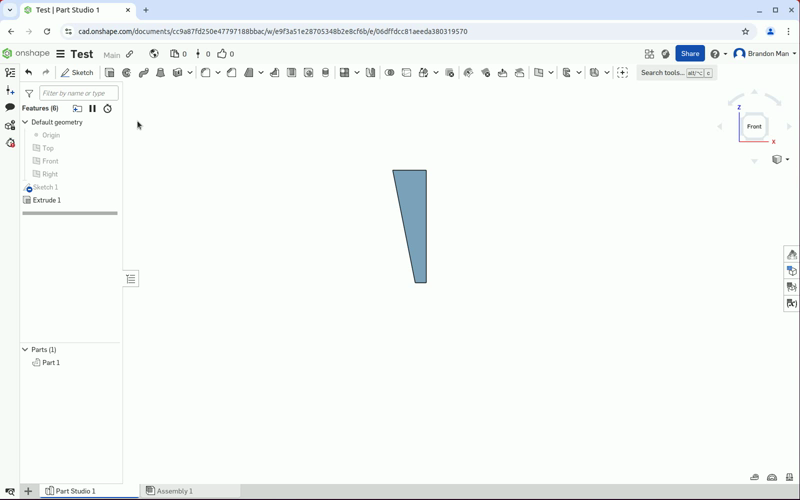
mouse_move(73, 189)
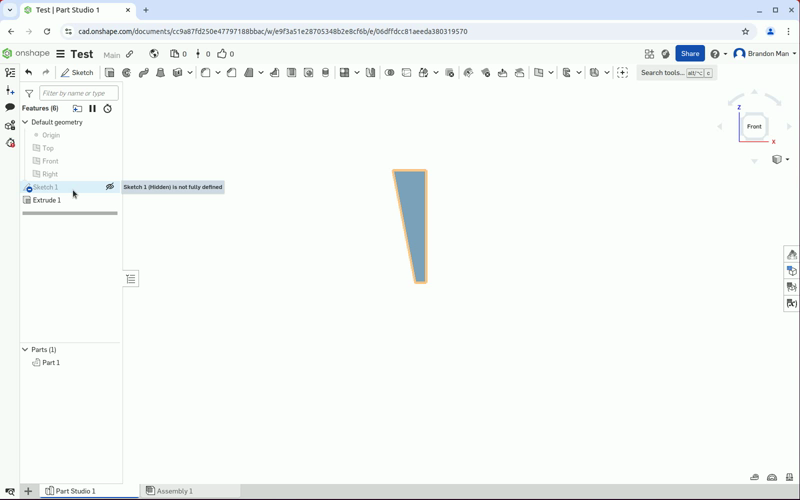
click(73, 189)
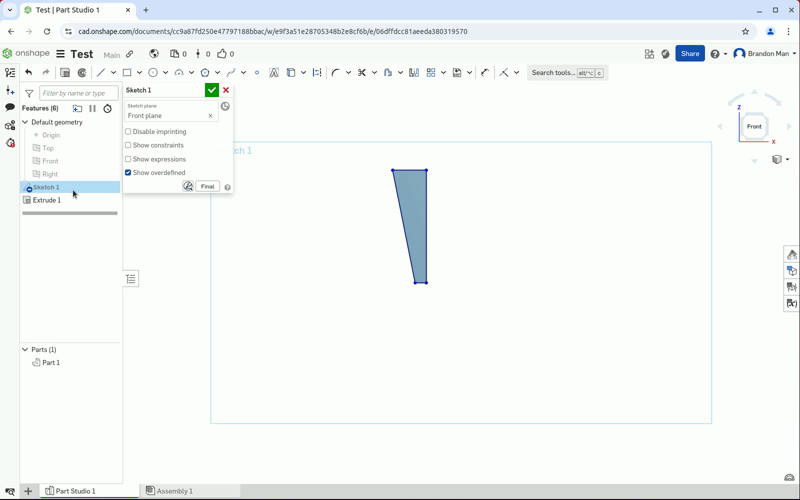
mouse_move(229, 92)
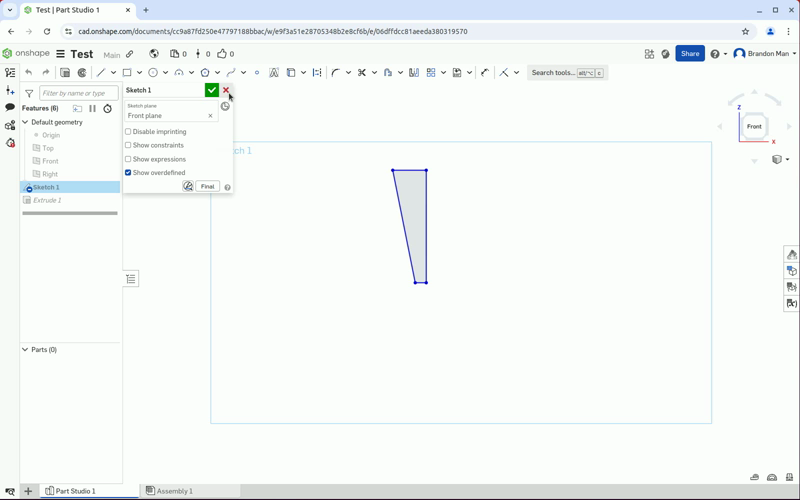
click(229, 92)
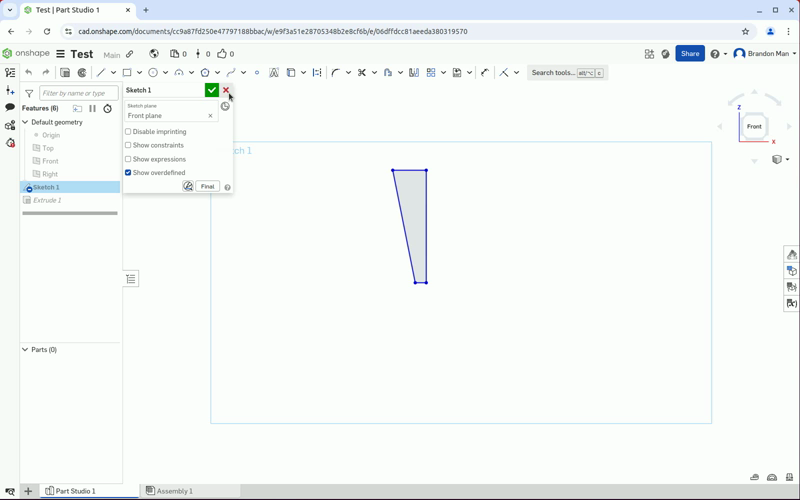
key(shift+s)
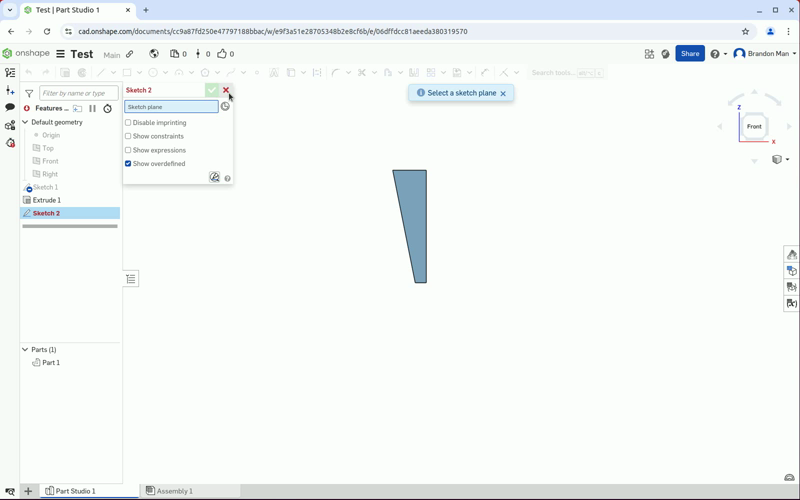
mouse_move(73, 163)
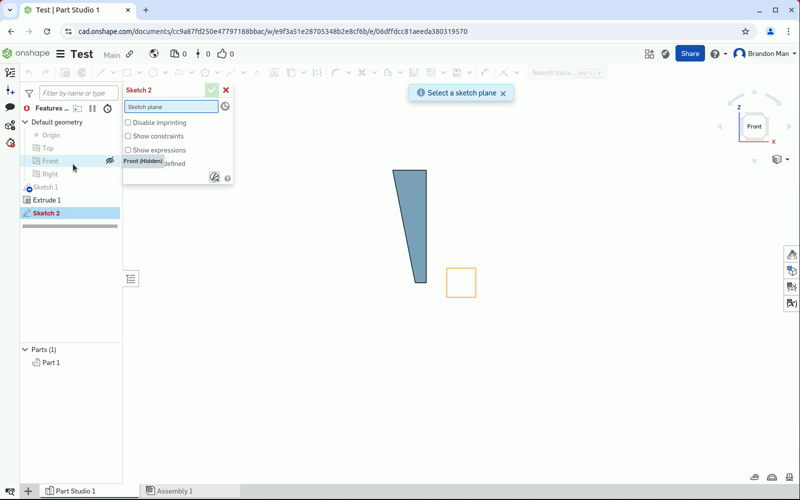
click(73, 163)
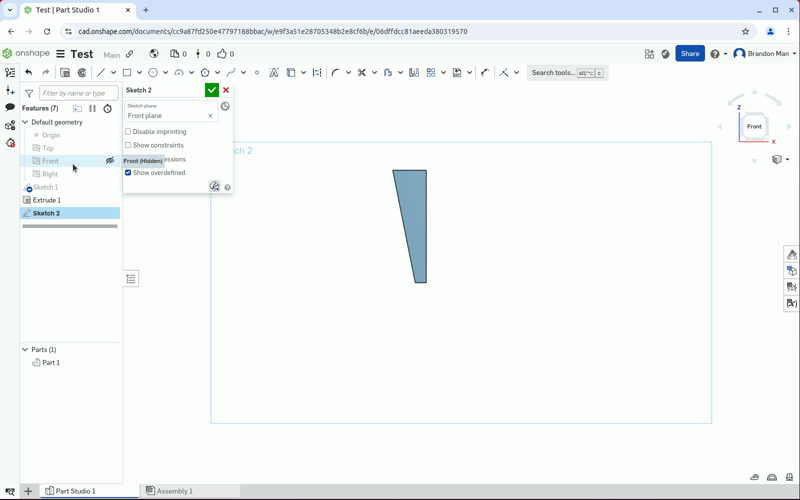
mouse_move(73, 352)
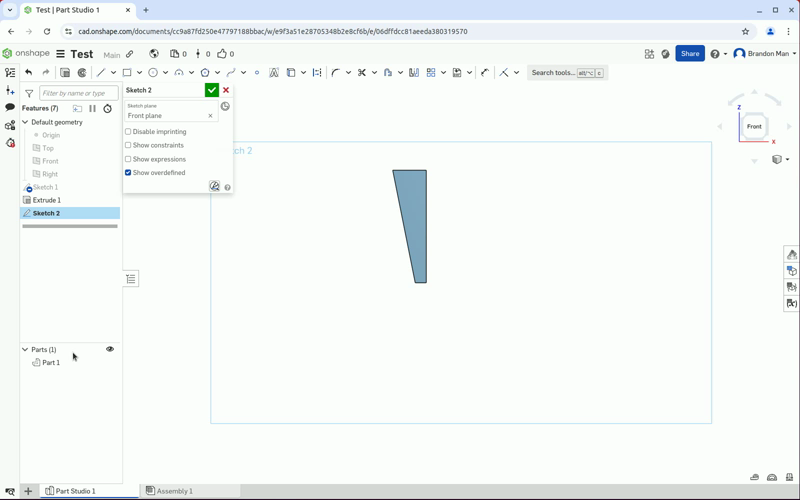
key(y)
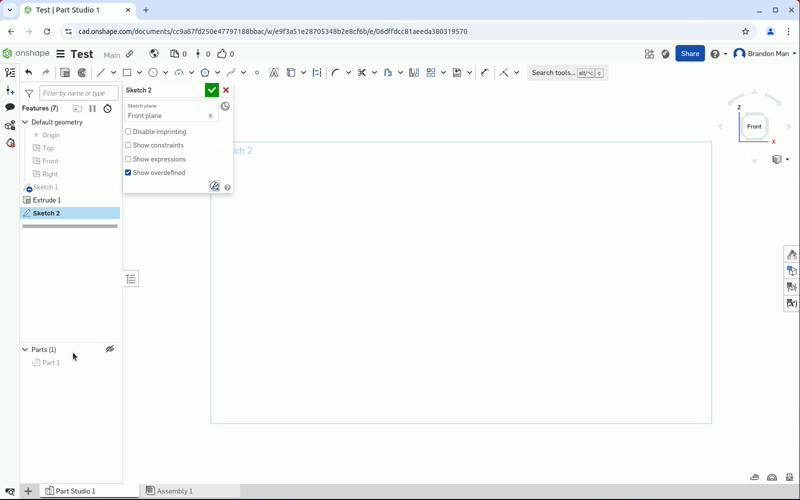
key(l)
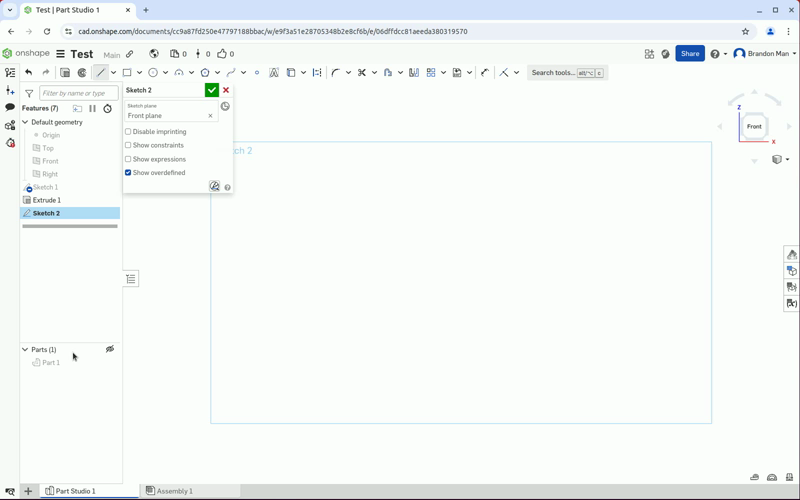
key_down(shift)
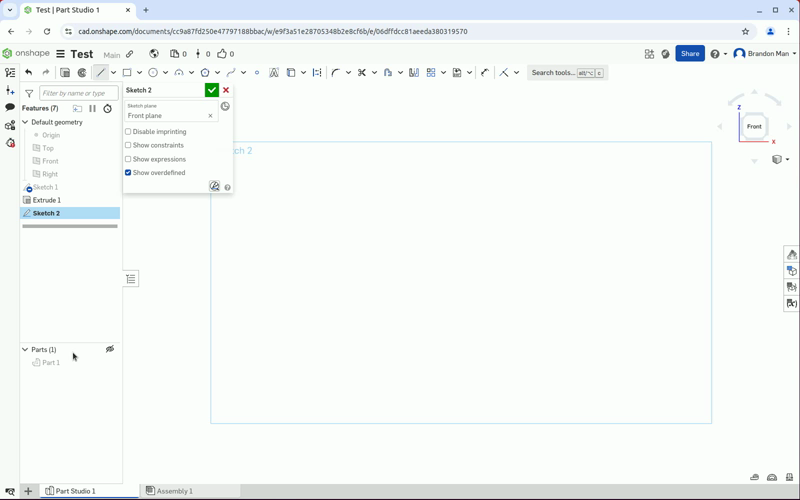
mouse_move(425, 282)
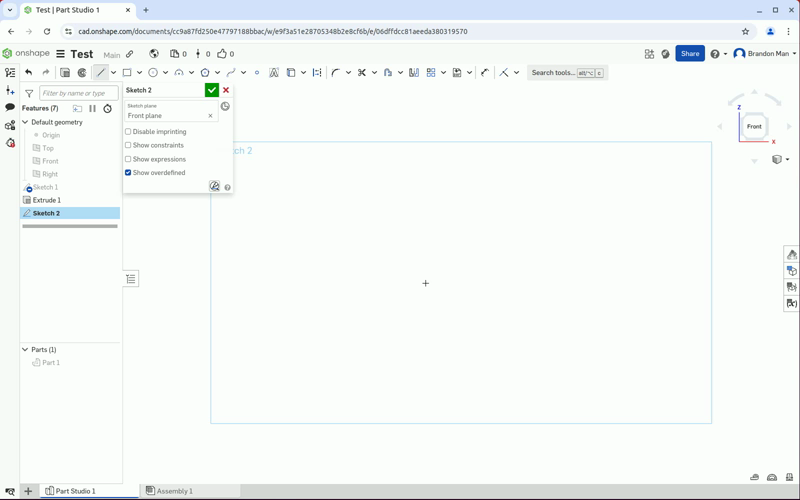
click(425, 282)
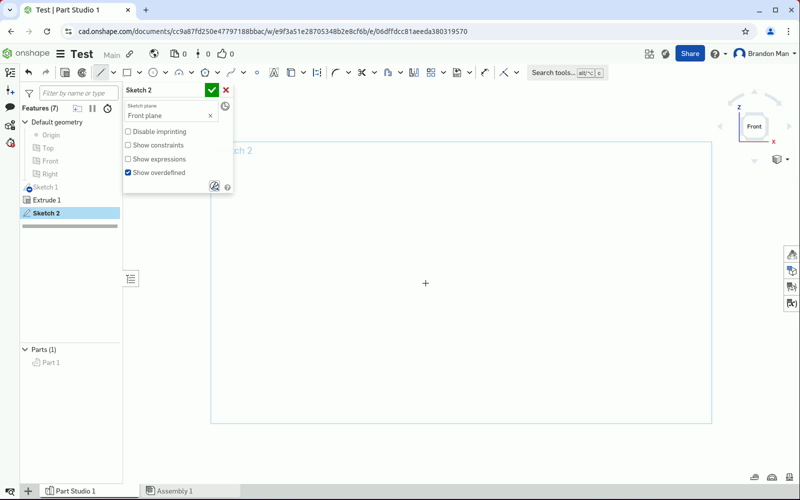
key_up(shift)
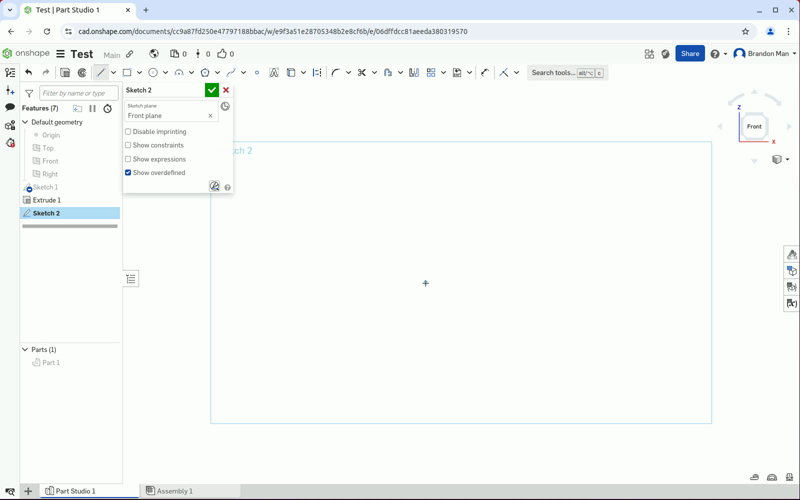
key_down(shift)
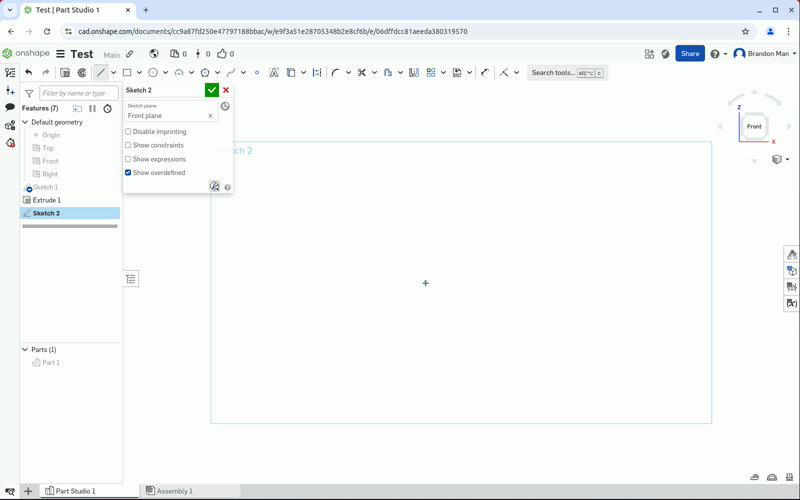
mouse_move(455, 282)
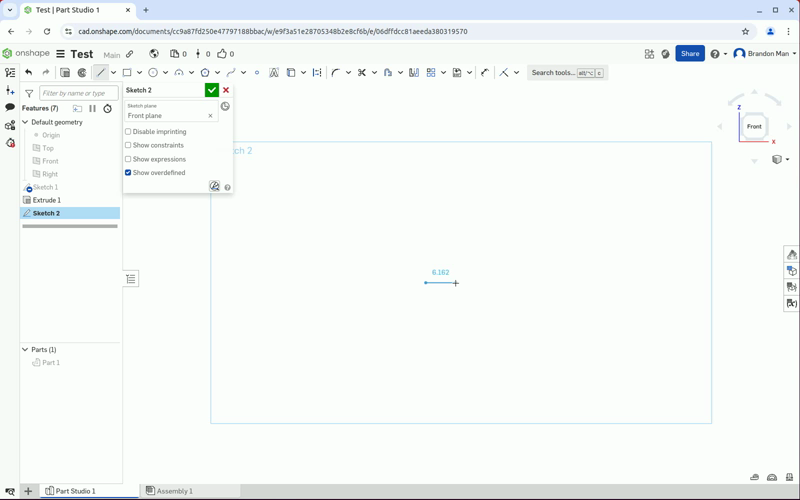
mouse_move(453, 282)
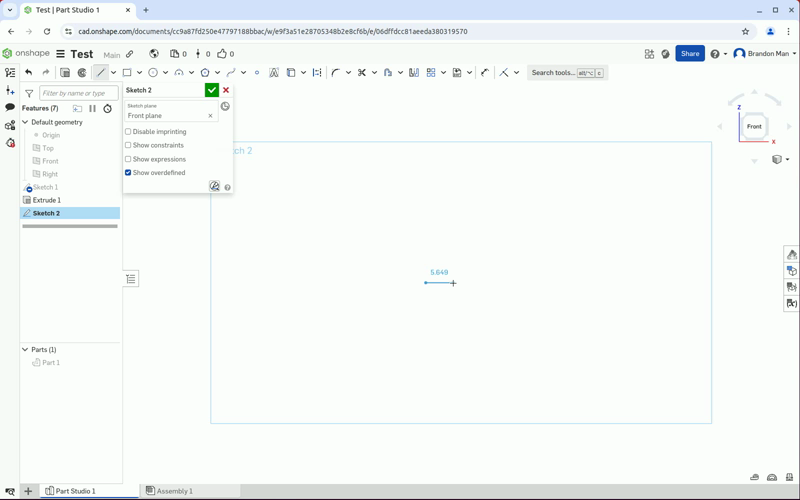
click(453, 282)
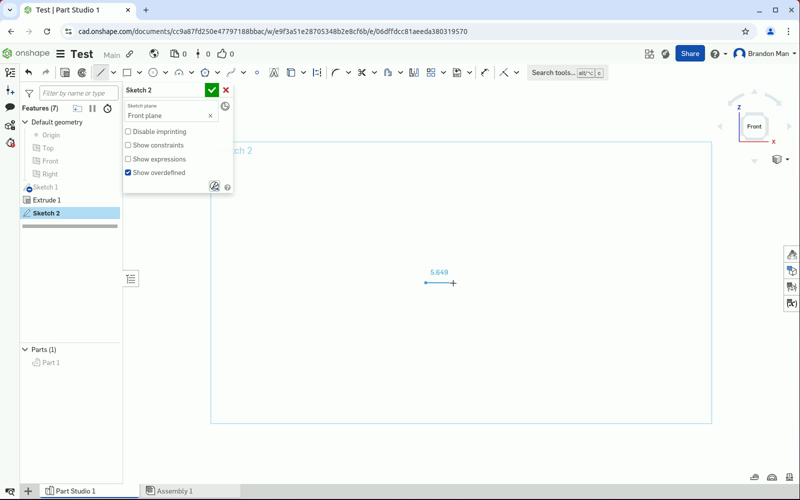
key_up(shift)
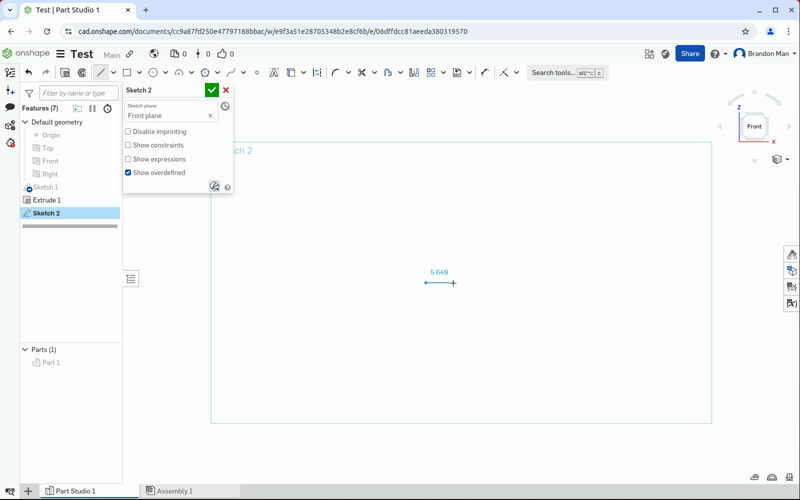
key_down(shift)
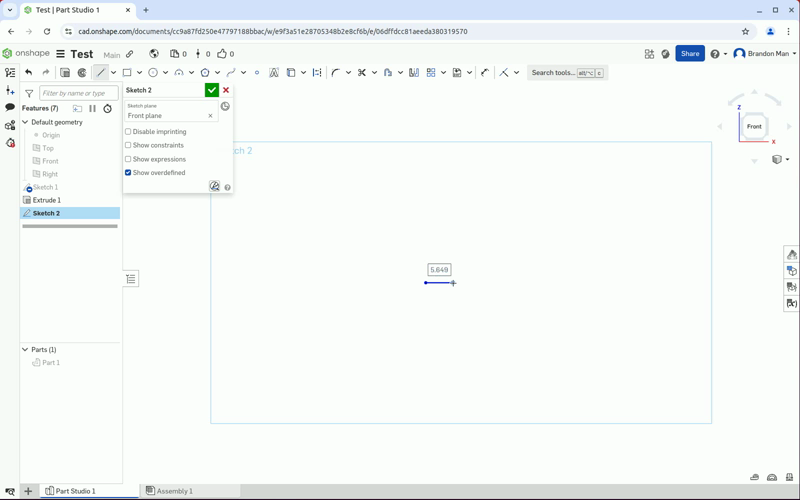
mouse_move(483, 282)
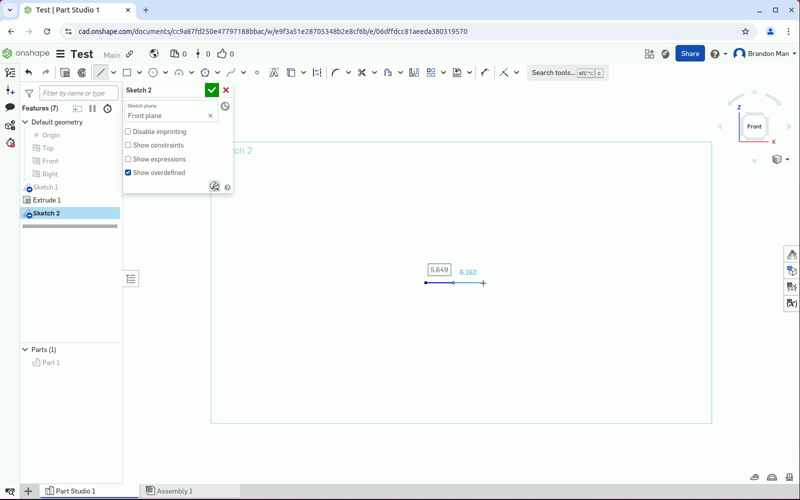
mouse_move(453, 275)
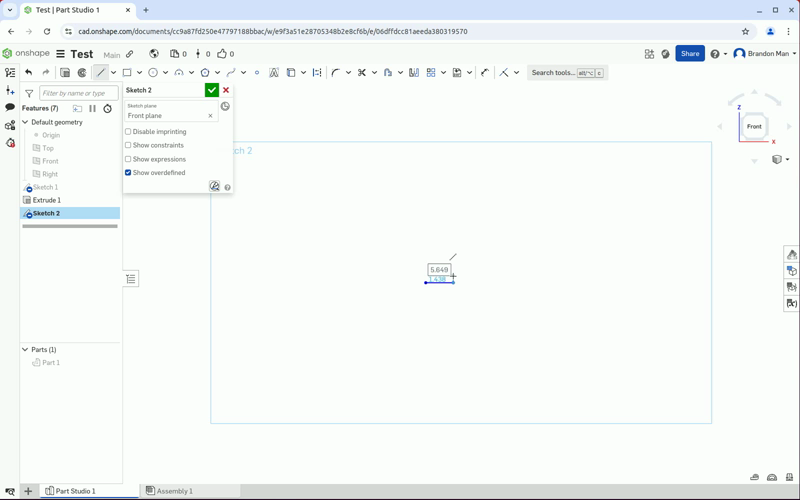
scroll(6)
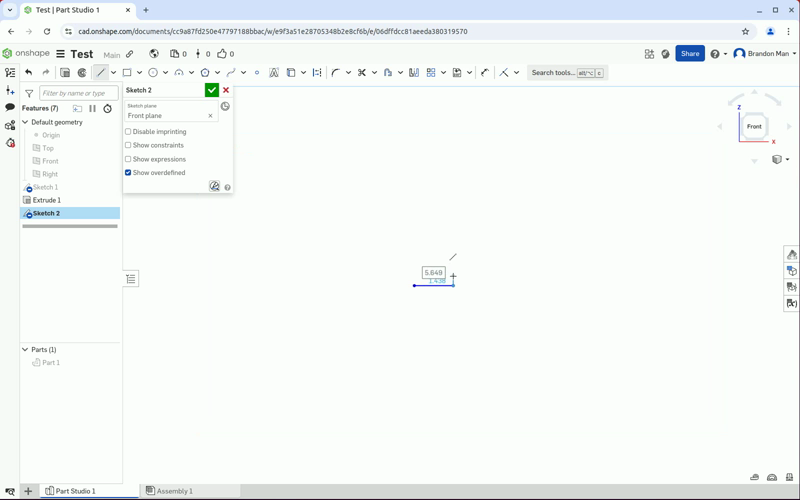
scroll(6)
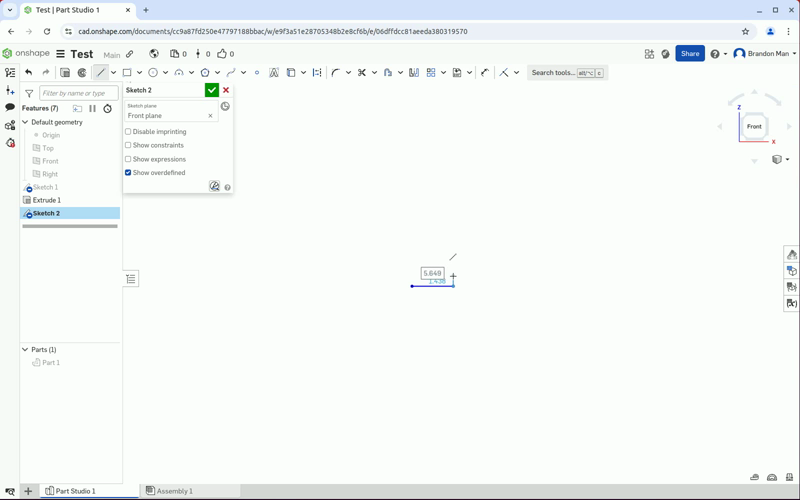
scroll(6)
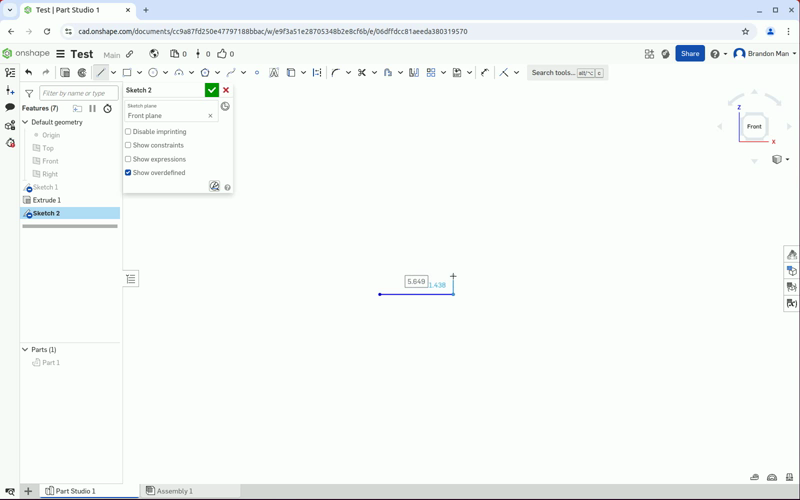
scroll(6)
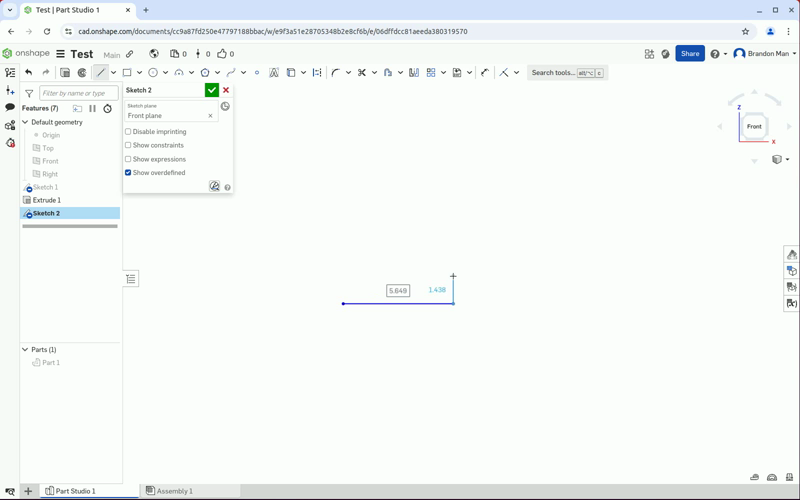
scroll(6)
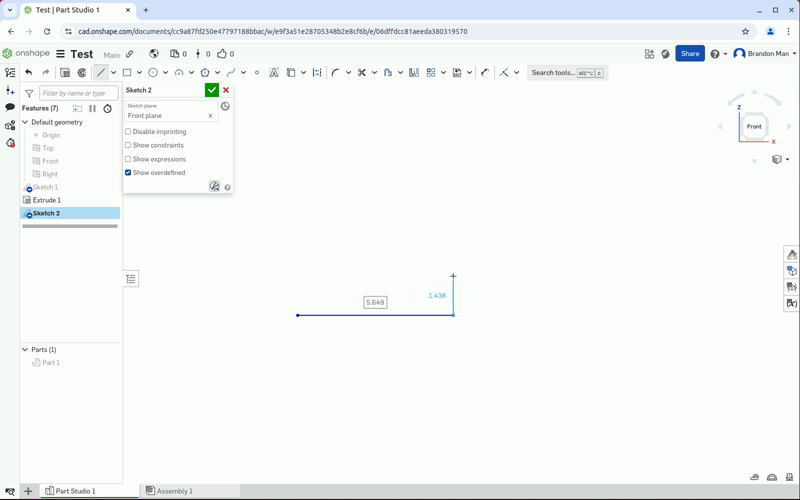
scroll(6)
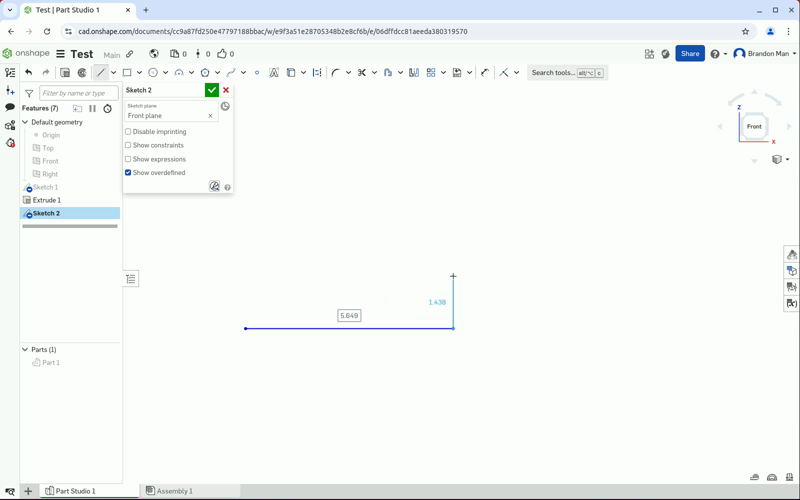
scroll(6)
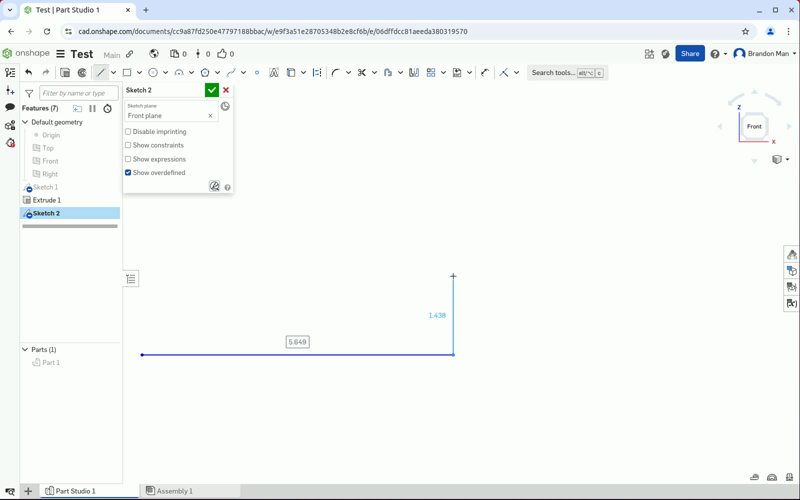
click(453, 275)
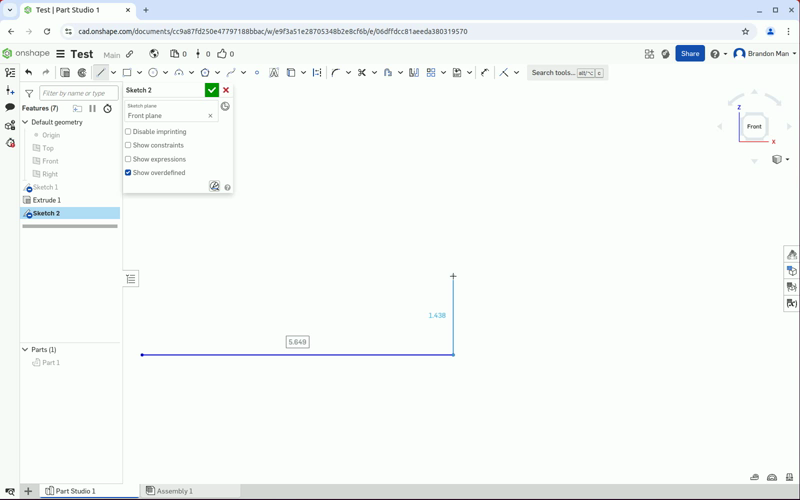
scroll(-6)
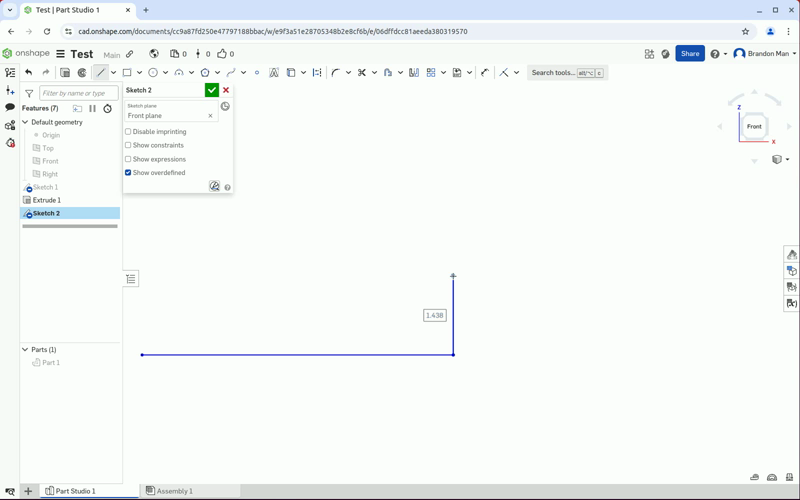
scroll(-6)
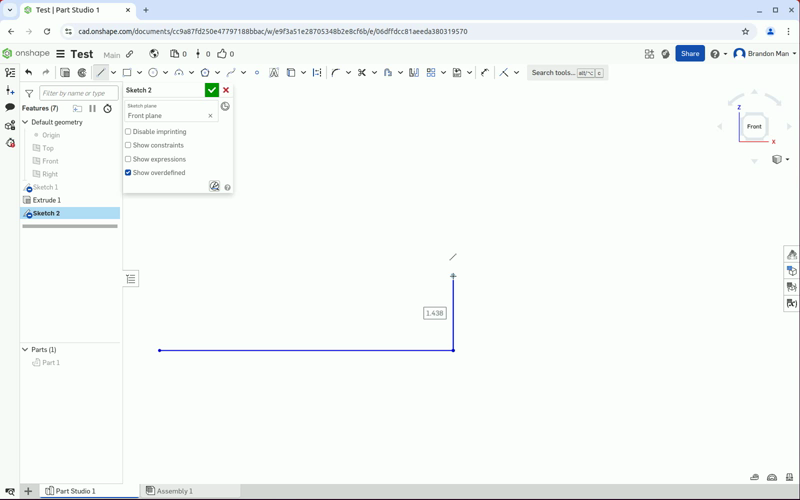
scroll(-6)
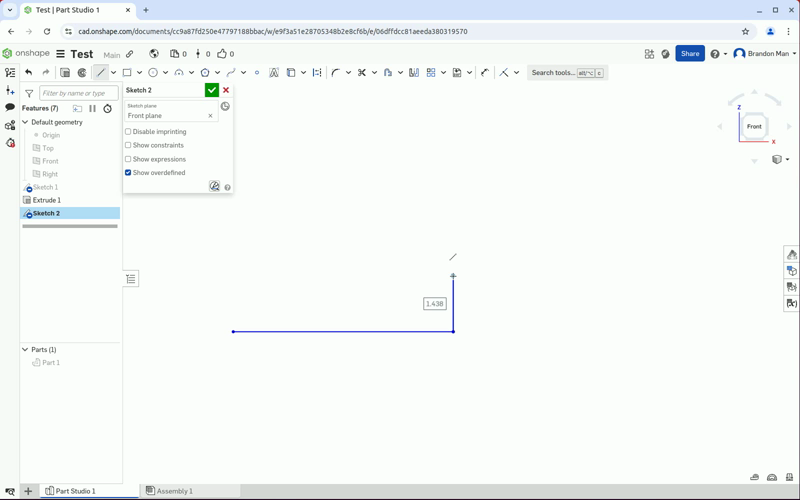
scroll(-6)
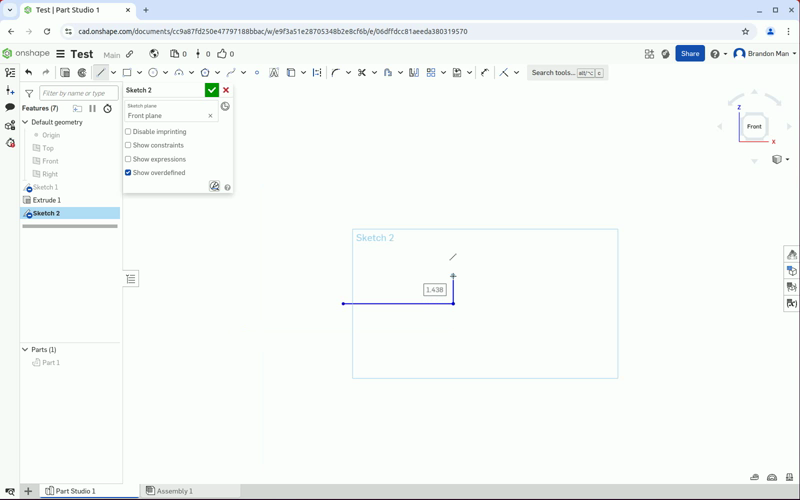
scroll(-6)
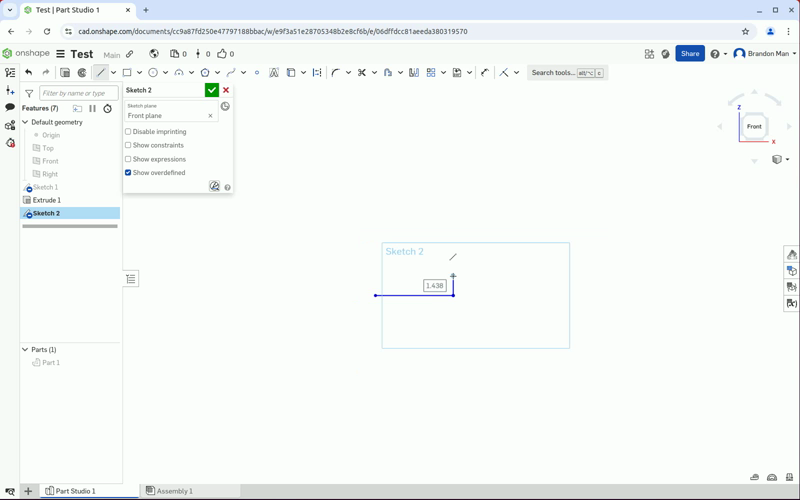
scroll(-6)
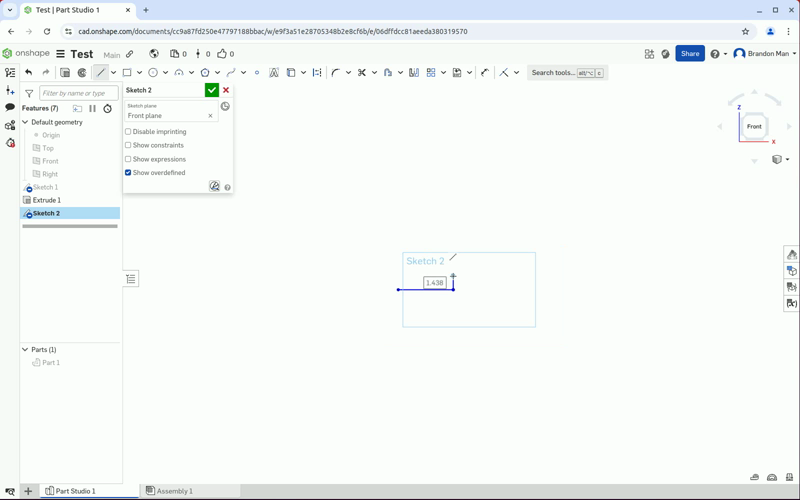
scroll(-6)
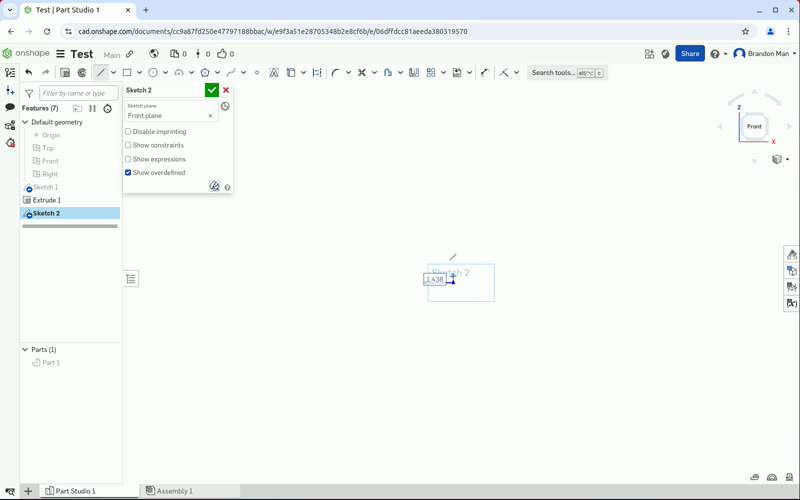
key_up(shift)
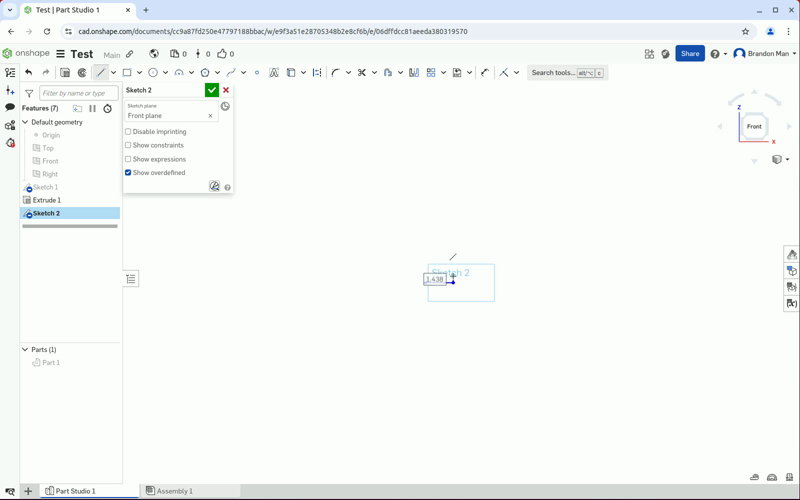
key(esc)
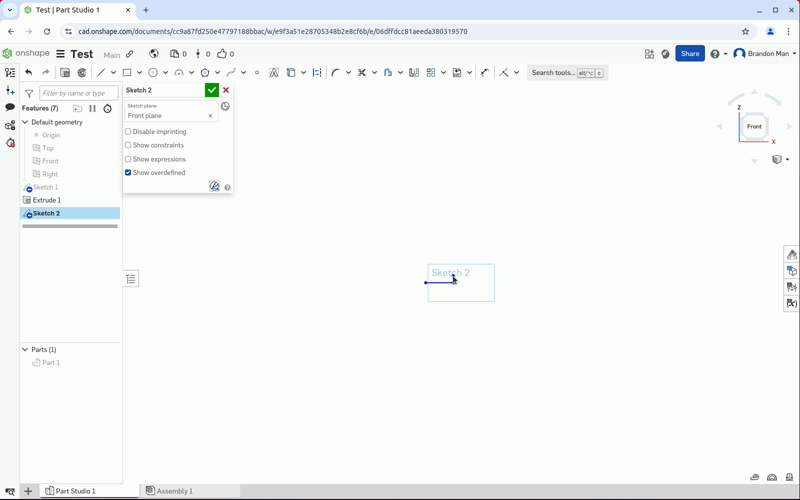
key(a)
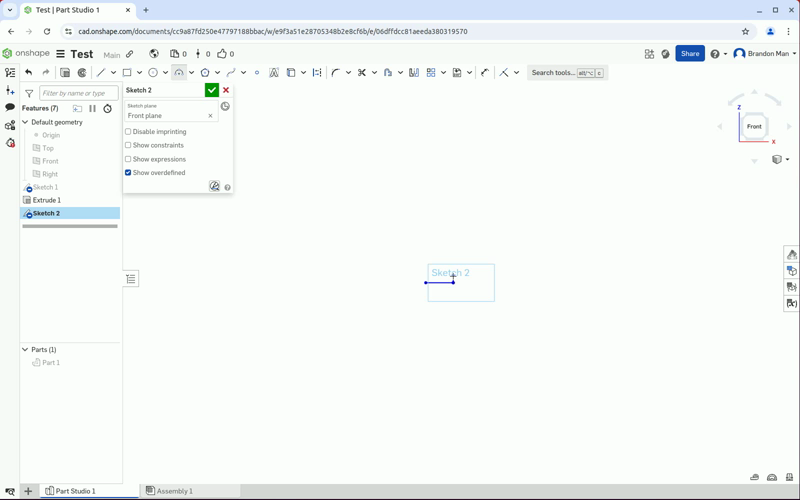
mouse_move(453, 275)
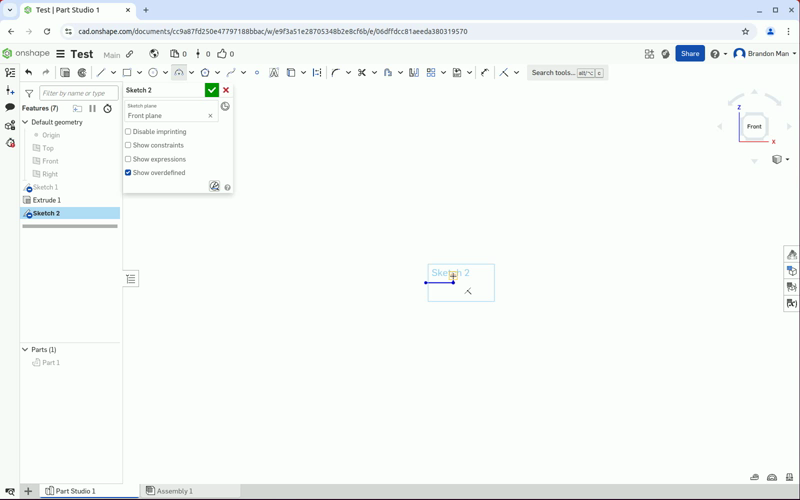
click(453, 275)
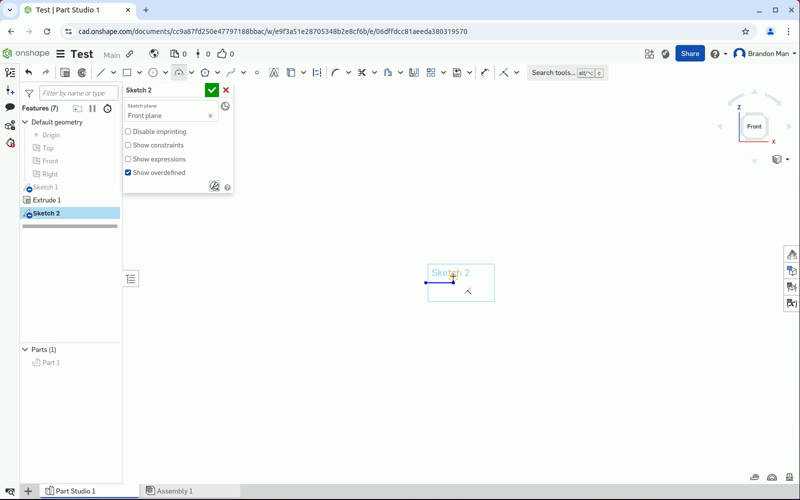
key_down(shift)
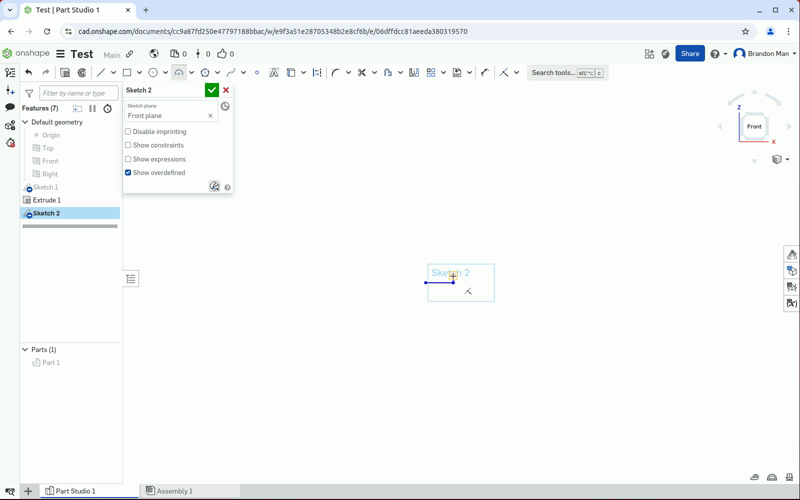
mouse_move(443, 266)
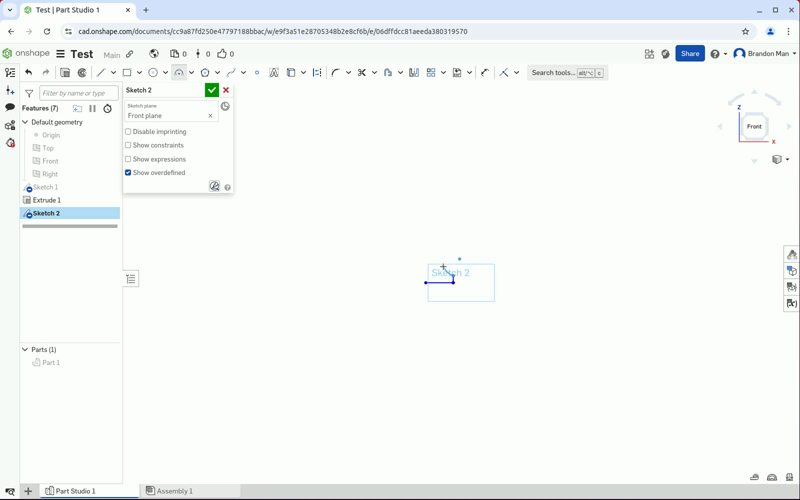
click(443, 266)
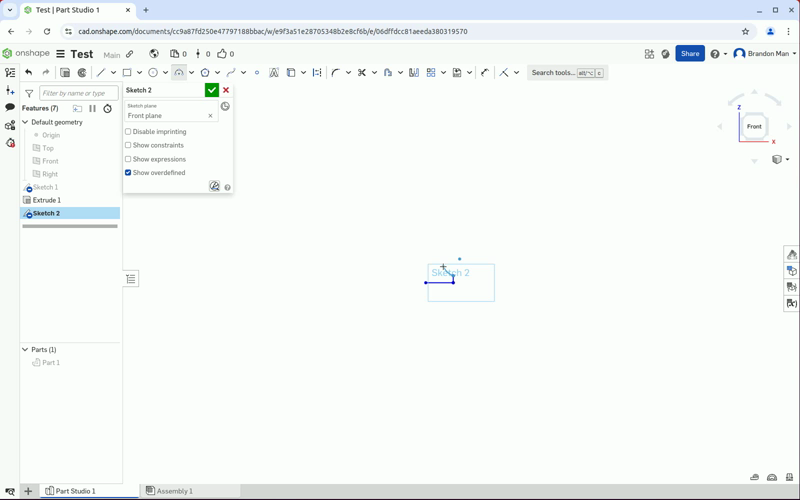
mouse_move(446, 273)
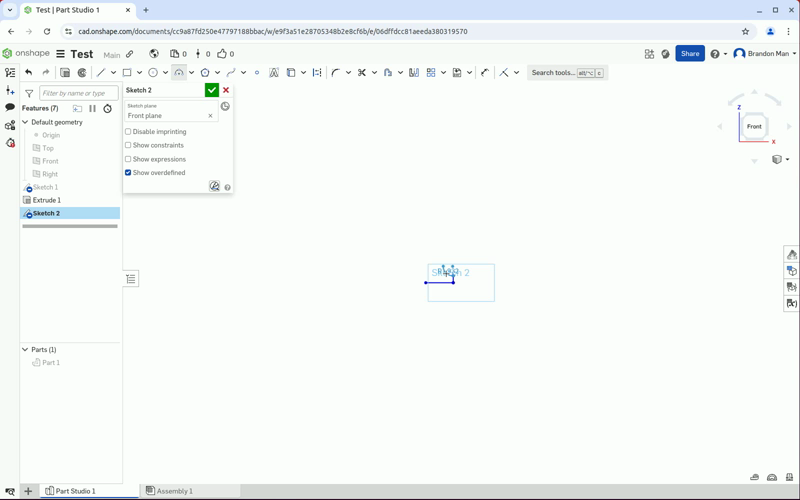
click(446, 273)
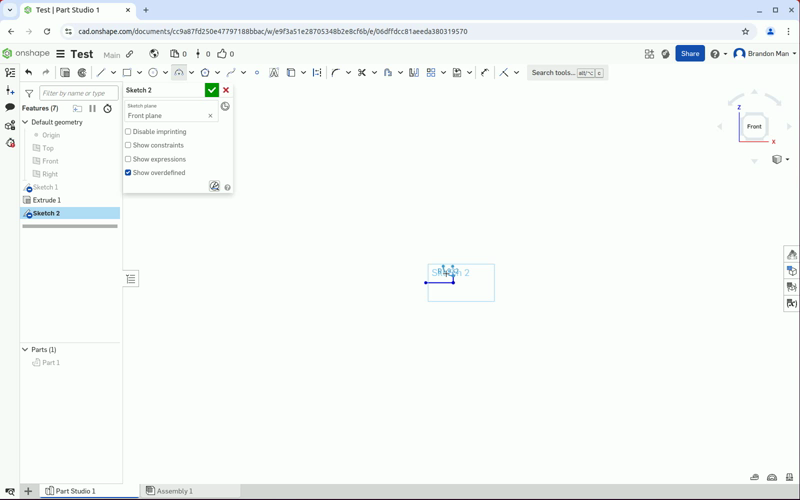
key_up(shift)
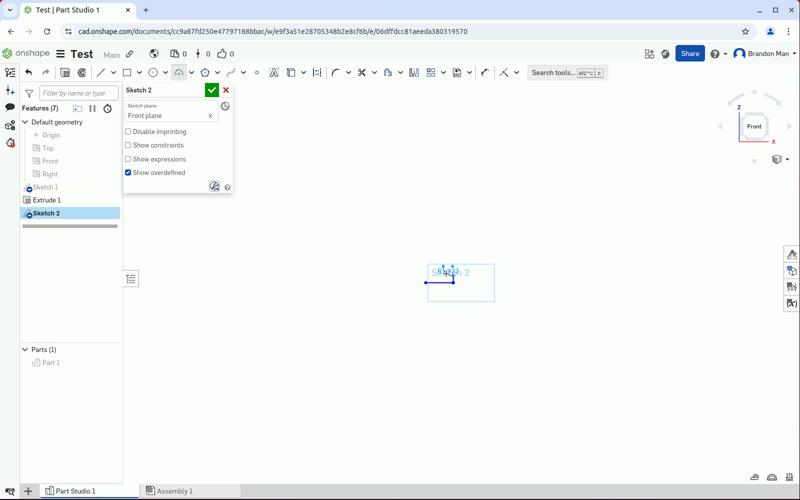
key(esc)
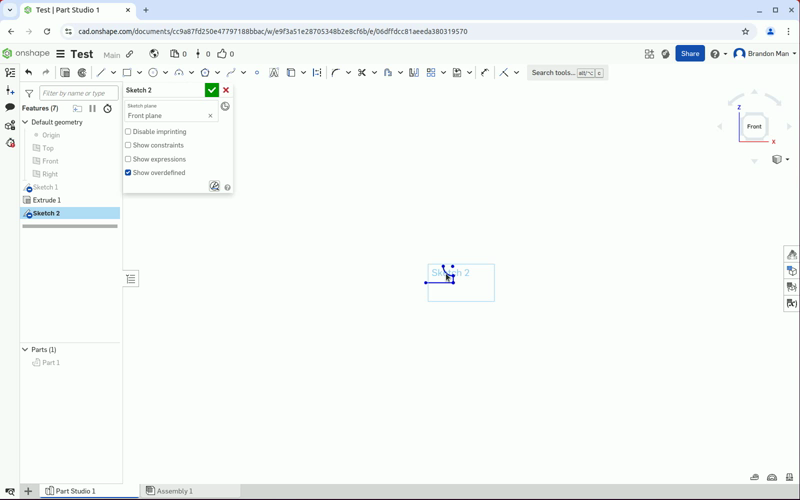
key(l)
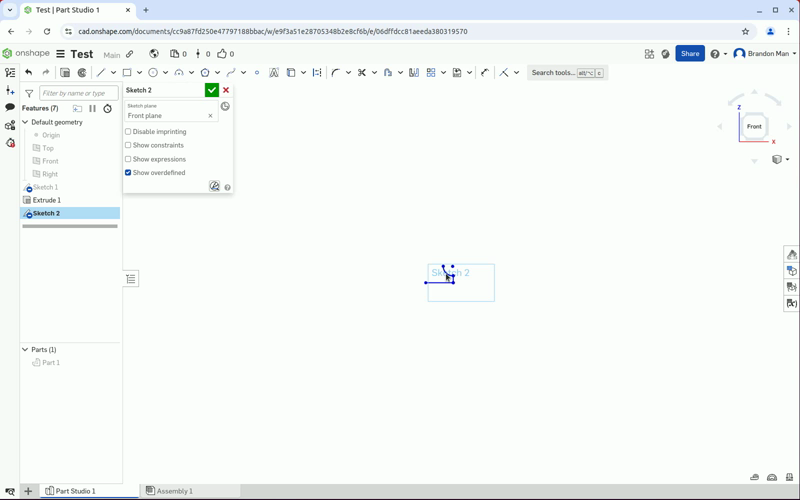
mouse_move(443, 266)
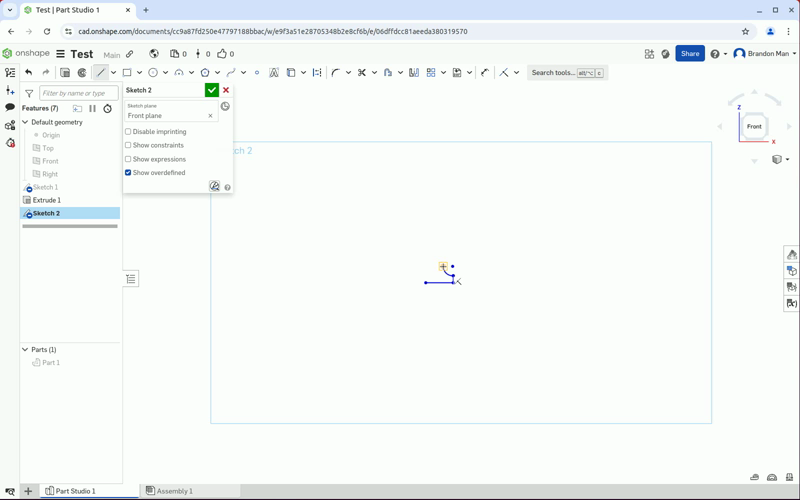
click(443, 266)
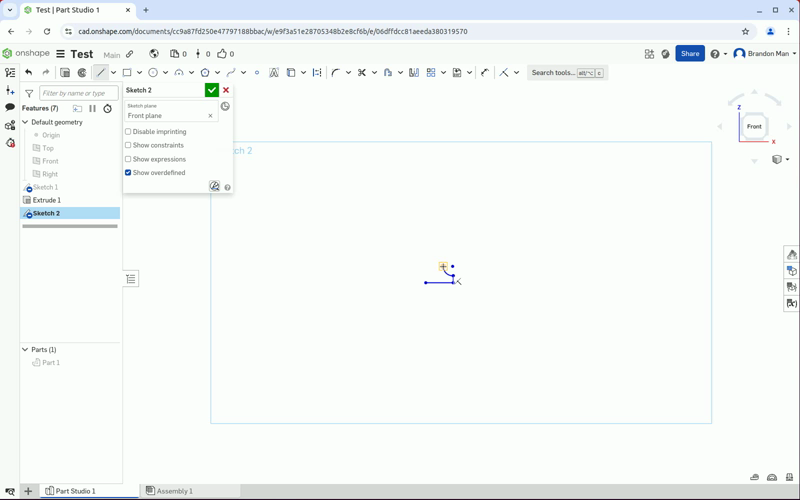
key_down(shift)
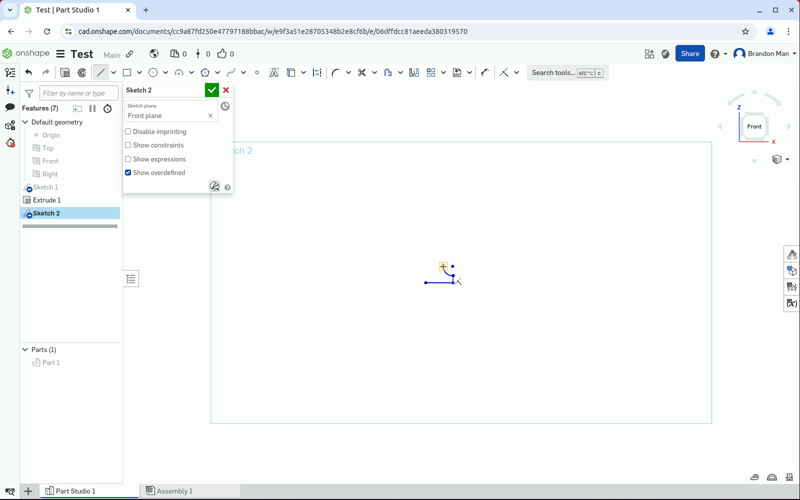
mouse_move(443, 188)
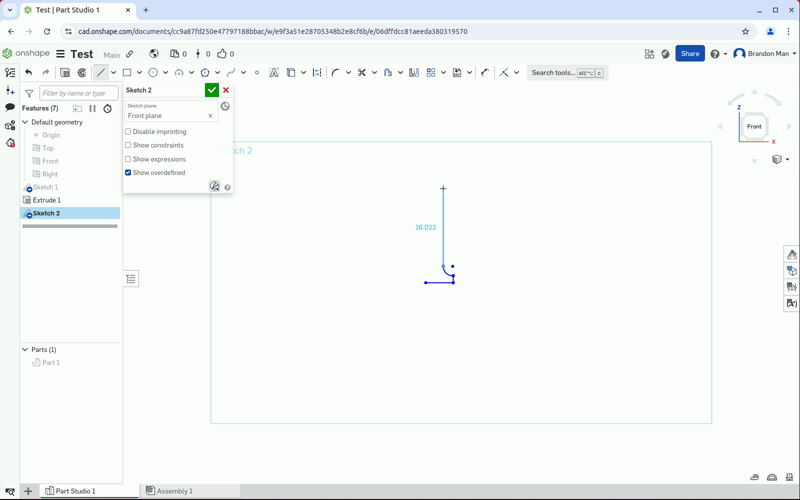
click(443, 188)
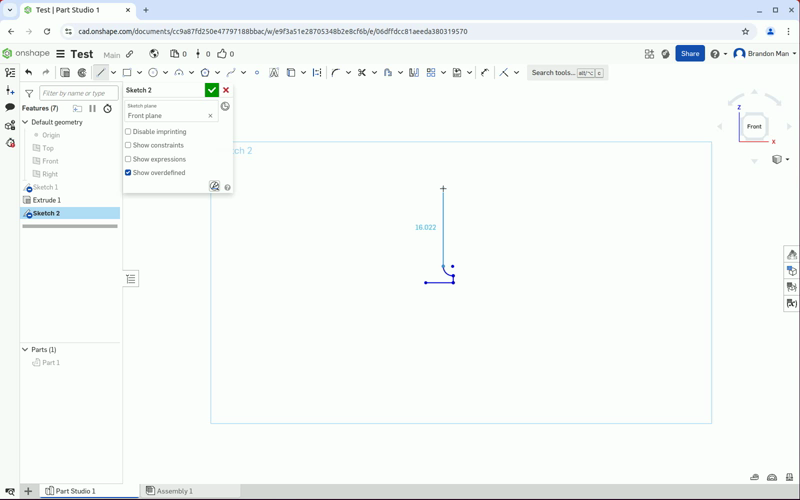
key_up(shift)
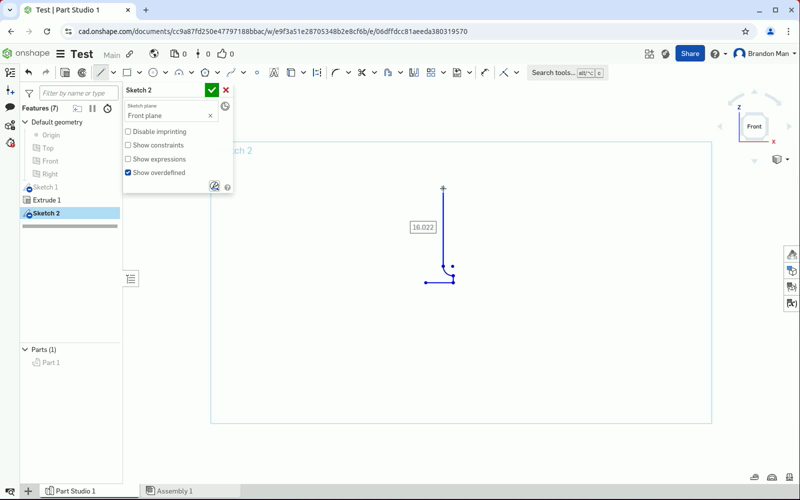
key(esc)
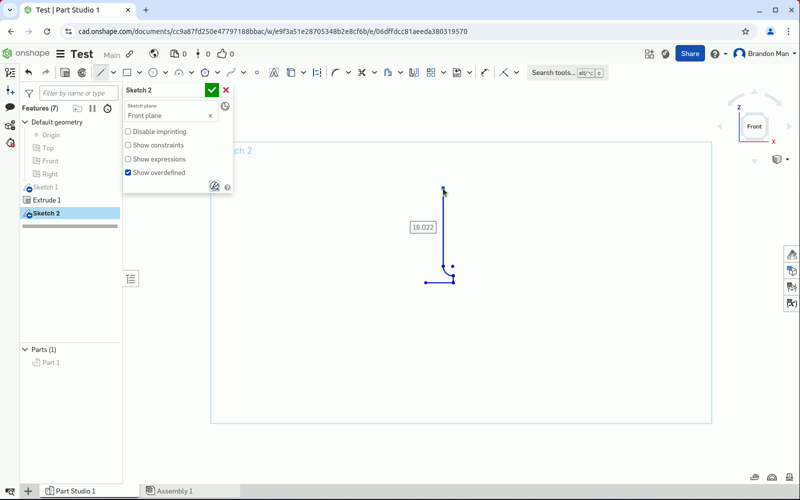
key(a)
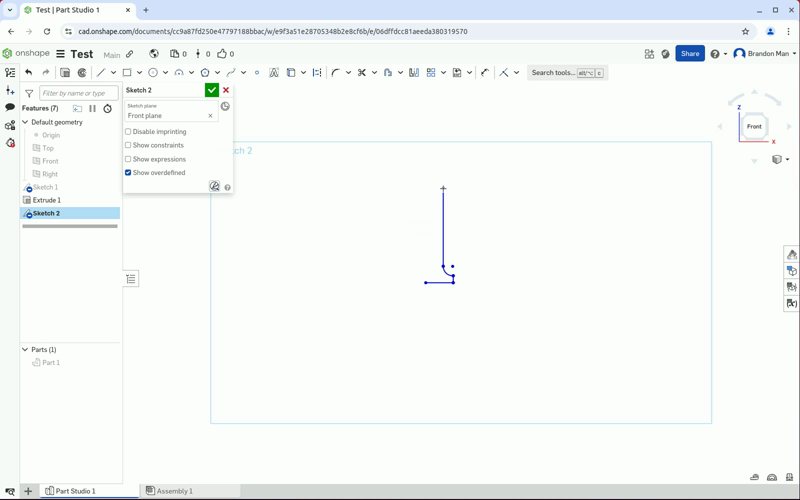
mouse_move(443, 188)
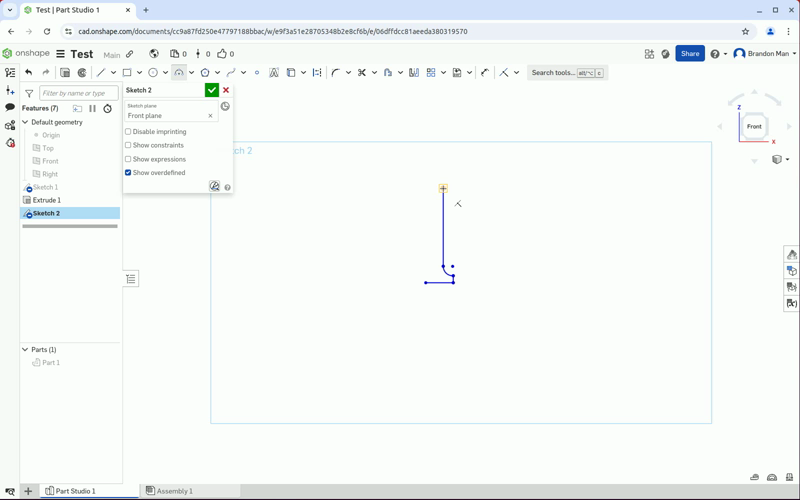
click(443, 188)
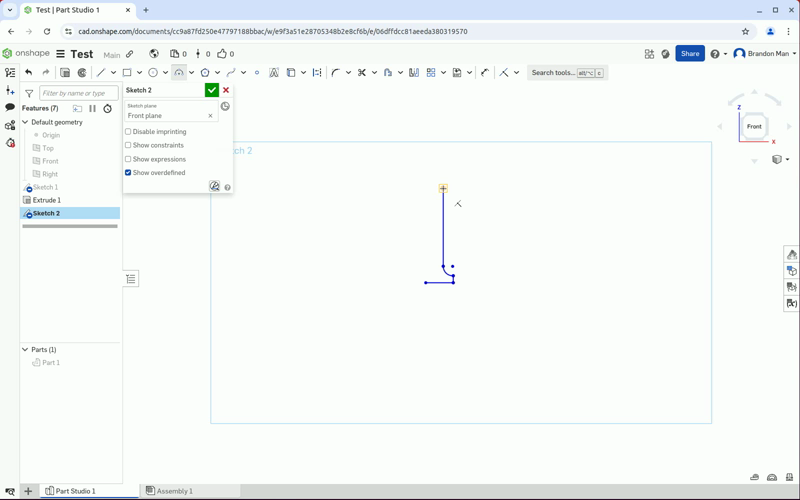
key_down(shift)
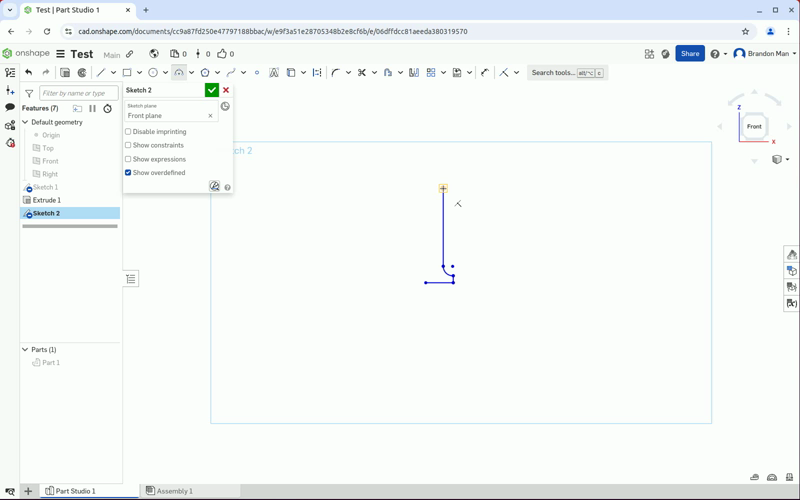
mouse_move(453, 177)
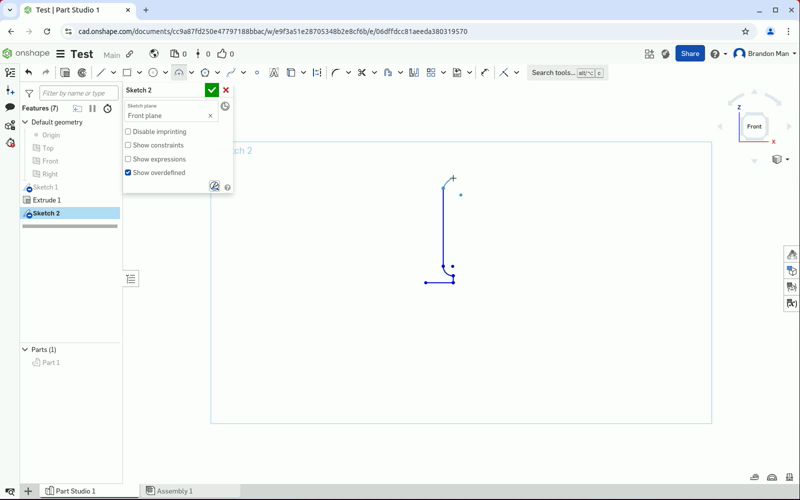
click(453, 177)
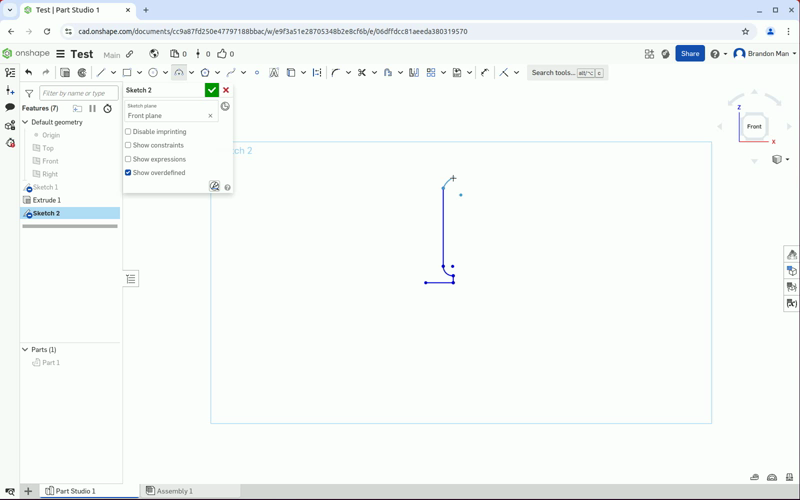
mouse_move(446, 180)
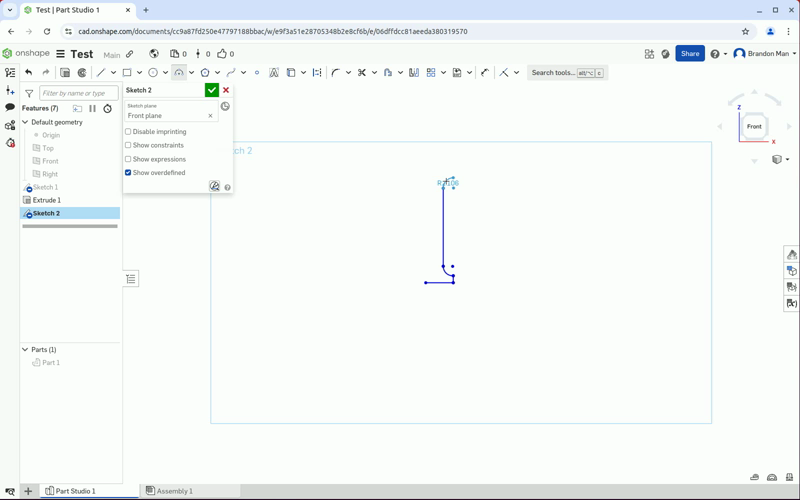
click(446, 180)
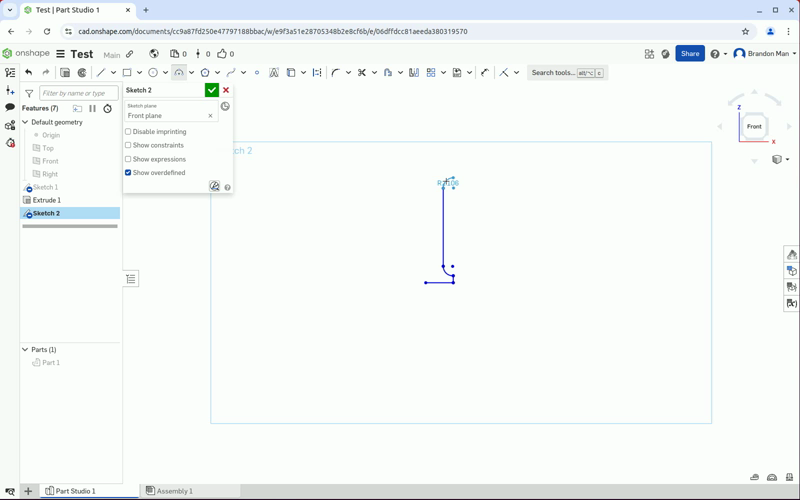
key_up(shift)
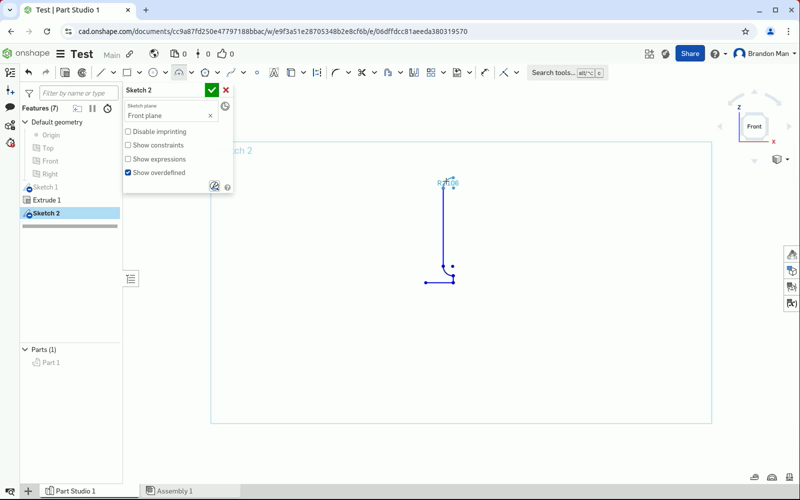
key(esc)
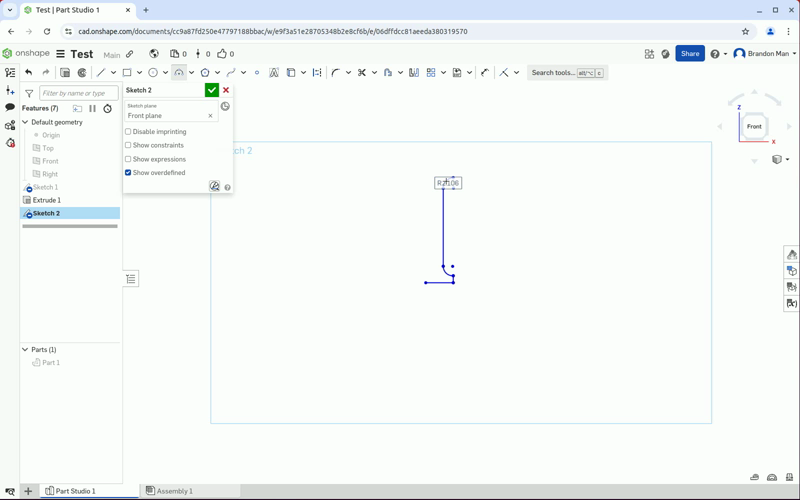
key(l)
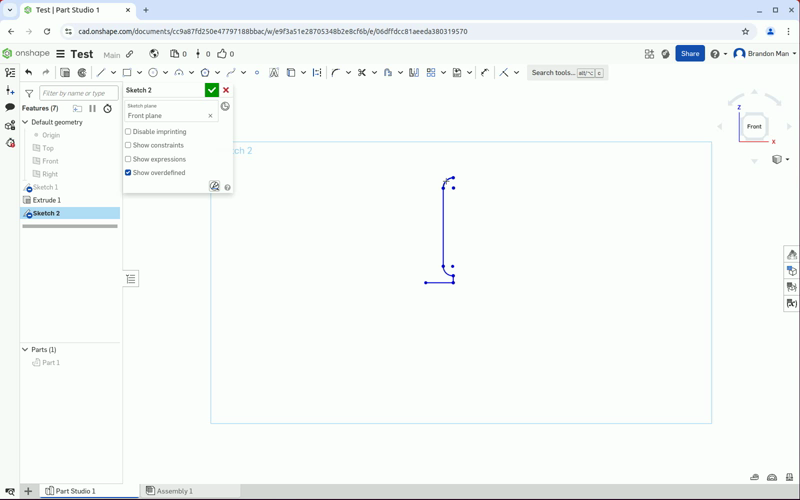
mouse_move(453, 177)
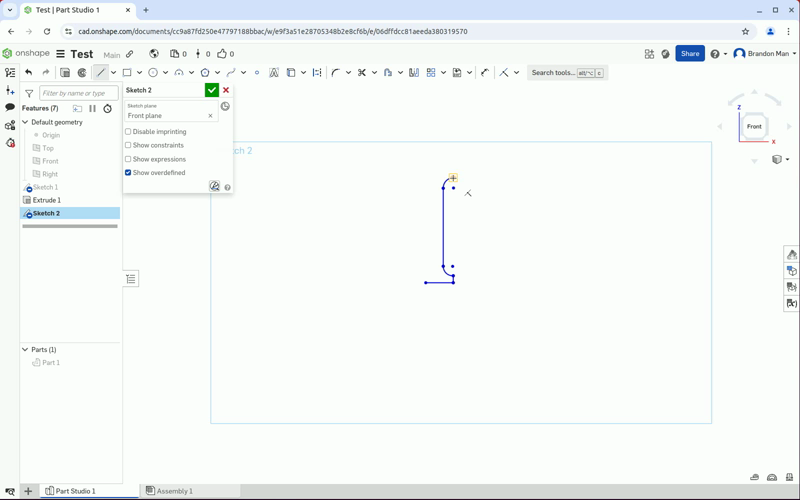
click(453, 177)
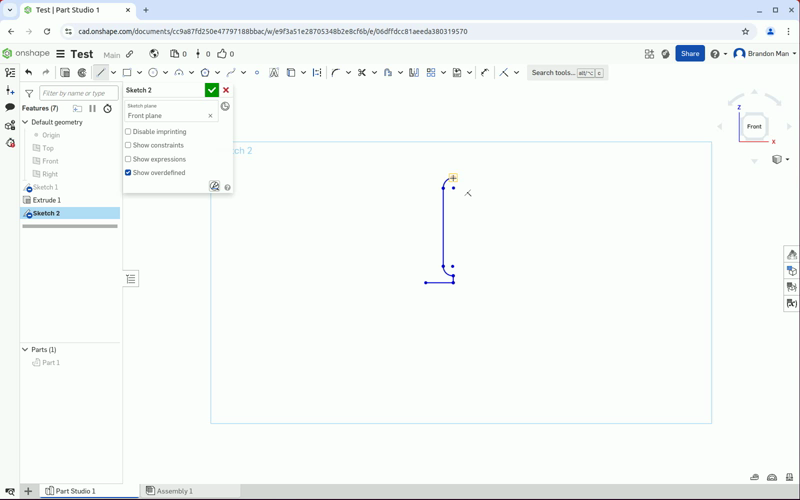
key_down(shift)
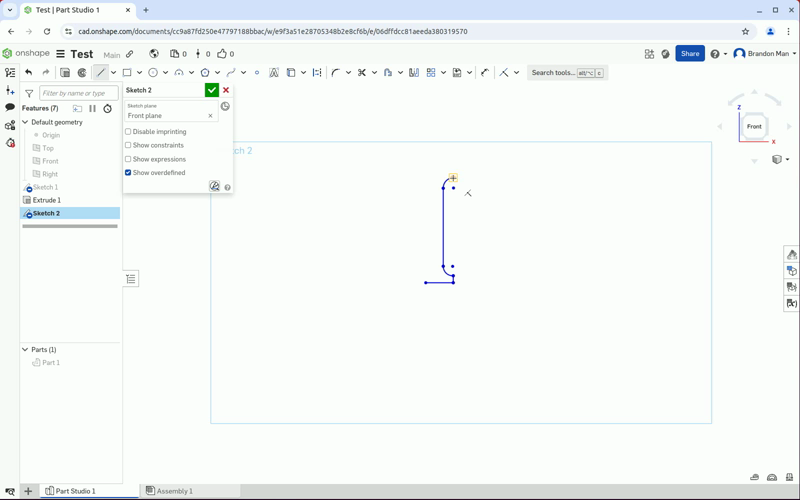
mouse_move(483, 177)
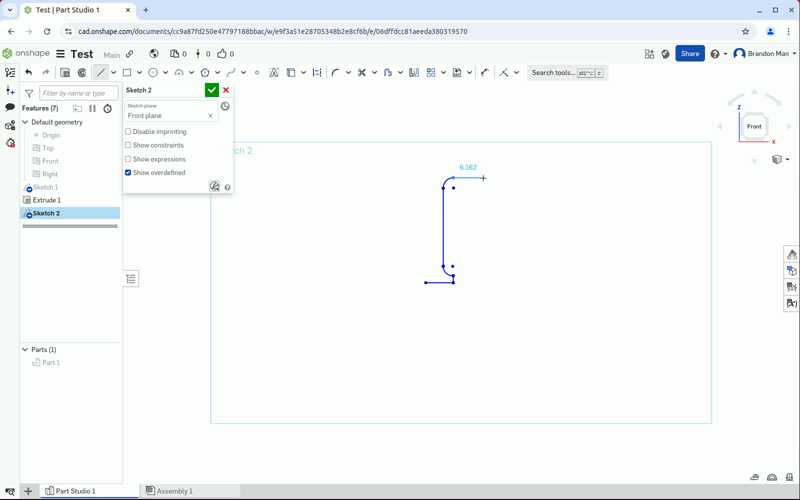
mouse_move(453, 170)
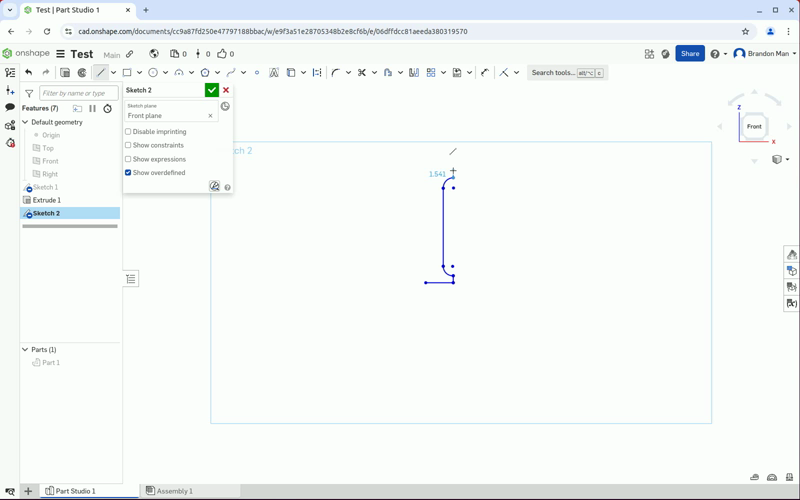
scroll(6)
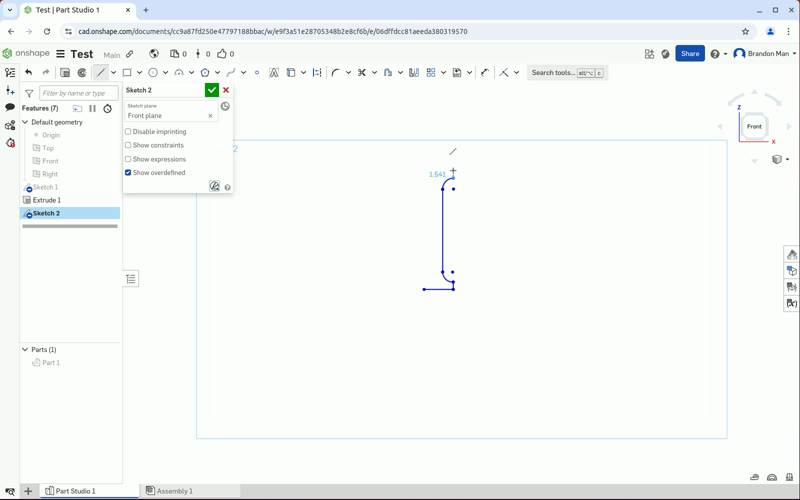
scroll(6)
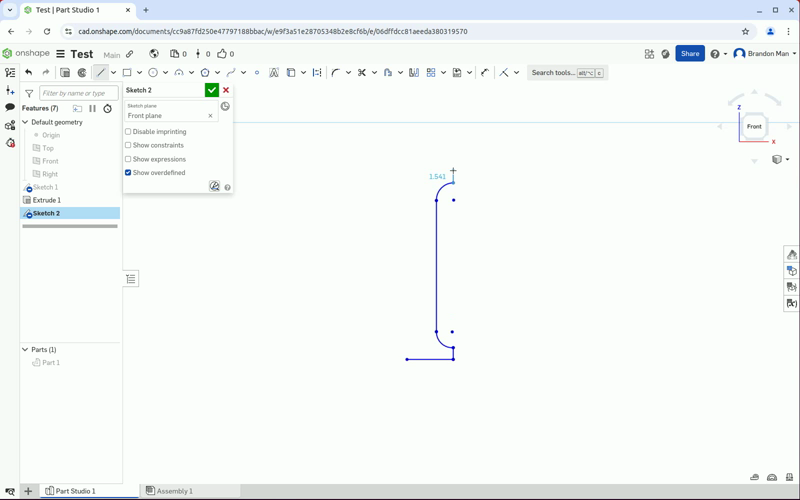
scroll(6)
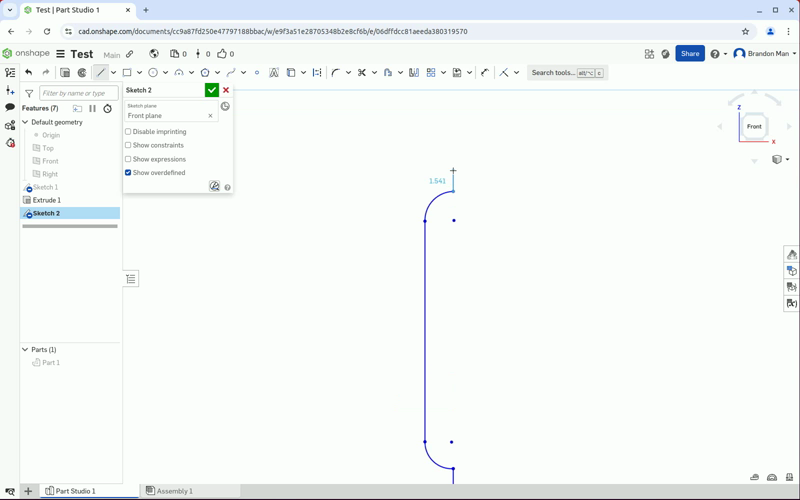
scroll(6)
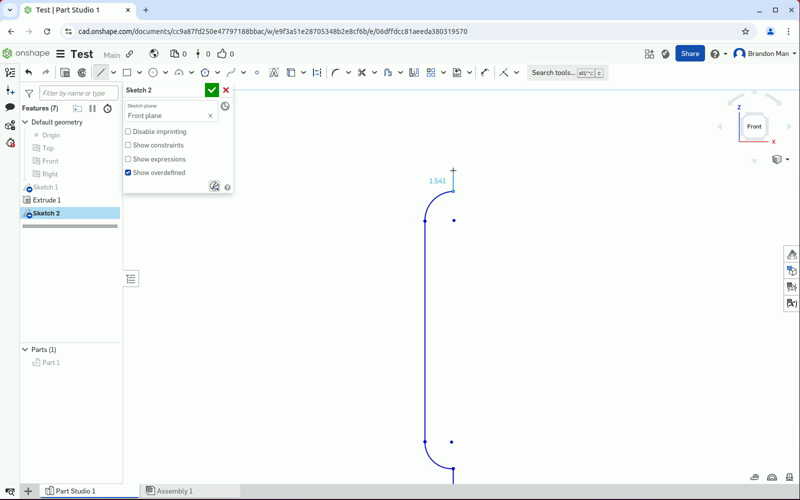
scroll(6)
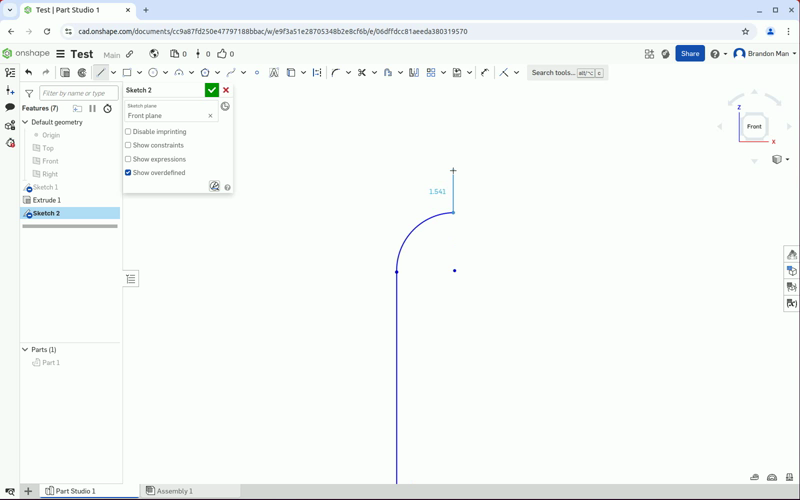
scroll(6)
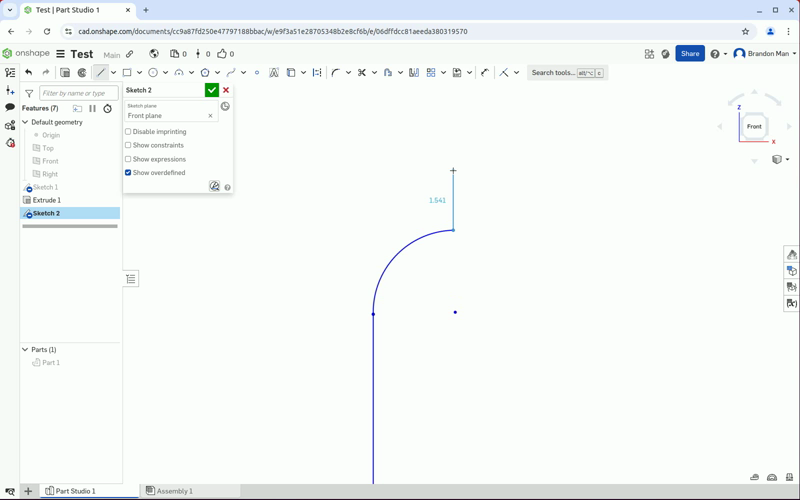
scroll(6)
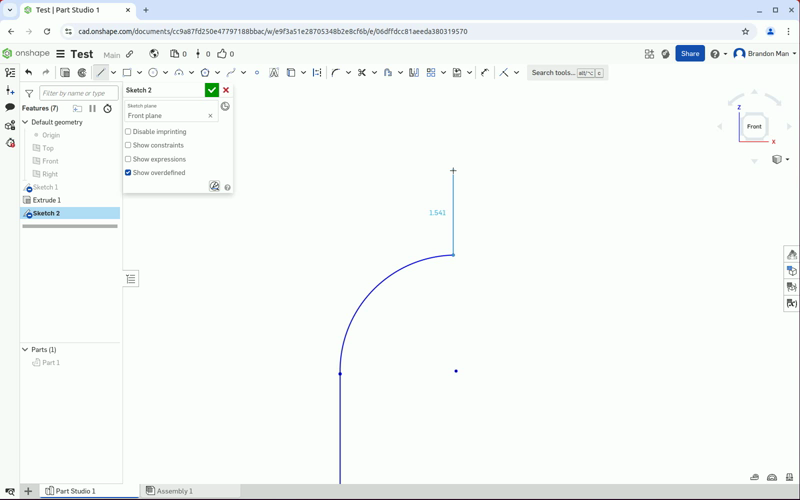
click(453, 170)
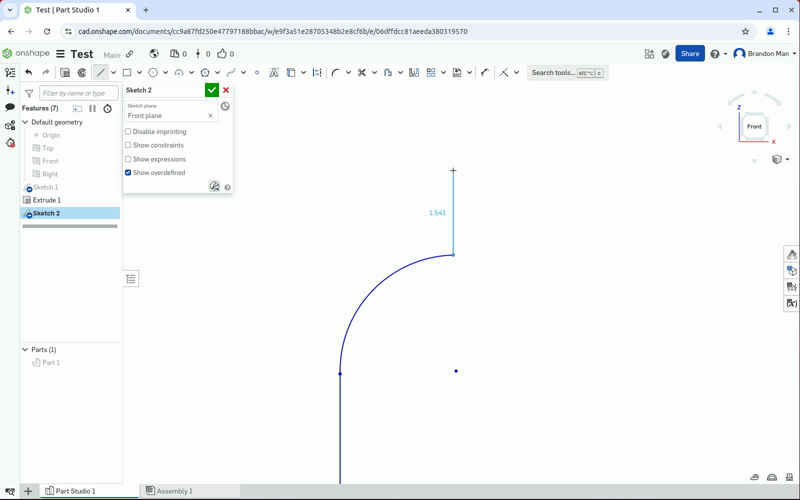
scroll(-6)
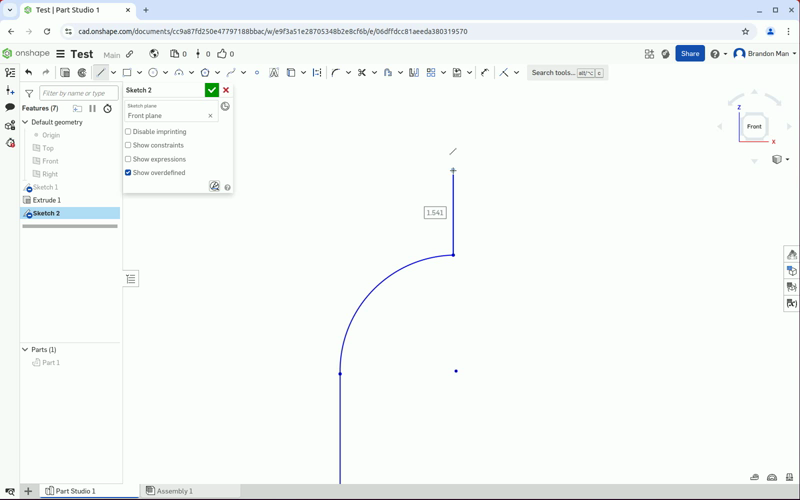
scroll(-6)
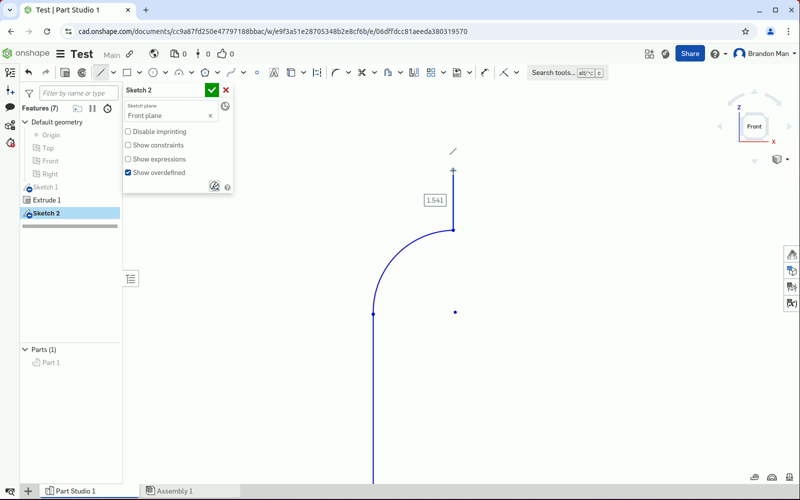
scroll(-6)
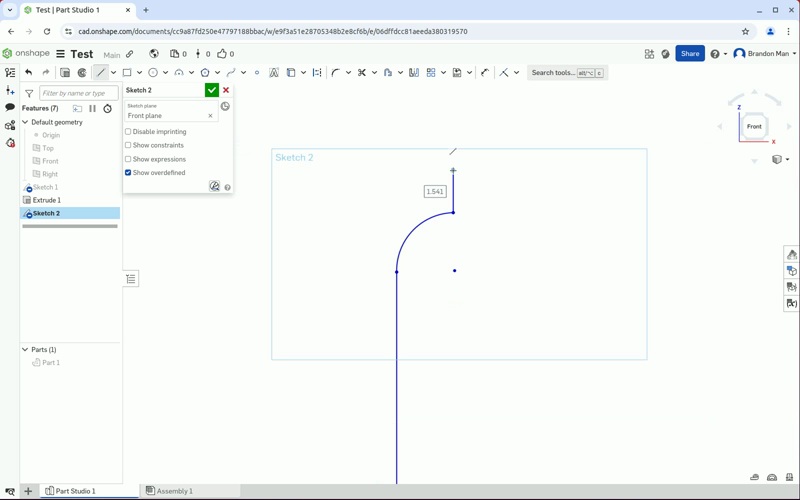
scroll(-6)
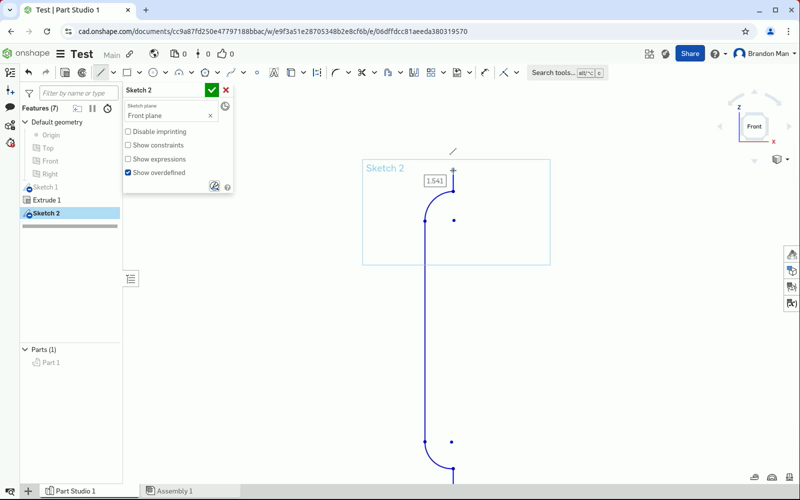
scroll(-6)
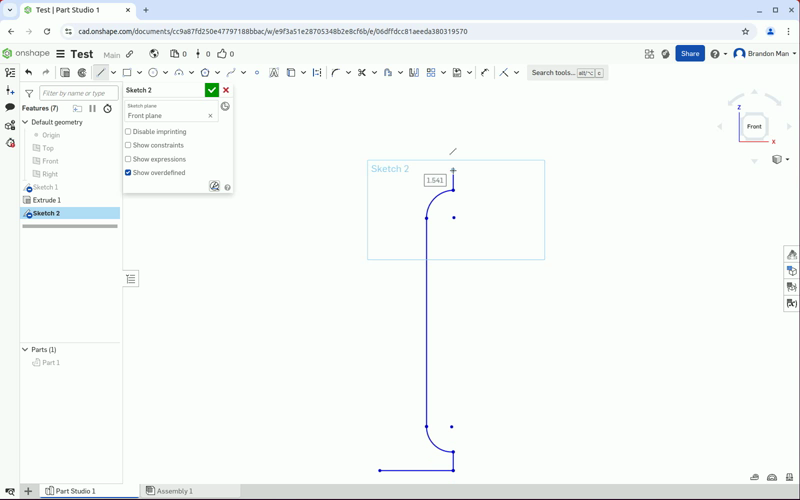
scroll(-6)
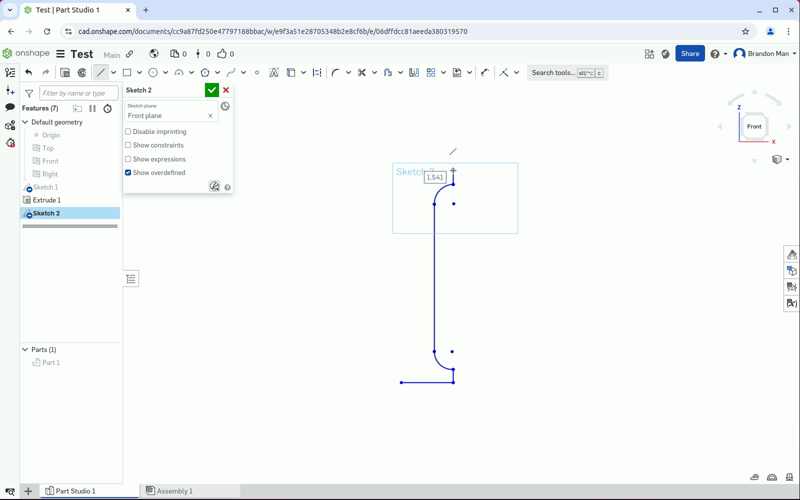
scroll(-6)
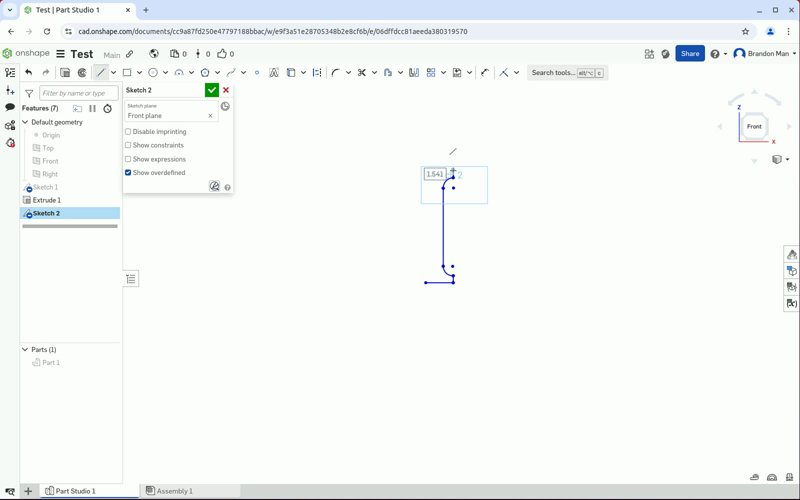
key_up(shift)
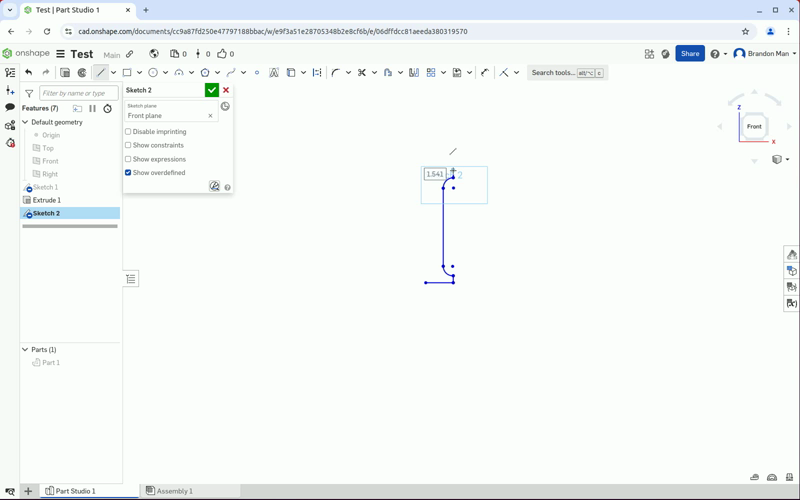
key_down(shift)
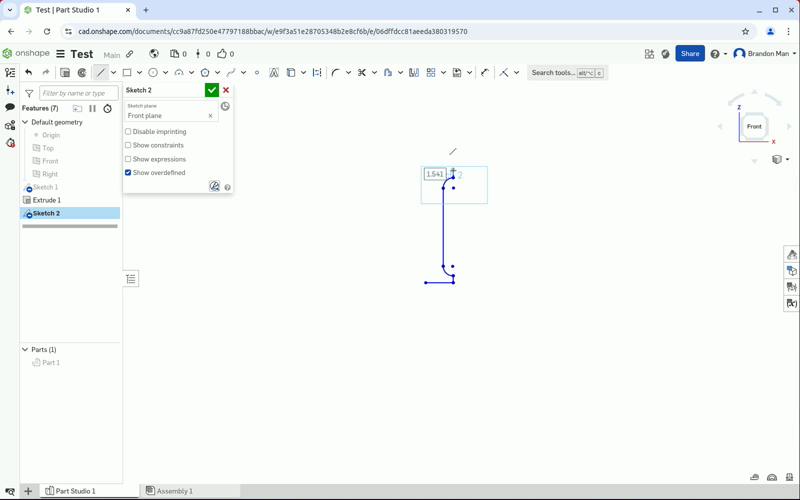
mouse_move(483, 170)
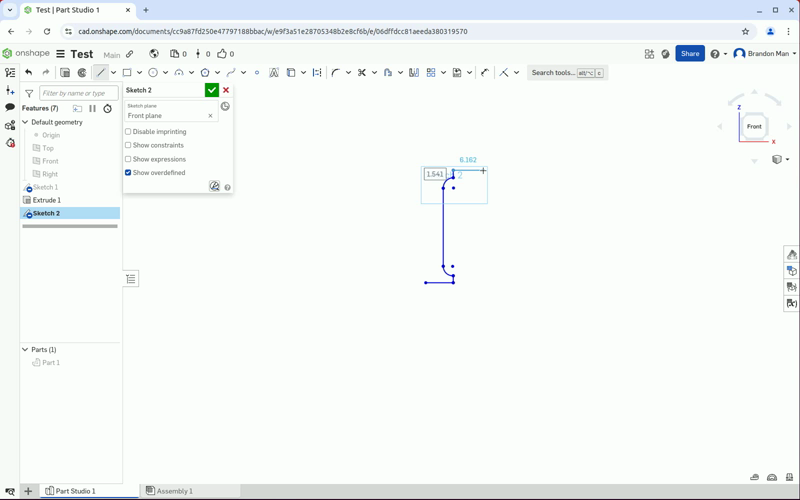
mouse_move(425, 170)
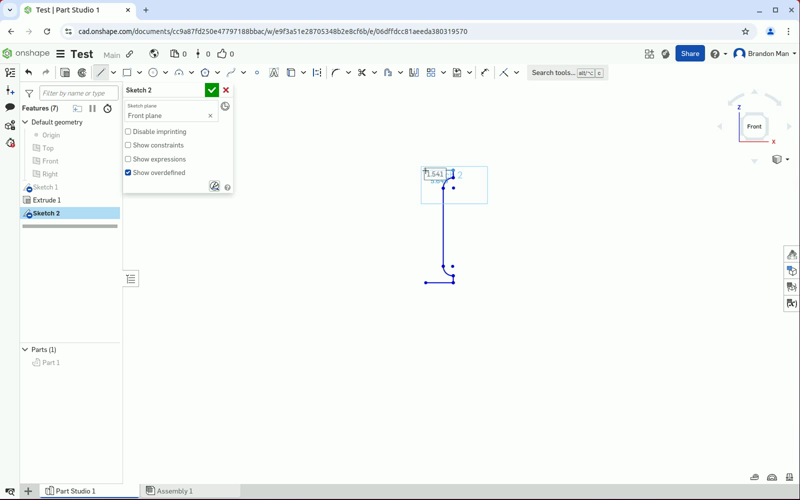
click(425, 170)
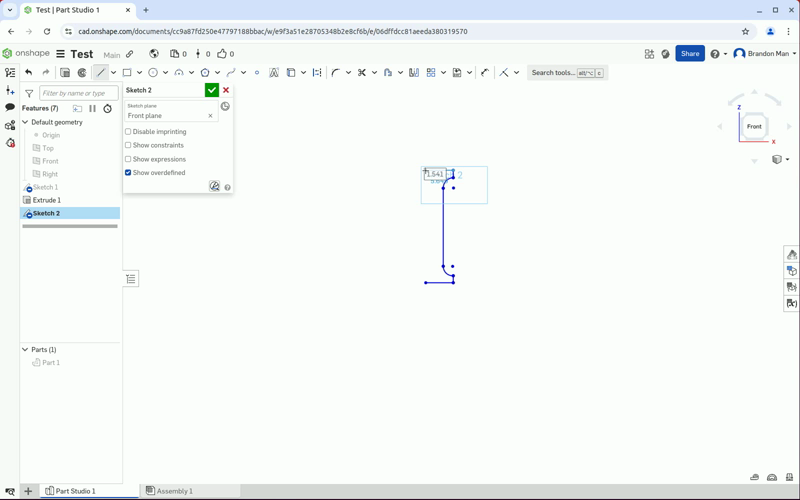
key_up(shift)
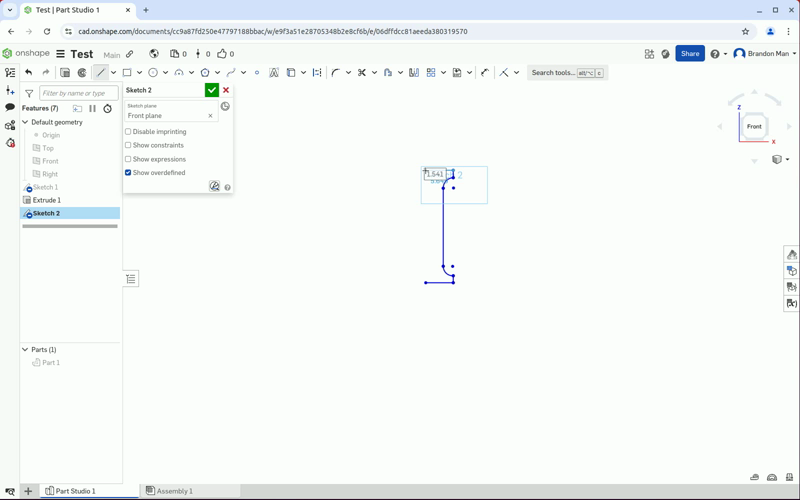
key_down(shift)
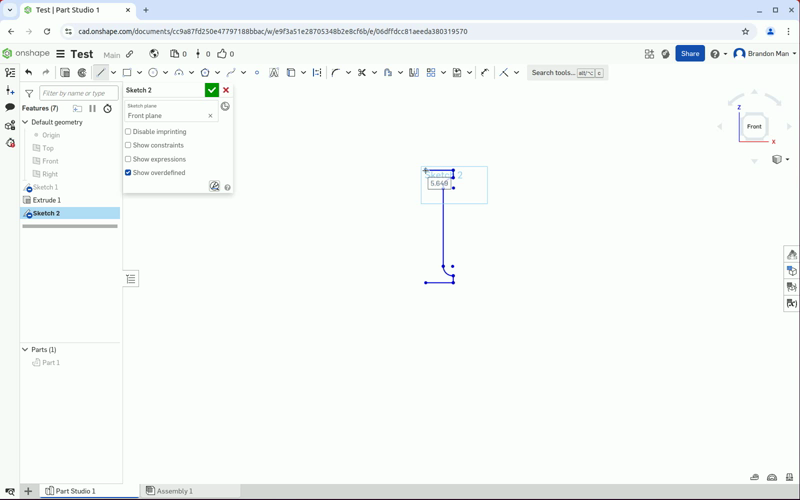
mouse_move(425, 282)
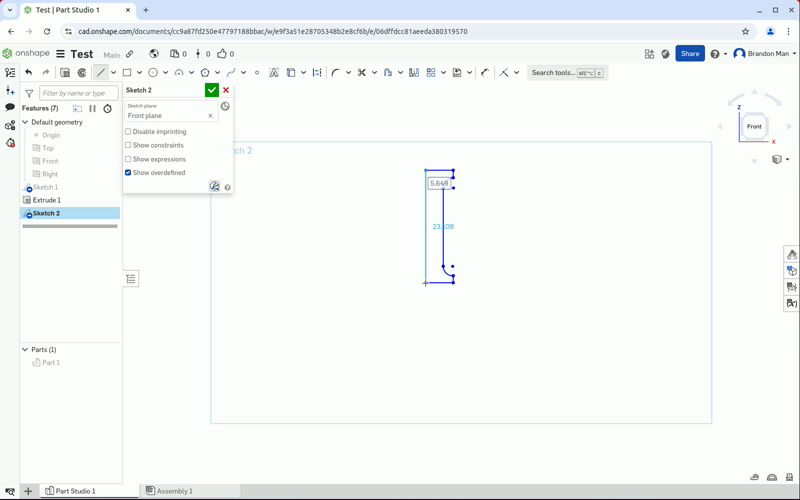
key_up(shift)
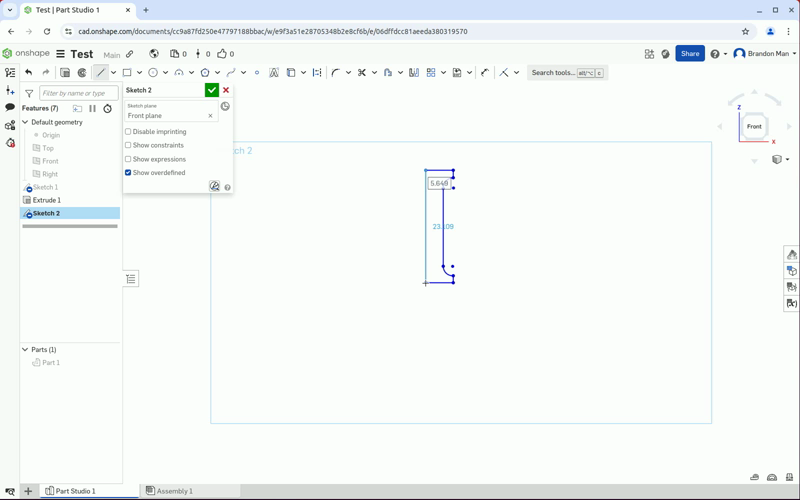
click(425, 282)
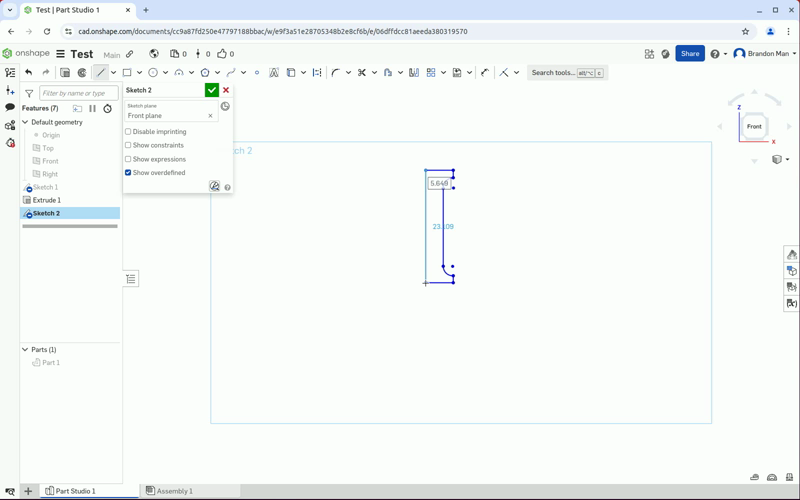
key(esc)
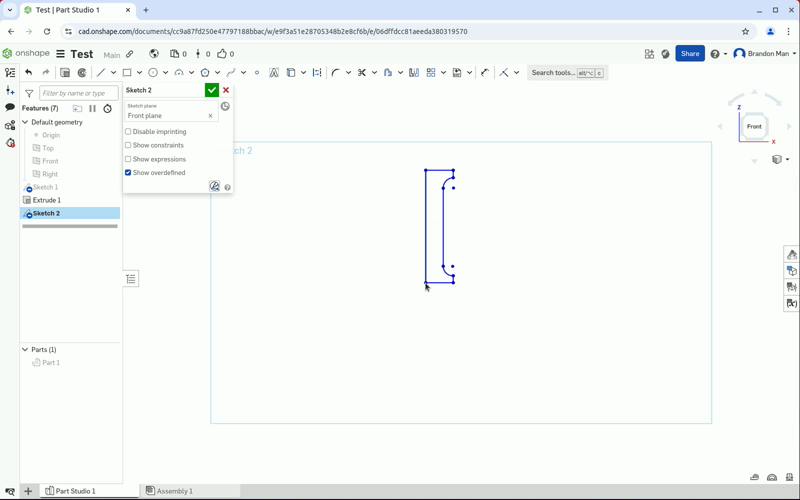
mouse_move(429, 253)
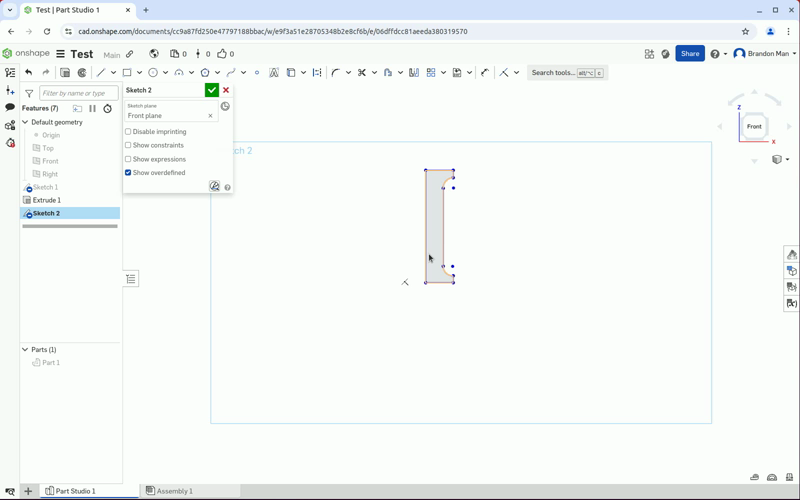
click(429, 253)
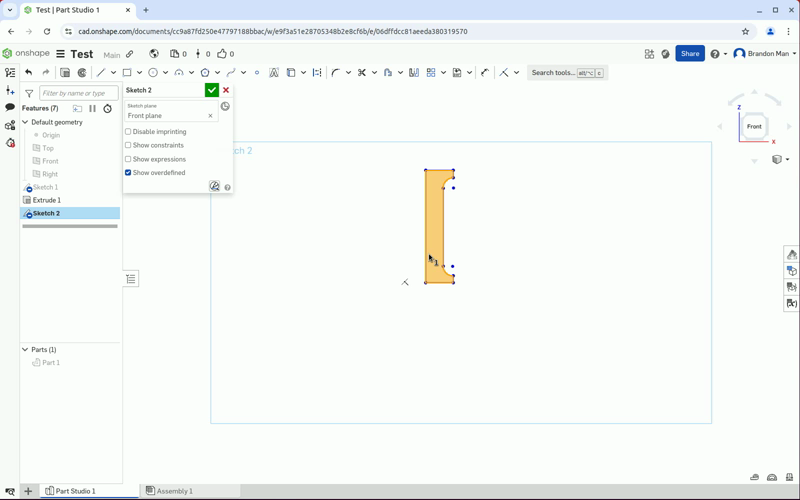
mouse_move(73, 352)
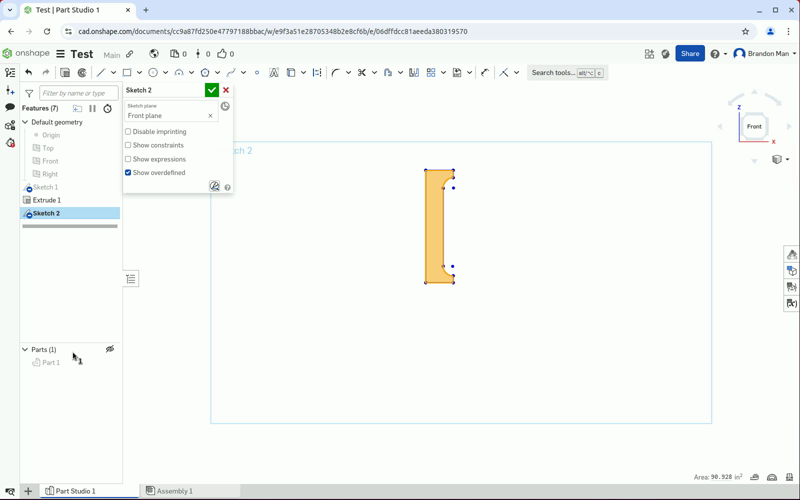
key(shift+y)
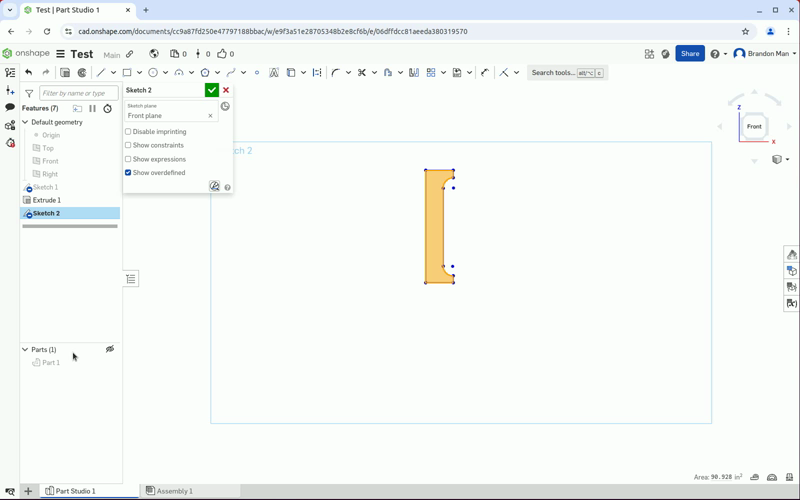
key(shift+e)
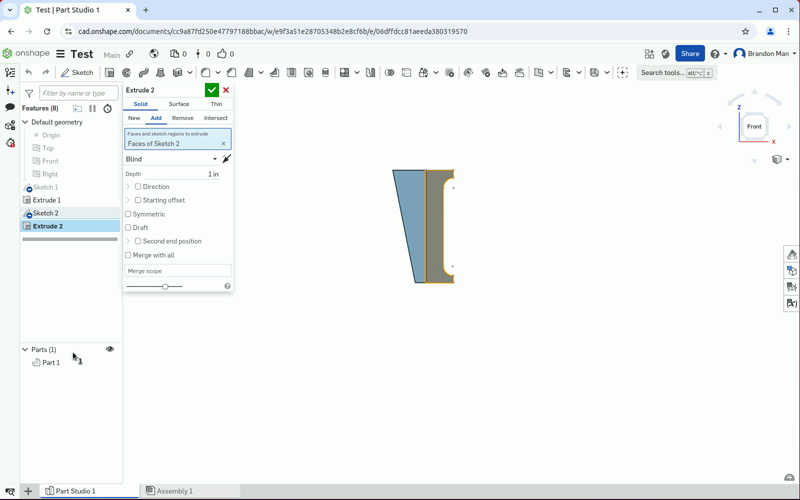
mouse_move(143, 106)
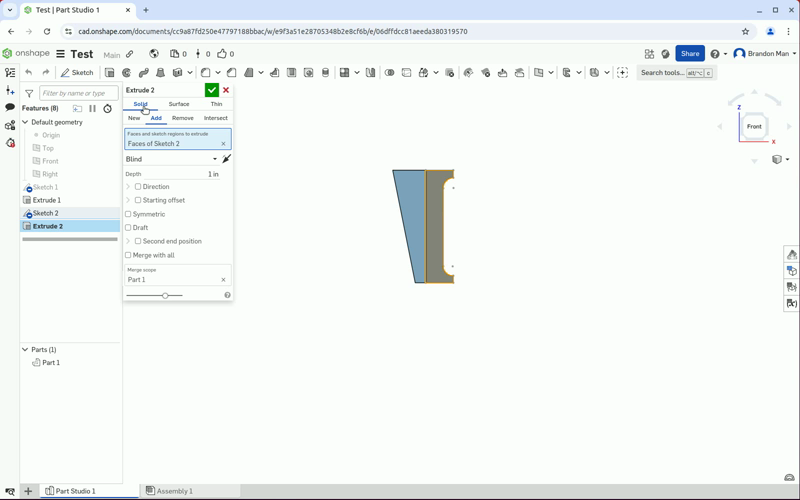
click(143, 106)
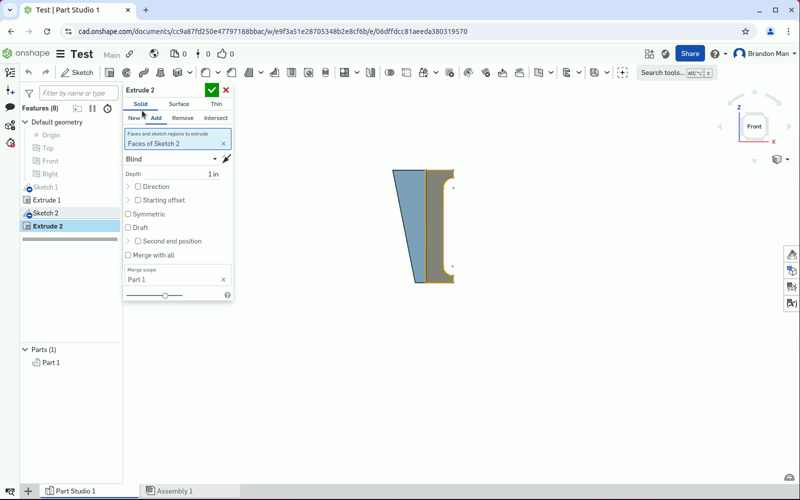
mouse_move(137, 120)
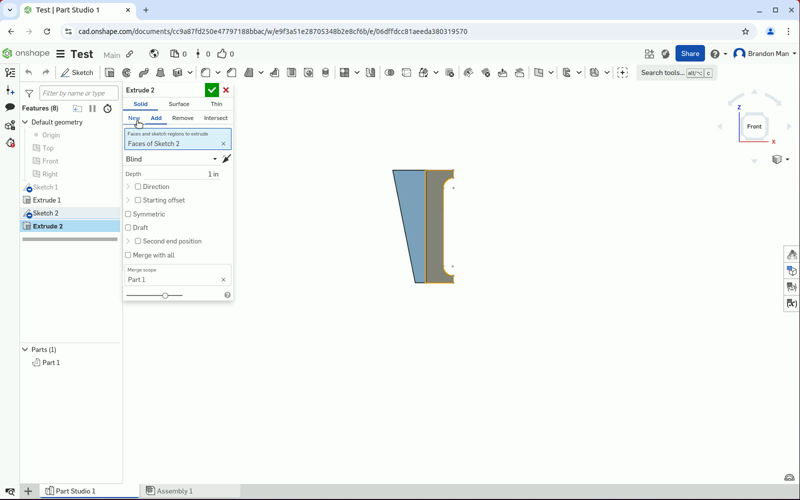
click(137, 120)
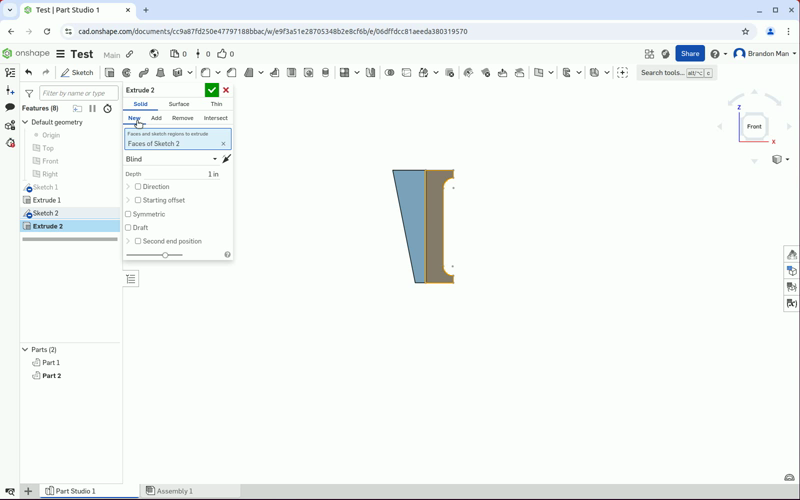
key(tab, 4)
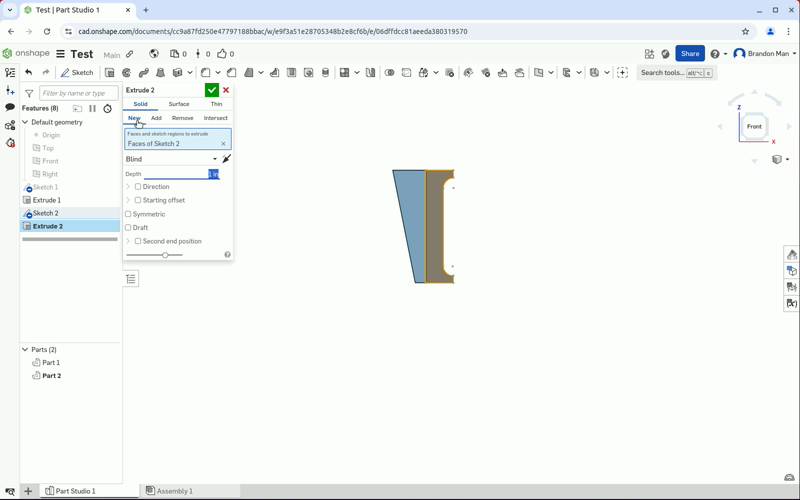
text(2.407)
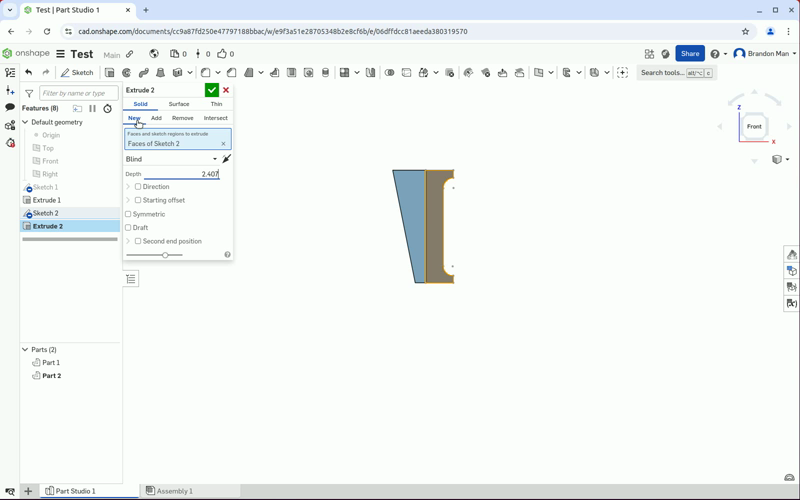
key(enter)
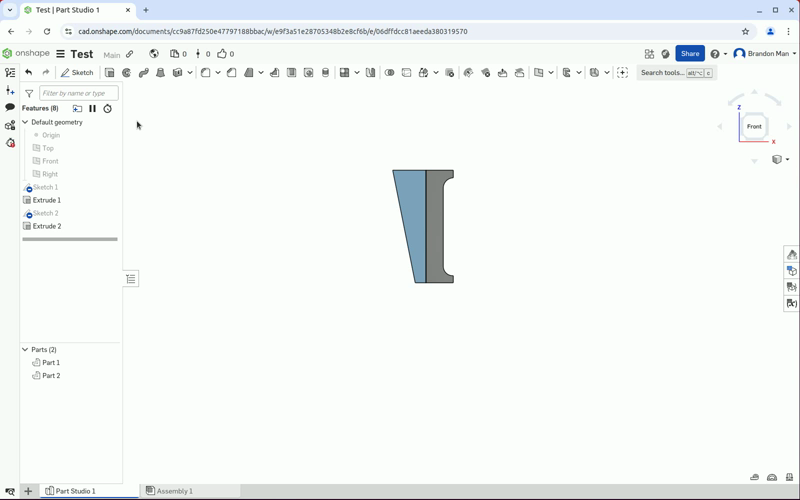
key(shift+h)
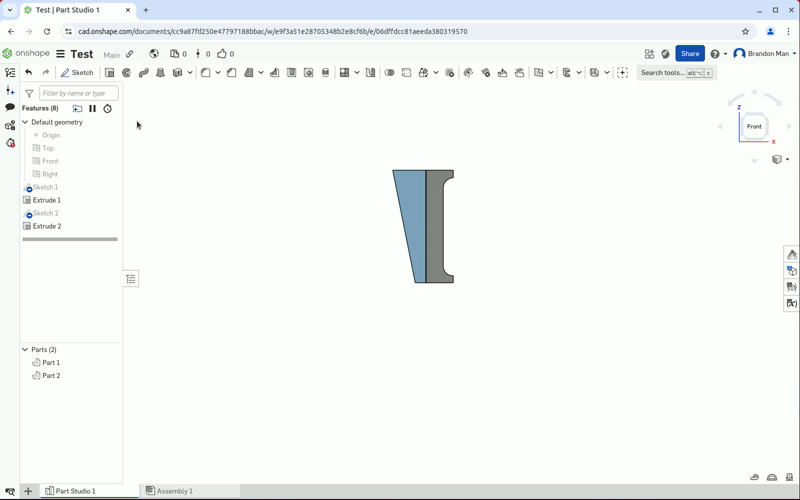
key(shift+h)
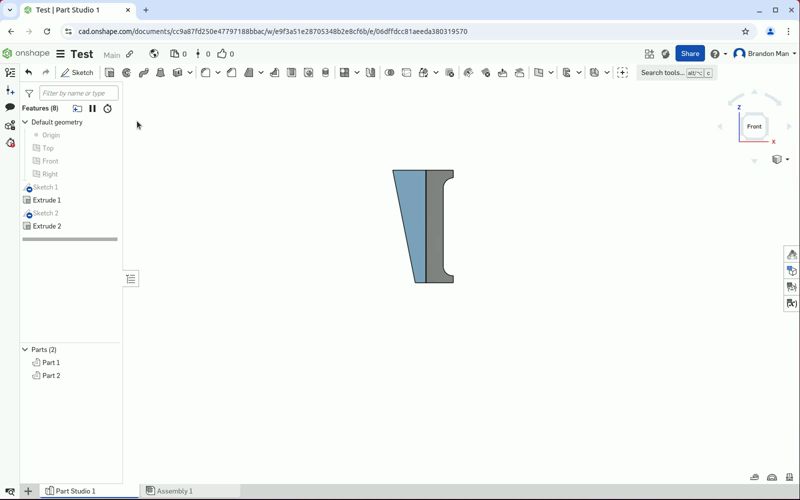
mouse_move(73, 189)
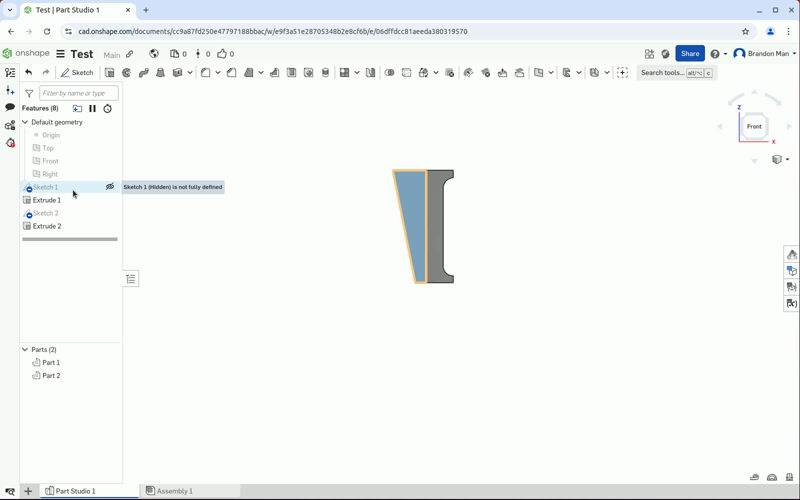
click(73, 189)
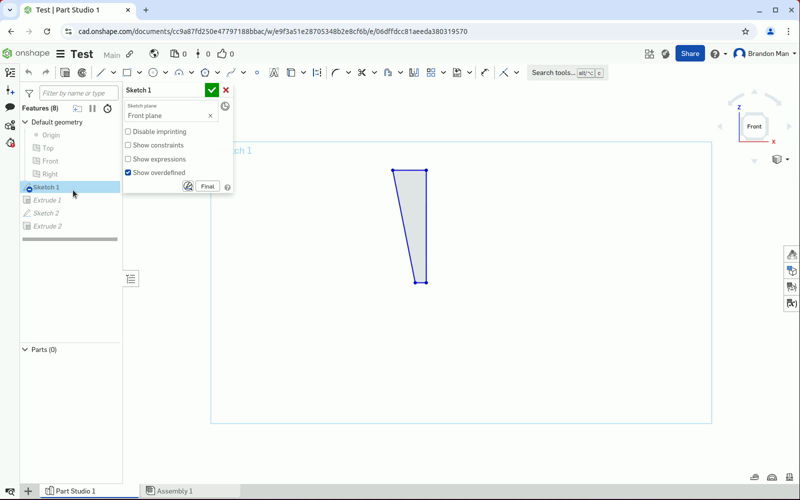
mouse_move(229, 92)
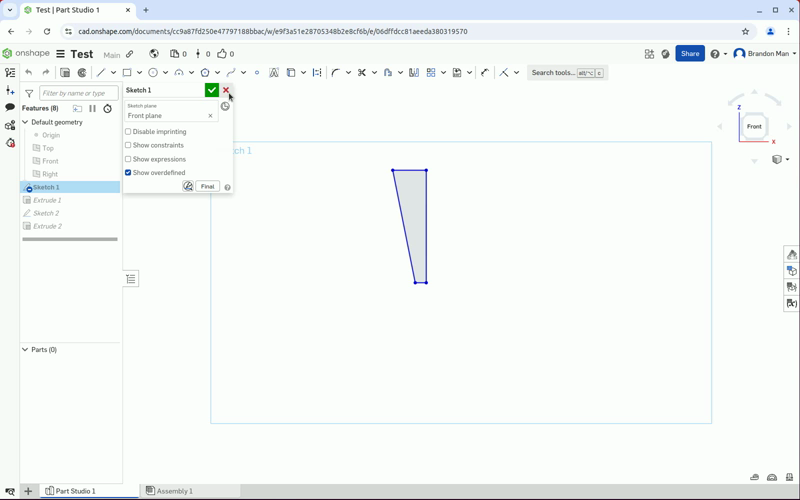
click(229, 92)
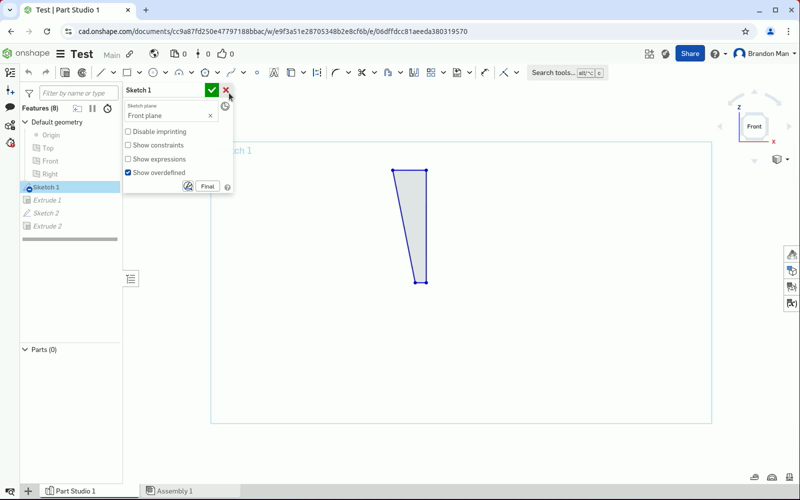
key(shift+s)
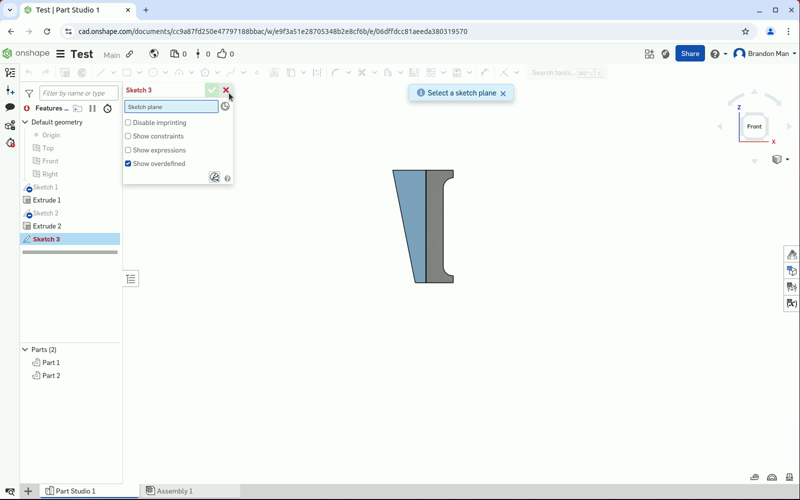
mouse_move(73, 163)
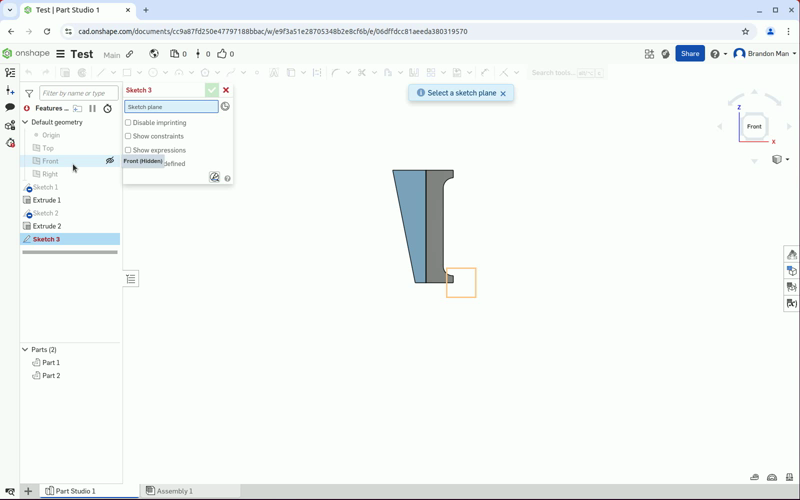
click(73, 163)
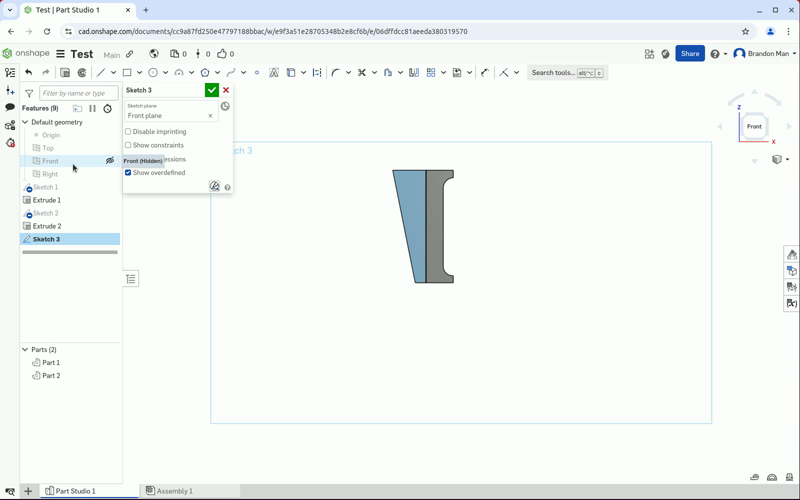
mouse_move(73, 352)
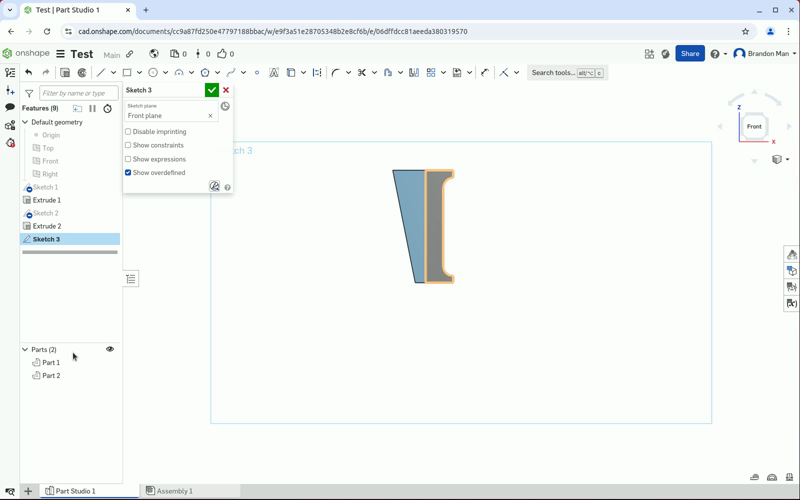
key(y)
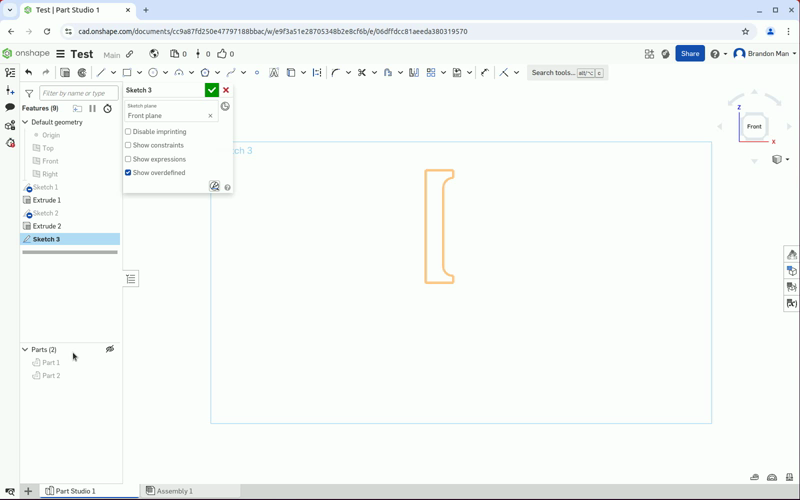
key(l)
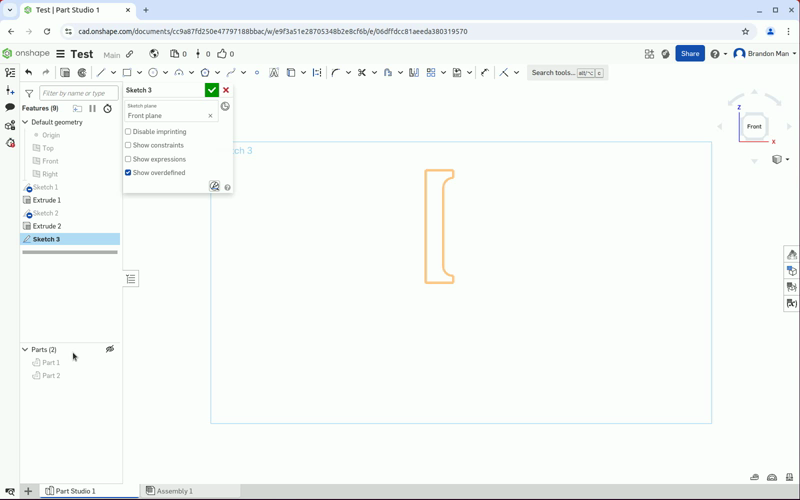
key_down(shift)
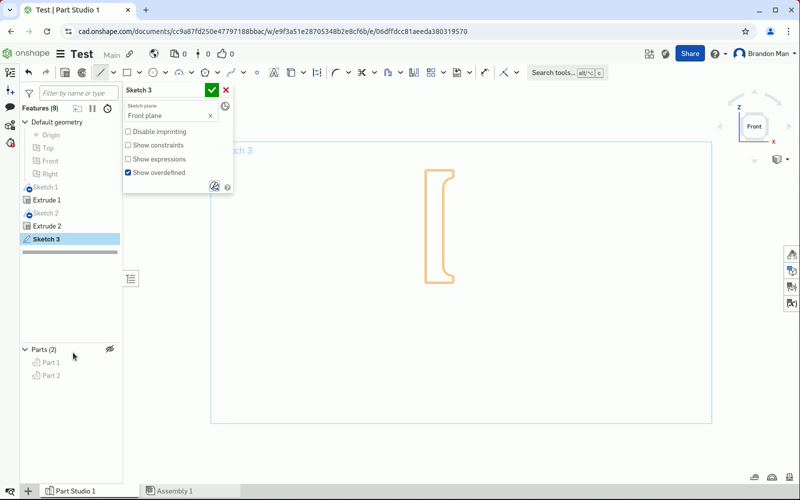
mouse_move(453, 282)
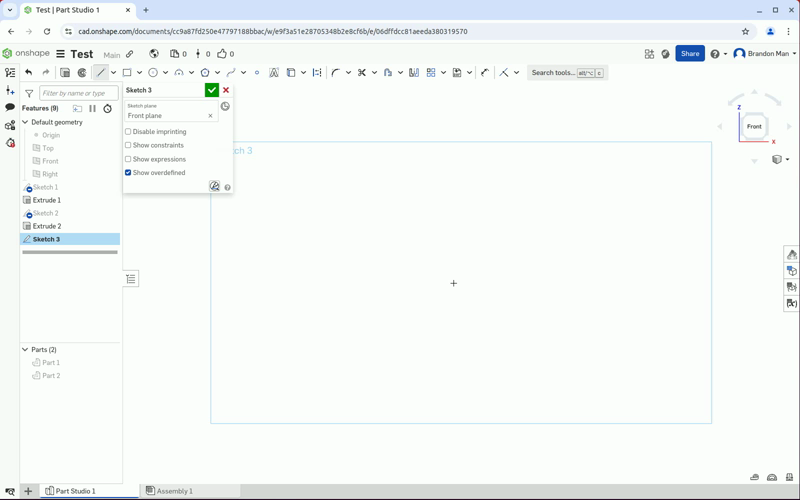
click(453, 282)
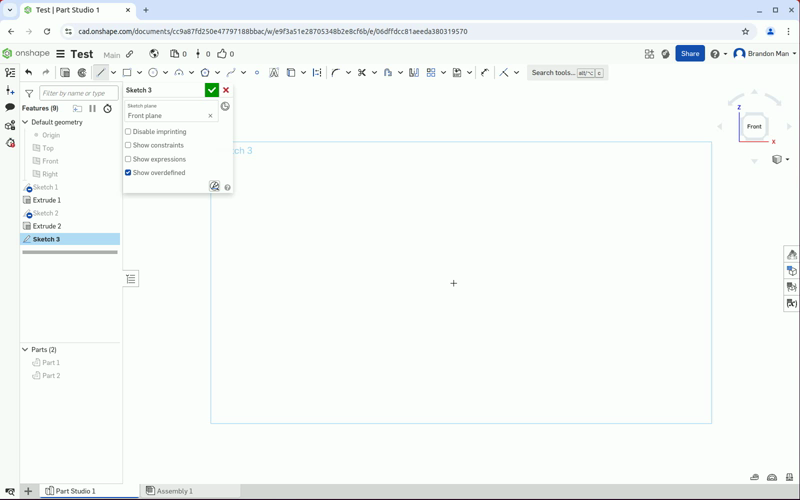
key_up(shift)
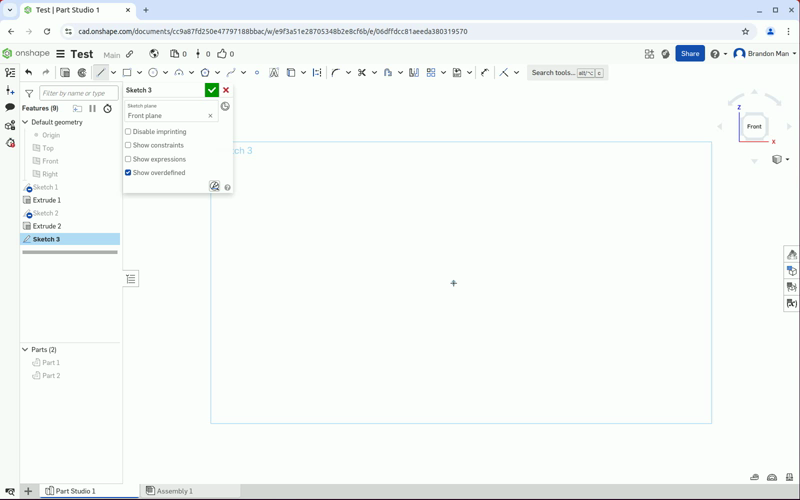
key_down(shift)
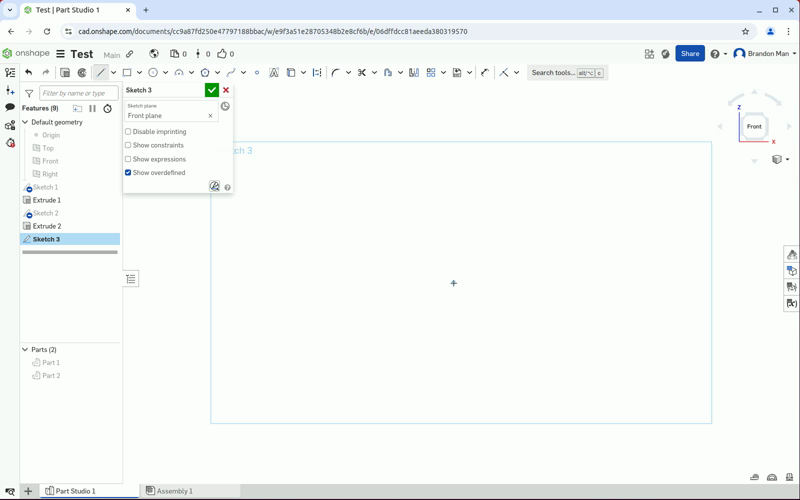
mouse_move(483, 282)
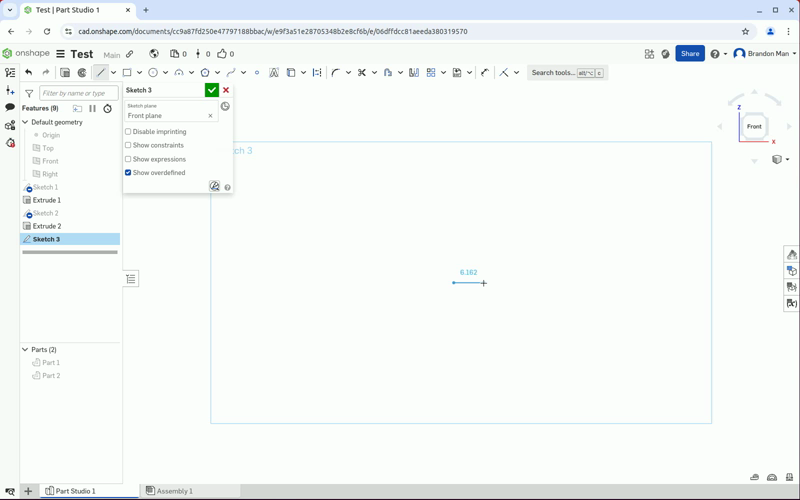
mouse_move(475, 282)
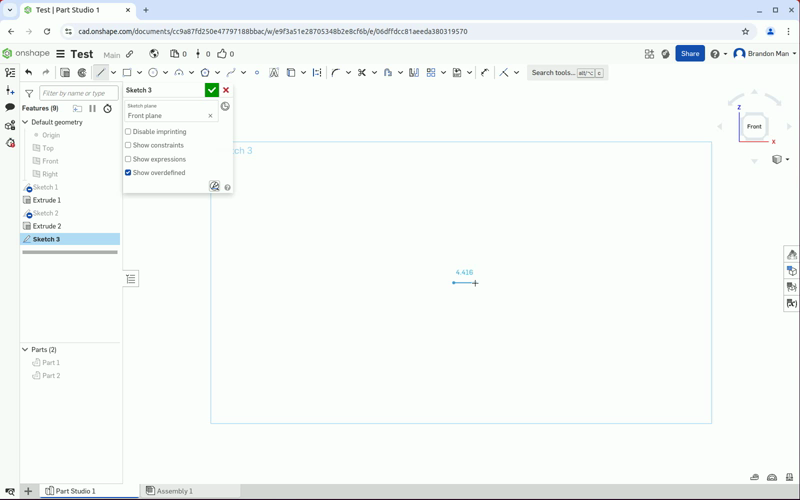
click(475, 282)
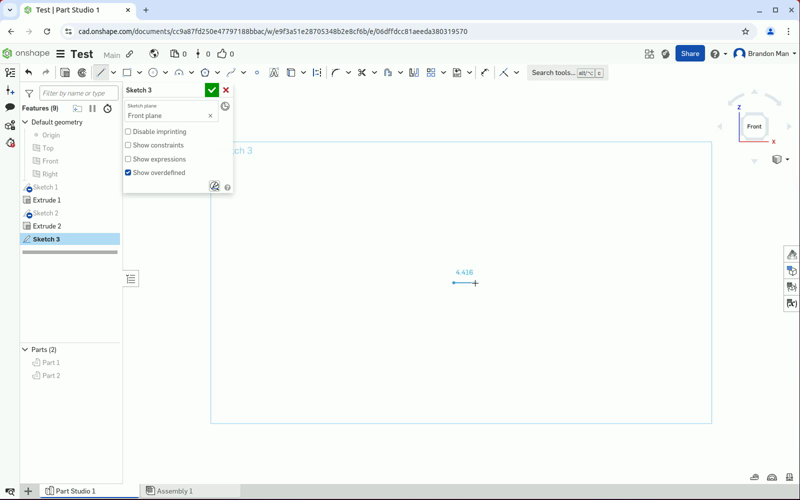
key_up(shift)
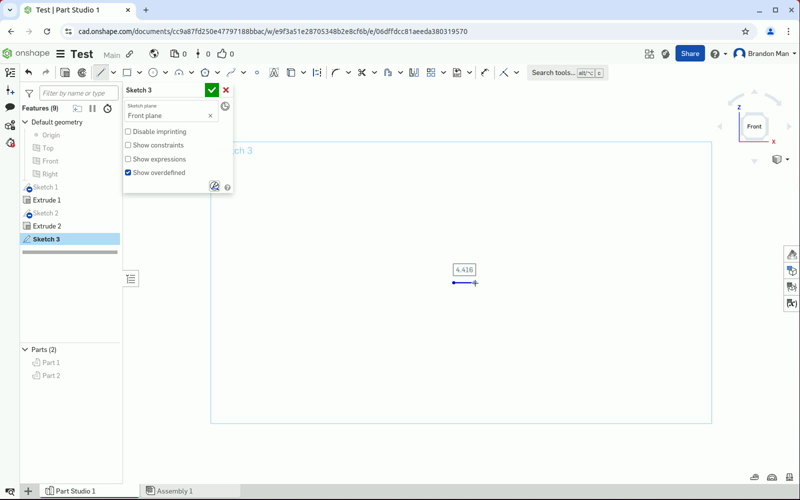
key_down(shift)
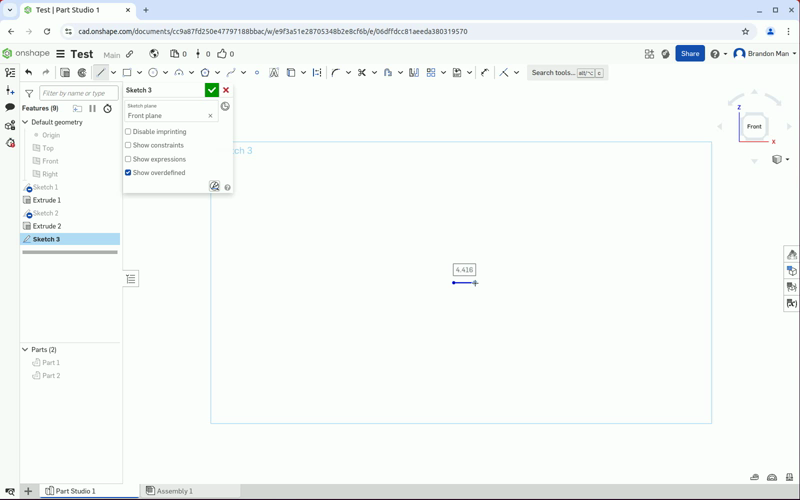
mouse_move(475, 170)
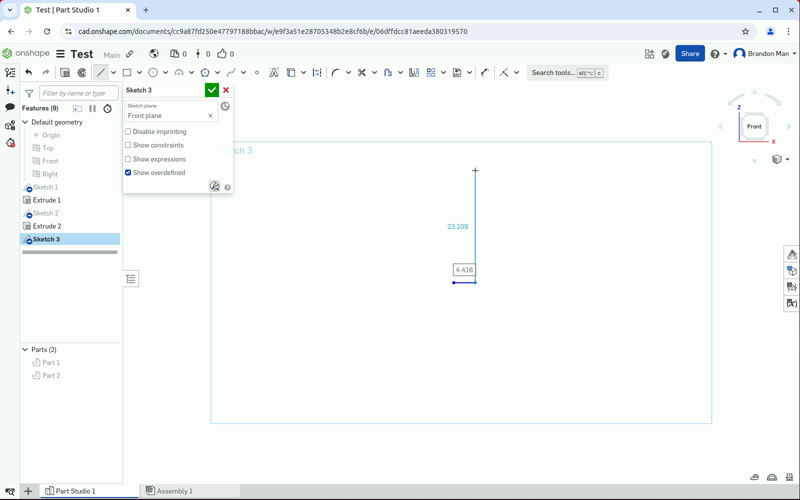
click(475, 170)
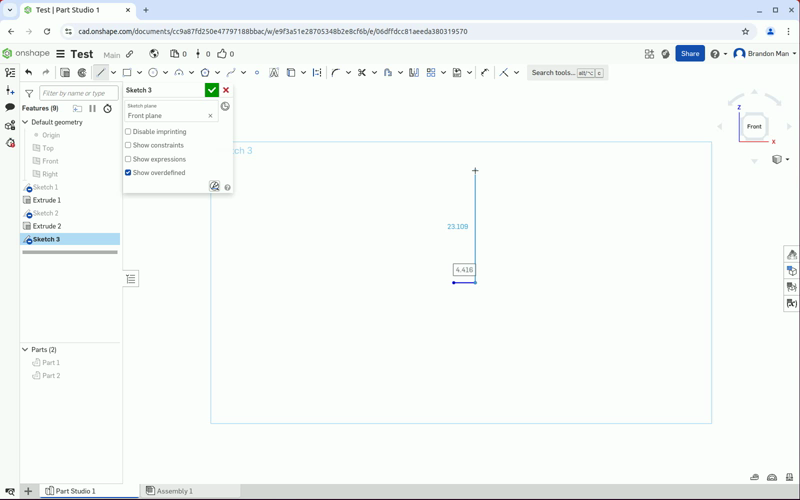
key_up(shift)
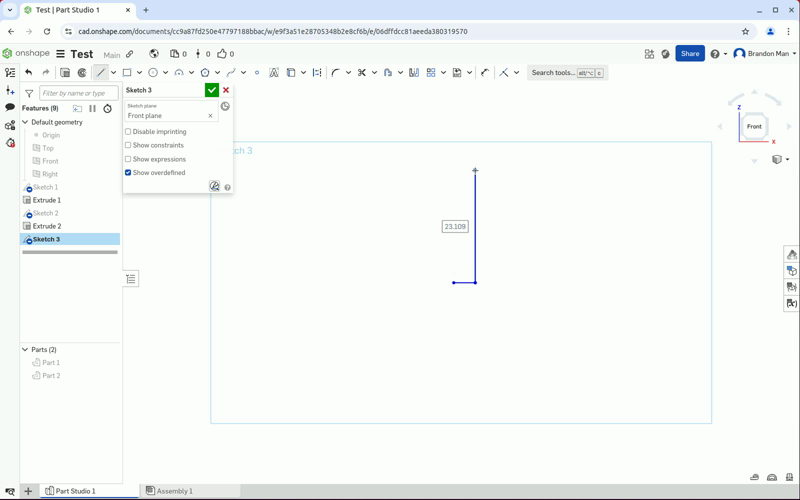
key_down(shift)
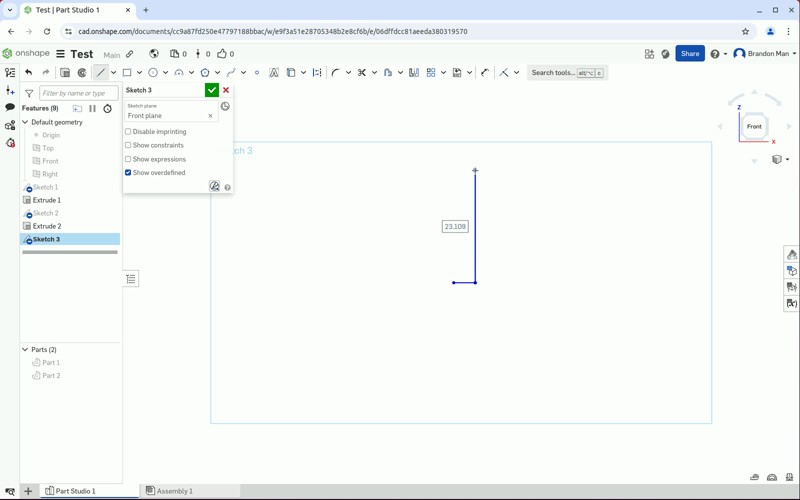
mouse_move(505, 170)
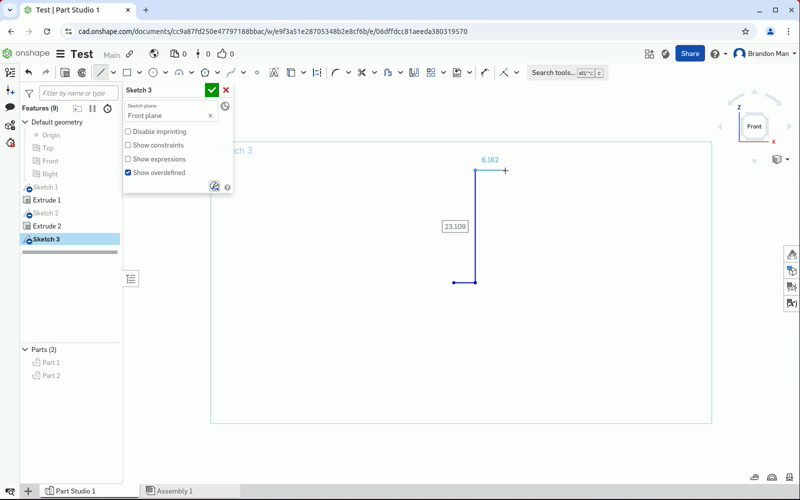
mouse_move(453, 170)
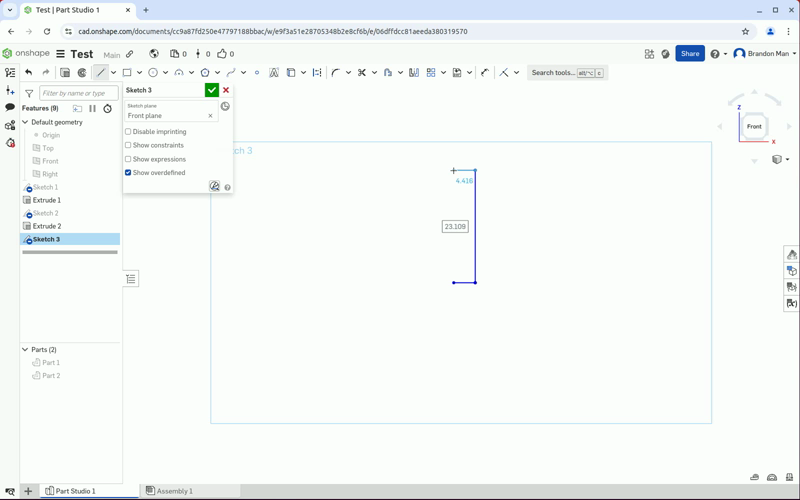
click(453, 170)
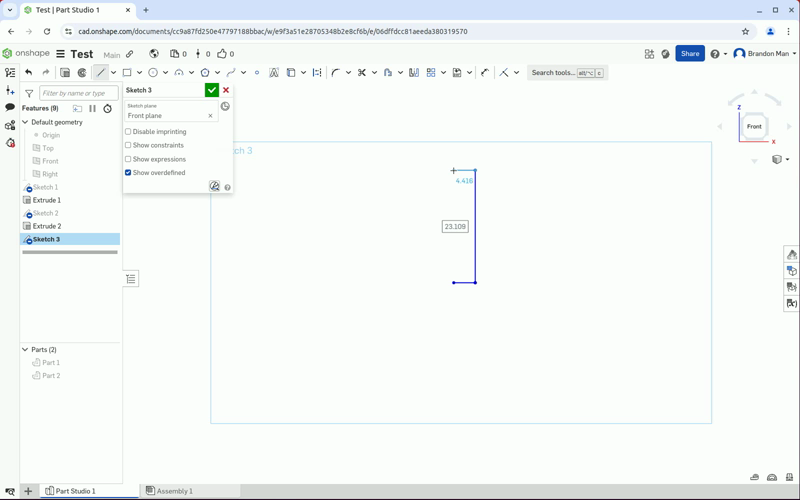
key_up(shift)
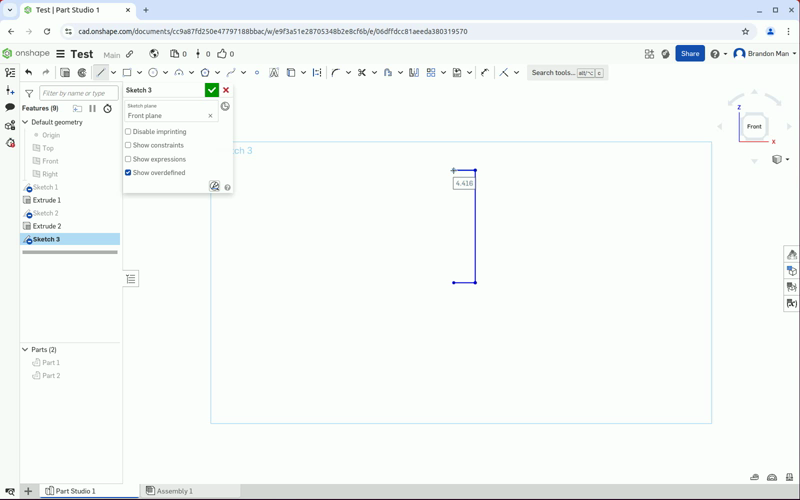
key_down(shift)
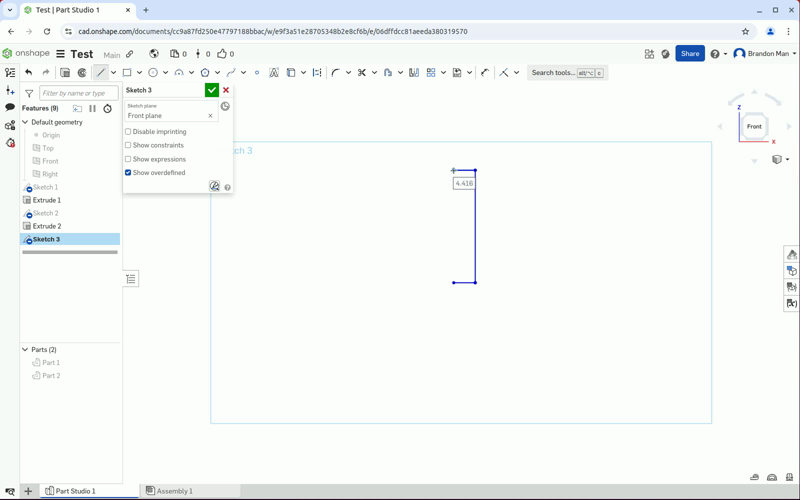
mouse_move(483, 170)
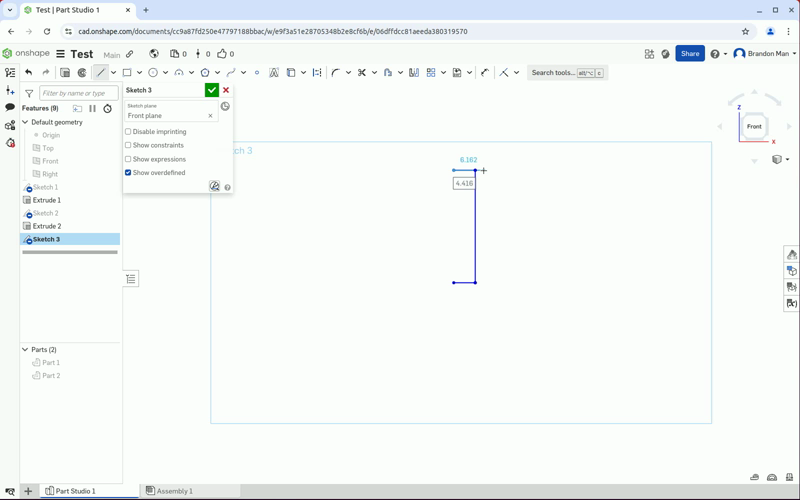
mouse_move(453, 177)
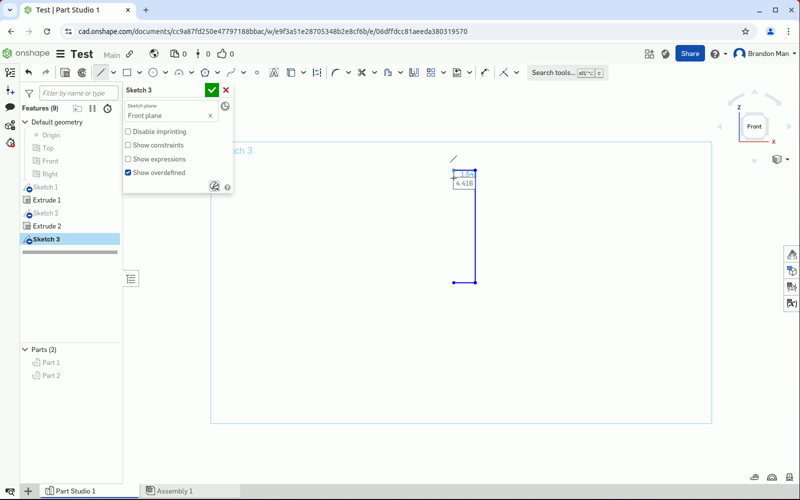
scroll(6)
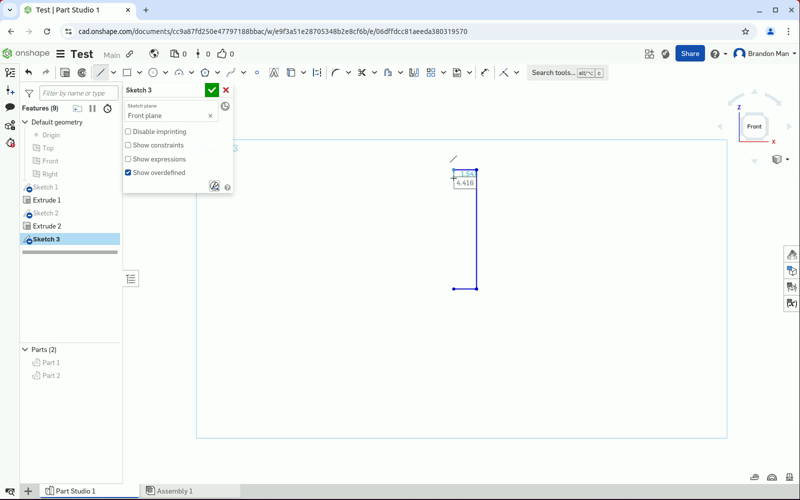
scroll(6)
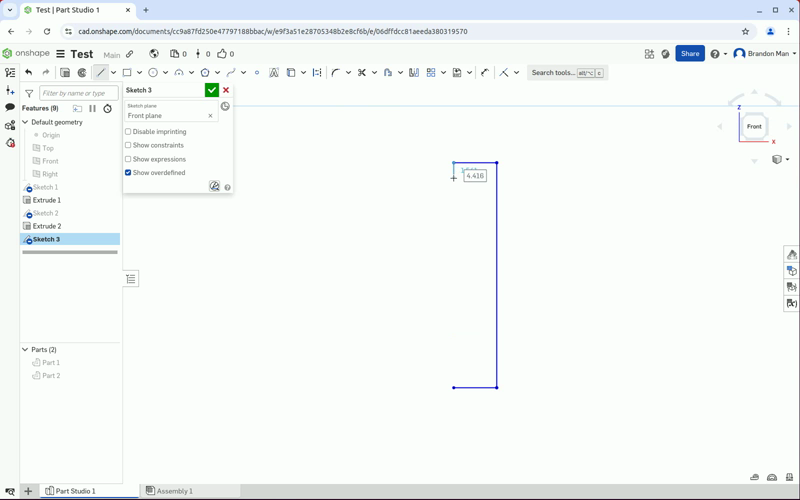
scroll(6)
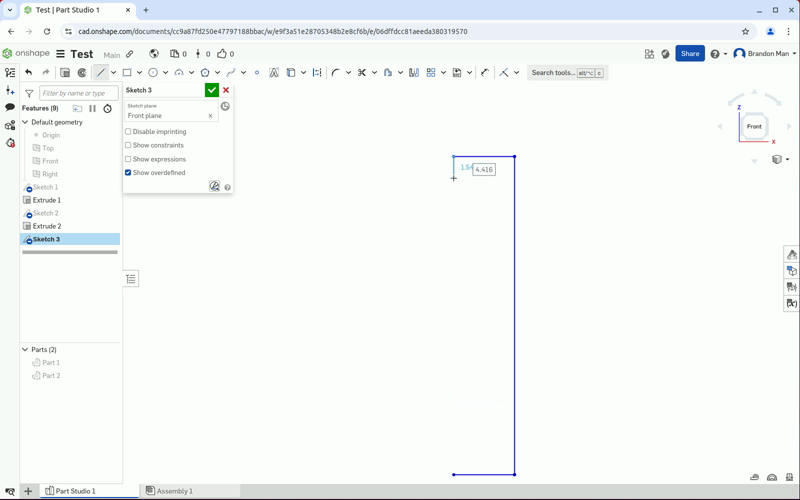
scroll(6)
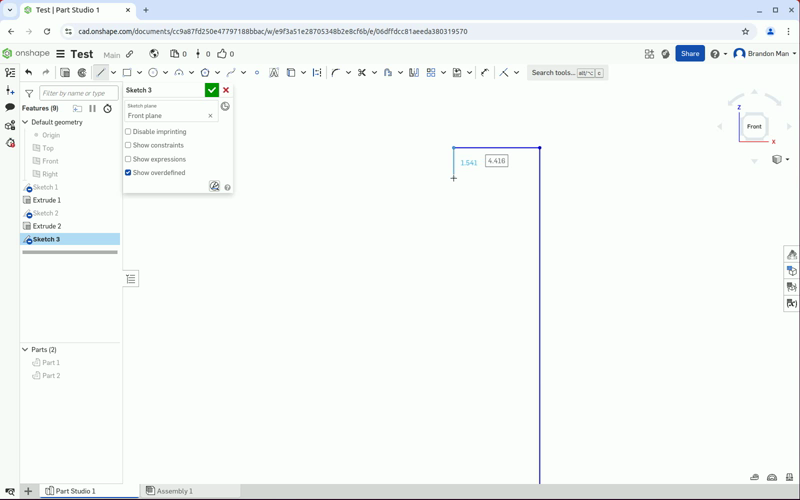
scroll(6)
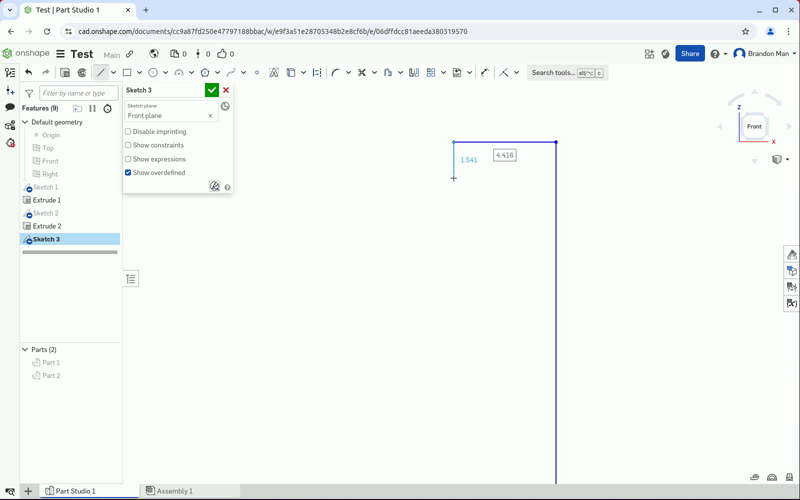
scroll(6)
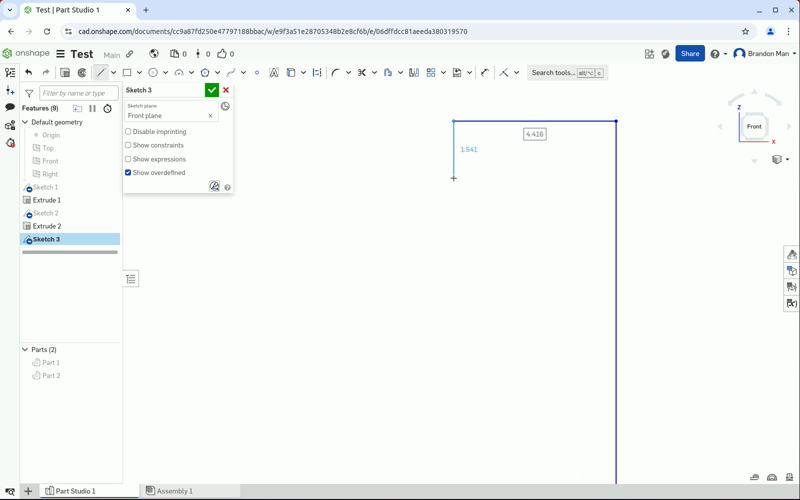
scroll(6)
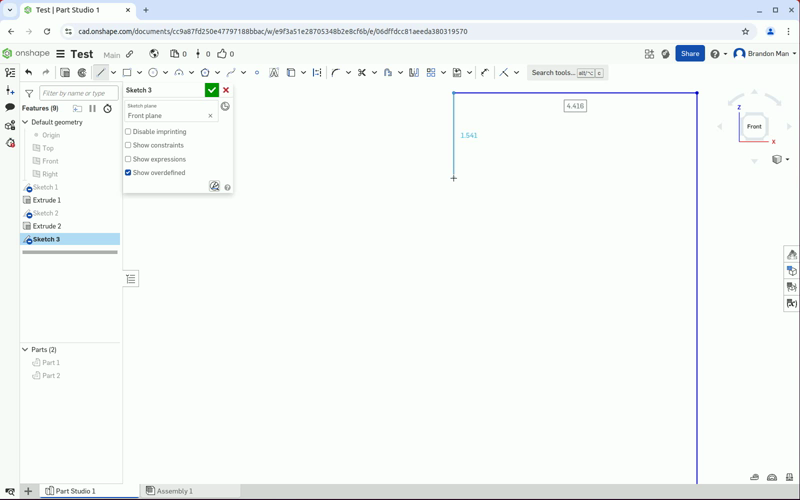
click(453, 177)
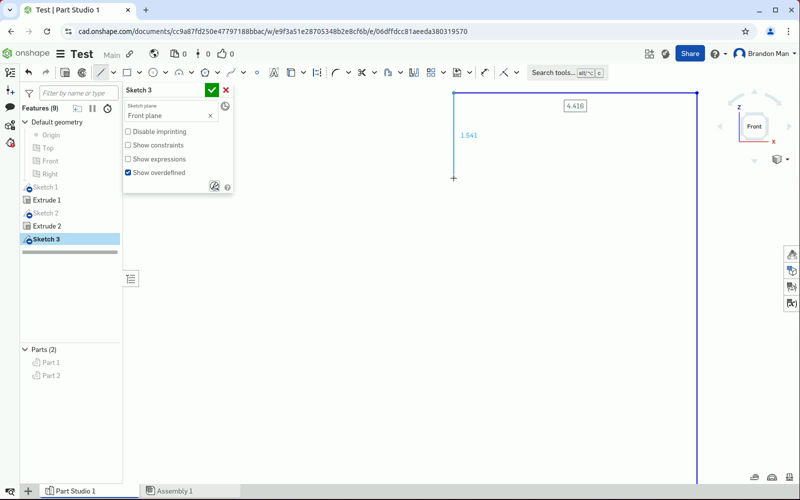
scroll(-6)
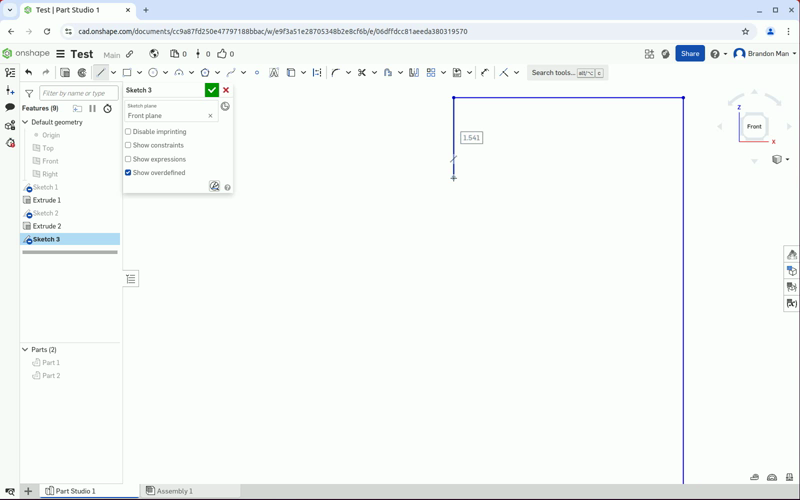
scroll(-6)
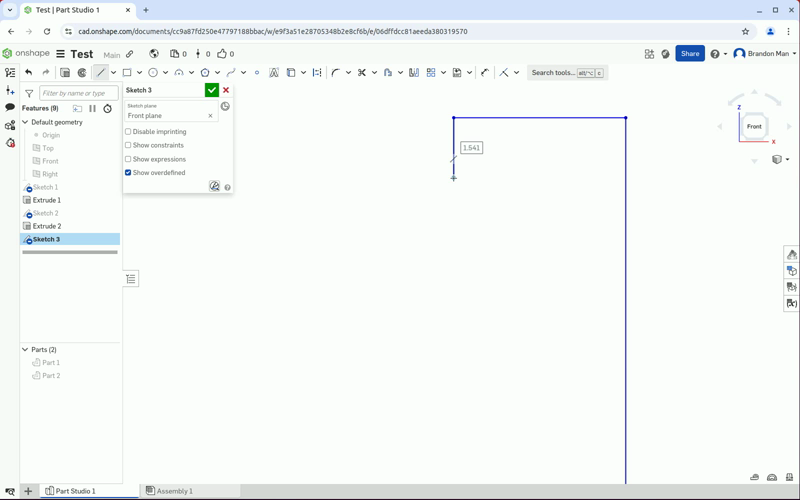
scroll(-6)
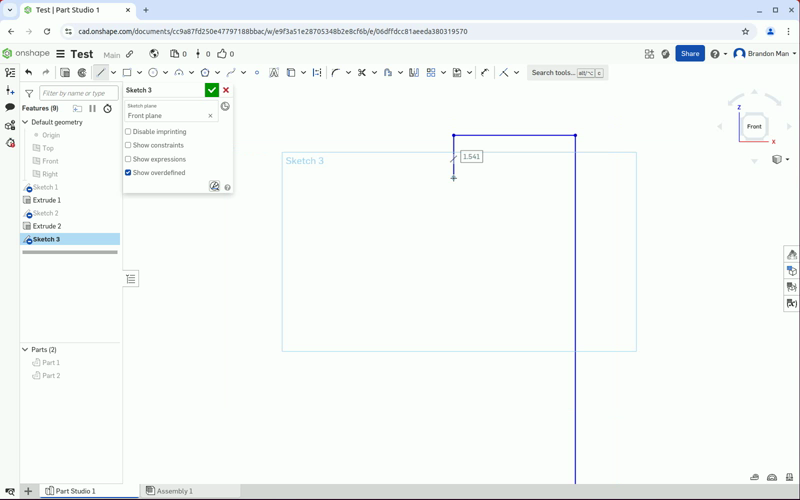
scroll(-6)
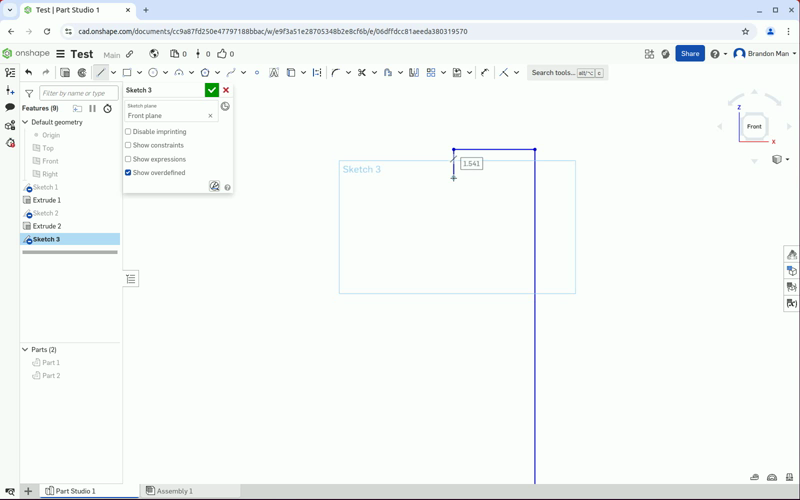
scroll(-6)
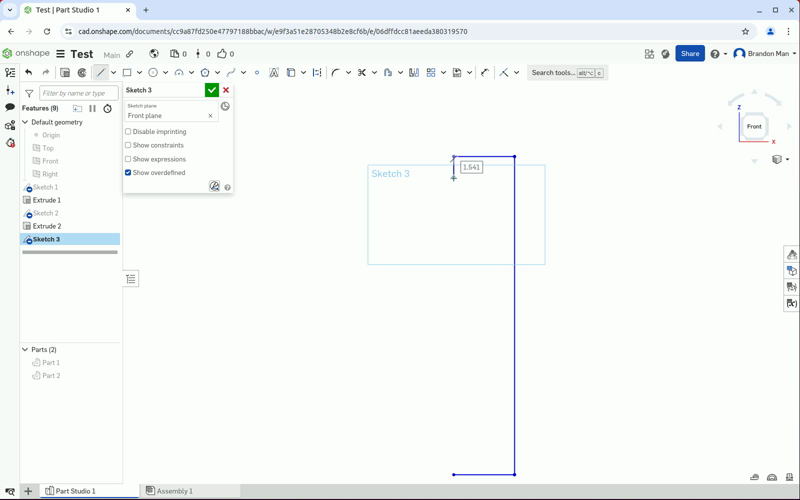
scroll(-6)
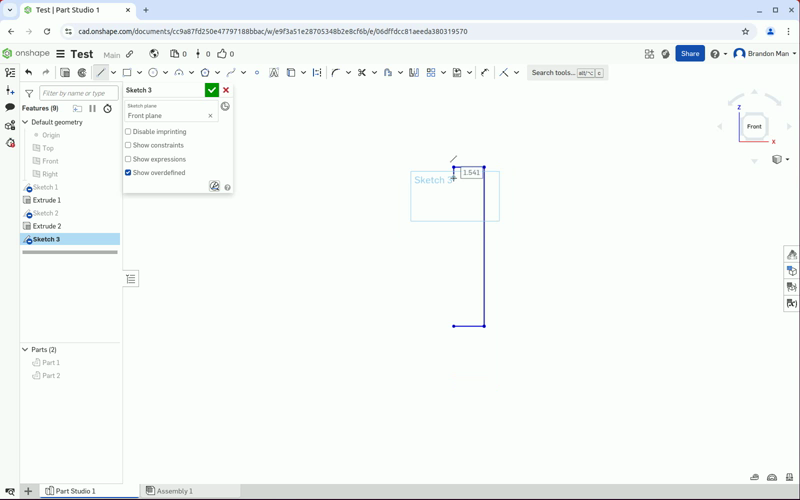
scroll(-6)
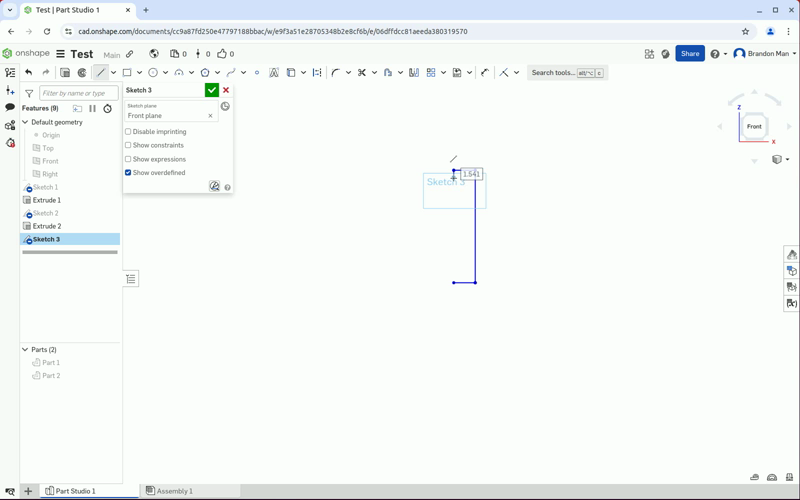
key_up(shift)
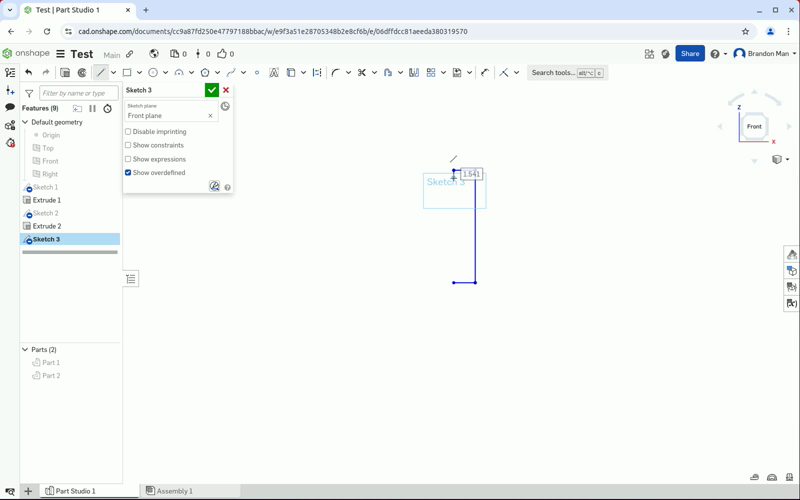
key(esc)
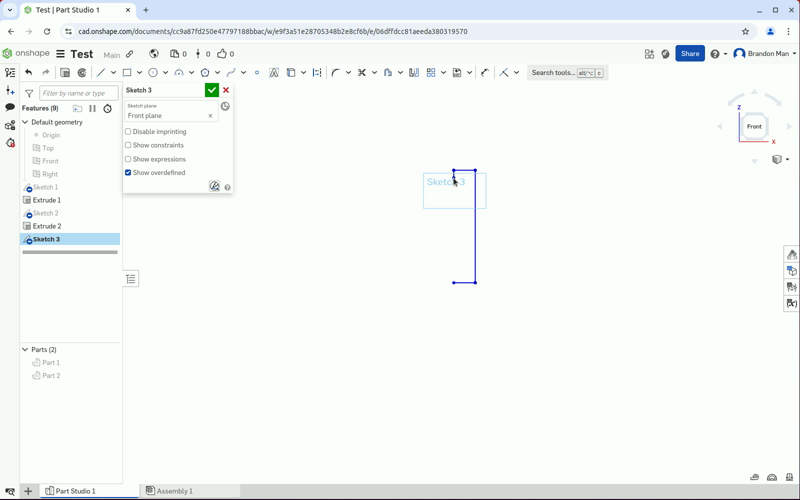
key(a)
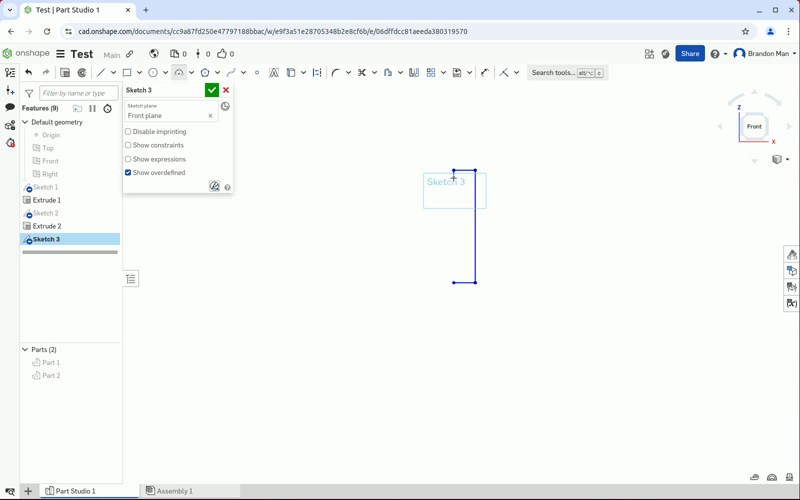
mouse_move(453, 177)
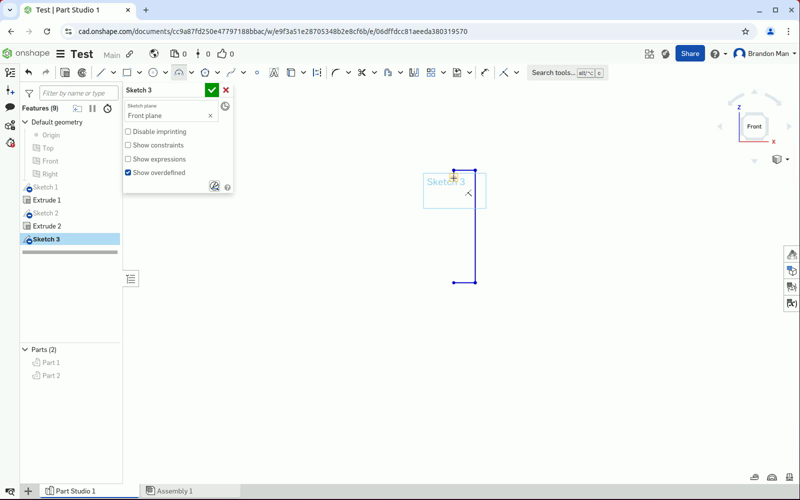
click(453, 177)
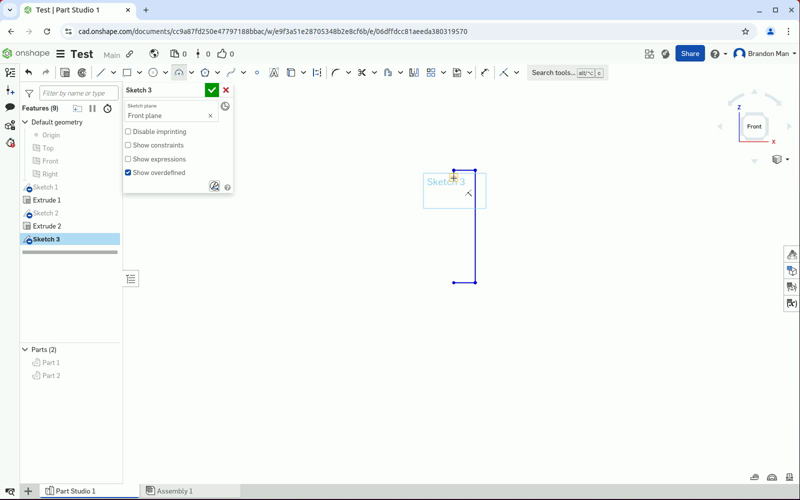
key_down(shift)
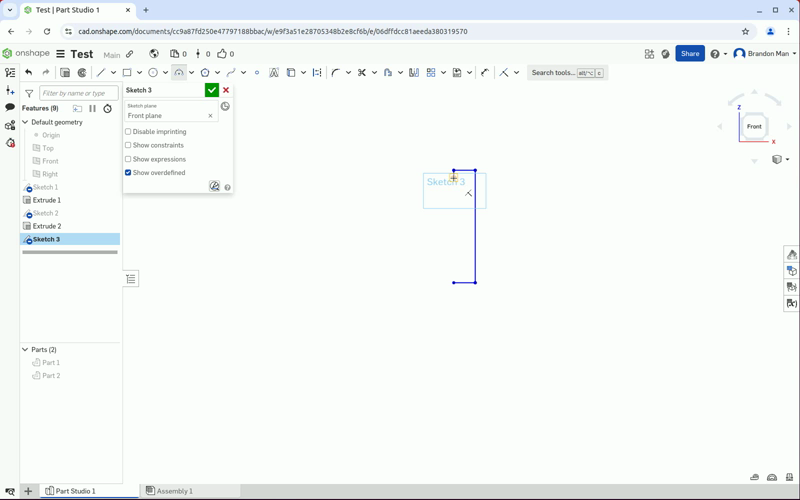
mouse_move(463, 188)
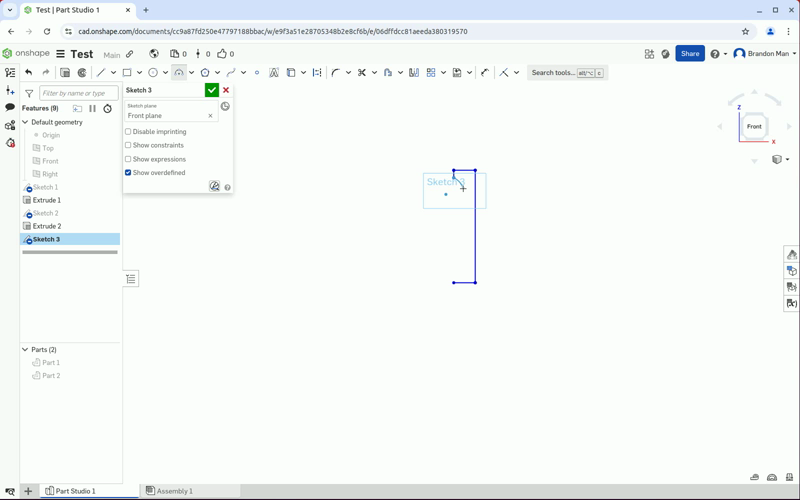
click(463, 188)
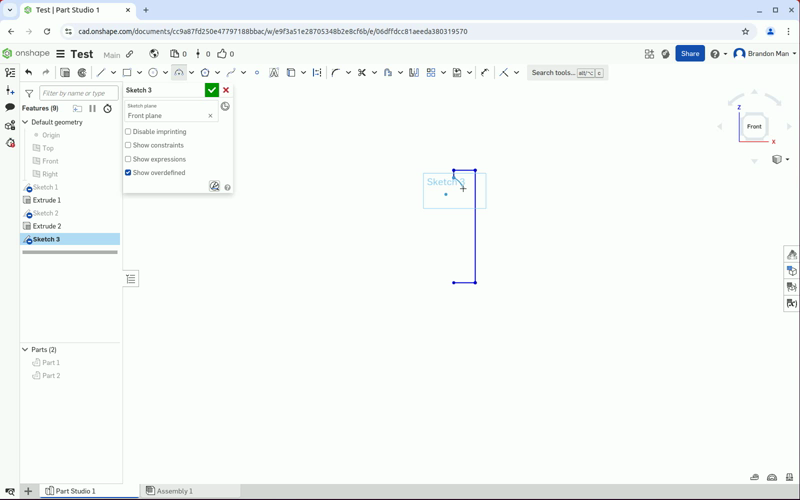
mouse_move(460, 180)
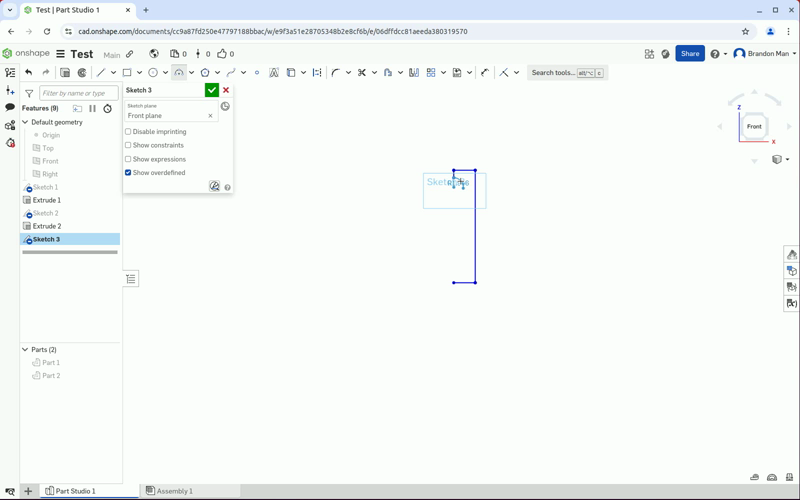
click(460, 180)
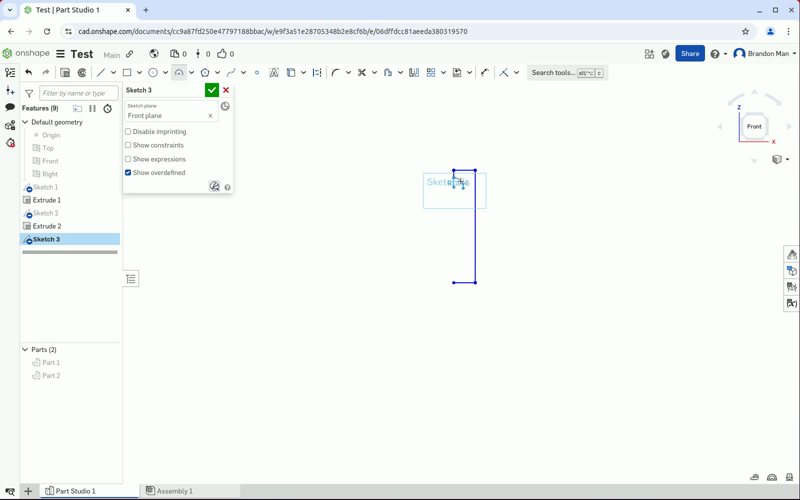
key_up(shift)
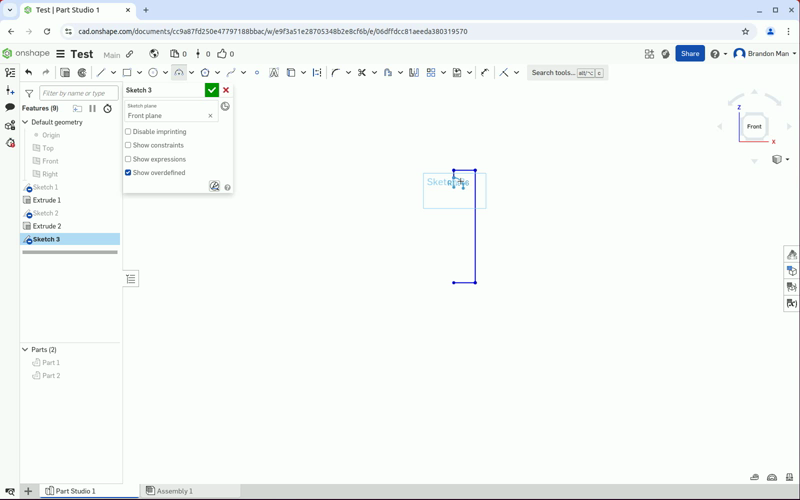
key(esc)
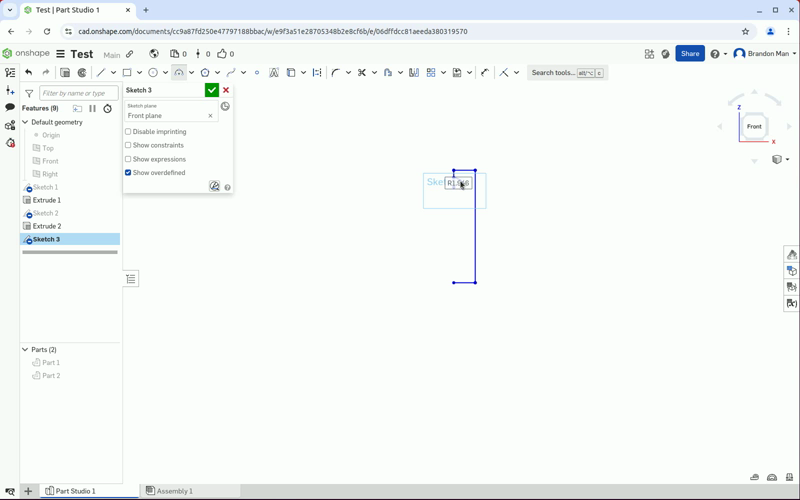
key(l)
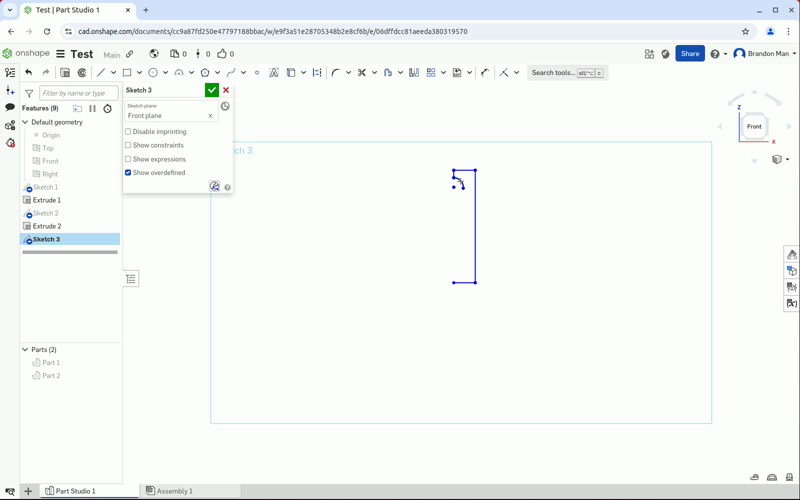
mouse_move(463, 188)
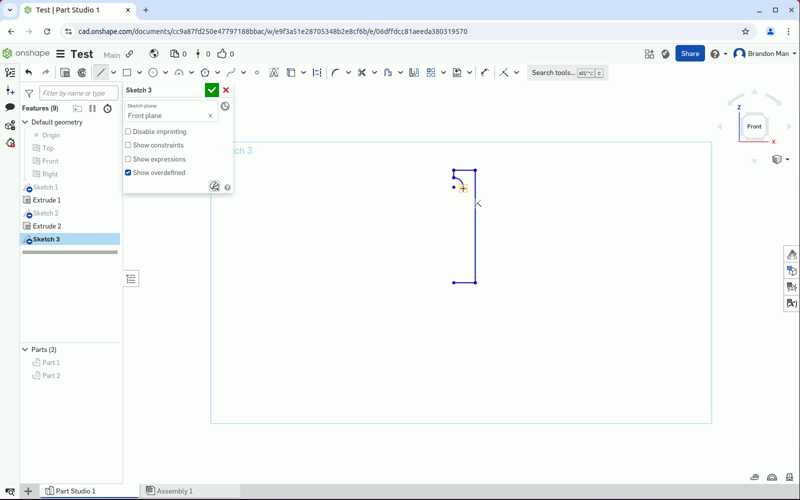
click(463, 188)
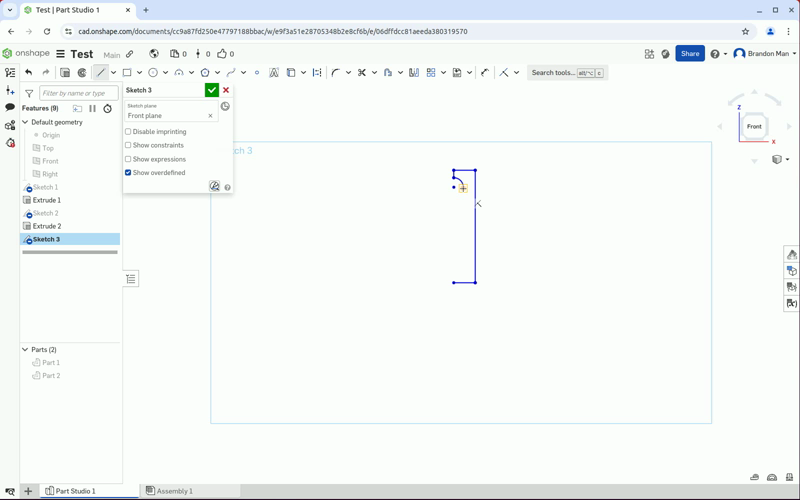
key_down(shift)
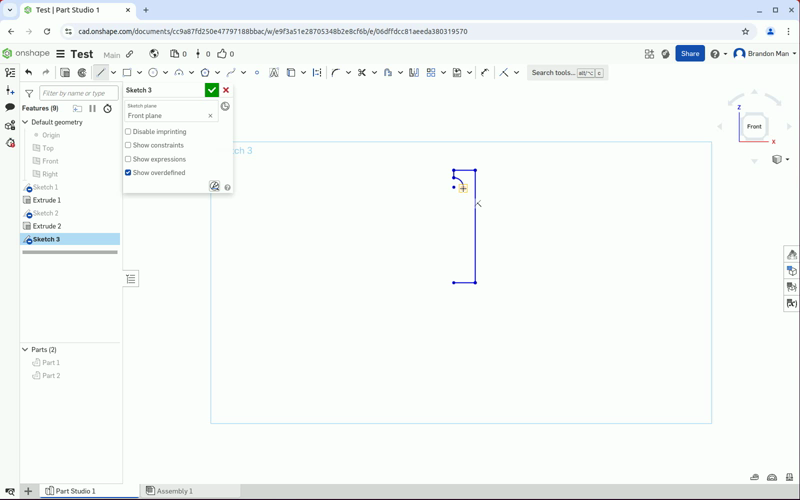
mouse_move(463, 266)
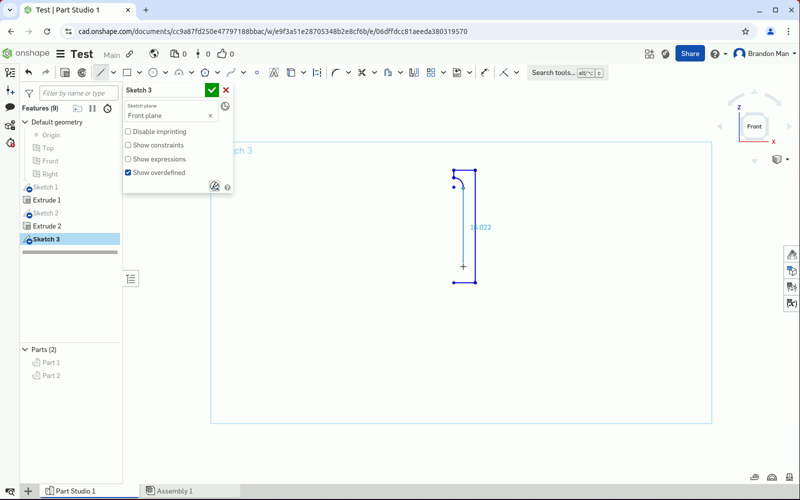
click(463, 266)
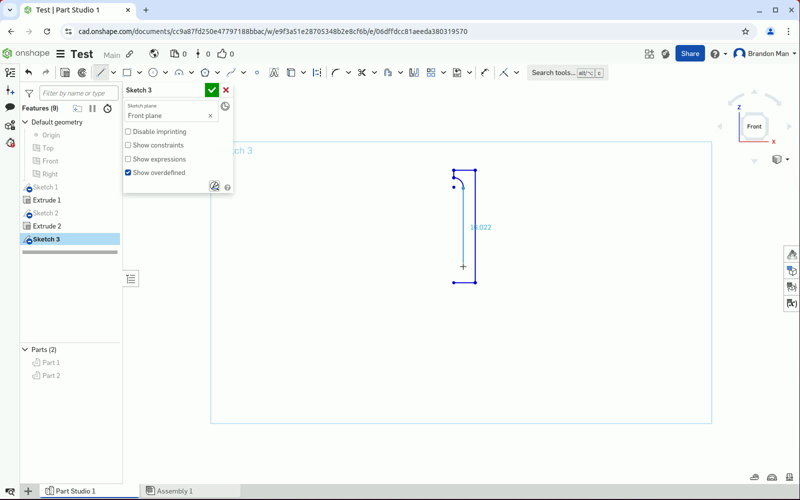
key_up(shift)
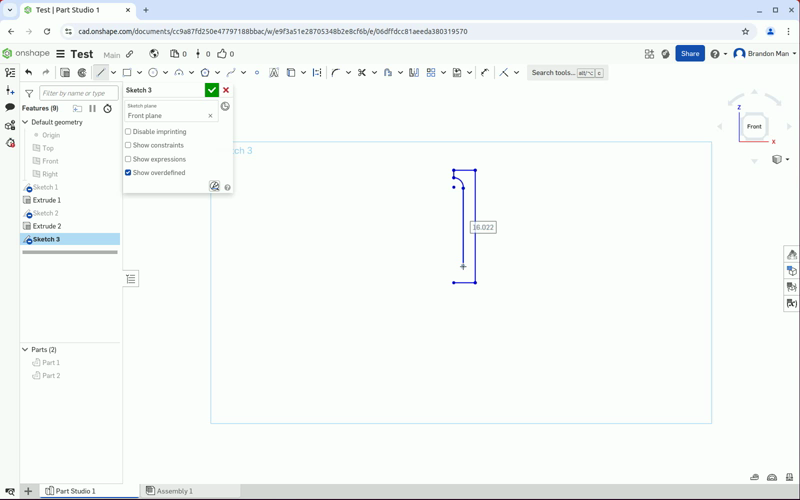
key(esc)
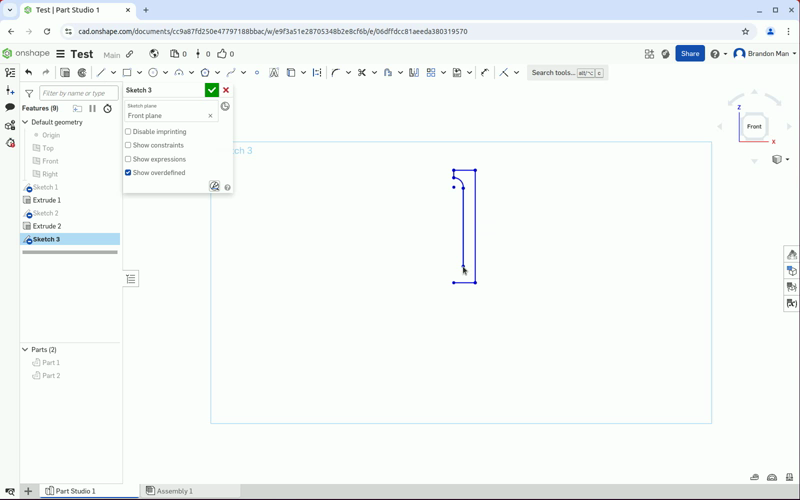
key(a)
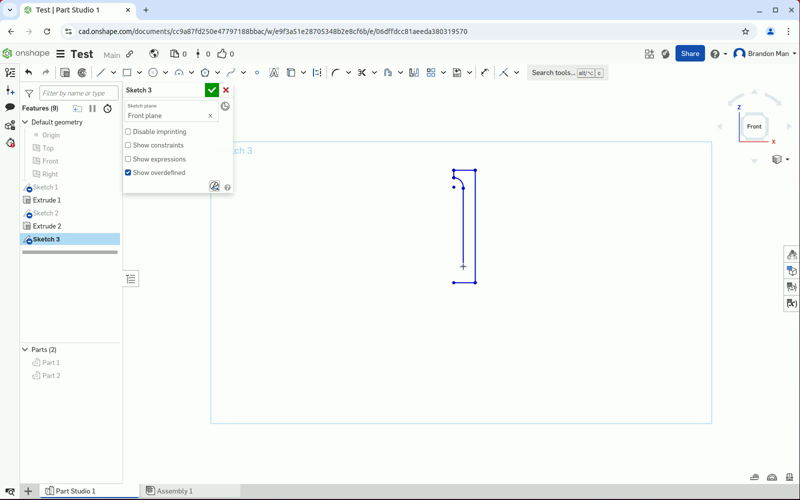
mouse_move(463, 266)
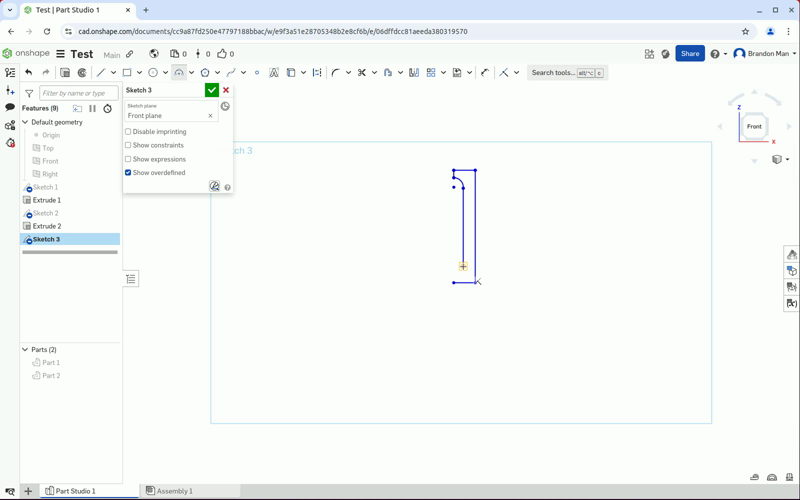
click(463, 266)
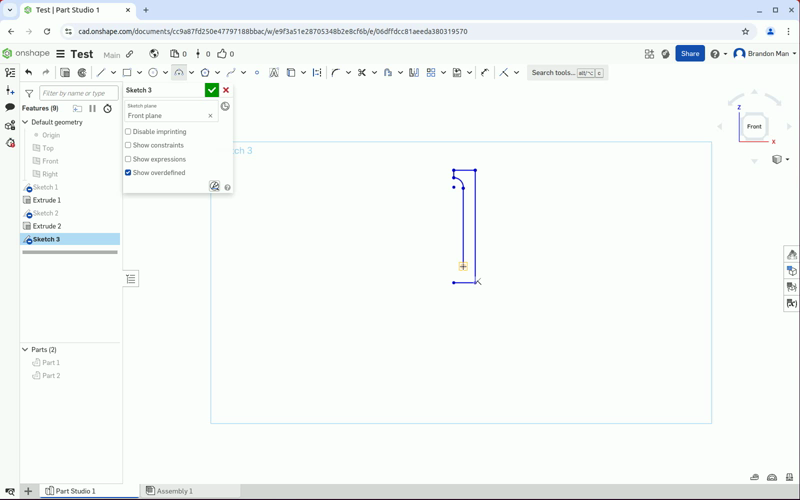
key_down(shift)
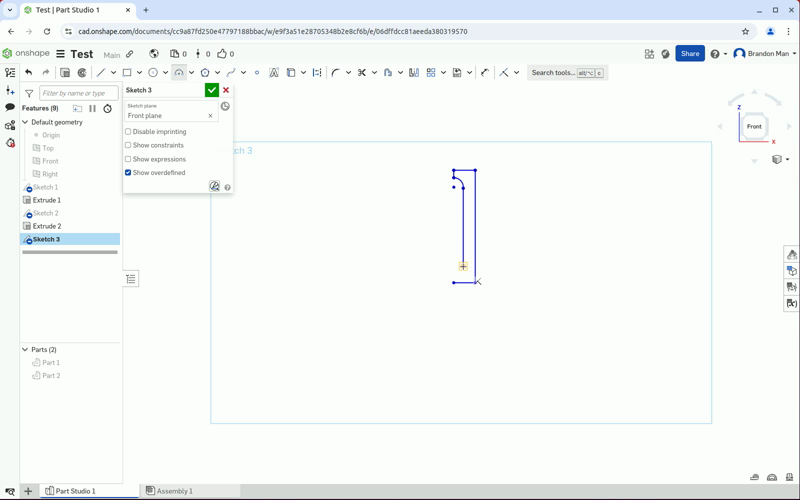
mouse_move(453, 275)
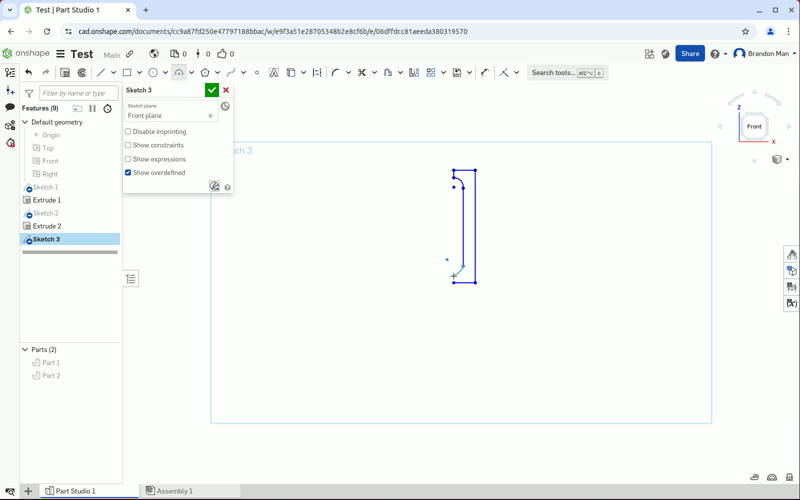
click(453, 275)
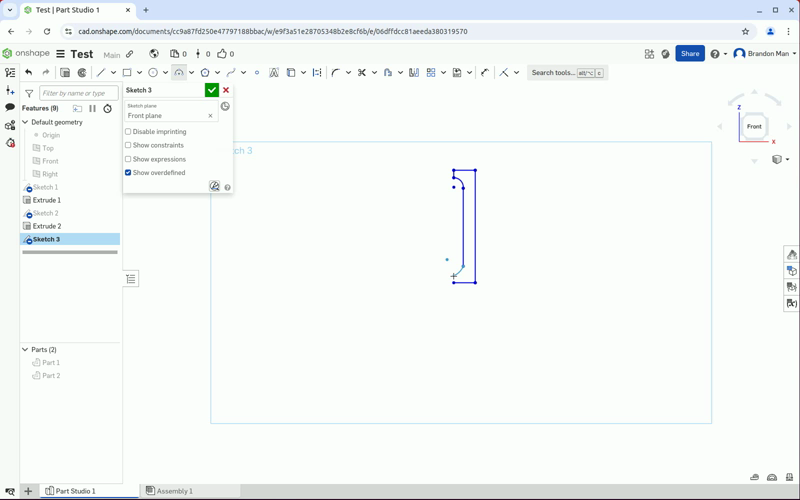
mouse_move(460, 273)
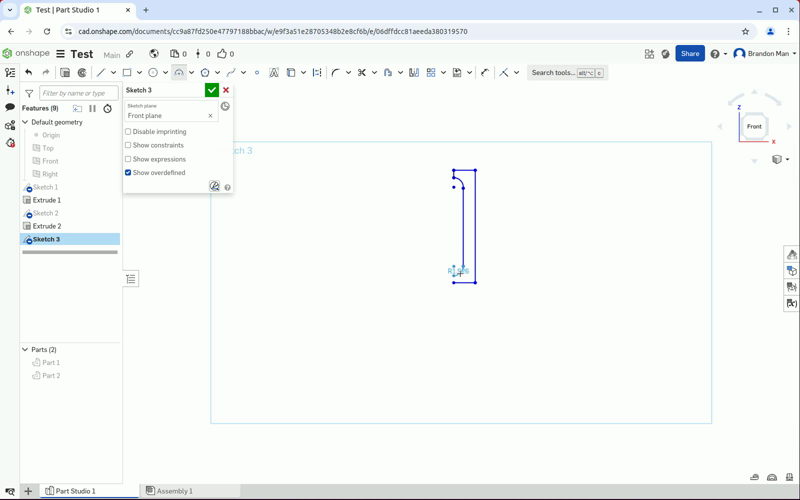
click(460, 273)
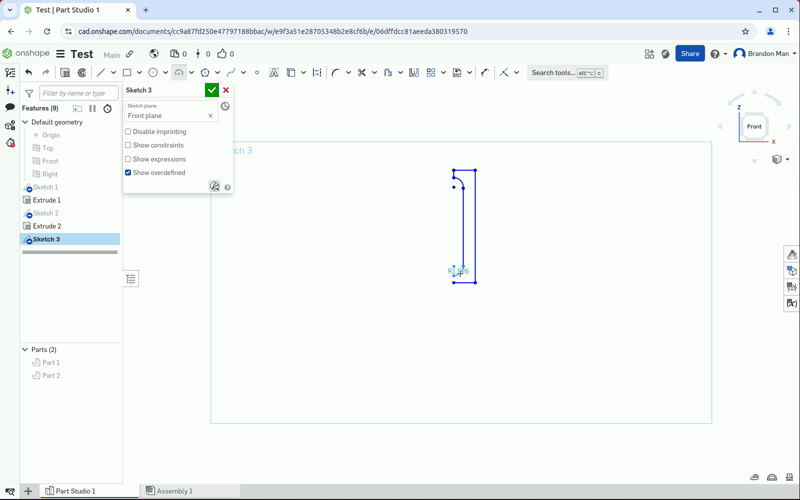
key_up(shift)
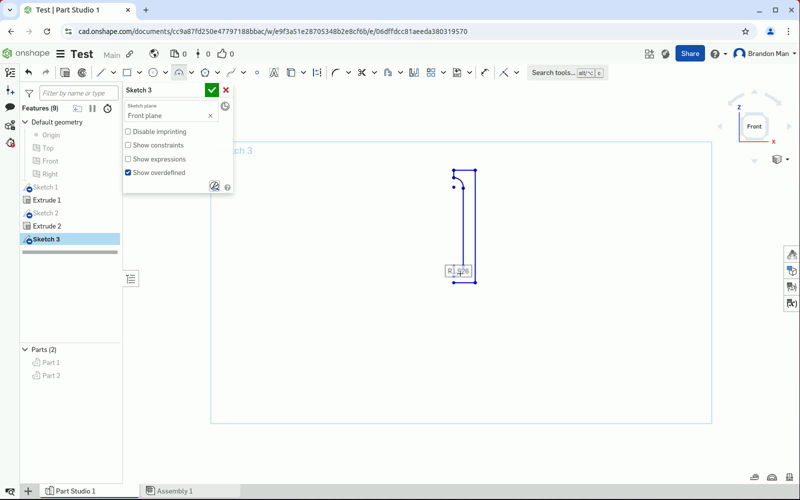
key(esc)
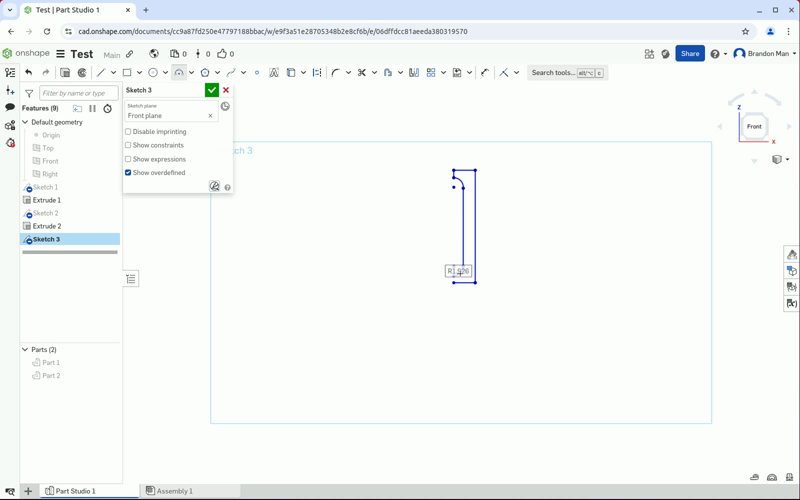
key(l)
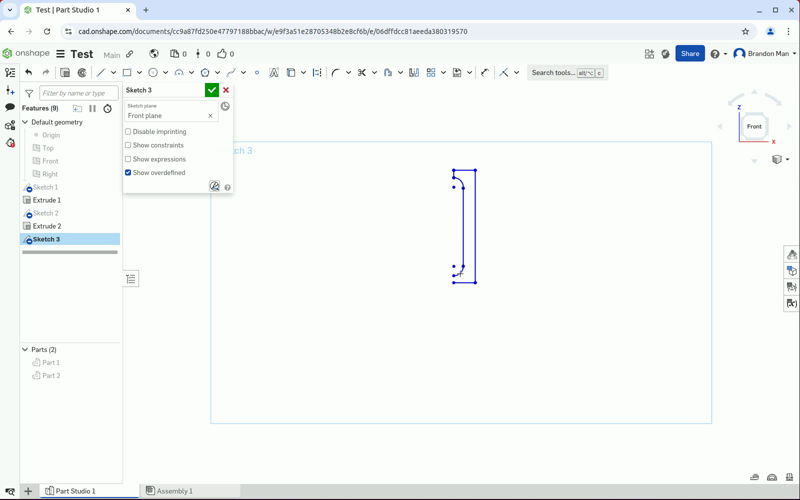
mouse_move(453, 275)
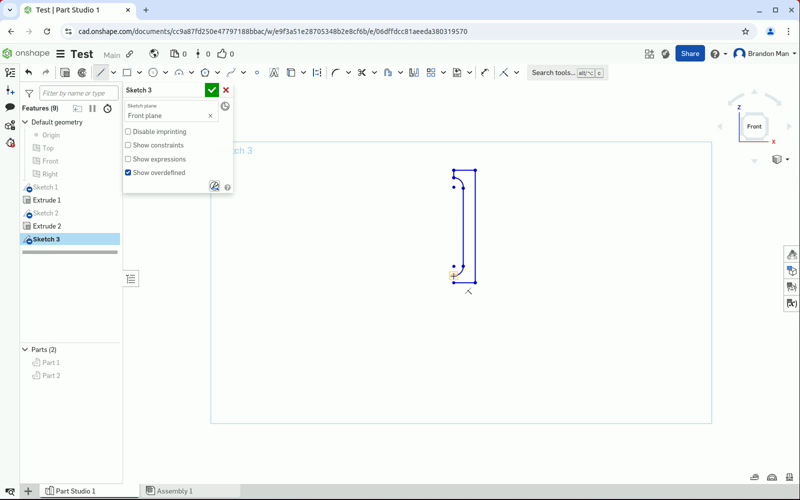
click(453, 275)
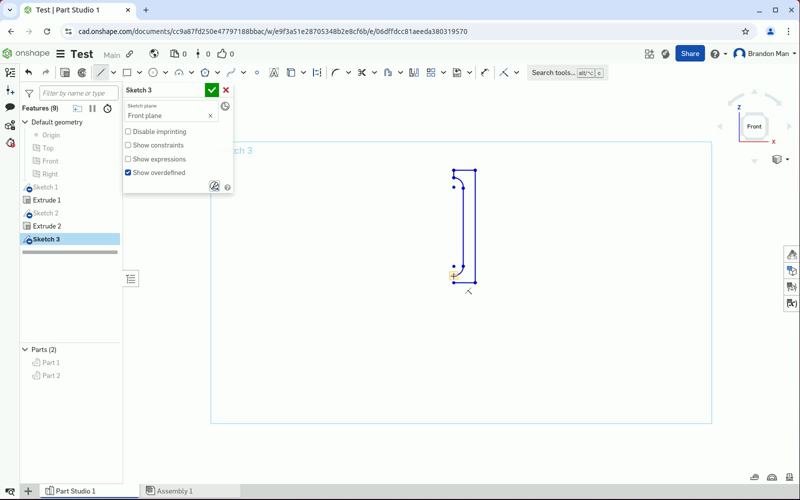
mouse_move(483, 275)
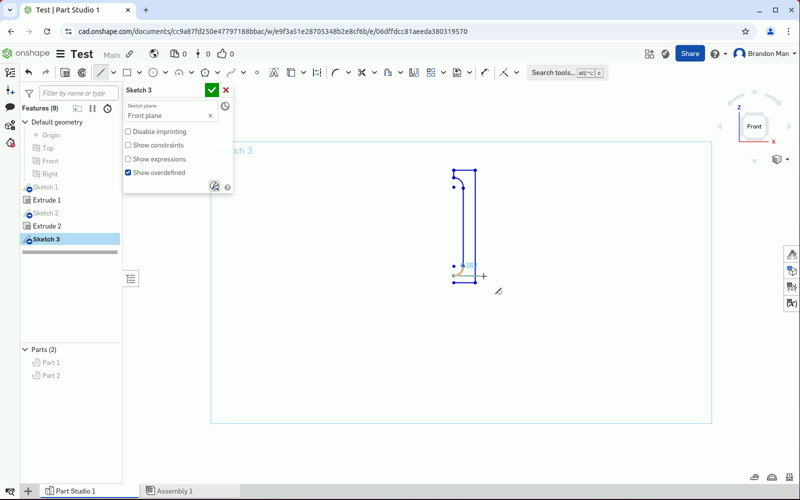
key_down(shift)
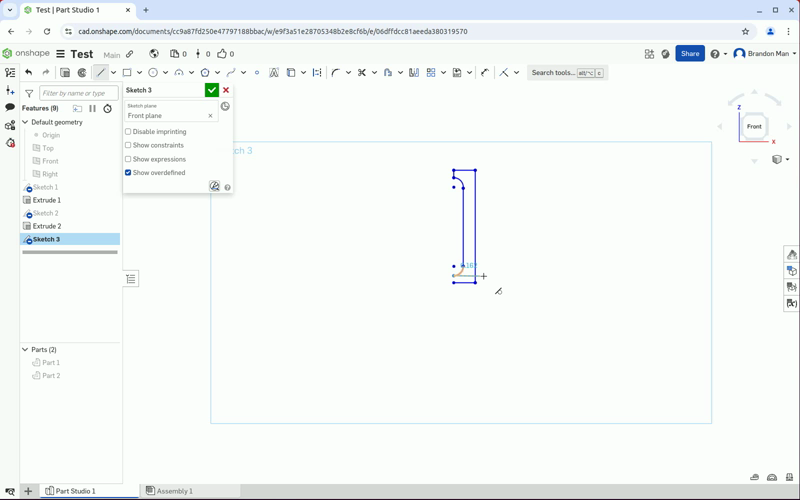
mouse_move(453, 282)
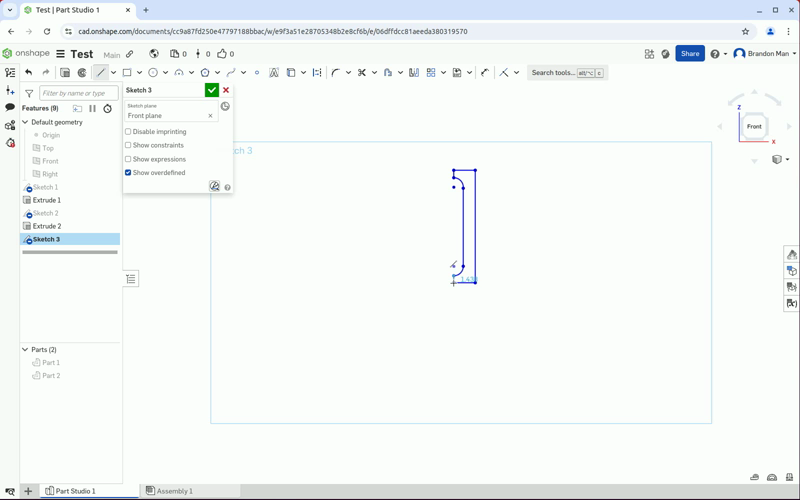
scroll(6)
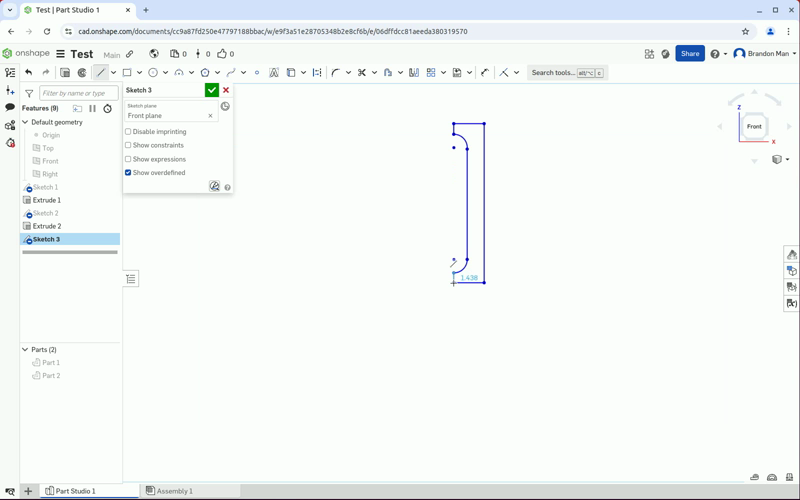
scroll(6)
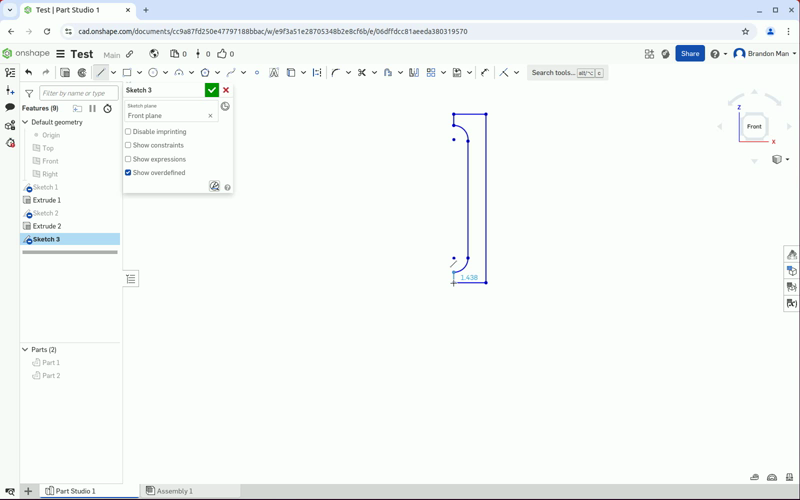
scroll(6)
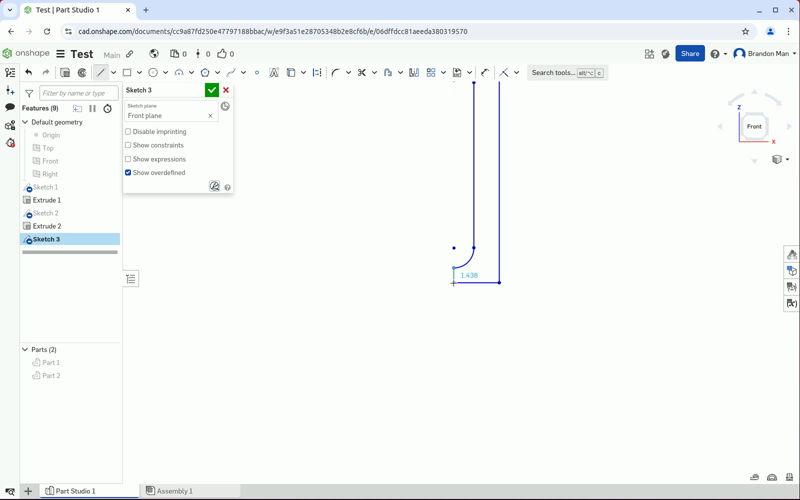
scroll(6)
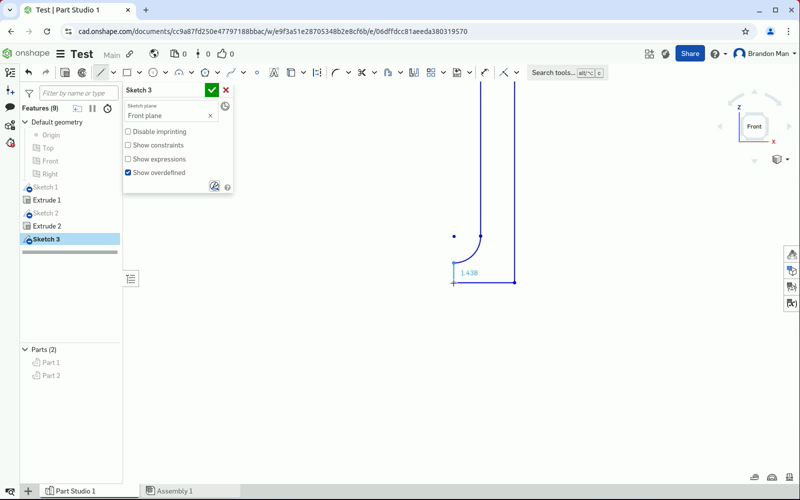
scroll(6)
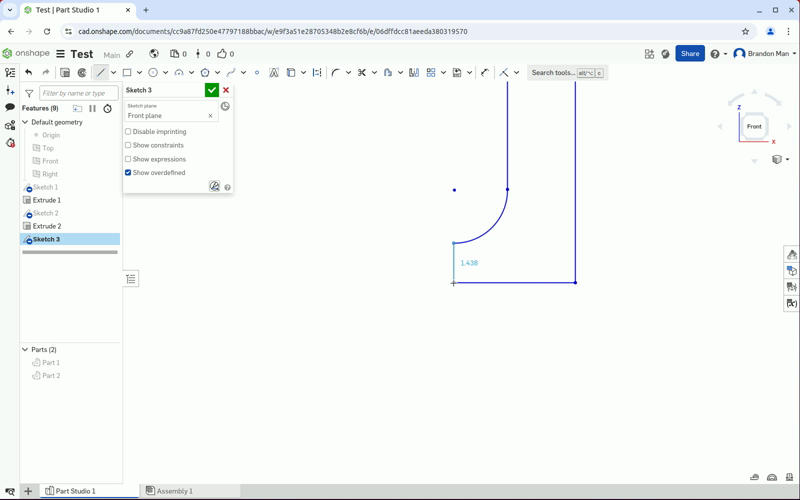
scroll(6)
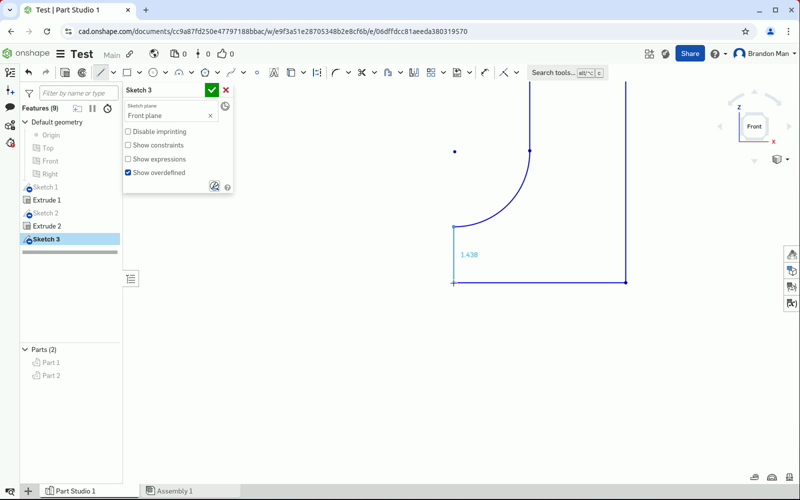
scroll(6)
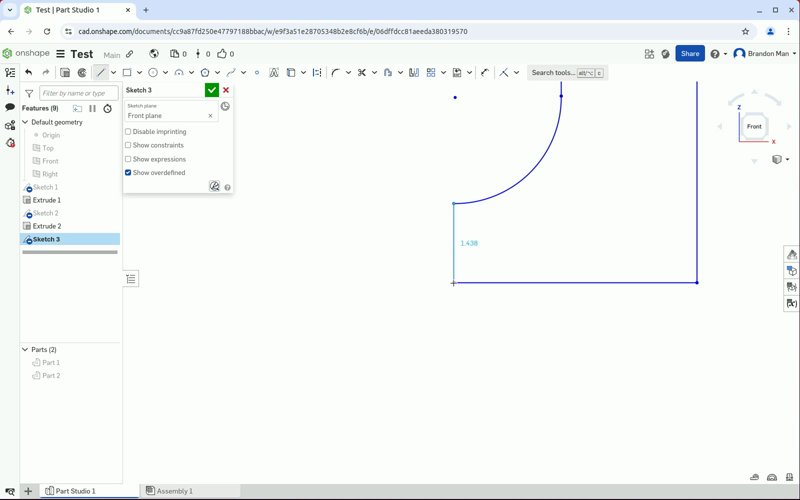
key_up(shift)
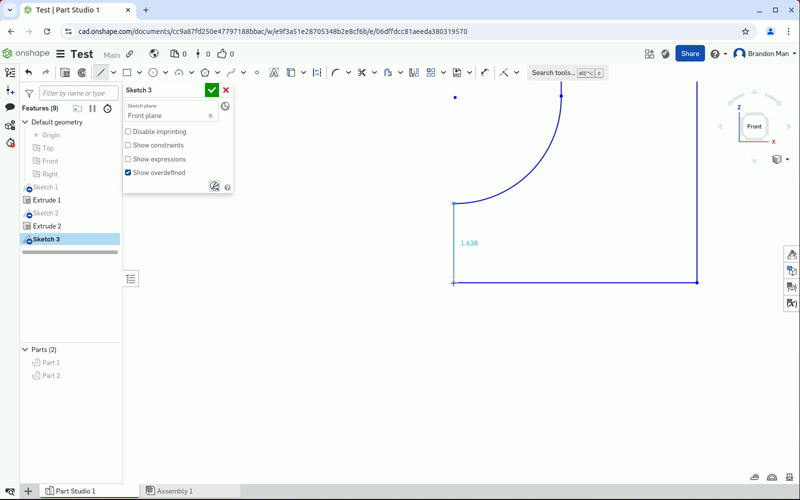
click(453, 282)
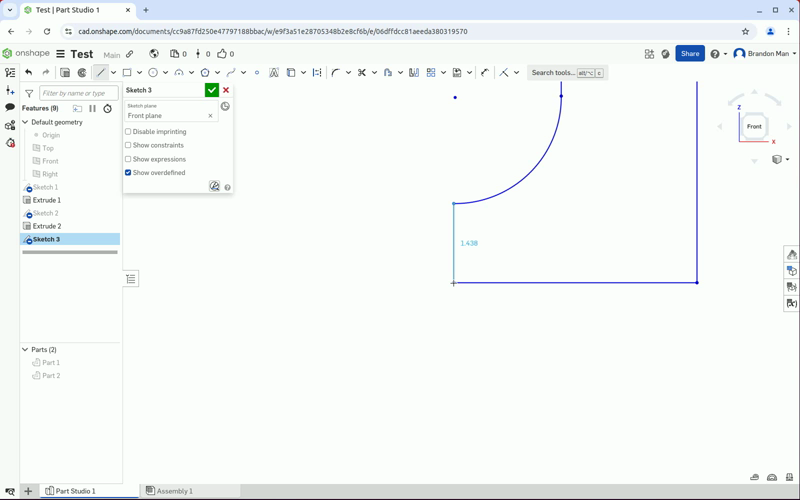
scroll(-6)
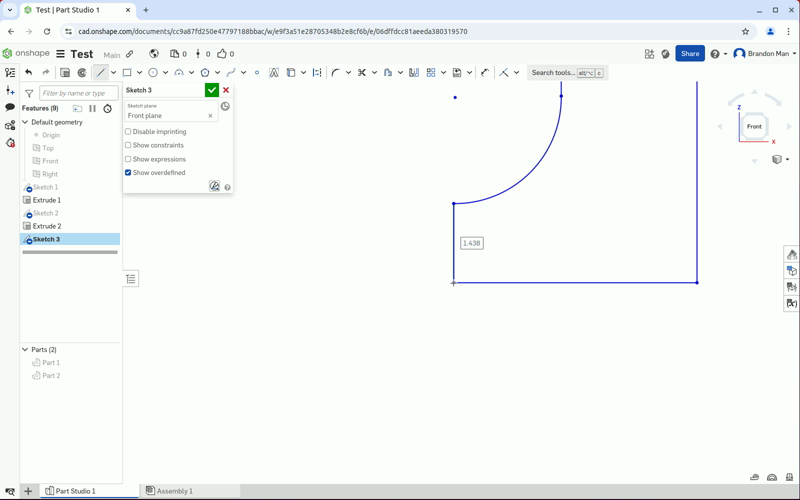
scroll(-6)
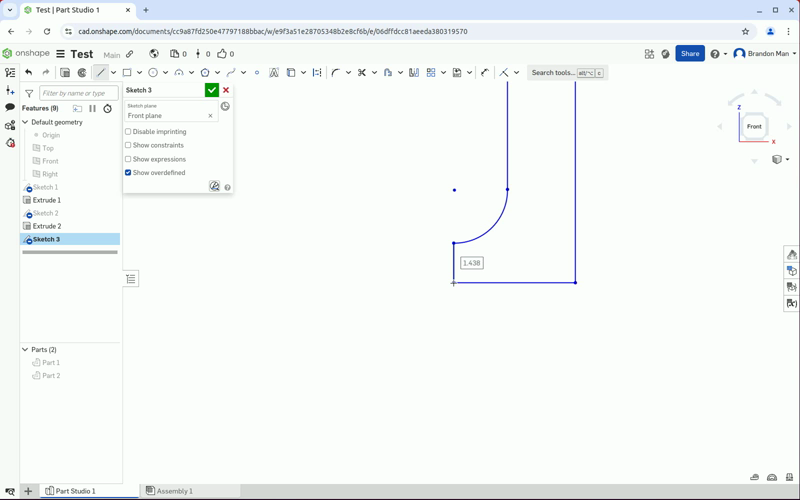
scroll(-6)
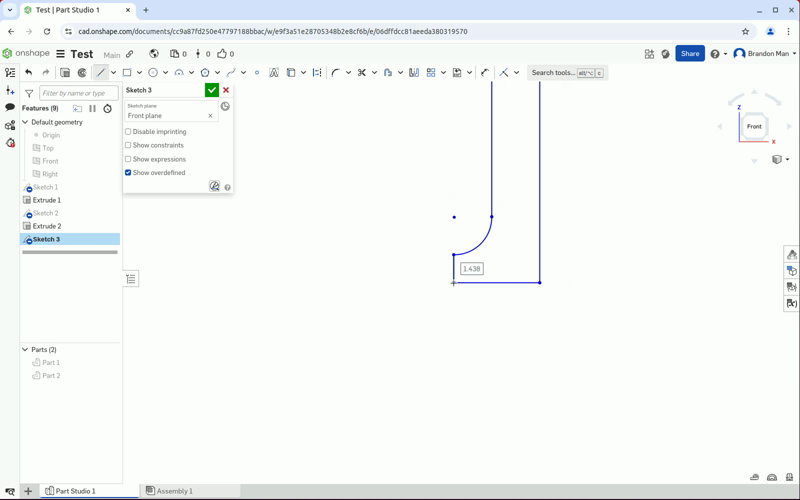
scroll(-6)
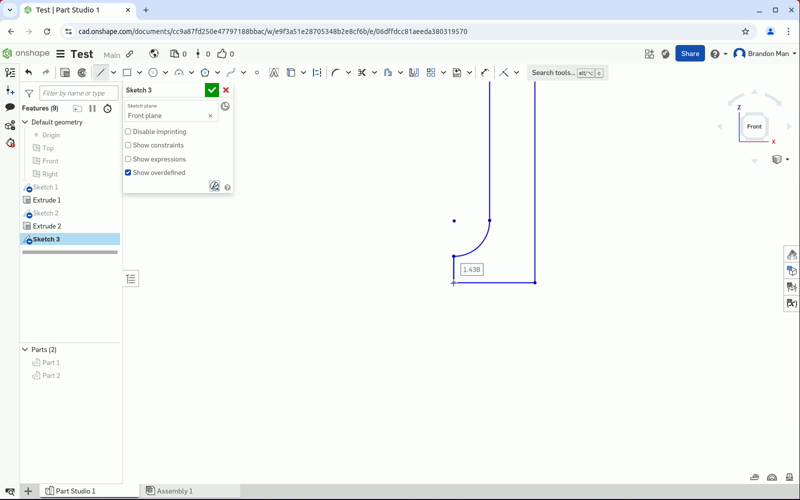
scroll(-6)
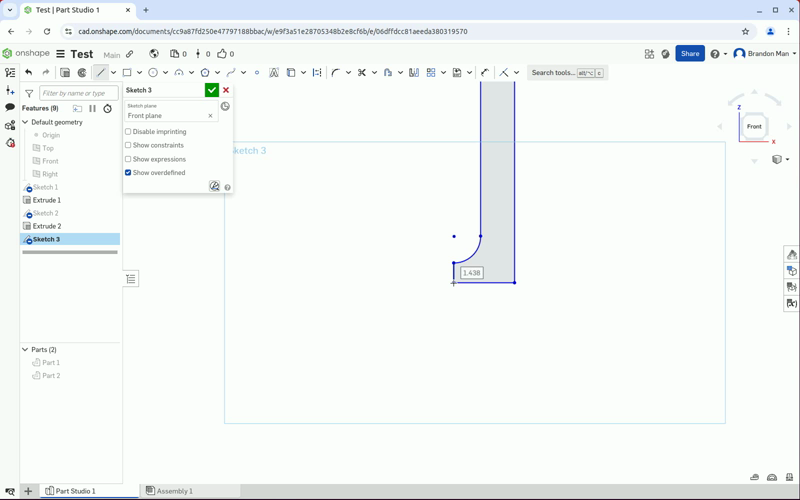
scroll(-6)
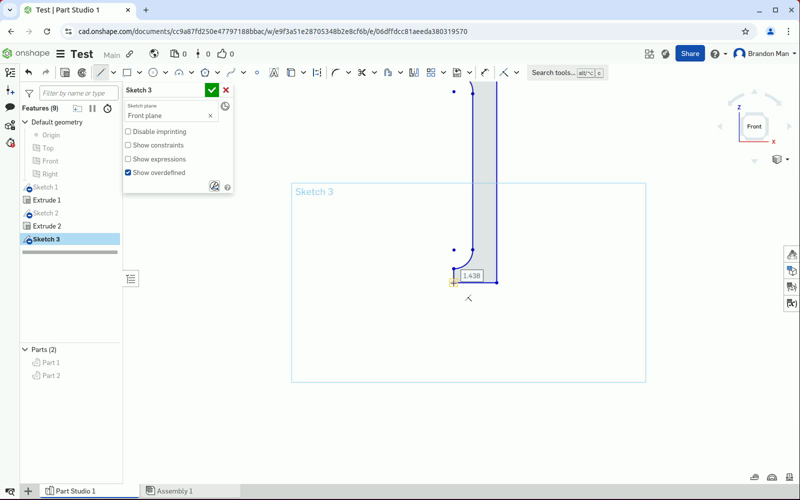
scroll(-6)
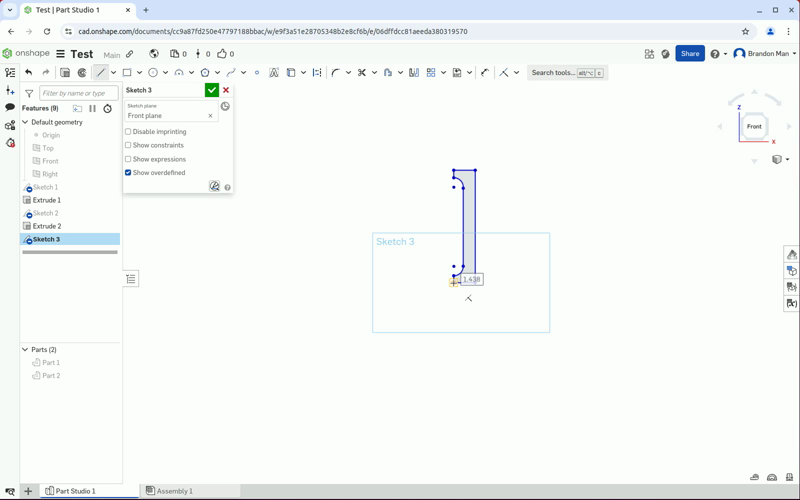
key(esc)
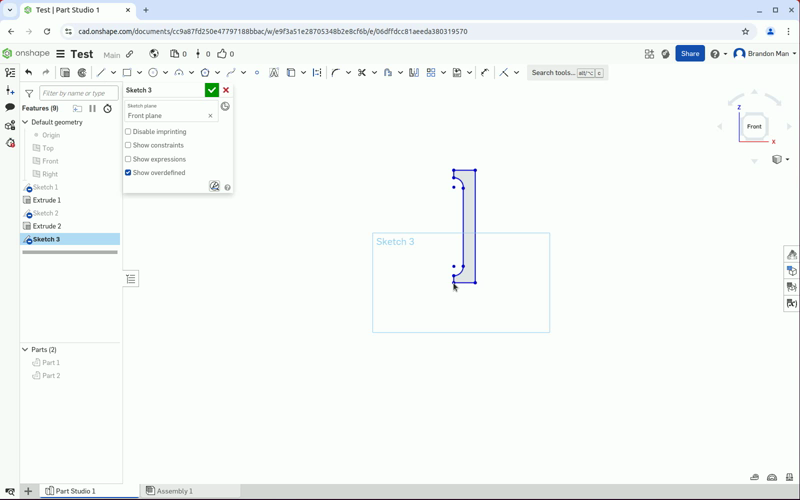
mouse_move(473, 267)
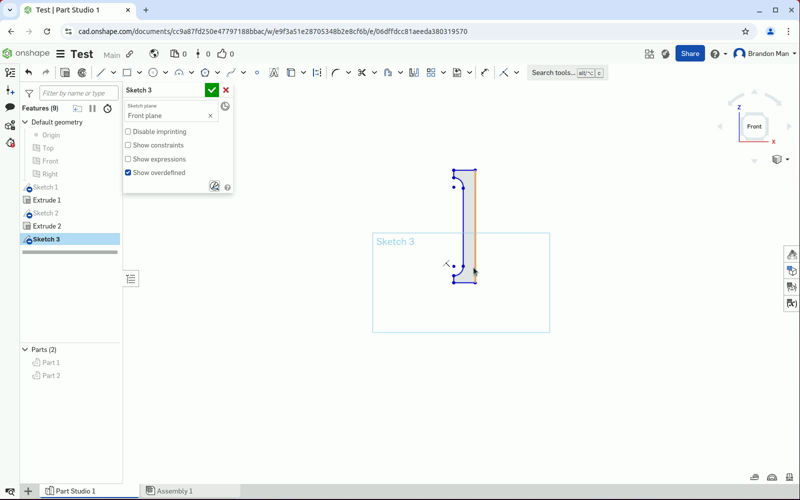
scroll(6)
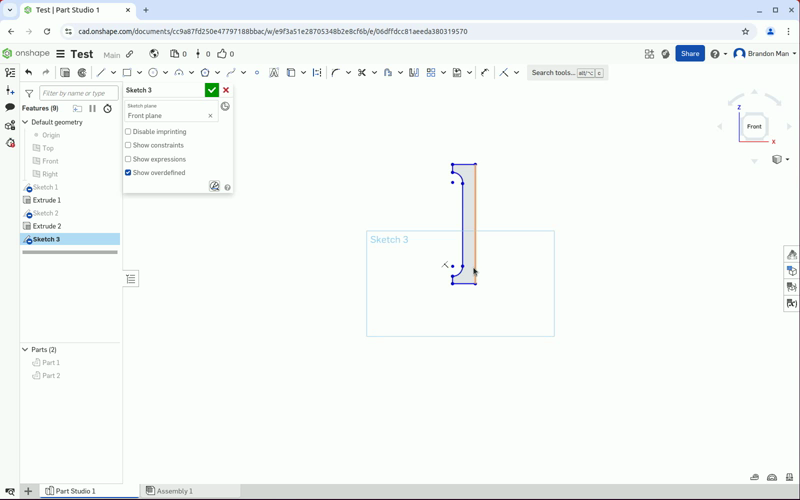
scroll(6)
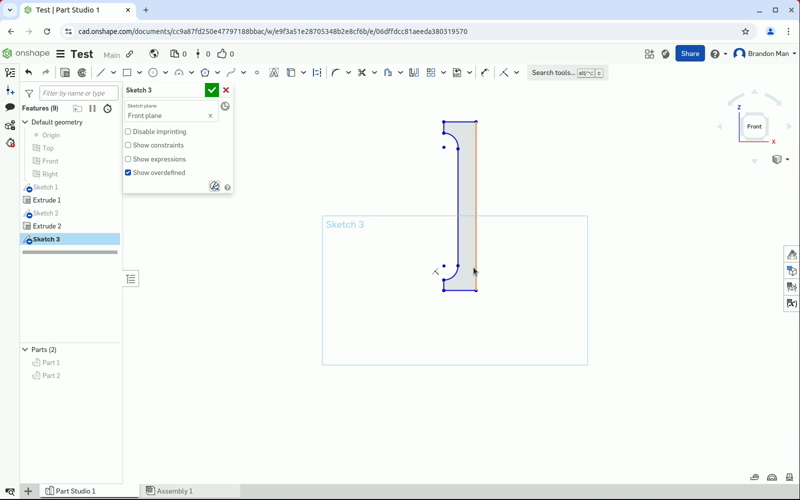
scroll(6)
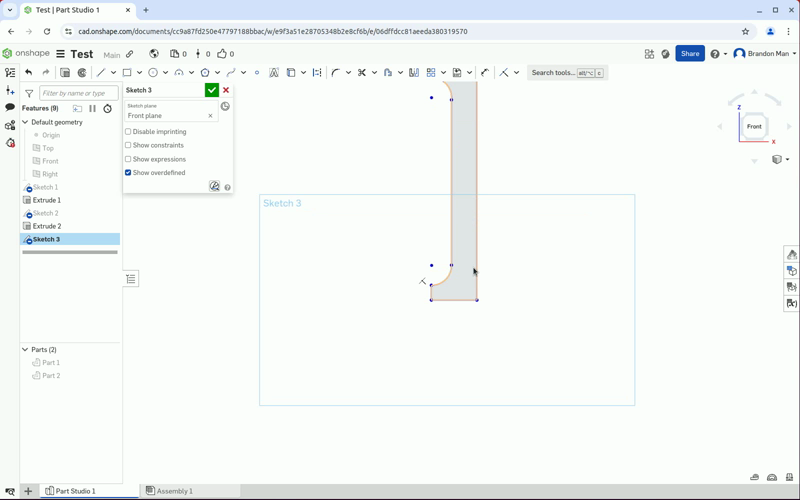
scroll(6)
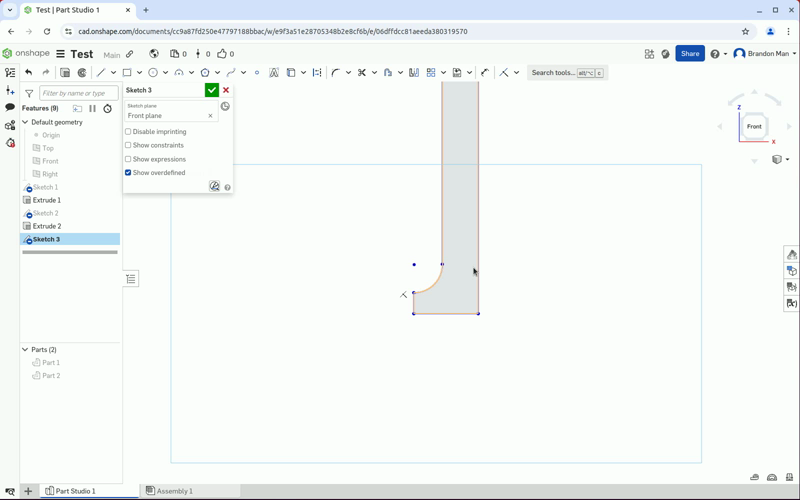
scroll(6)
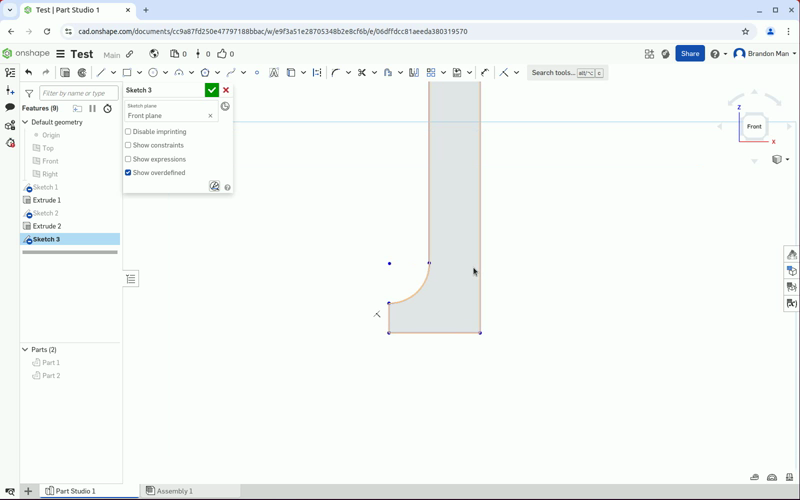
scroll(6)
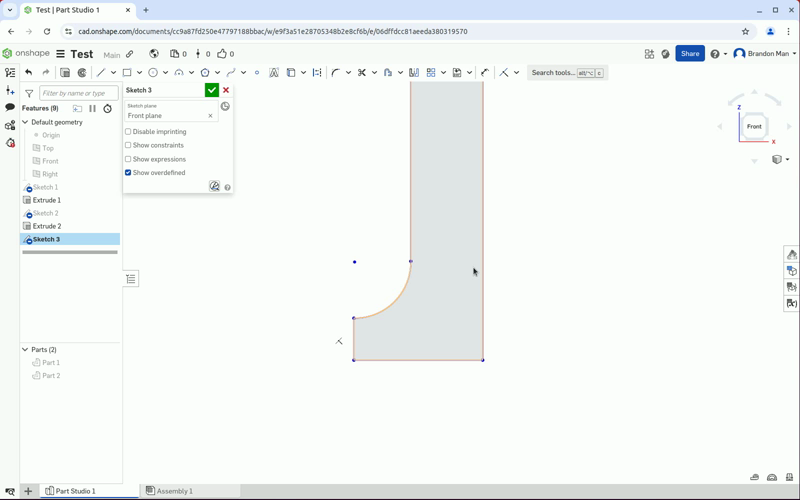
scroll(6)
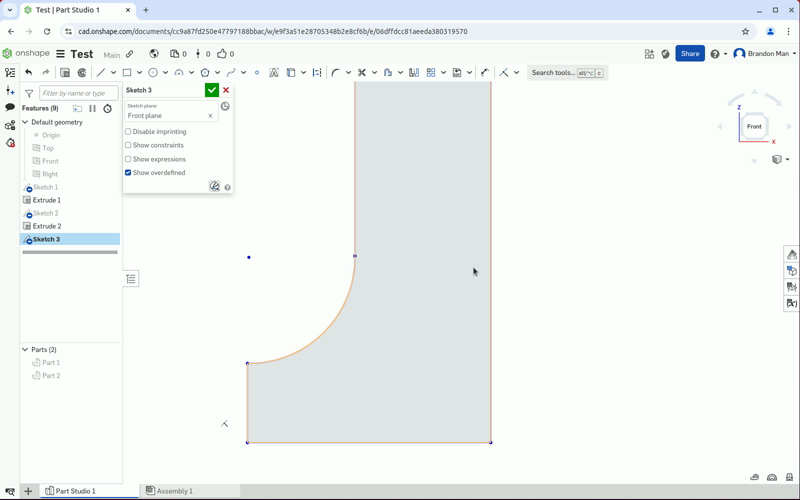
click(473, 267)
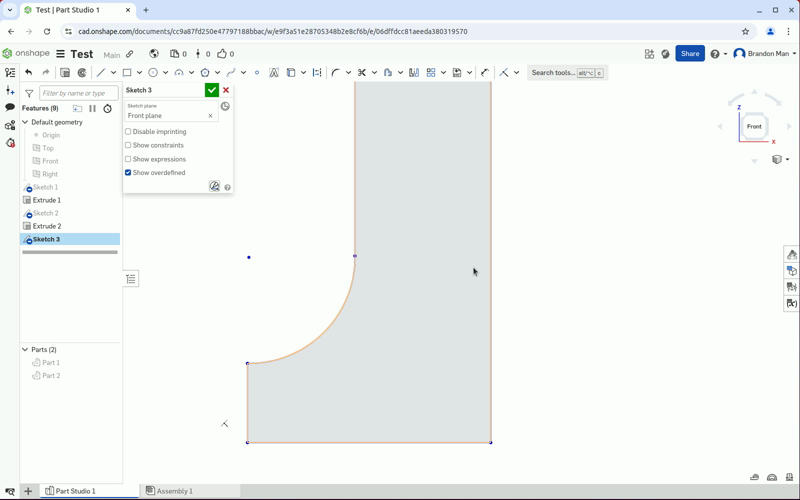
scroll(-6)
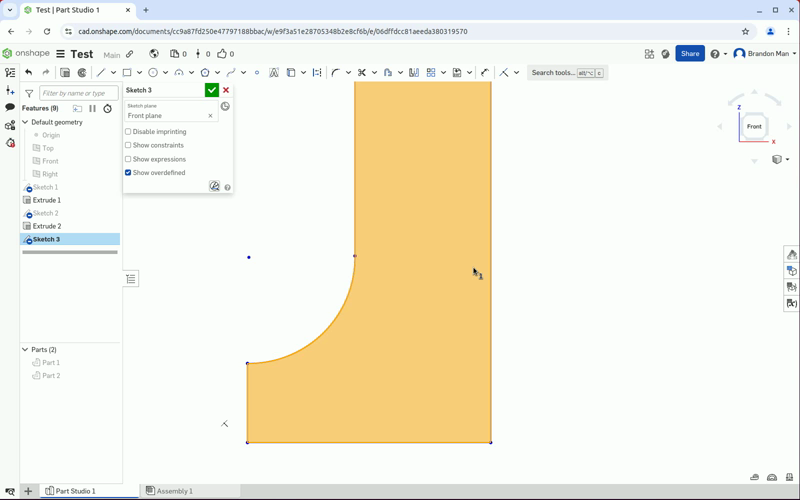
scroll(-6)
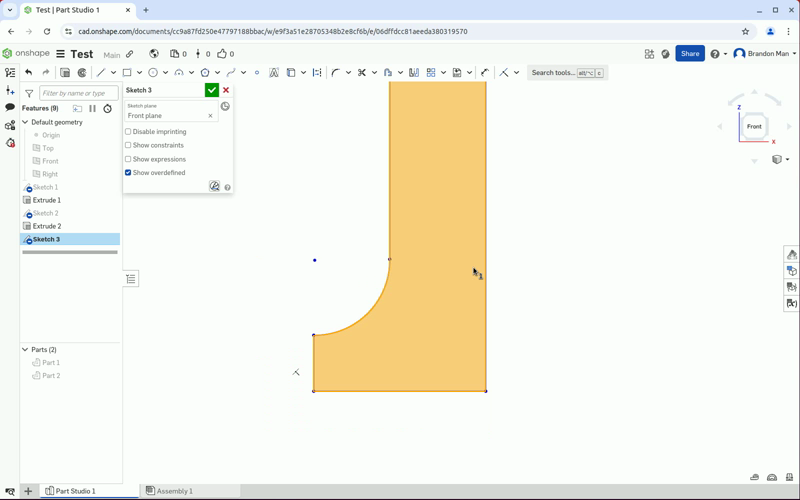
scroll(-6)
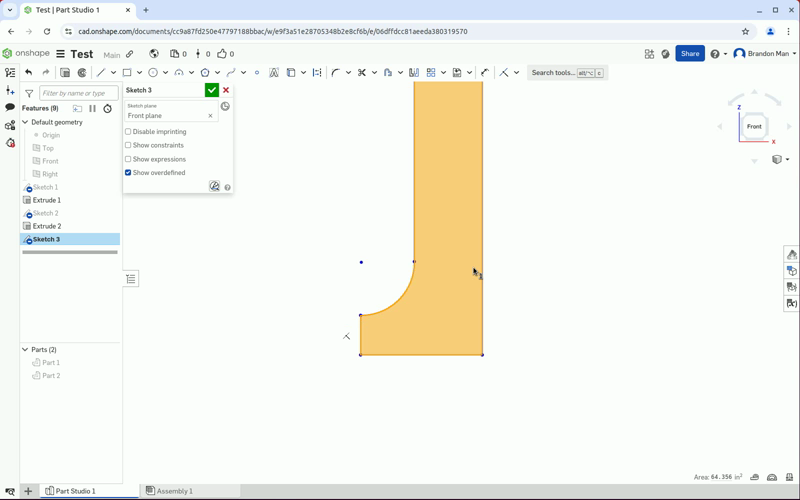
scroll(-6)
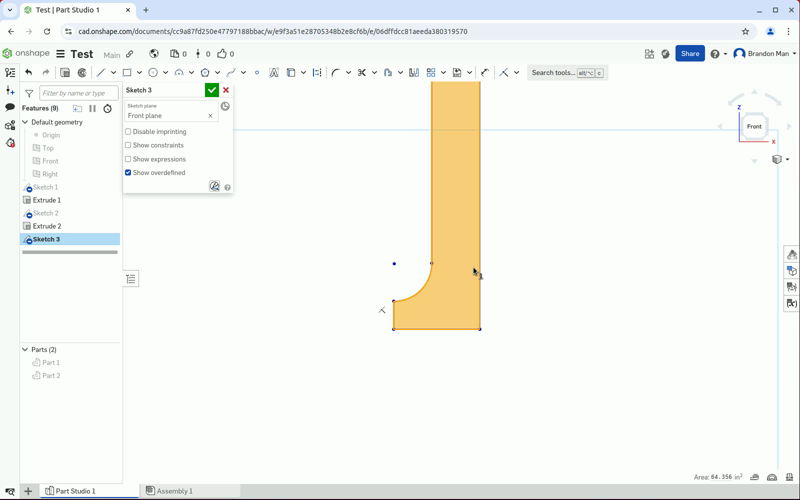
scroll(-6)
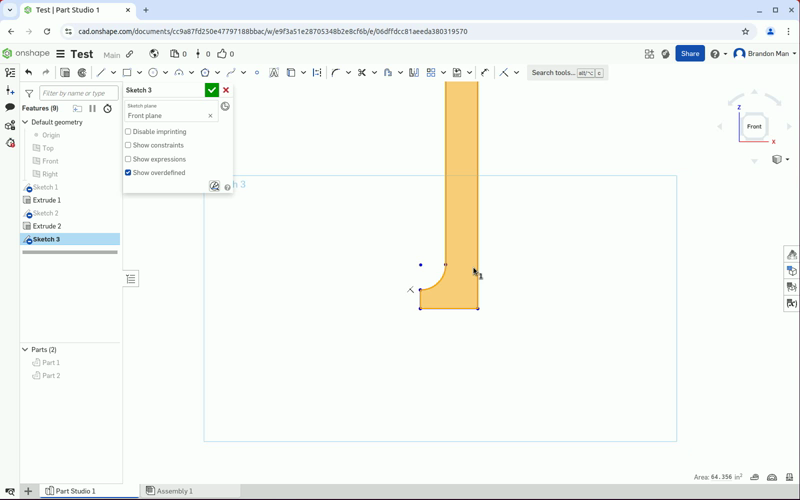
scroll(-6)
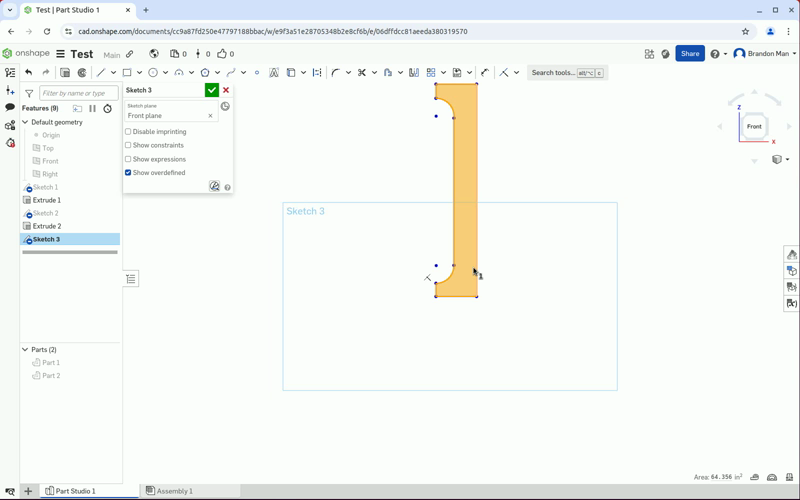
scroll(-6)
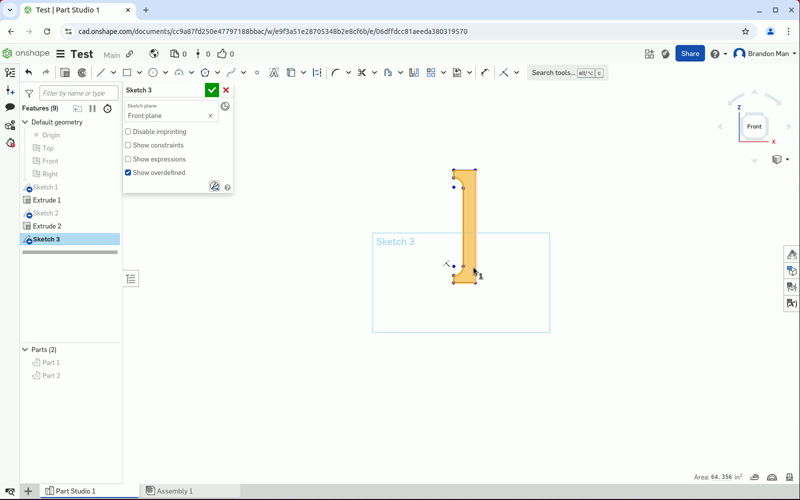
mouse_move(73, 352)
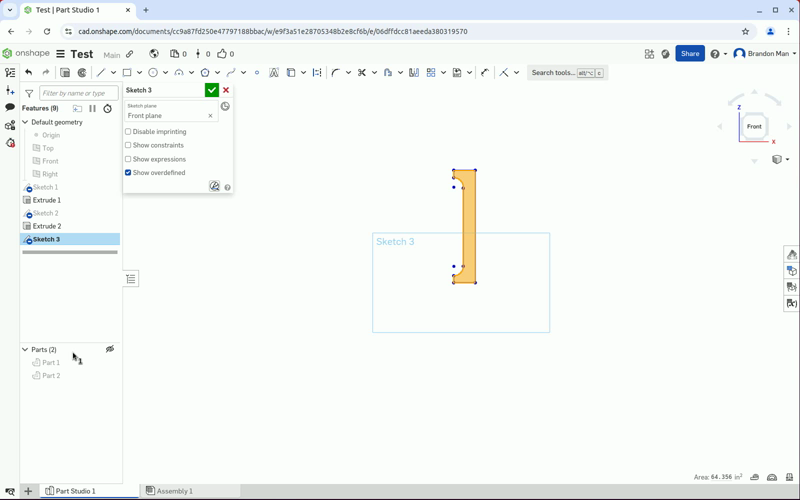
key(shift+y)
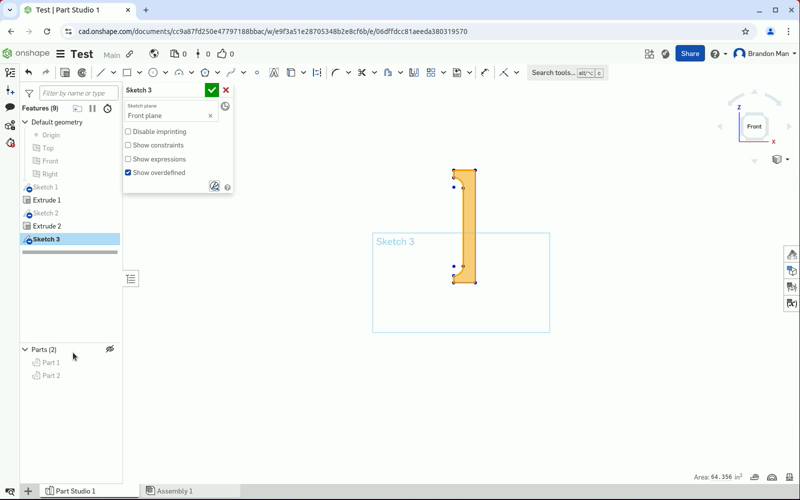
key(shift+e)
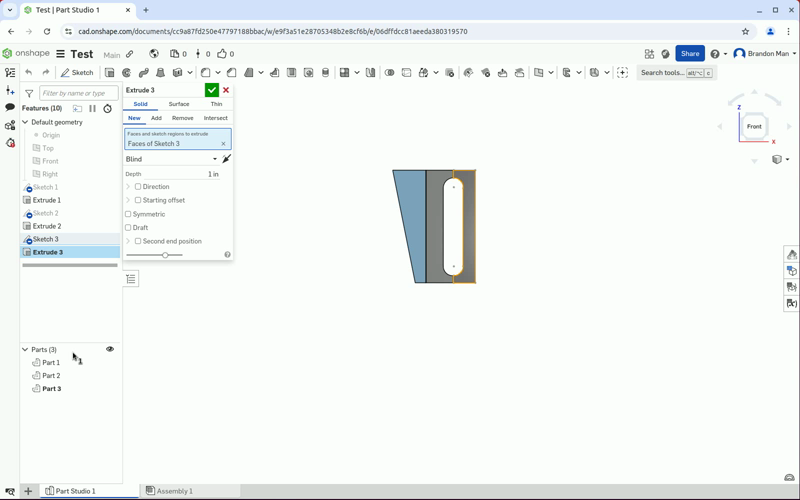
mouse_move(143, 106)
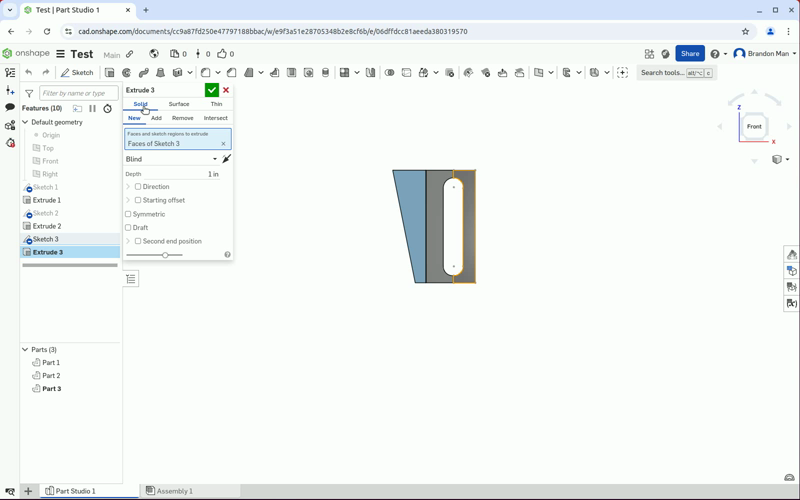
click(143, 106)
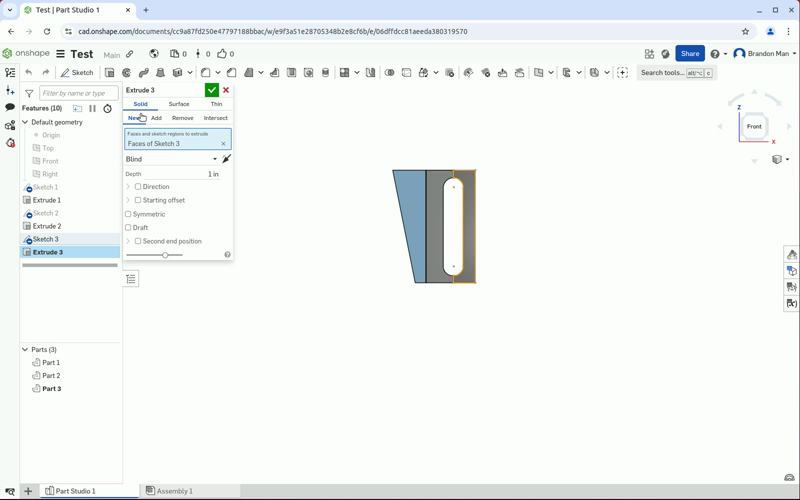
mouse_move(137, 120)
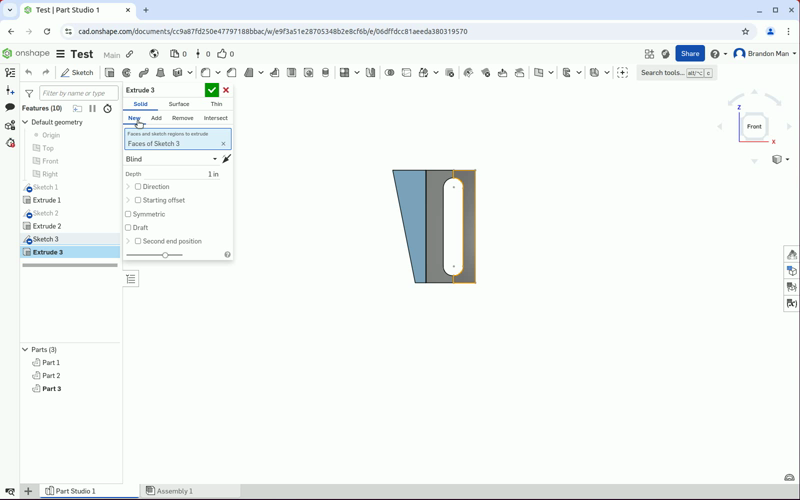
click(137, 120)
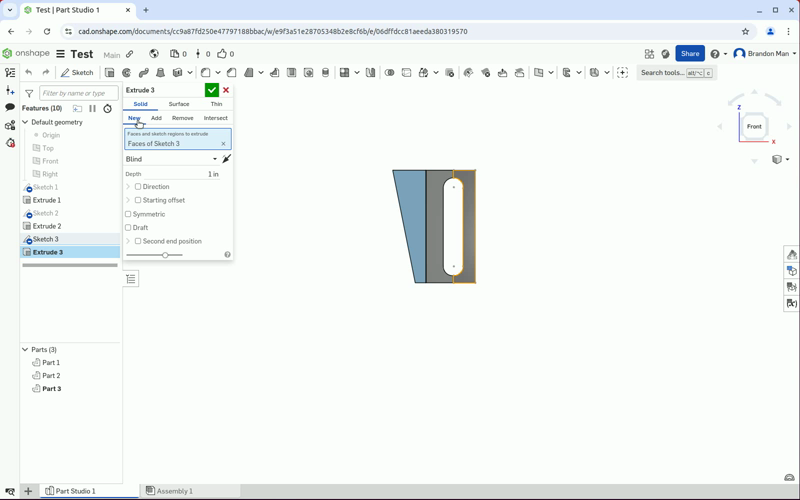
key(tab, 4)
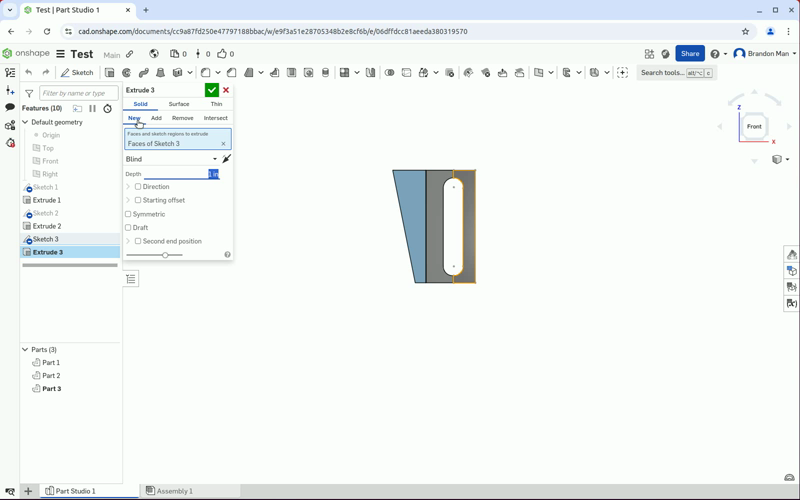
text(2.407)
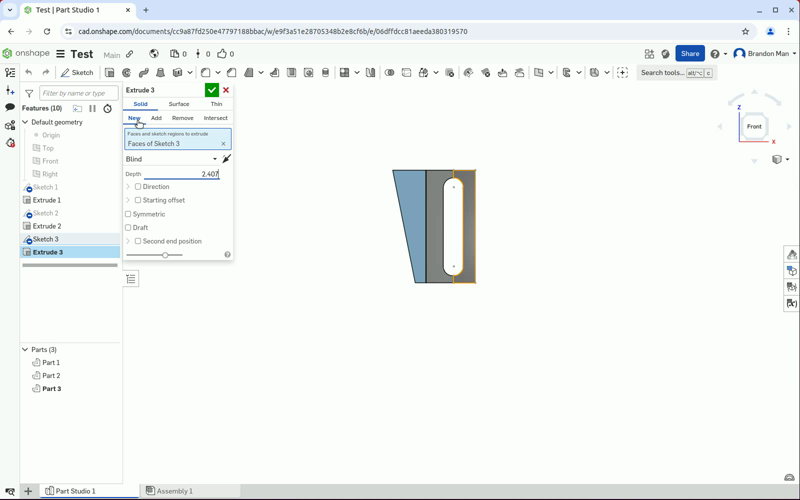
key(enter)
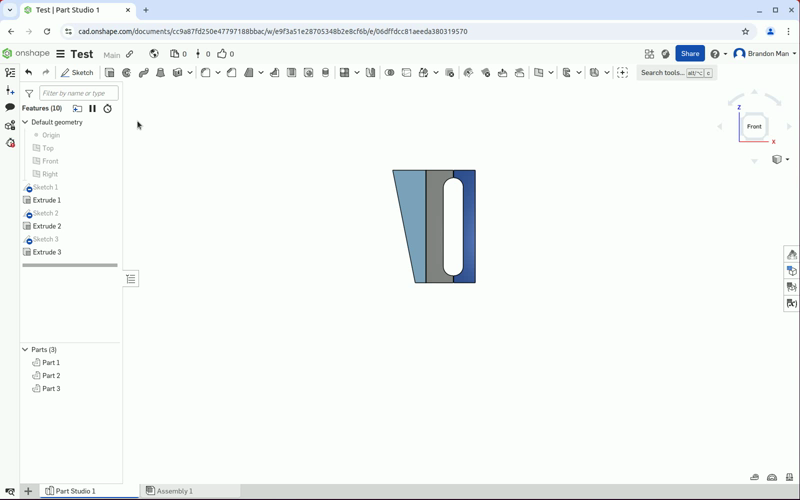
key(shift+h)
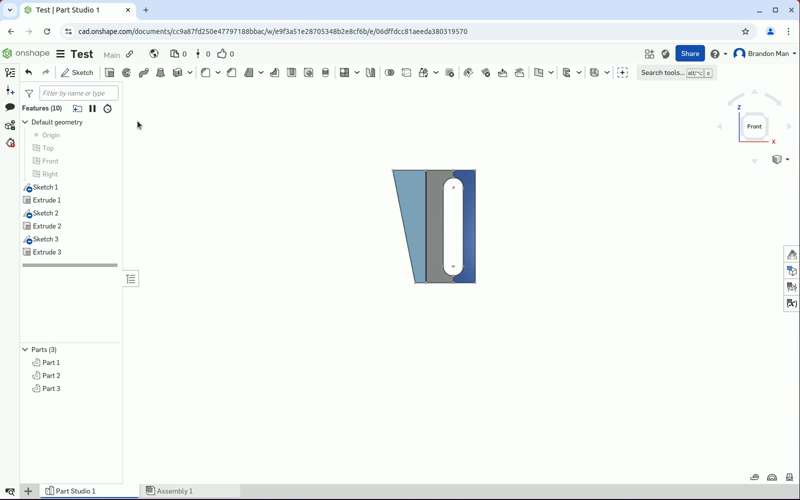
key(shift+h)
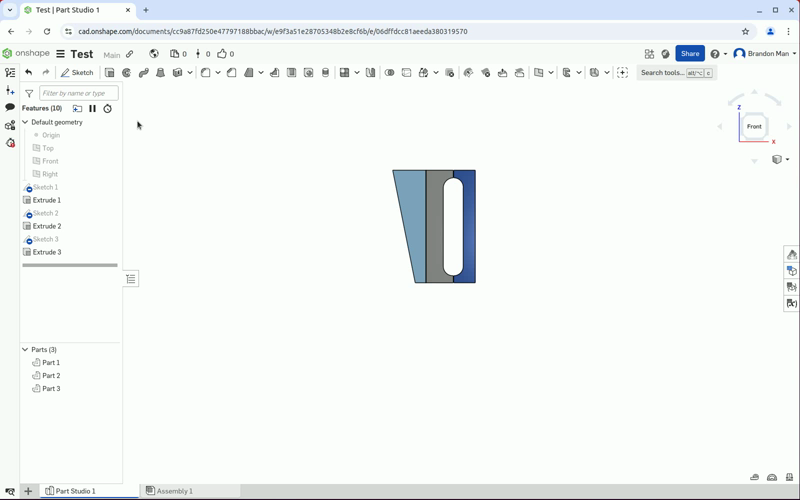
mouse_move(73, 189)
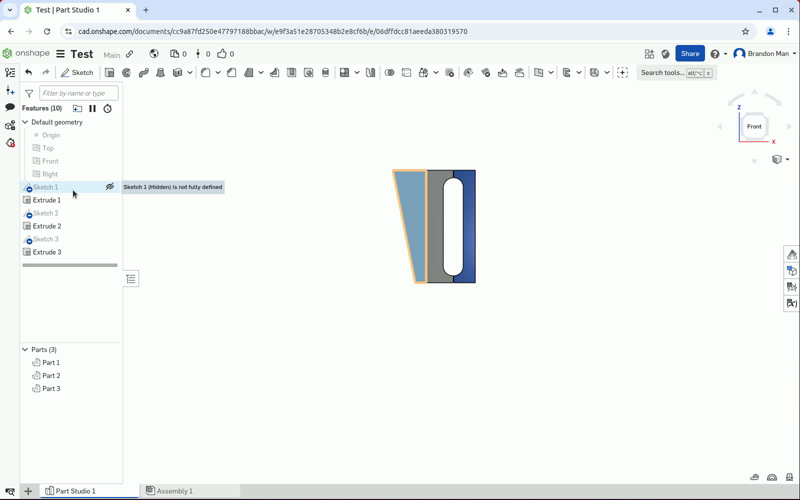
click(73, 189)
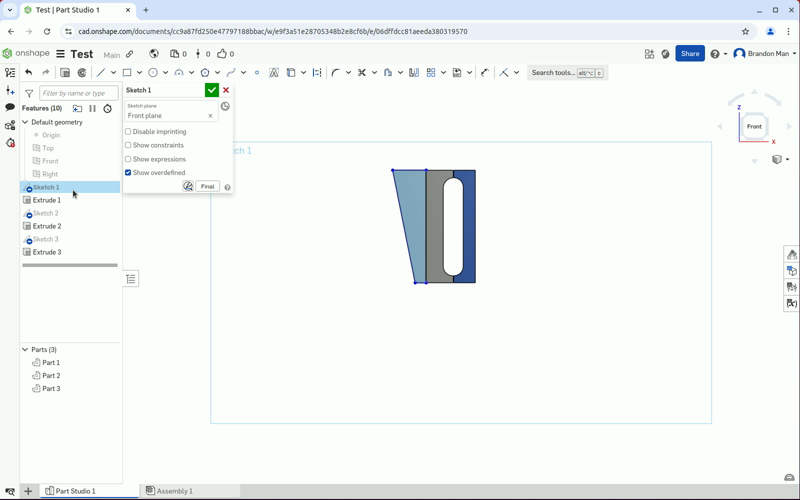
mouse_move(229, 92)
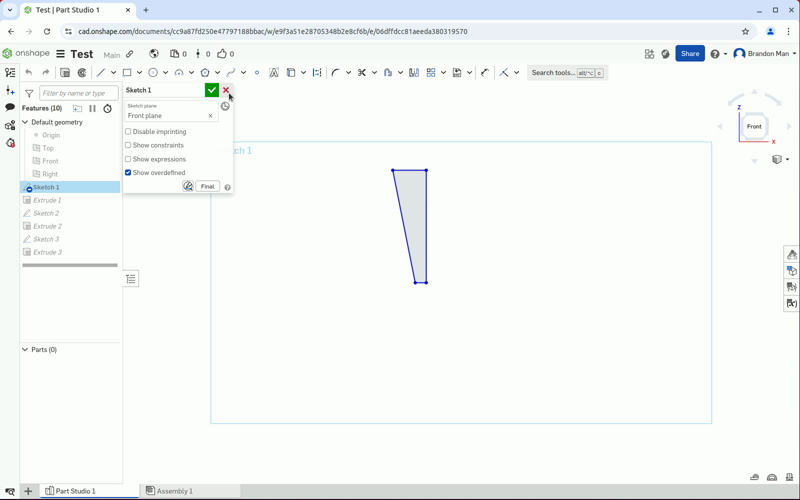
click(229, 92)
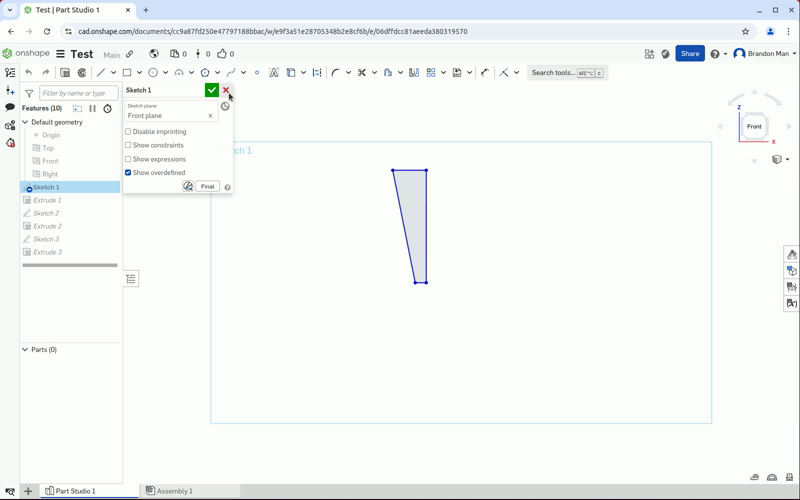
key(shift+s)
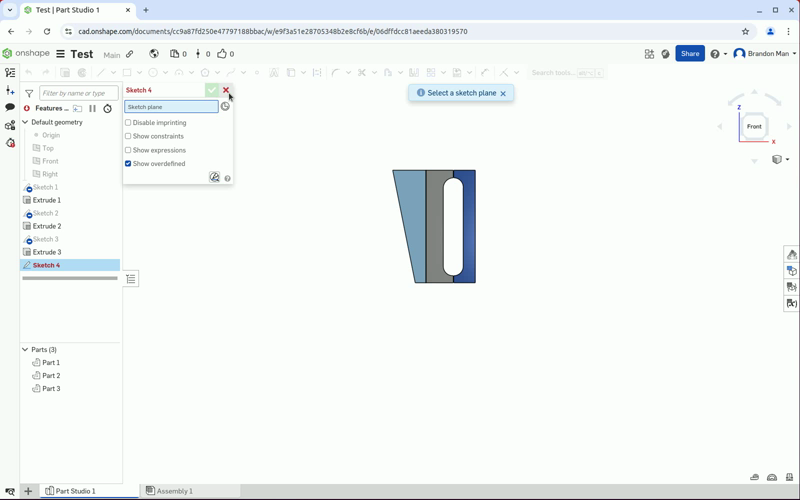
mouse_move(73, 163)
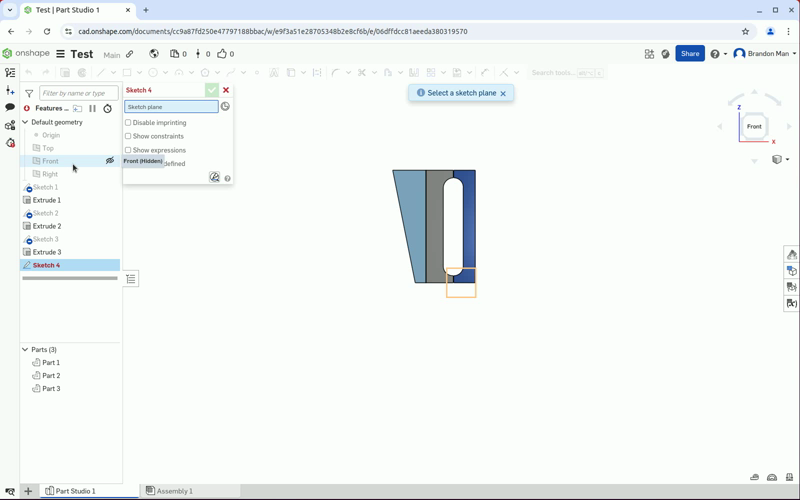
click(73, 163)
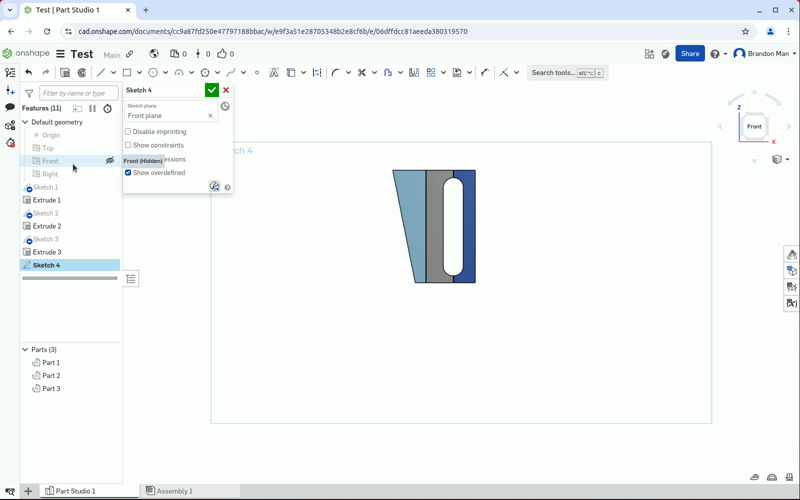
mouse_move(73, 352)
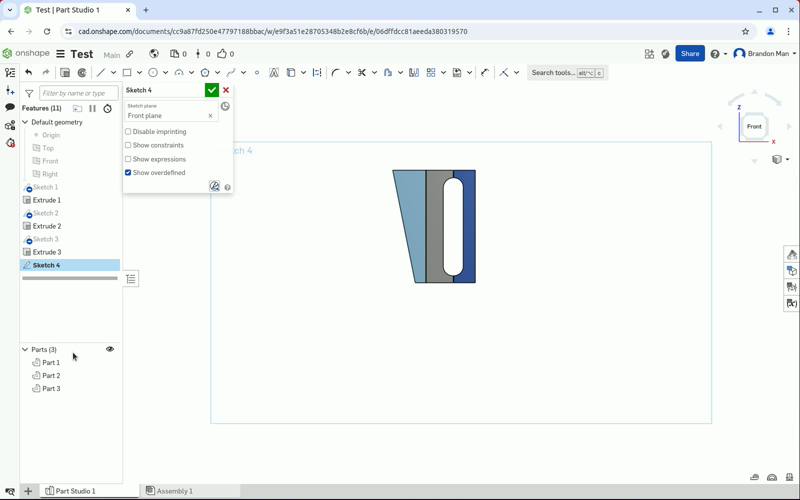
key(y)
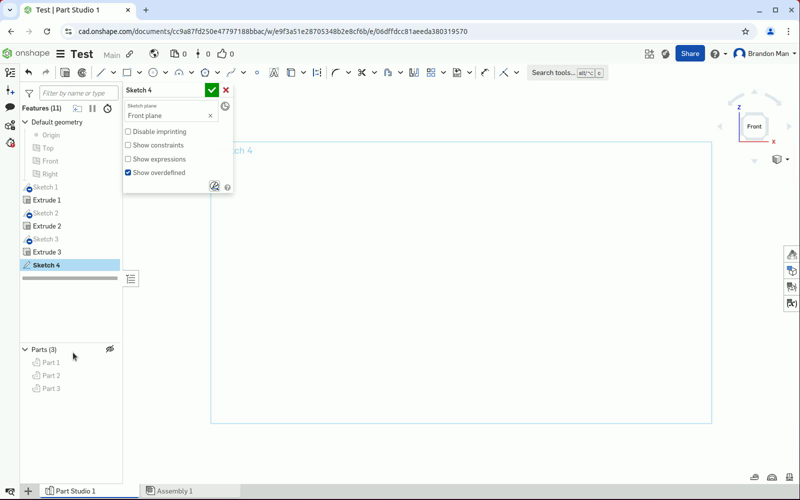
key(l)
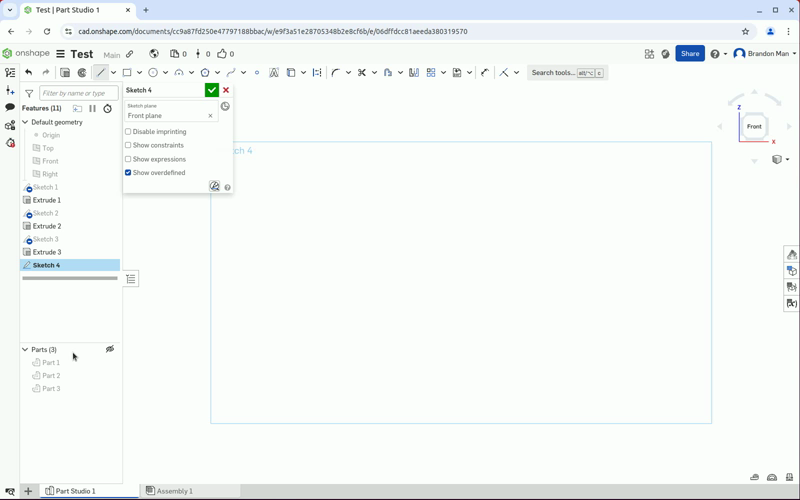
key_down(shift)
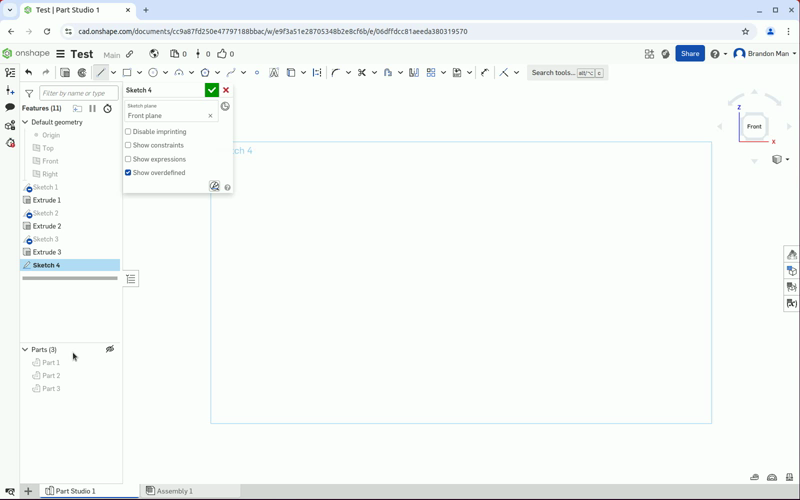
mouse_move(425, 282)
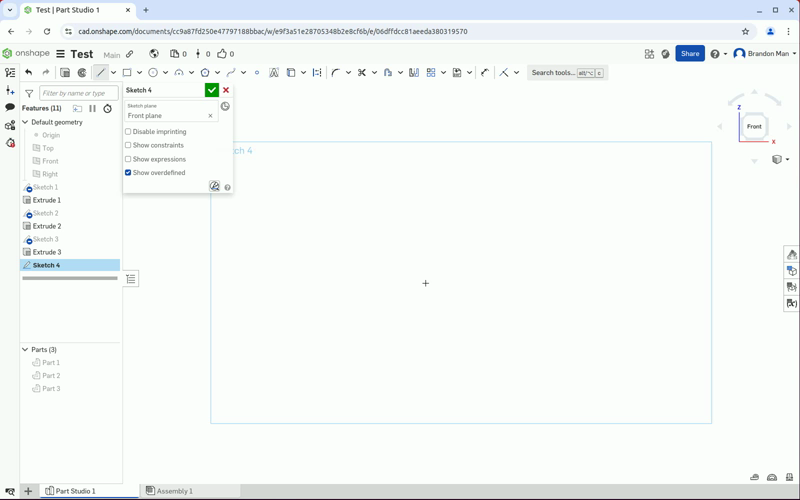
click(425, 282)
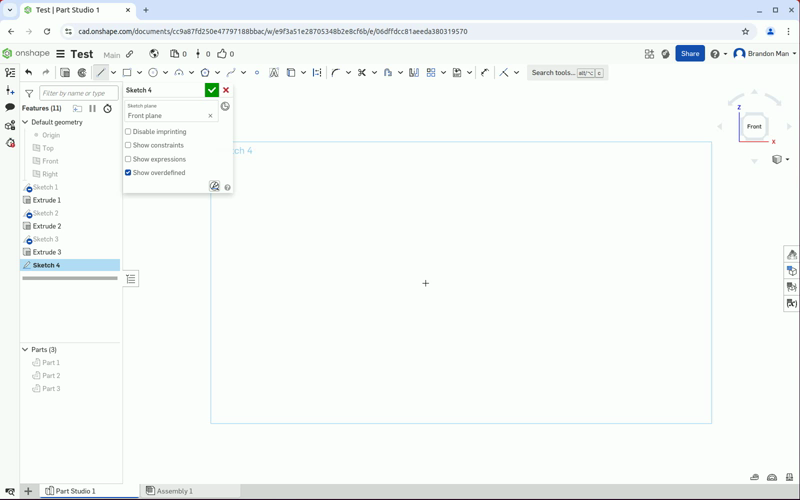
key_up(shift)
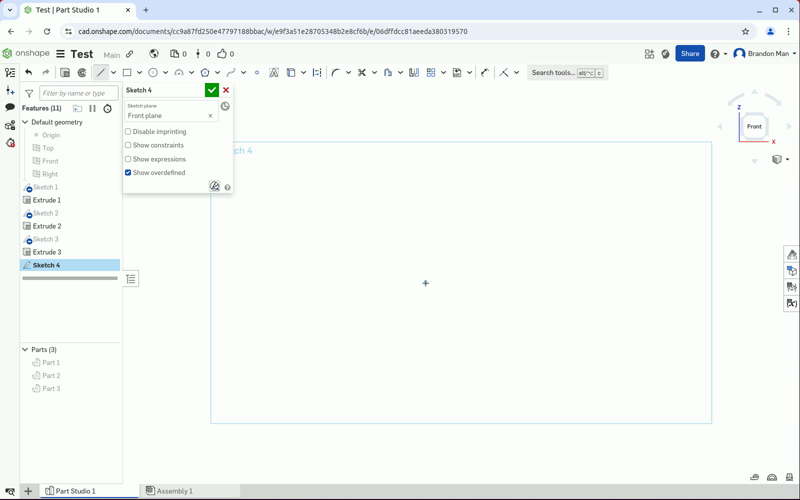
key_down(shift)
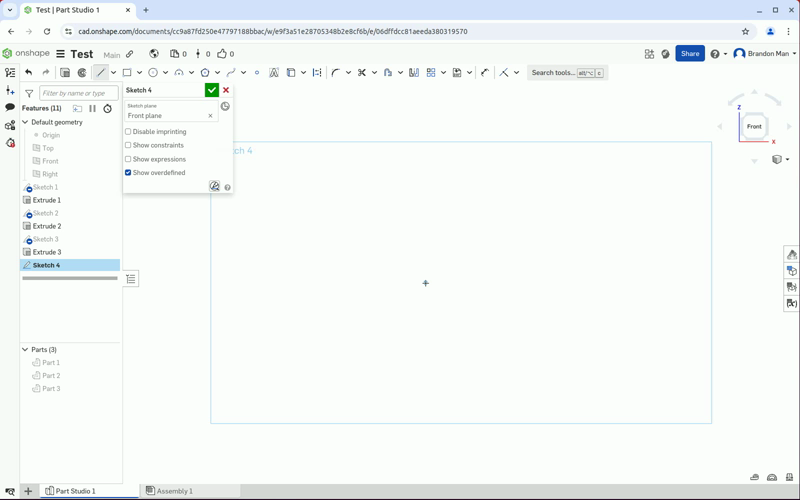
mouse_move(455, 282)
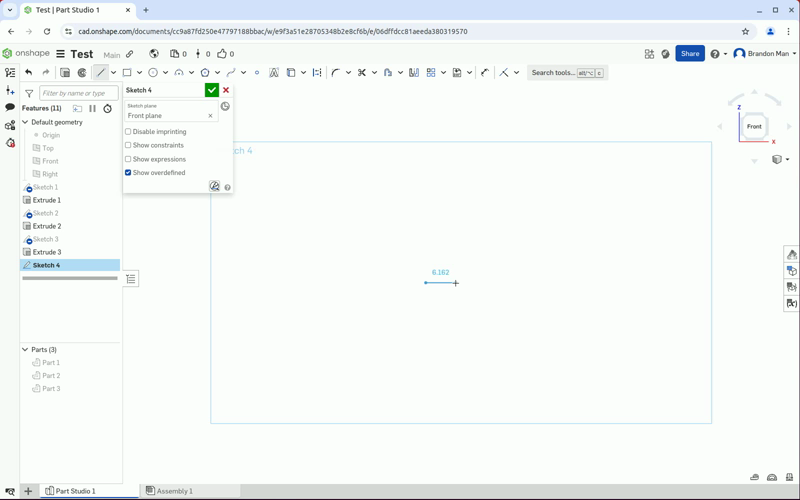
mouse_move(453, 282)
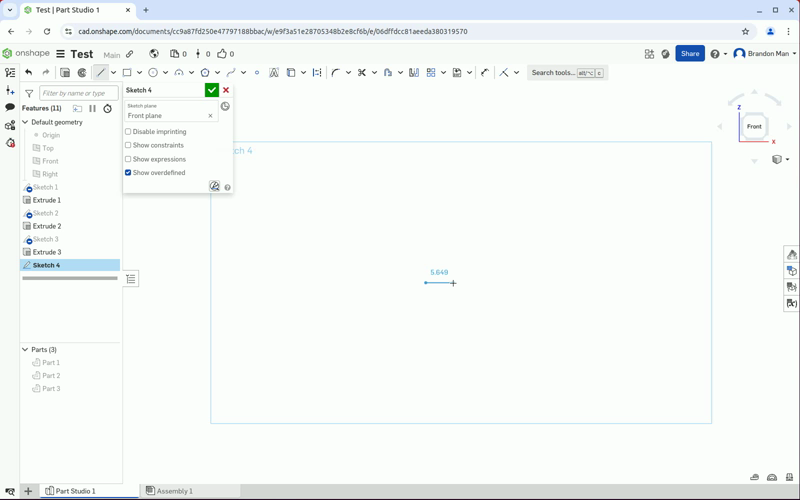
click(453, 282)
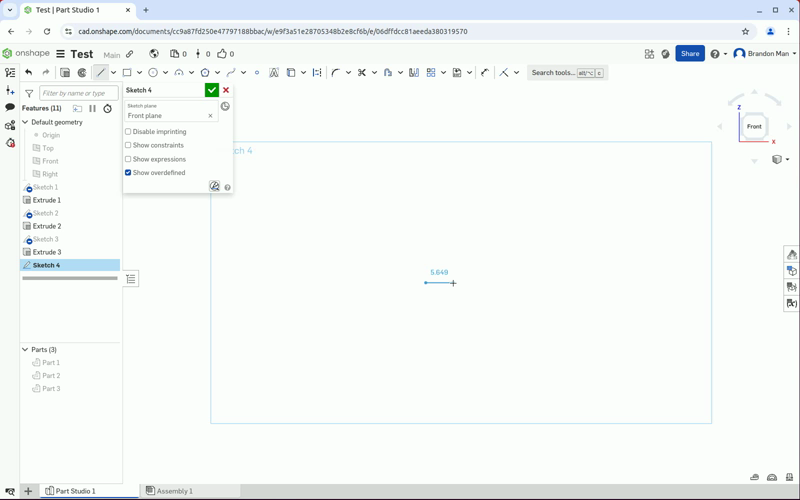
key_up(shift)
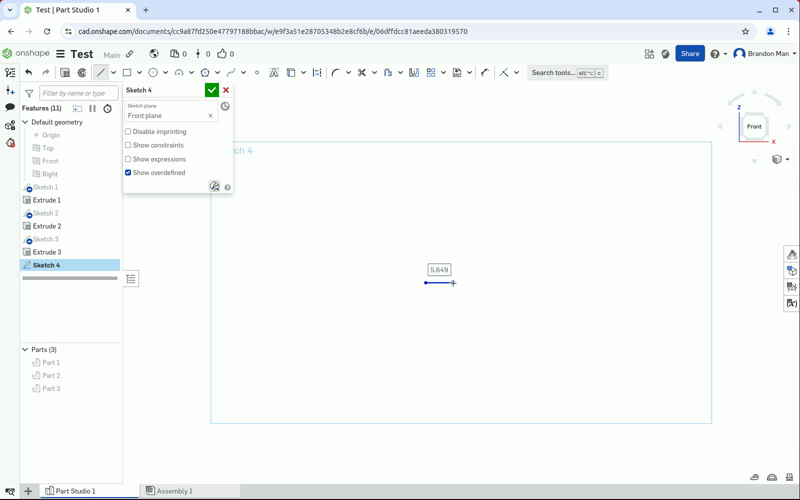
key_down(shift)
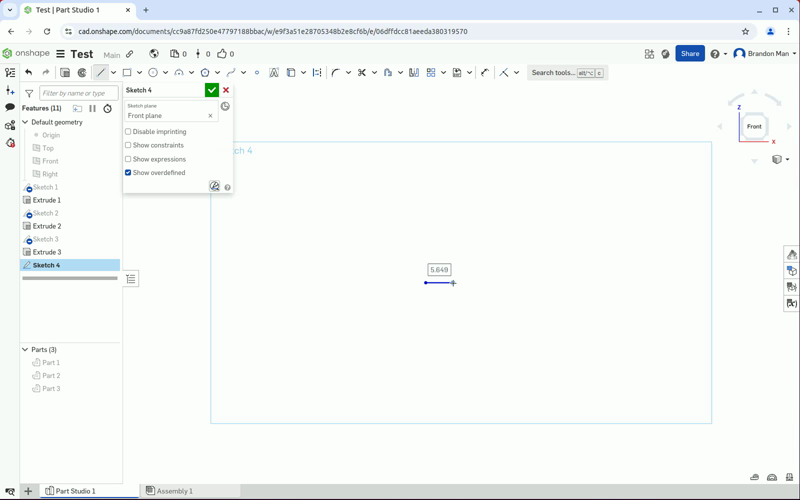
mouse_move(483, 282)
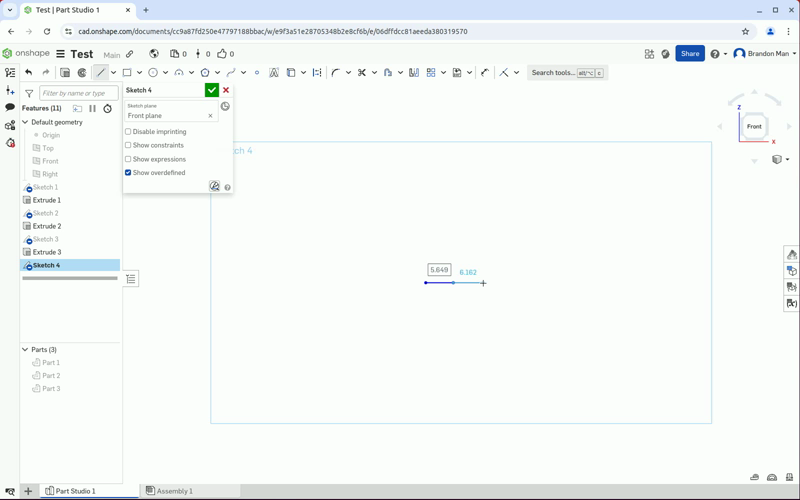
mouse_move(453, 275)
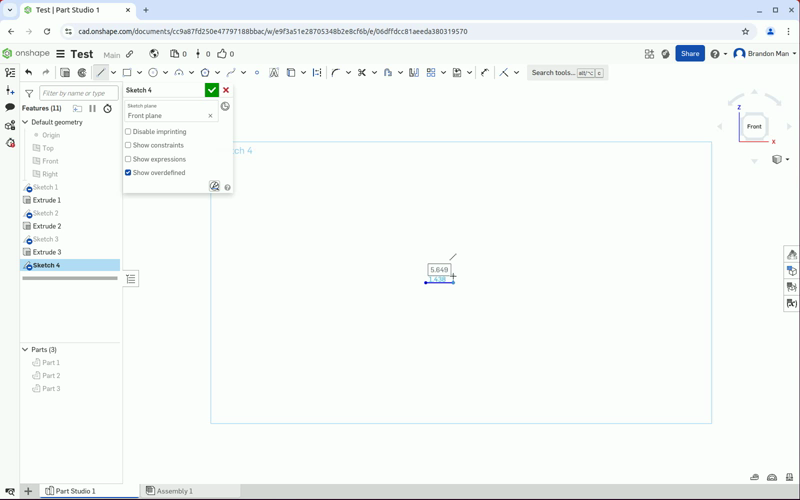
scroll(6)
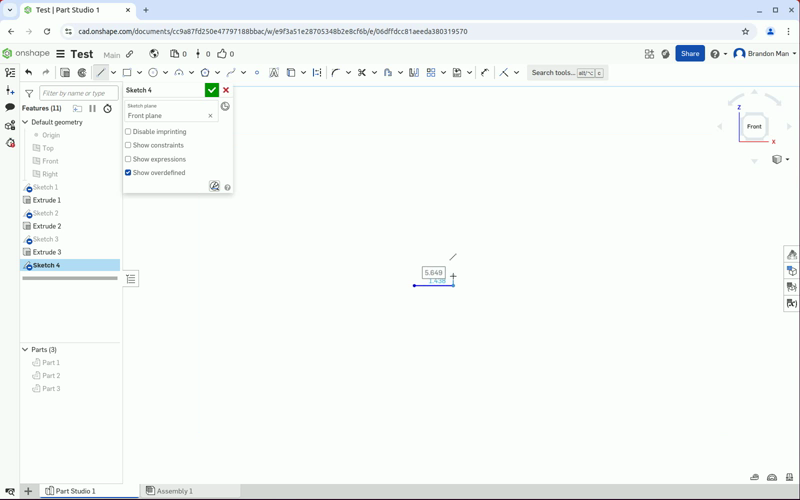
scroll(6)
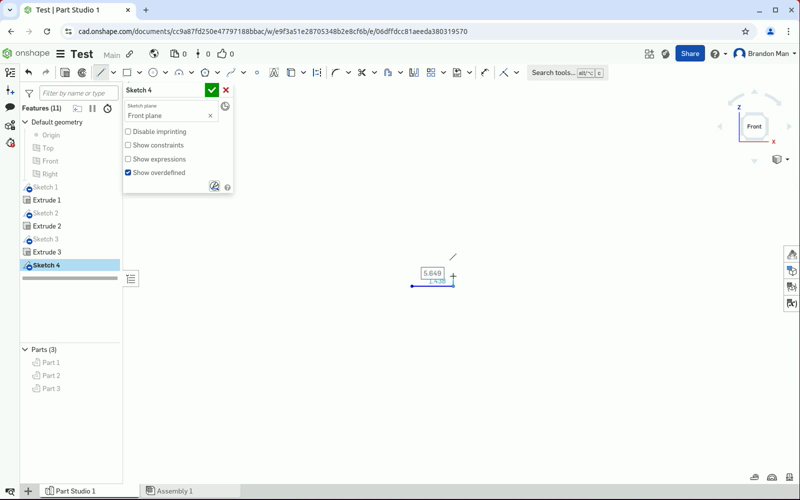
scroll(6)
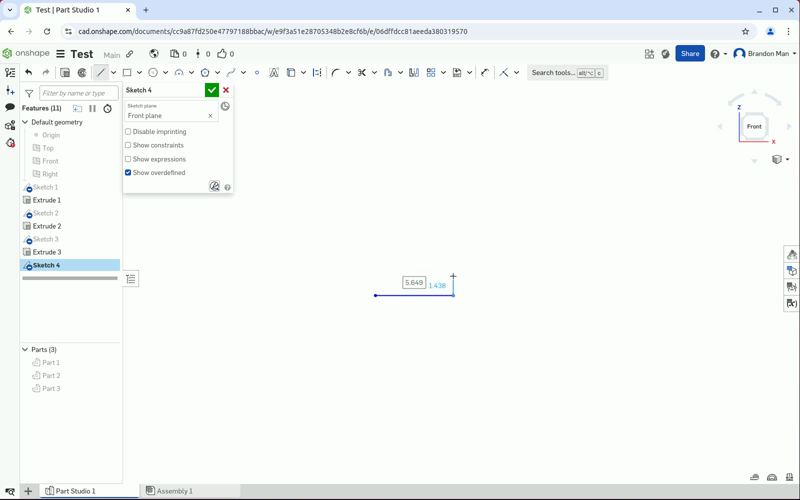
scroll(6)
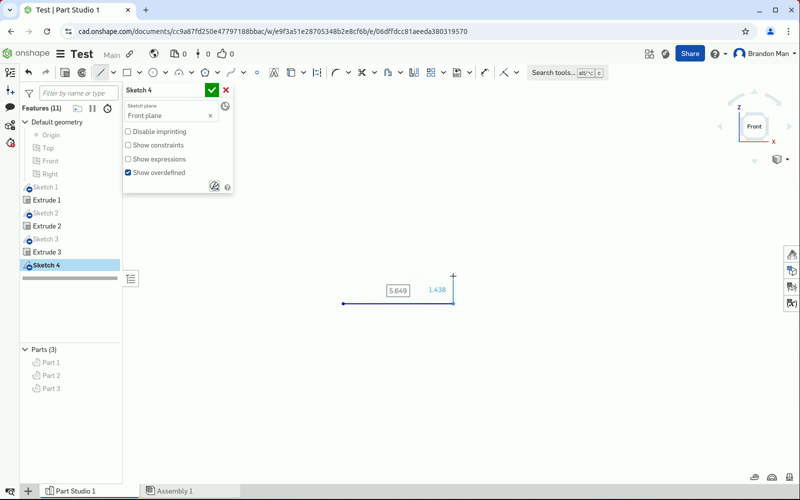
scroll(6)
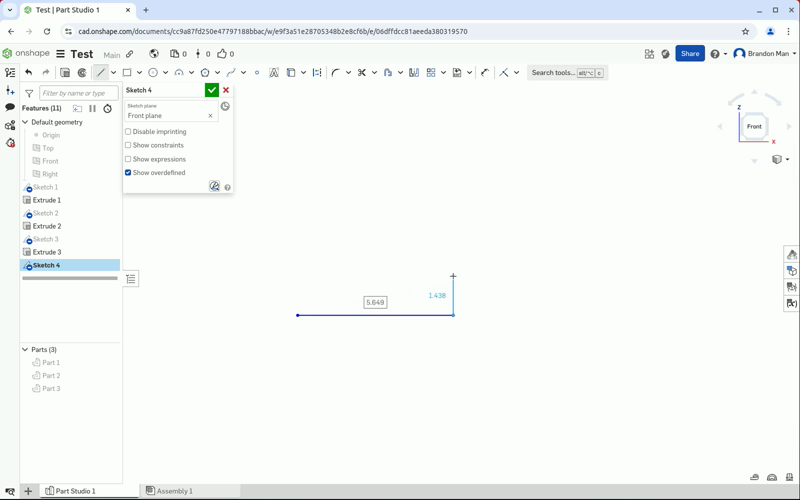
scroll(6)
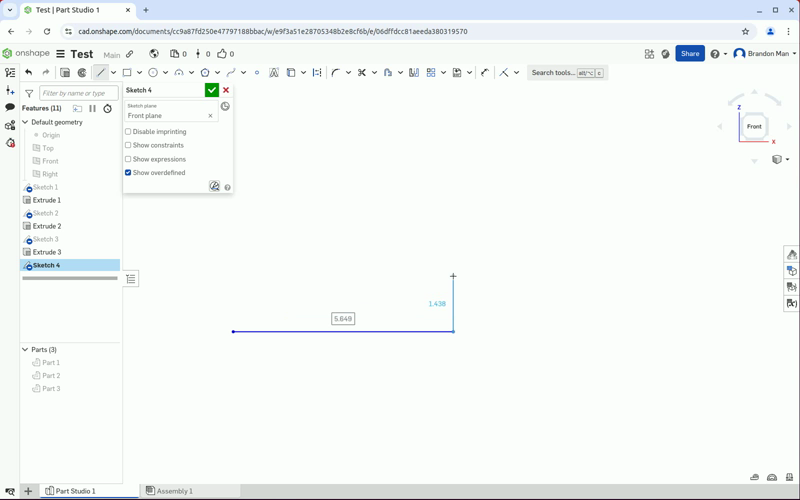
scroll(6)
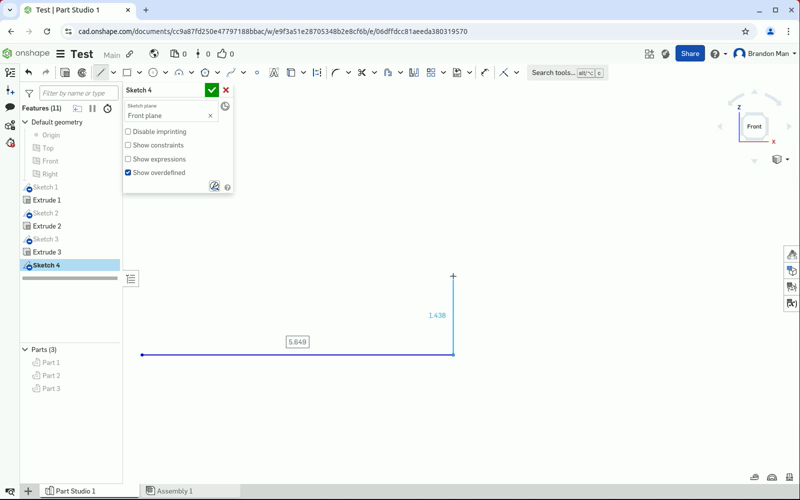
click(453, 275)
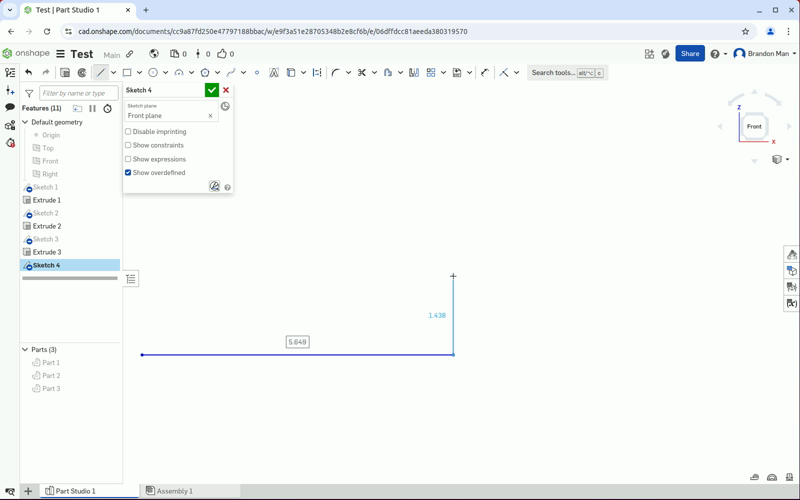
scroll(-6)
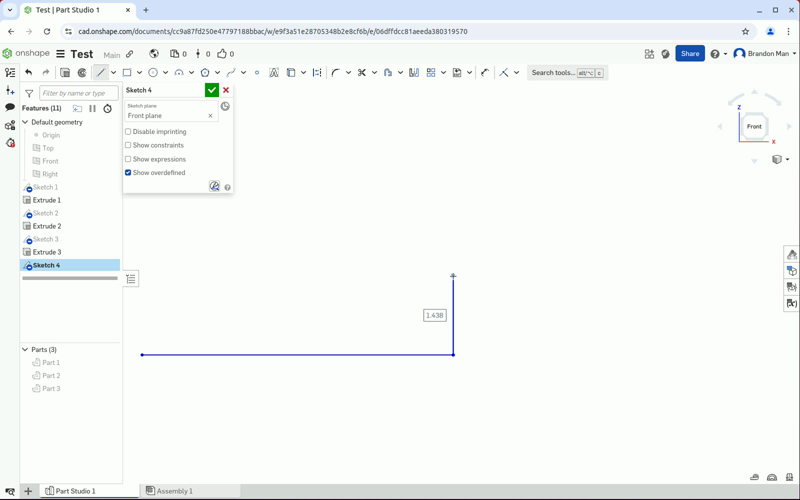
scroll(-6)
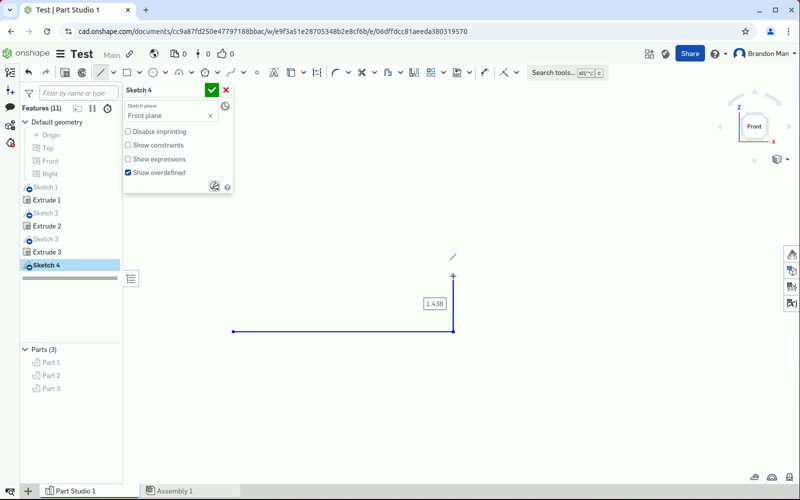
scroll(-6)
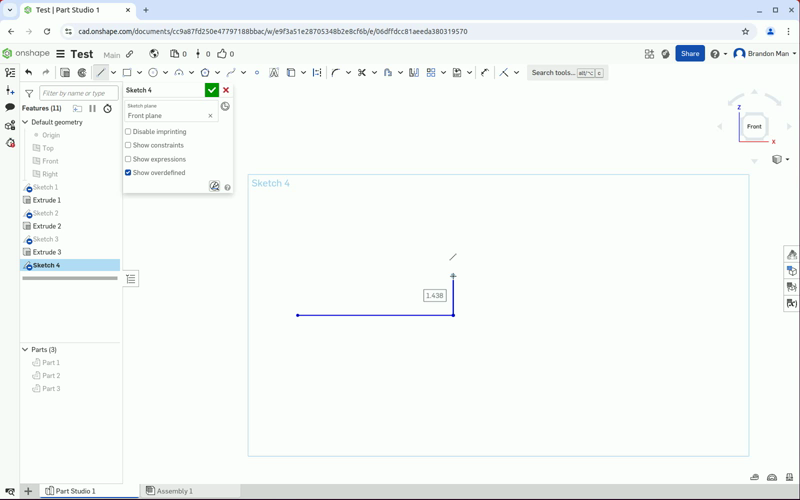
scroll(-6)
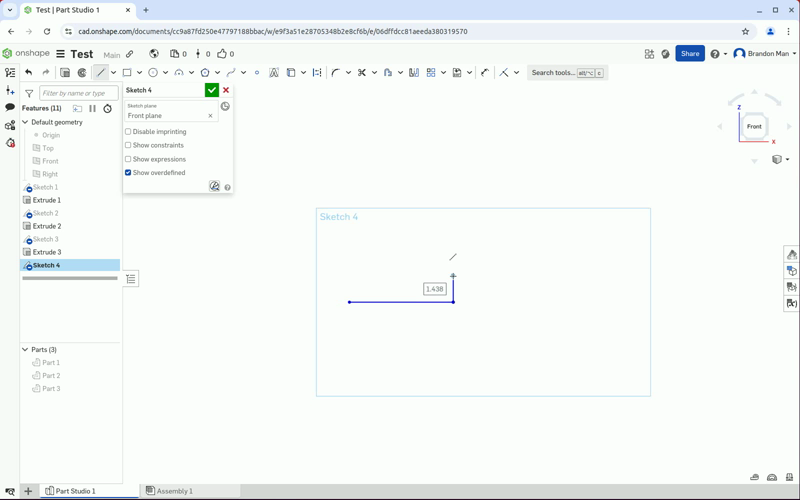
scroll(-6)
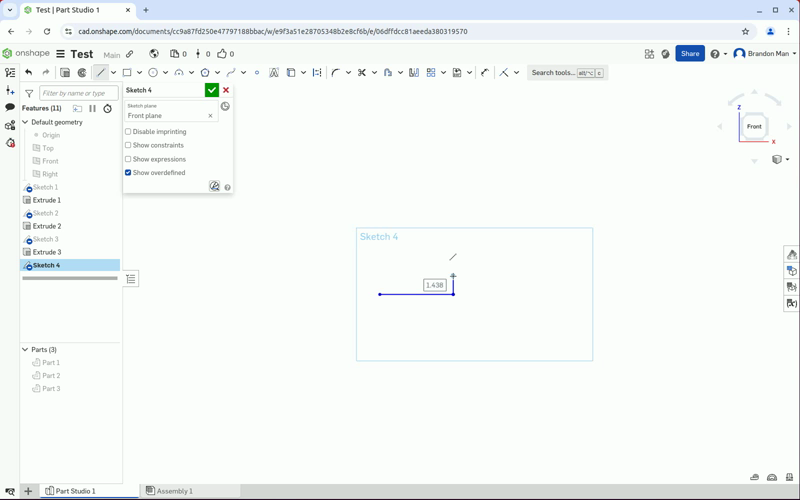
scroll(-6)
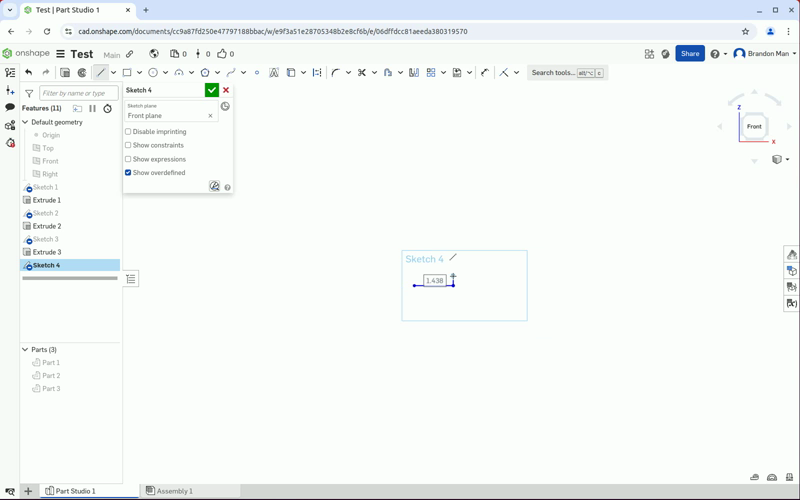
scroll(-6)
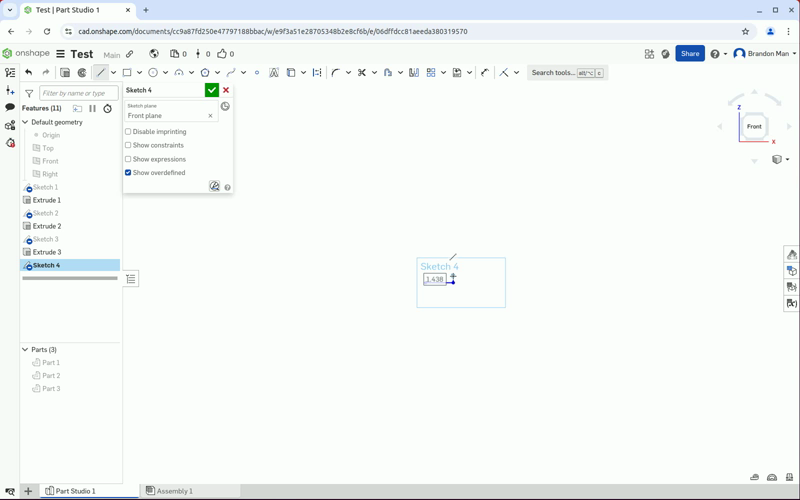
key_up(shift)
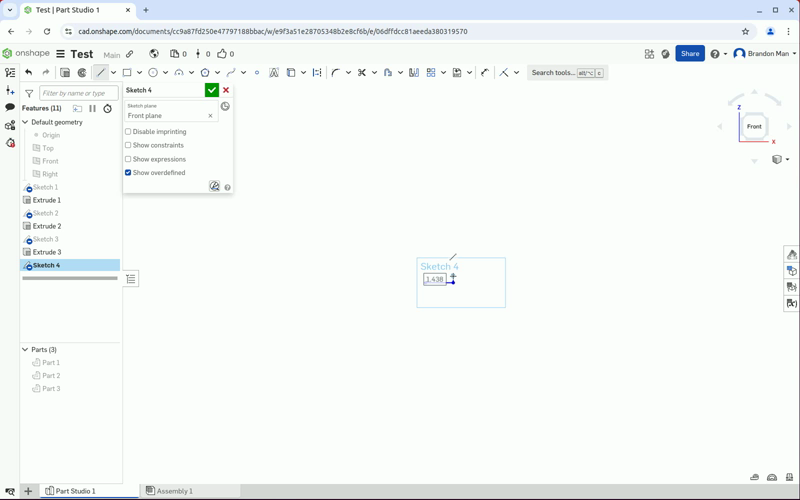
key(esc)
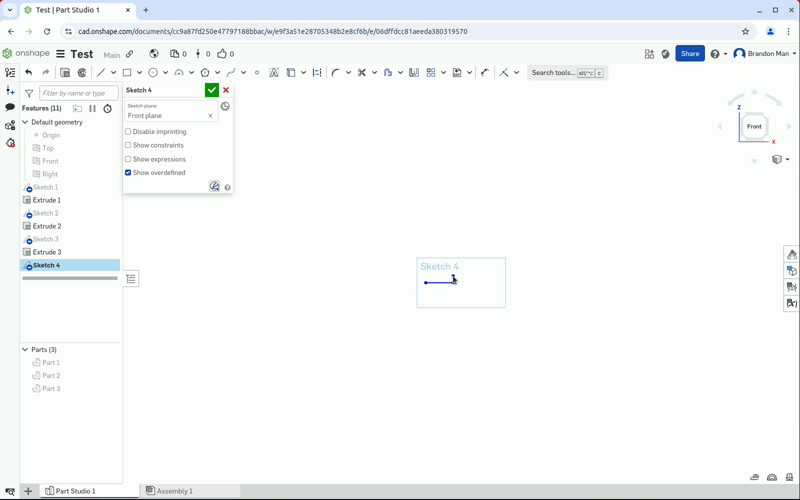
key(a)
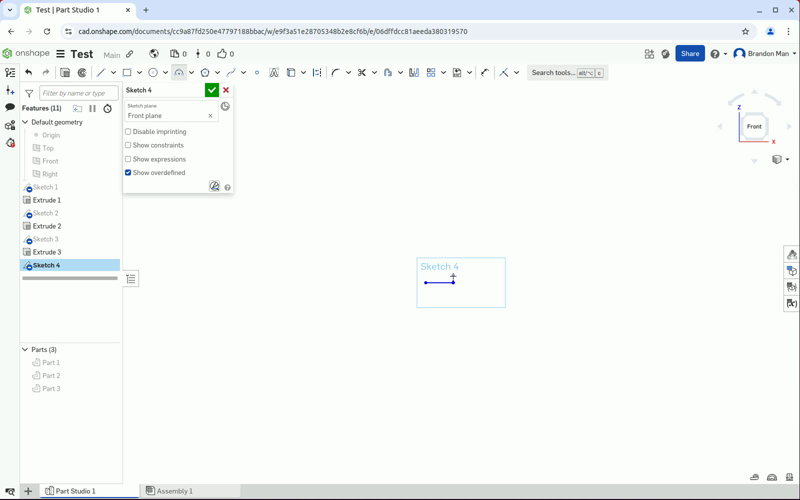
mouse_move(453, 275)
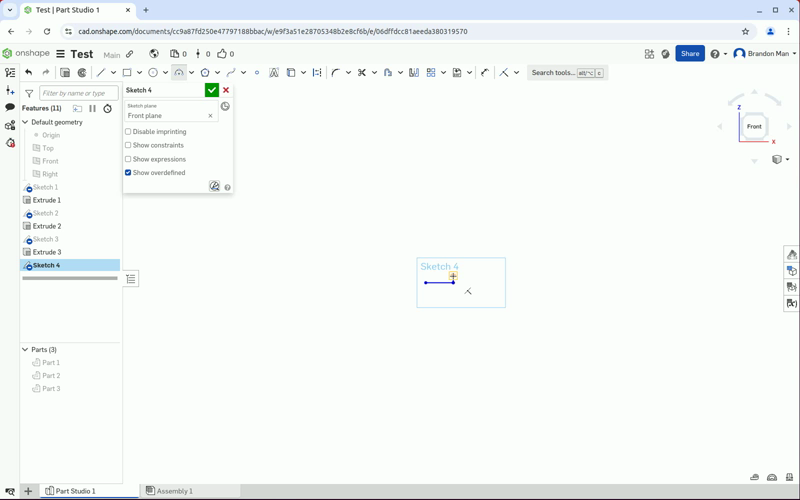
click(453, 275)
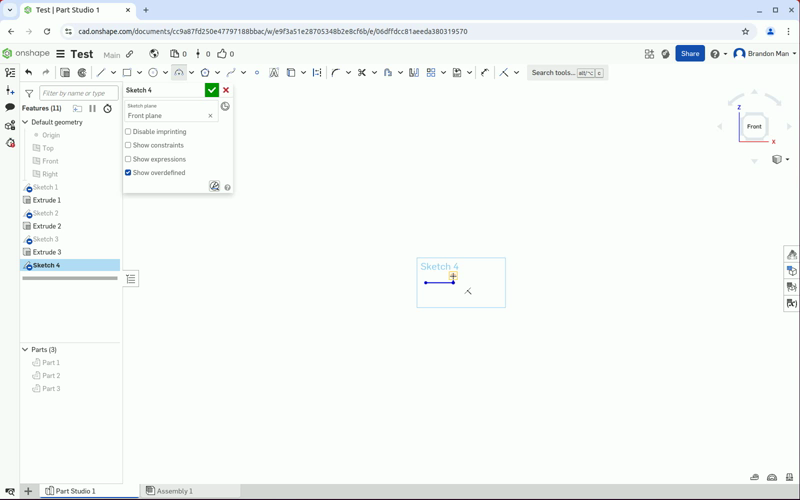
key_down(shift)
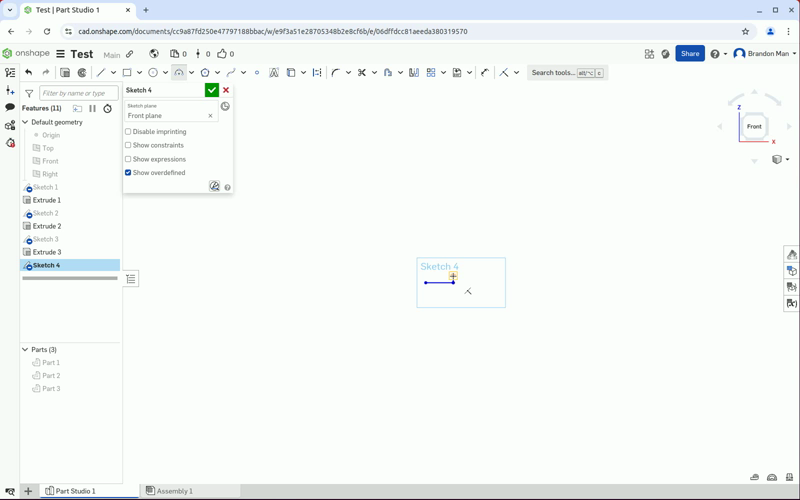
mouse_move(443, 266)
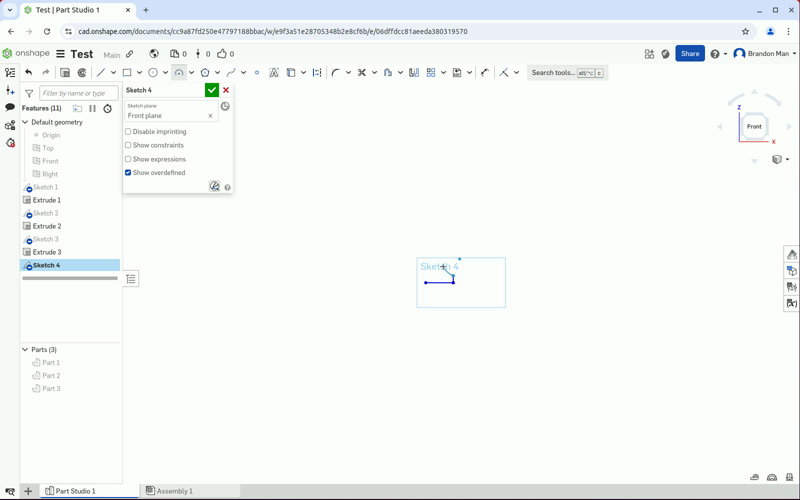
click(443, 266)
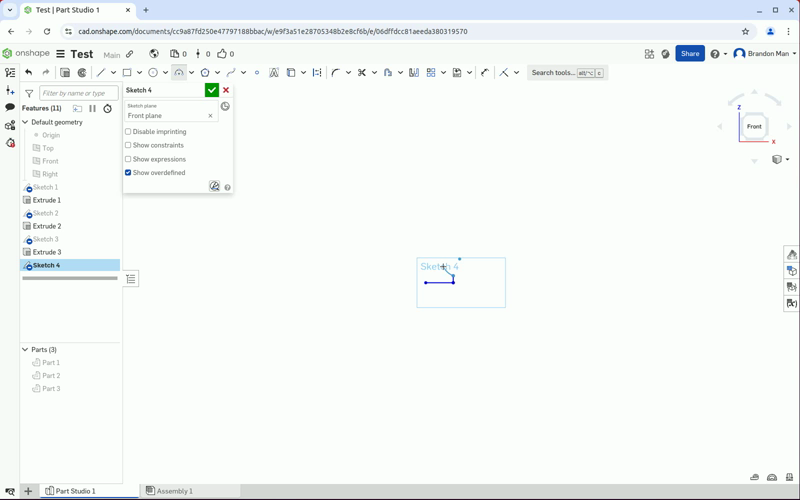
mouse_move(446, 273)
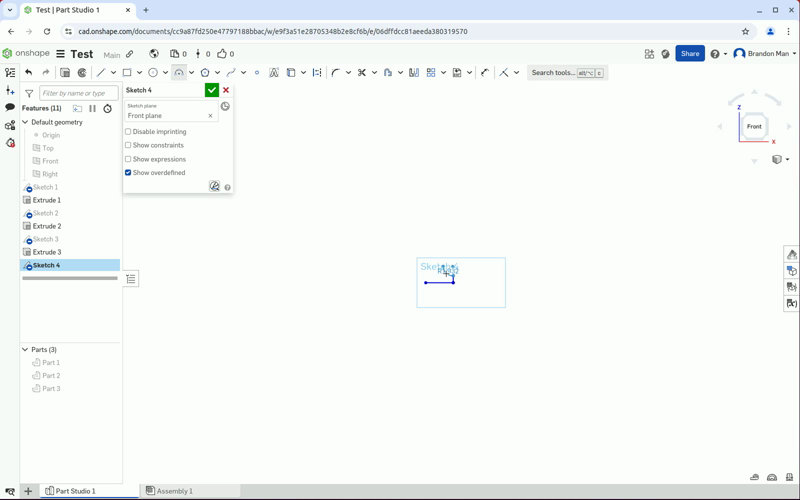
click(446, 273)
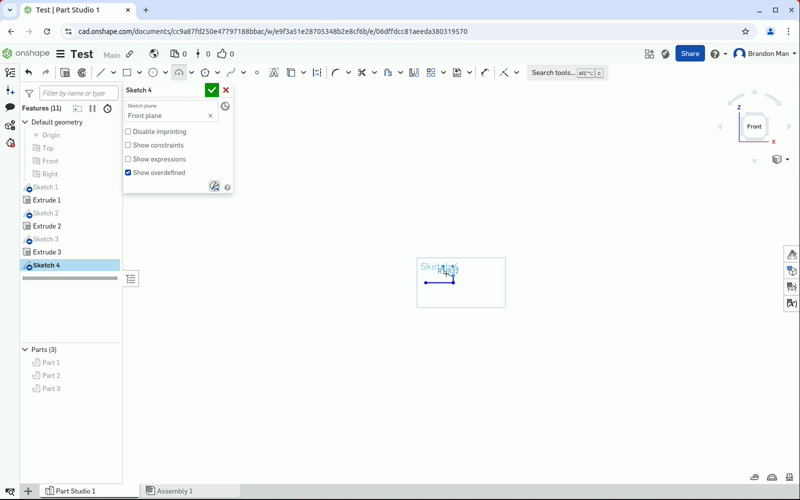
key_up(shift)
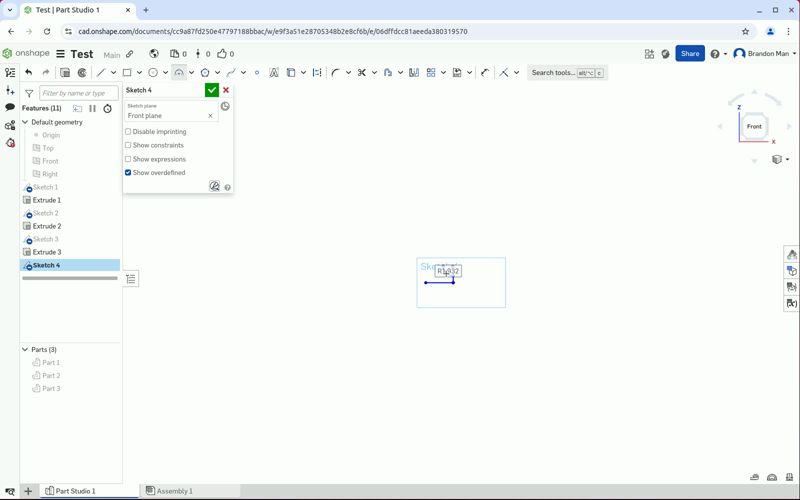
key(esc)
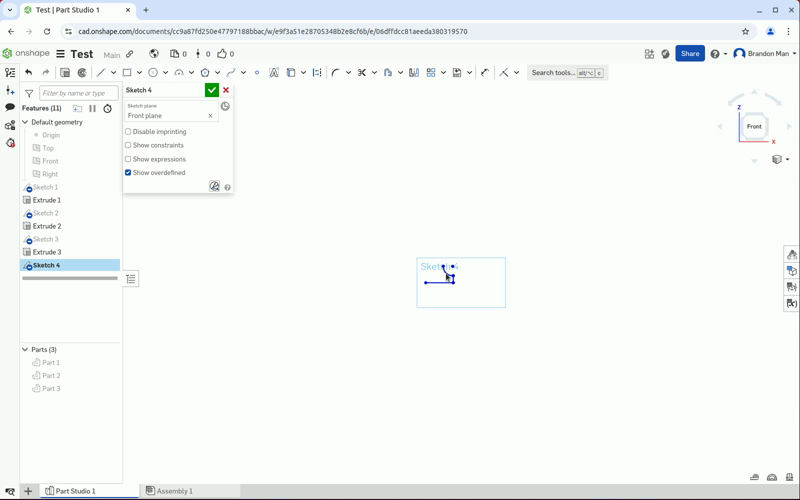
key(l)
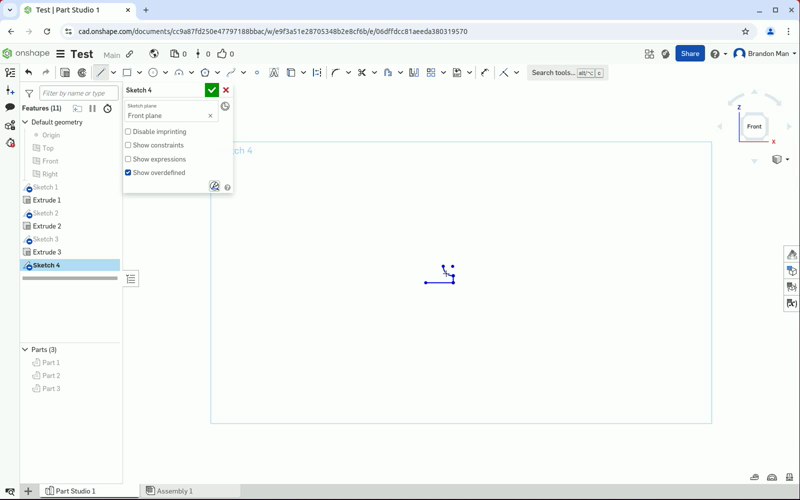
mouse_move(443, 266)
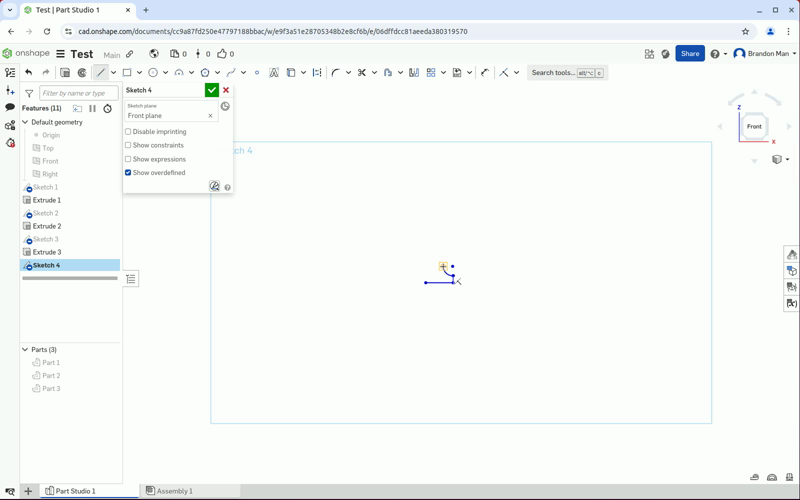
click(443, 266)
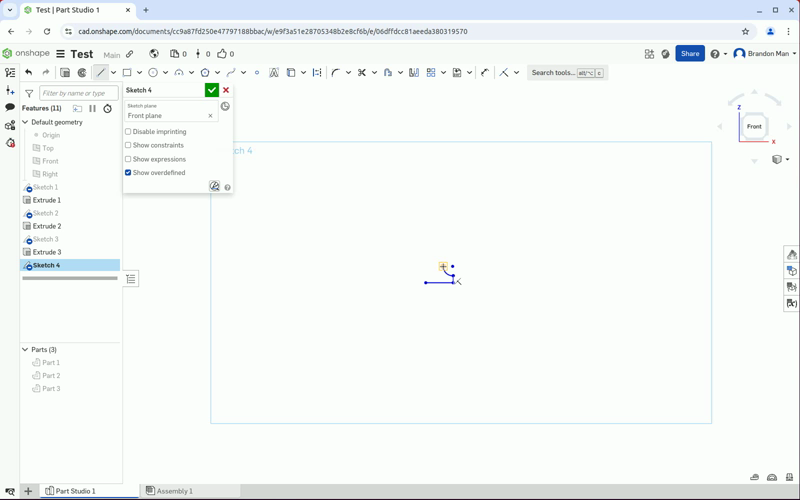
key_down(shift)
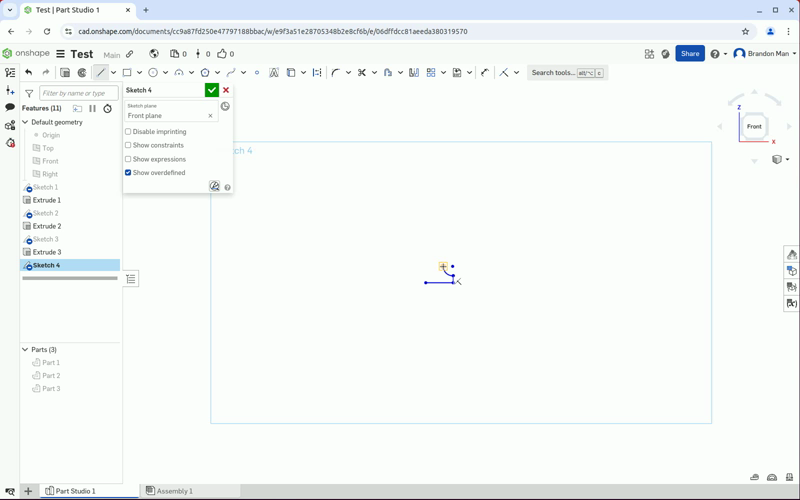
mouse_move(443, 188)
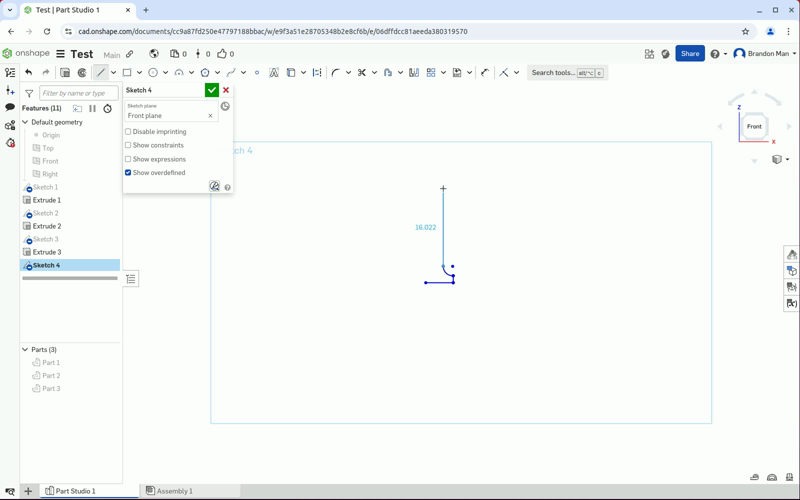
click(443, 188)
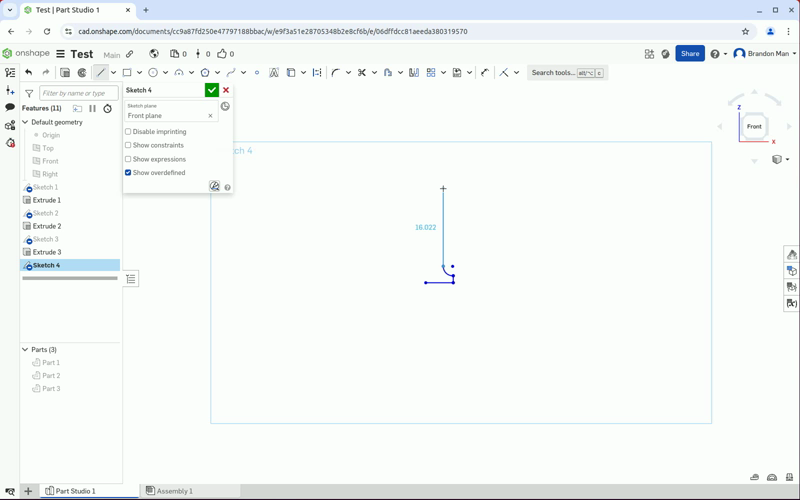
key_up(shift)
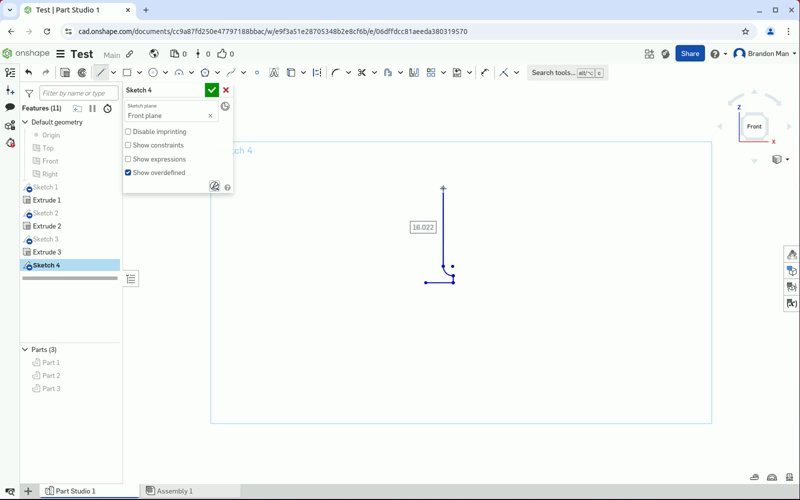
key(esc)
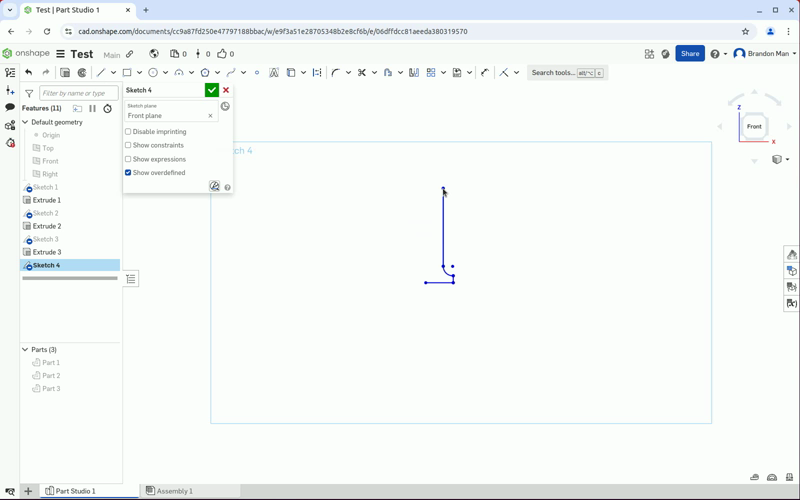
key(a)
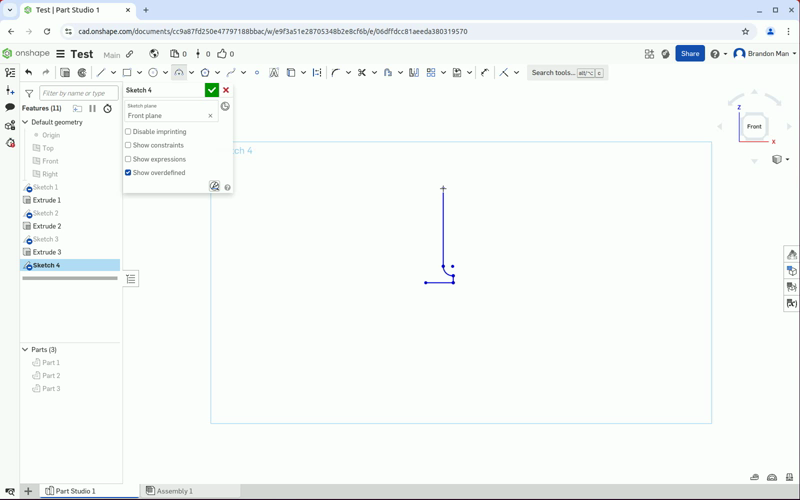
mouse_move(443, 188)
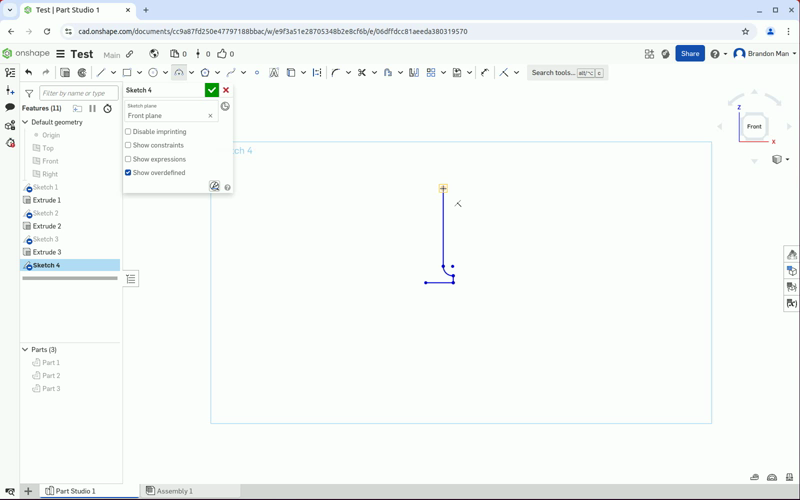
click(443, 188)
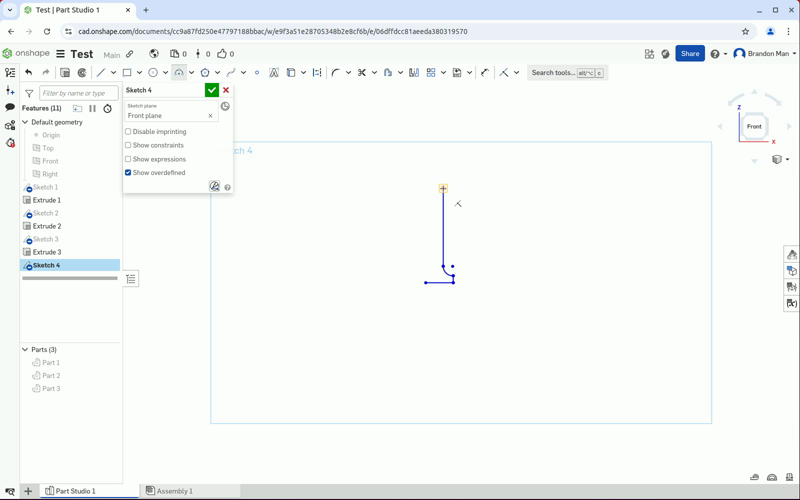
key_down(shift)
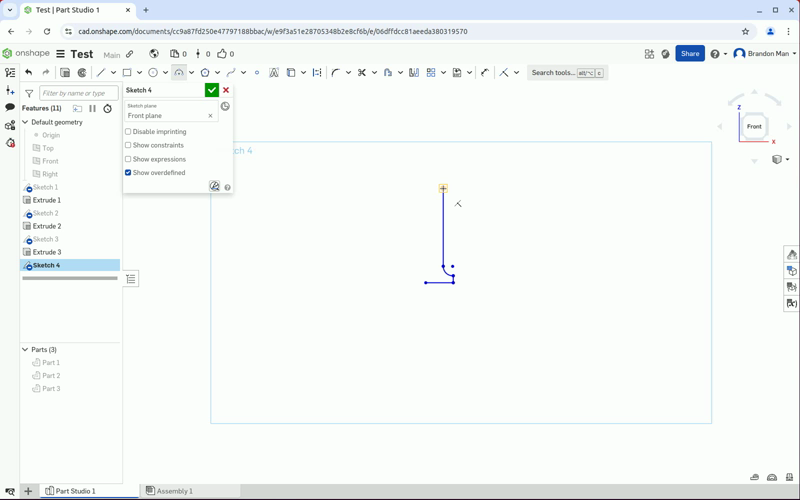
mouse_move(453, 177)
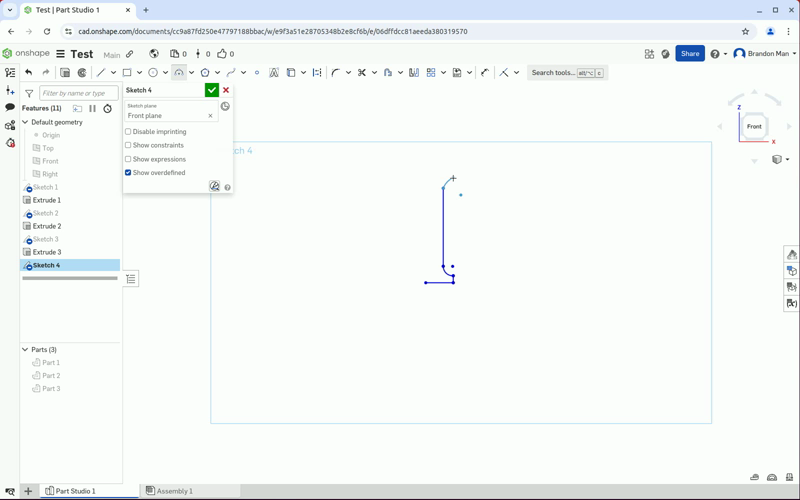
click(453, 177)
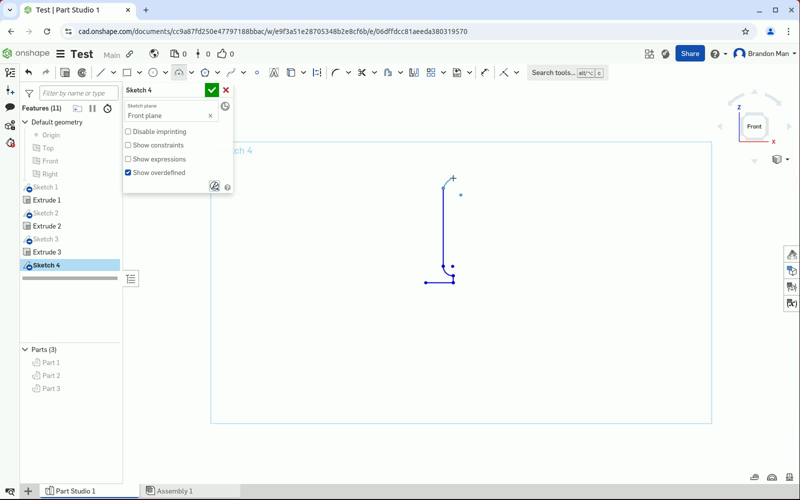
mouse_move(446, 180)
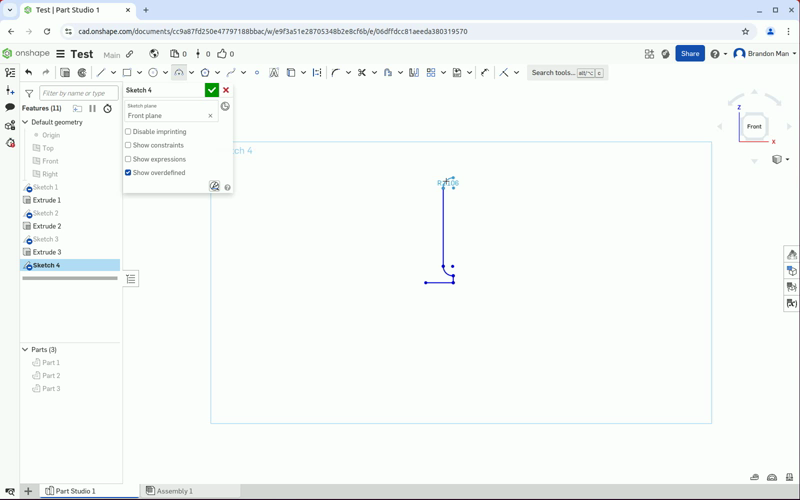
click(446, 180)
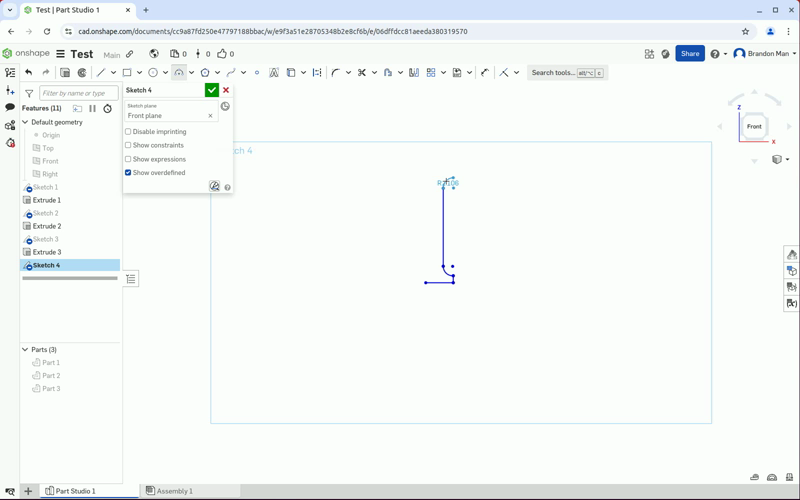
key_up(shift)
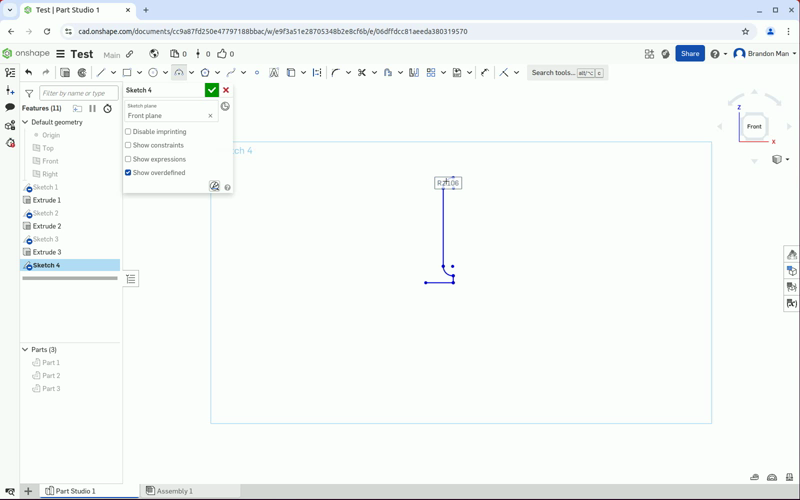
key(esc)
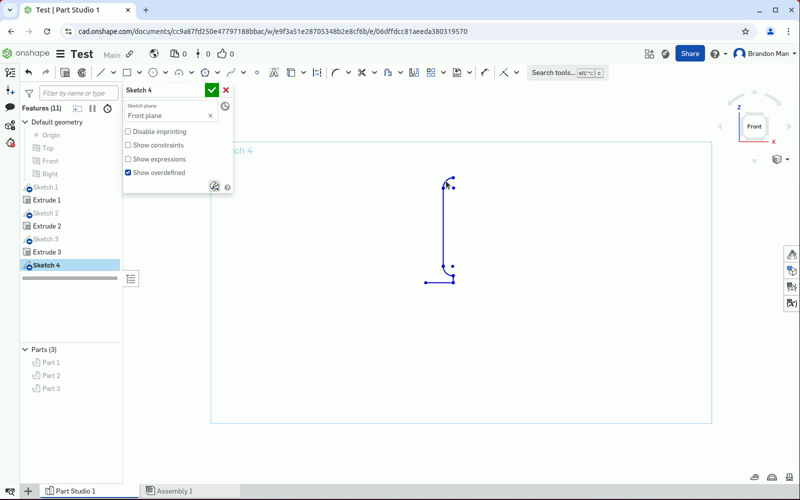
key(l)
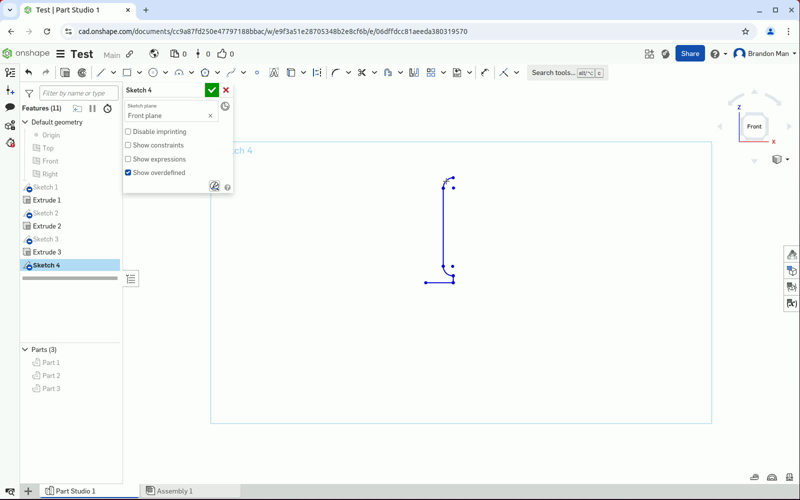
mouse_move(453, 177)
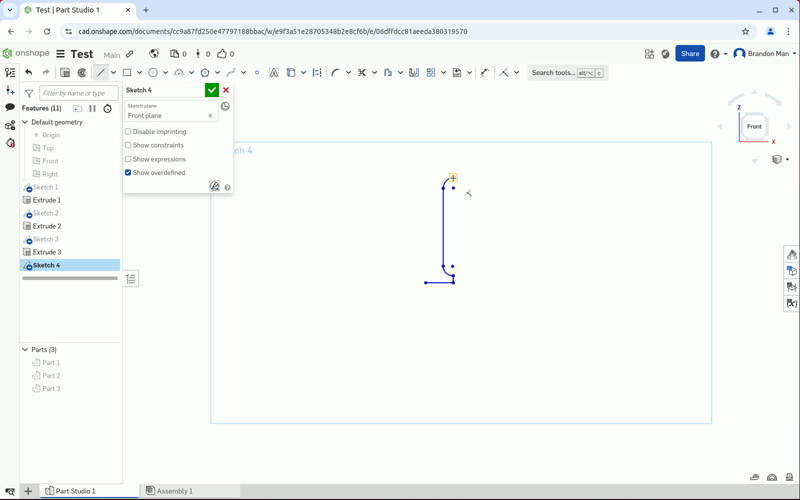
click(453, 177)
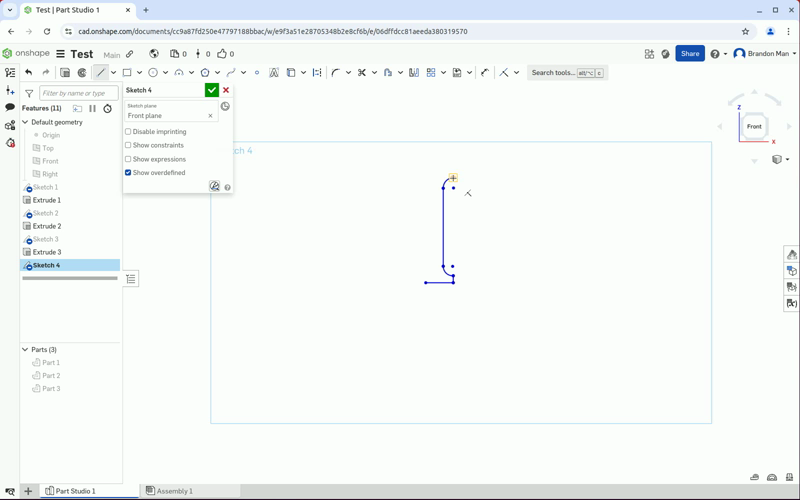
key_down(shift)
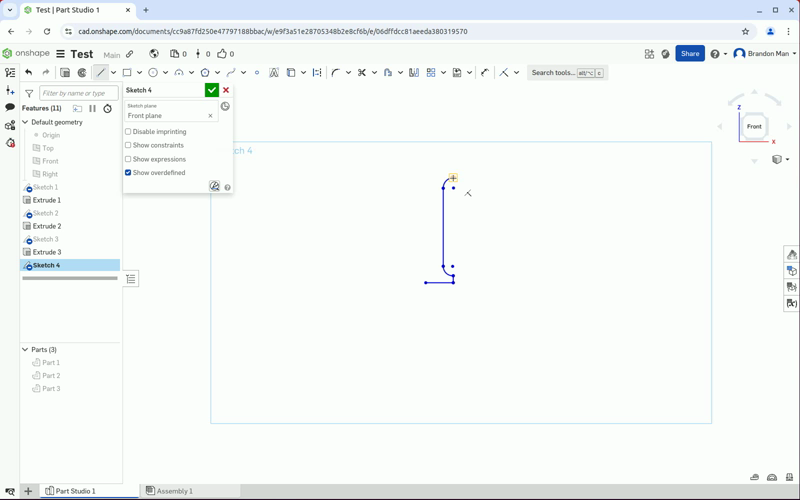
mouse_move(483, 177)
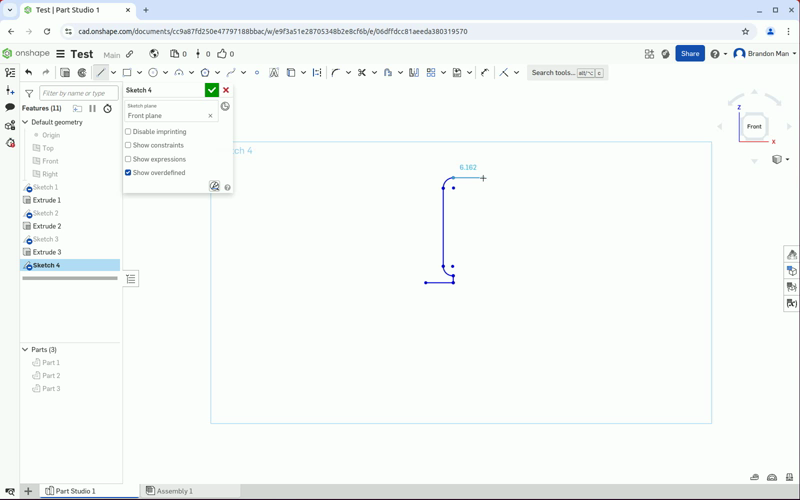
mouse_move(453, 170)
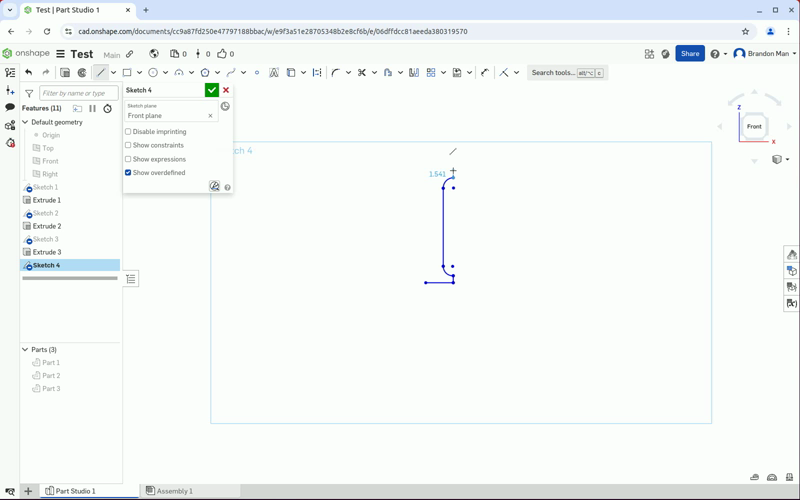
scroll(6)
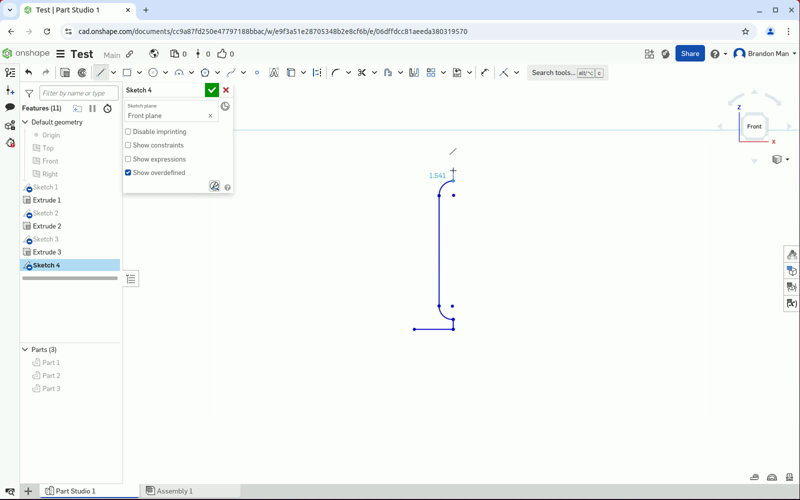
scroll(6)
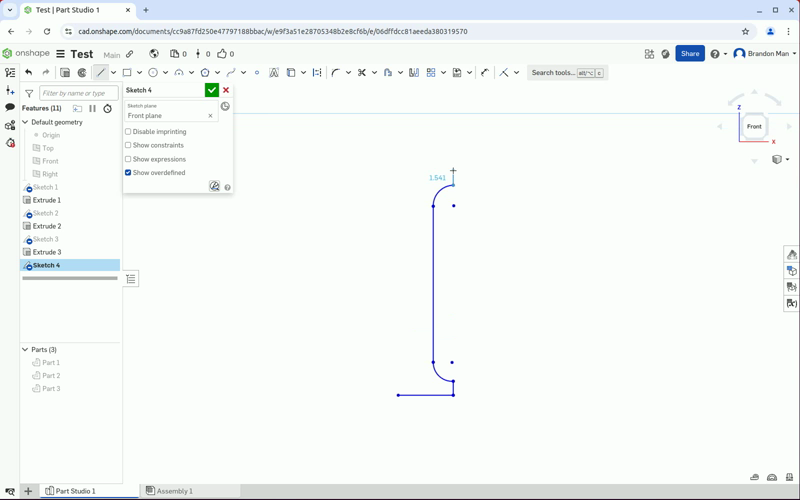
scroll(6)
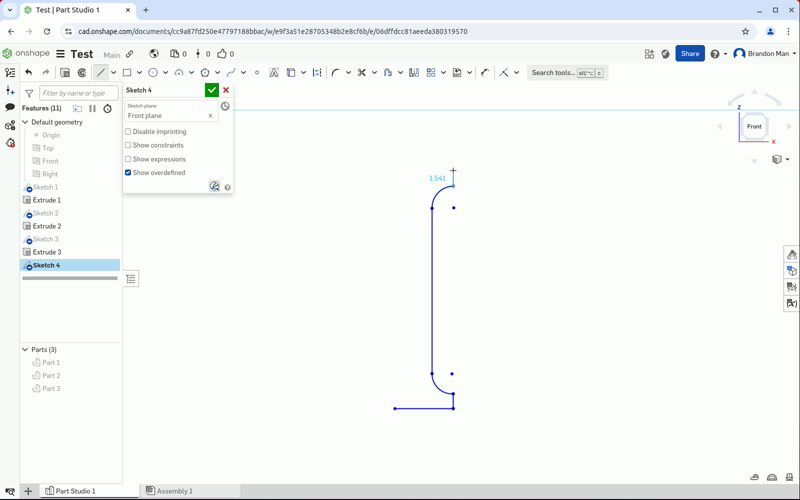
scroll(6)
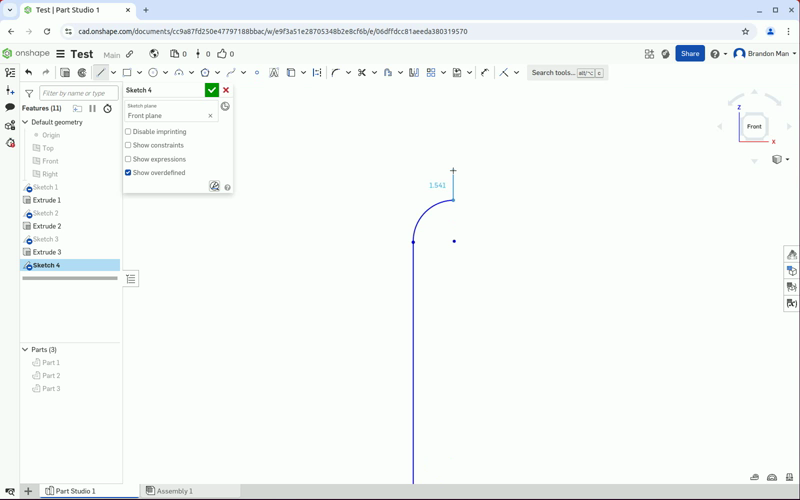
scroll(6)
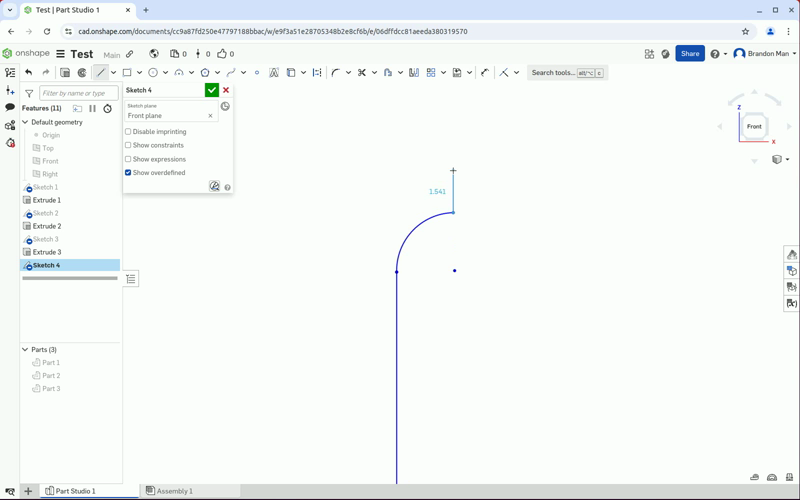
scroll(6)
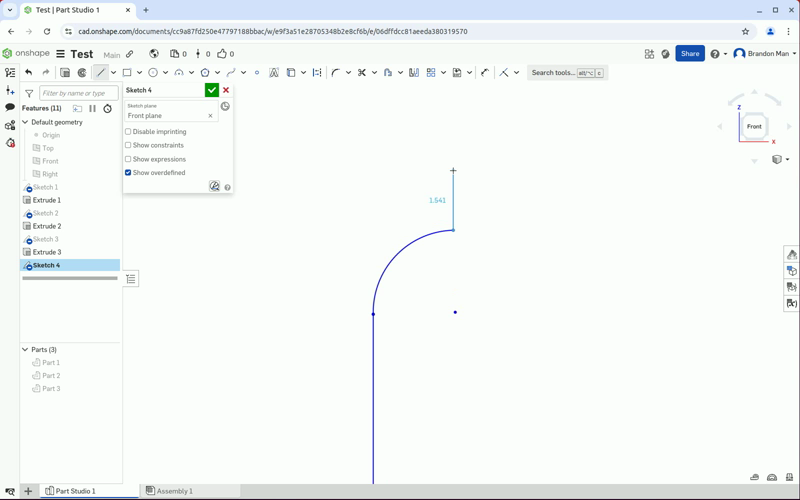
scroll(6)
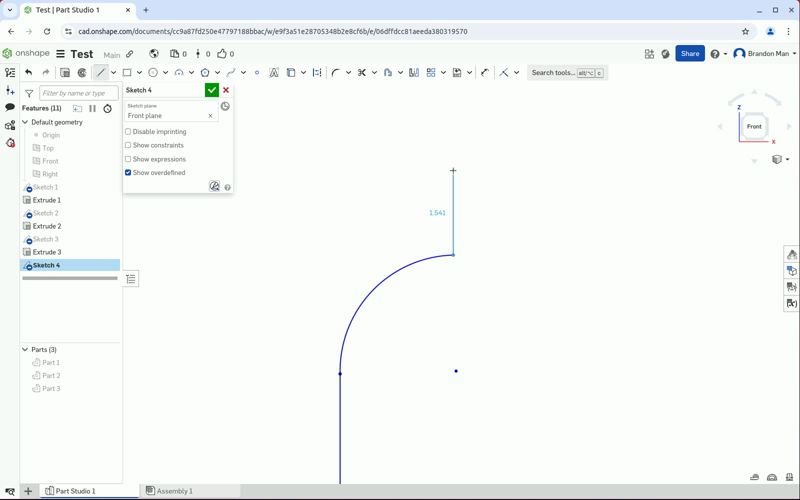
click(453, 170)
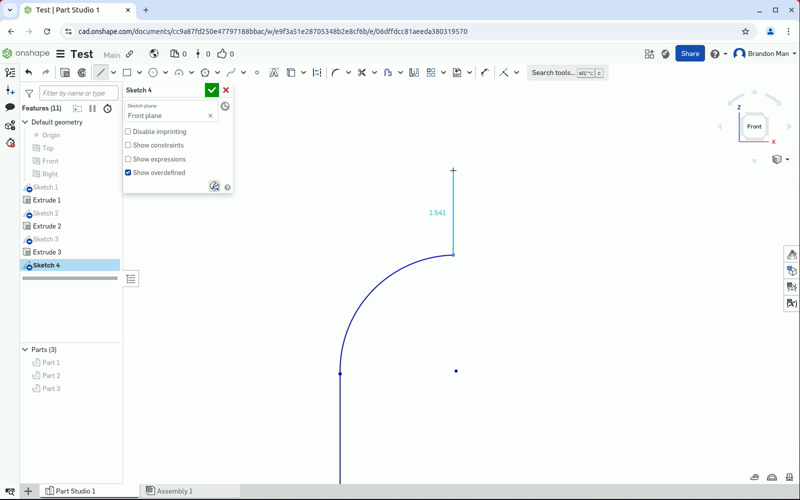
scroll(-6)
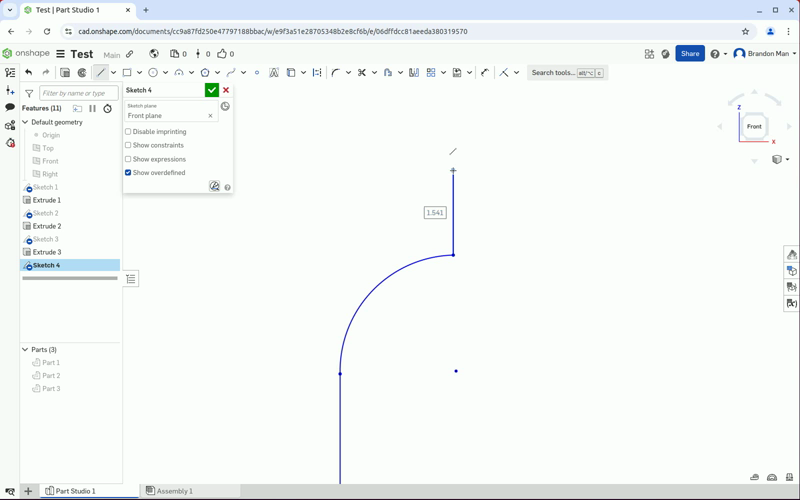
scroll(-6)
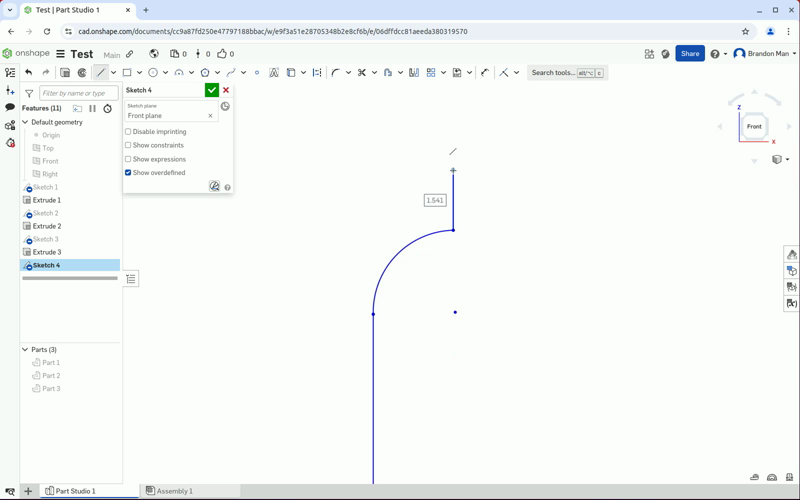
scroll(-6)
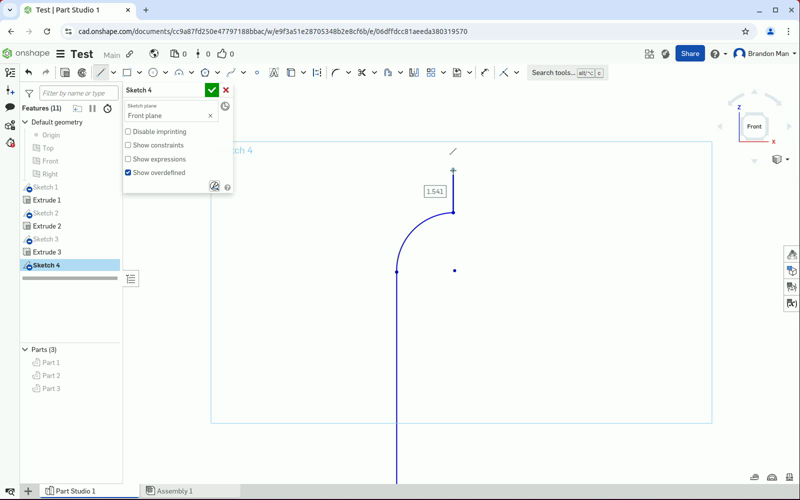
scroll(-6)
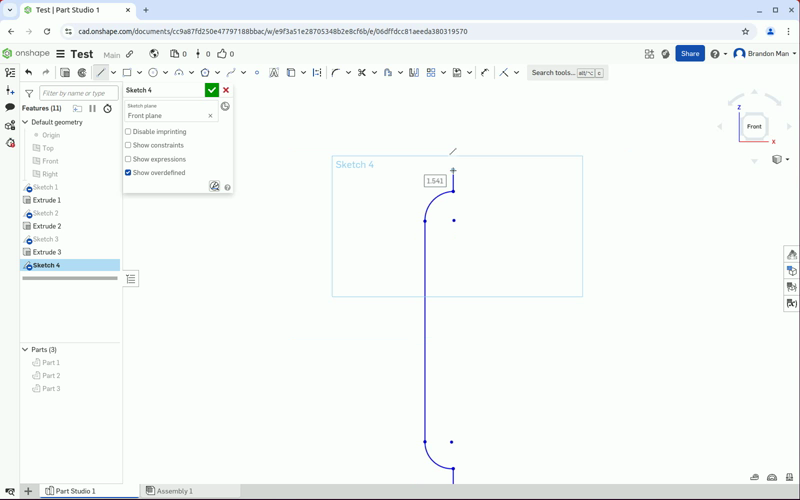
scroll(-6)
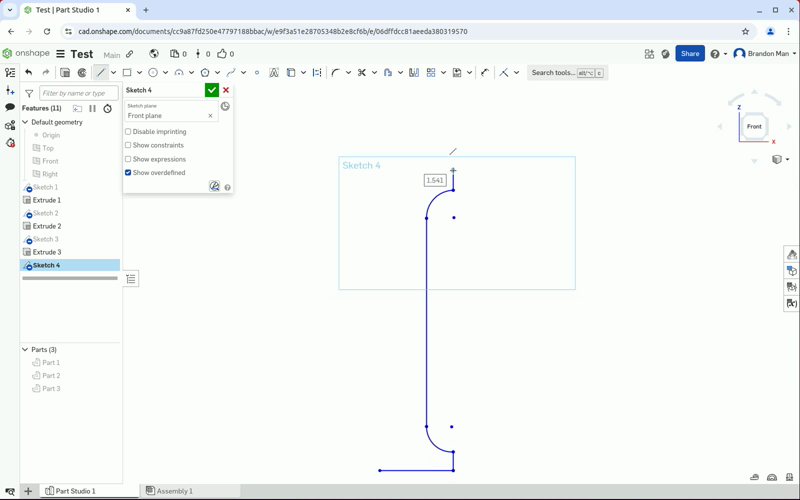
scroll(-6)
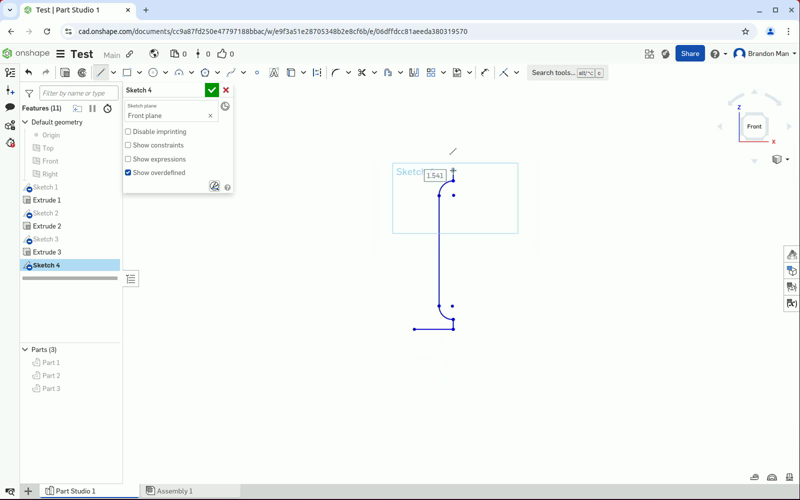
scroll(-6)
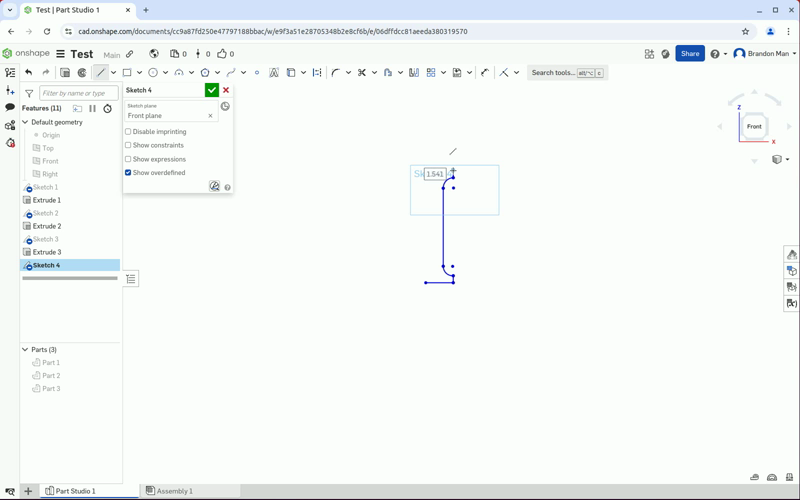
key_up(shift)
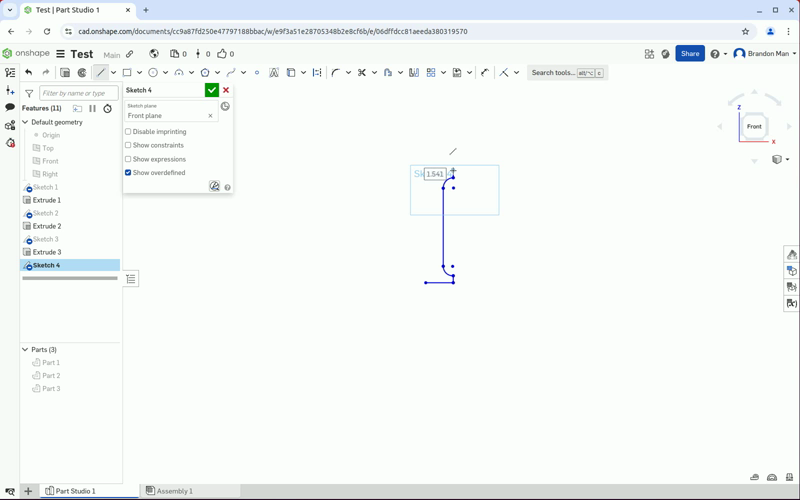
key_down(shift)
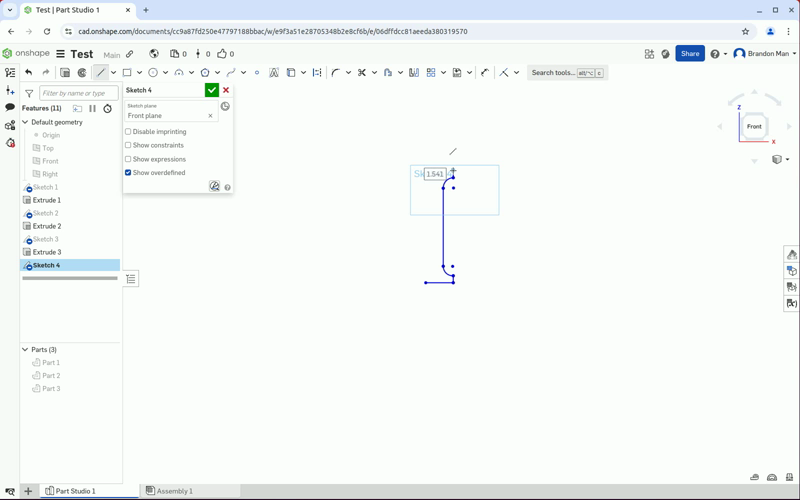
mouse_move(483, 170)
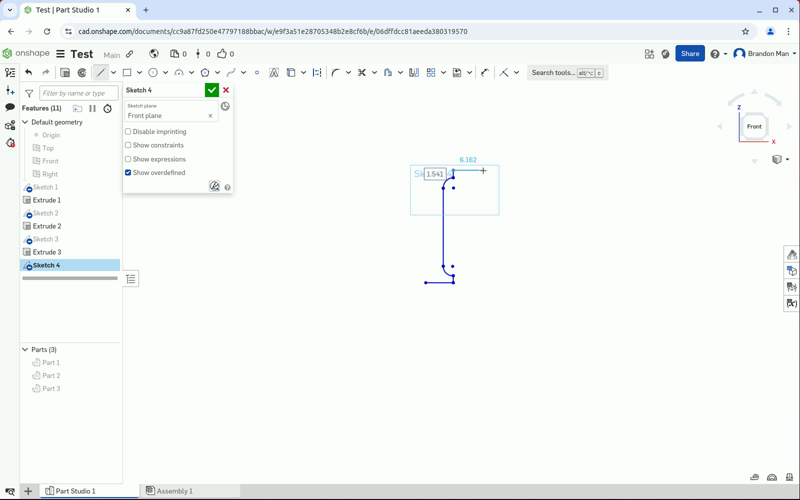
mouse_move(425, 170)
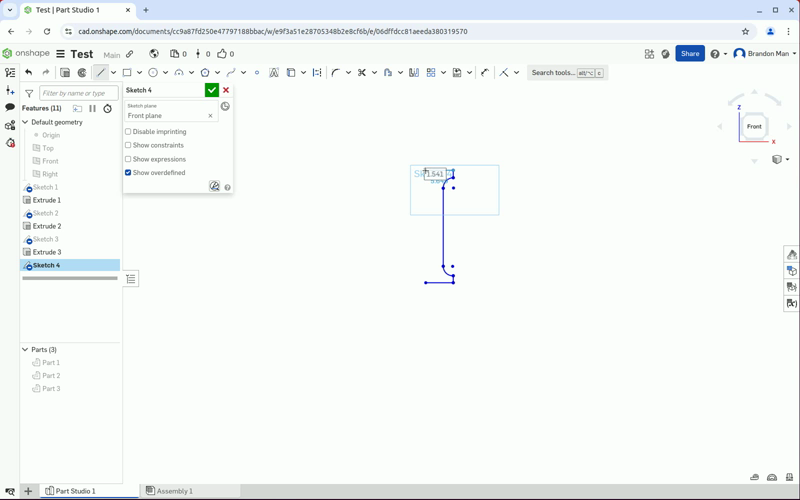
click(425, 170)
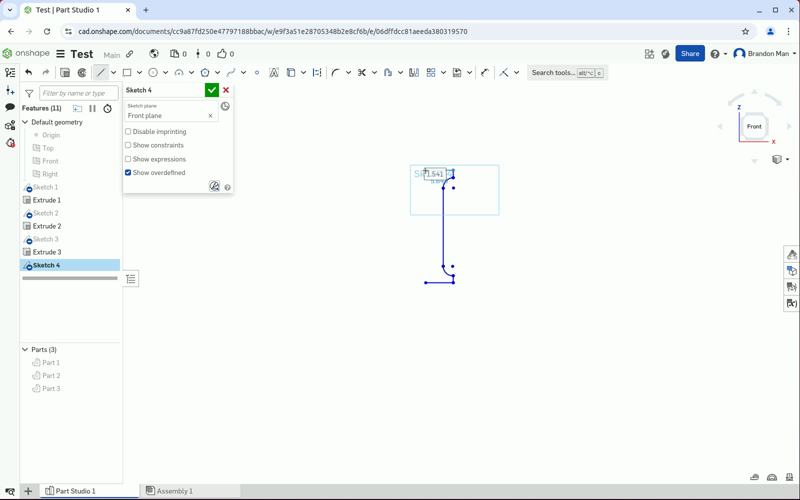
key_up(shift)
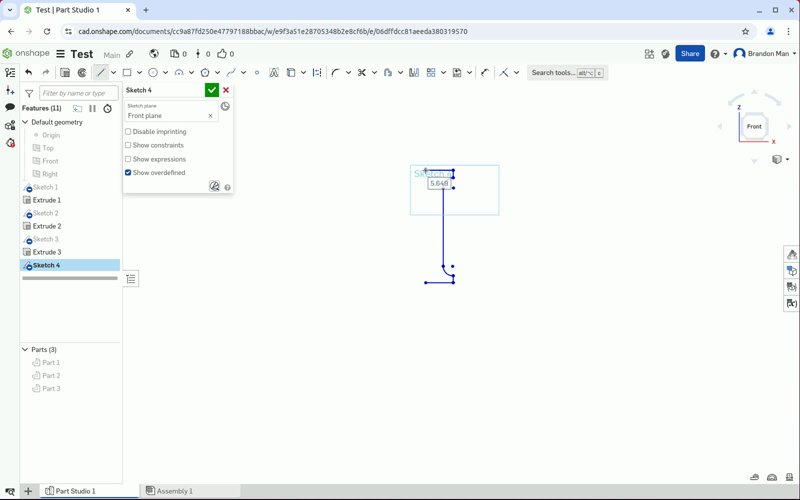
key_down(shift)
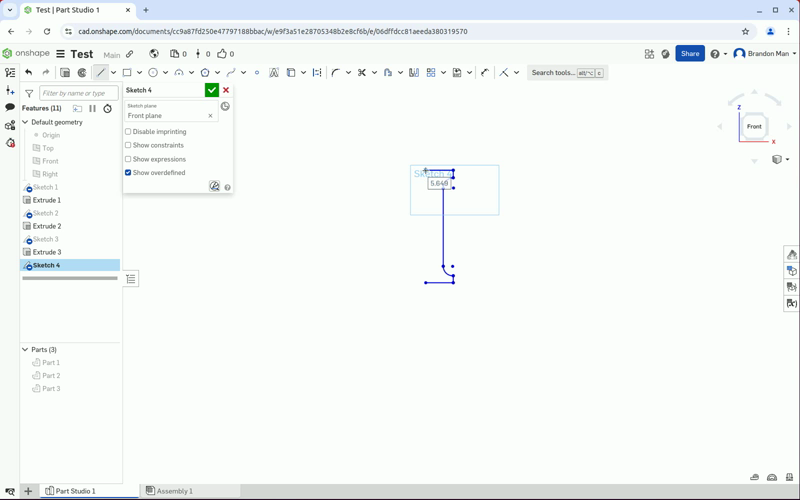
mouse_move(425, 282)
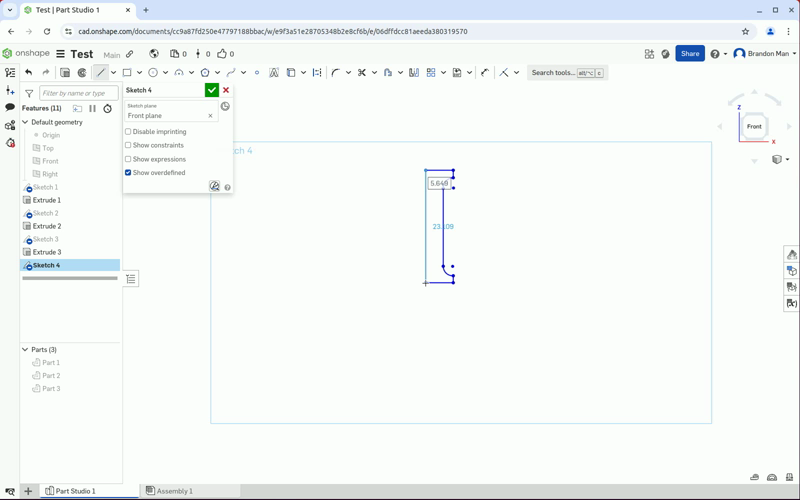
key_up(shift)
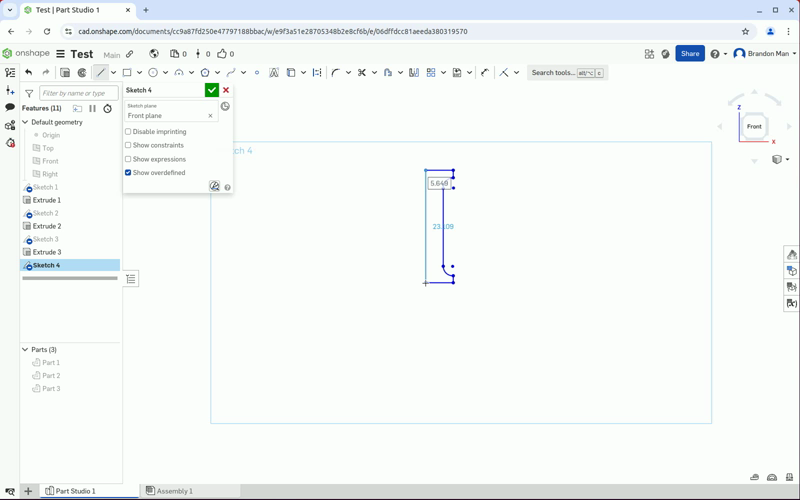
click(425, 282)
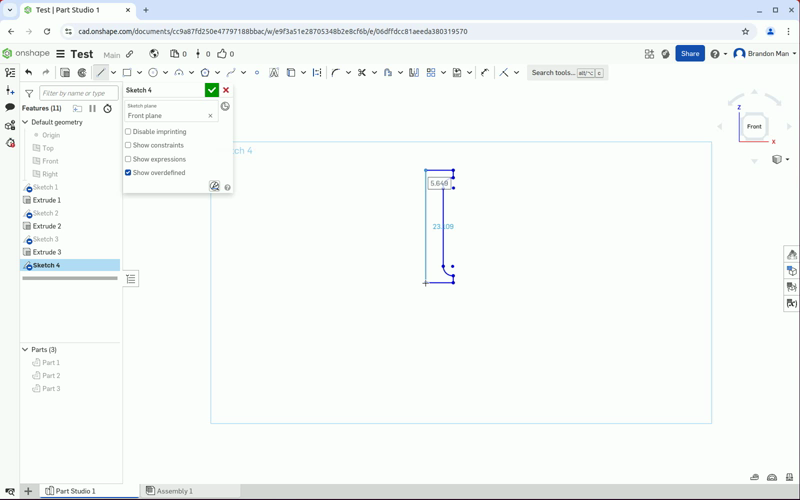
key(esc)
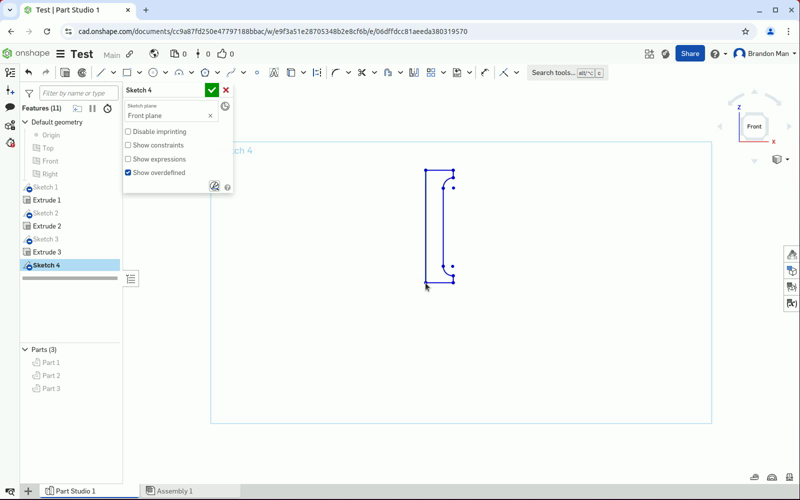
mouse_move(436, 217)
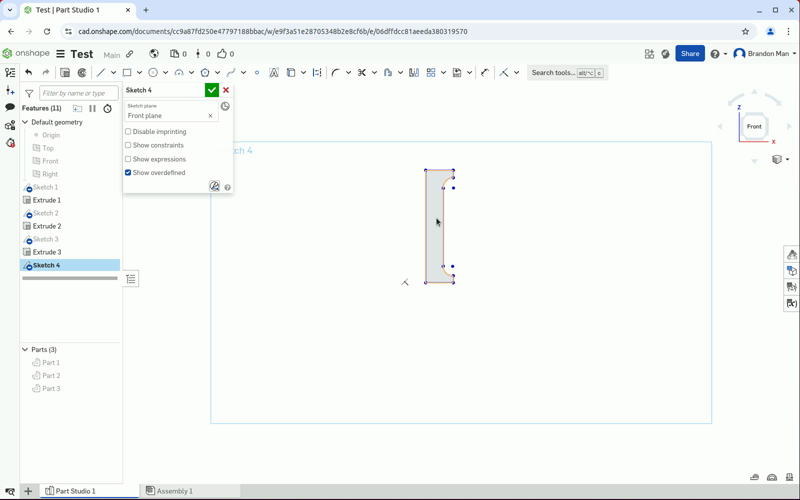
click(436, 217)
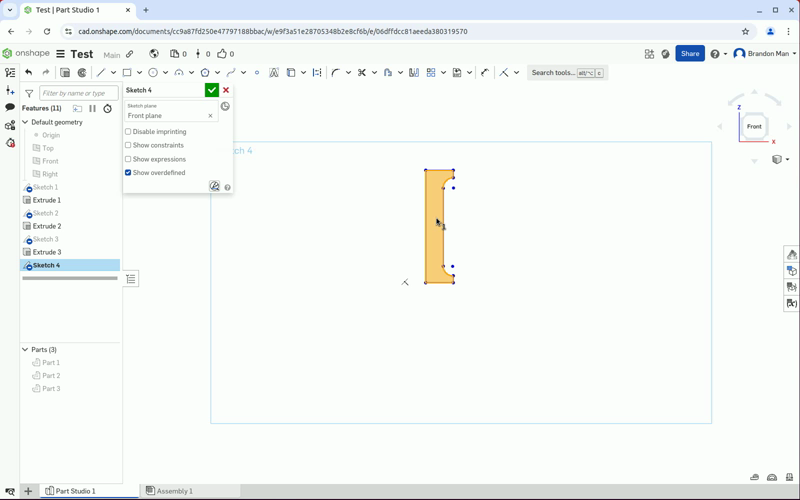
mouse_move(73, 352)
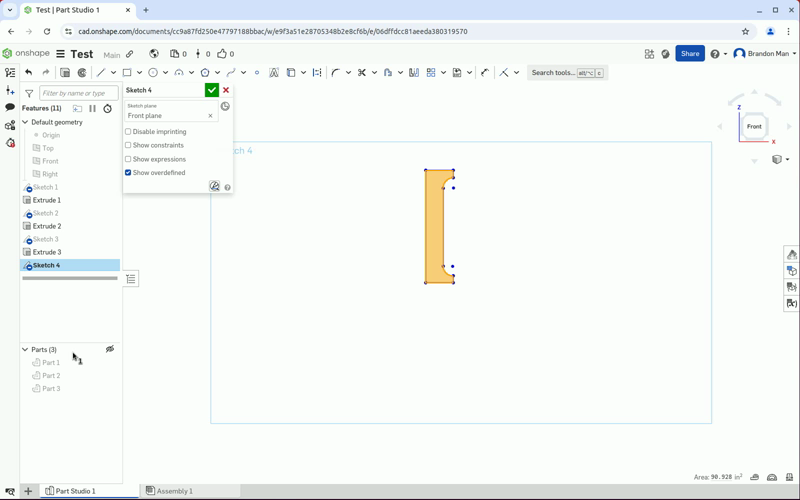
key(shift+y)
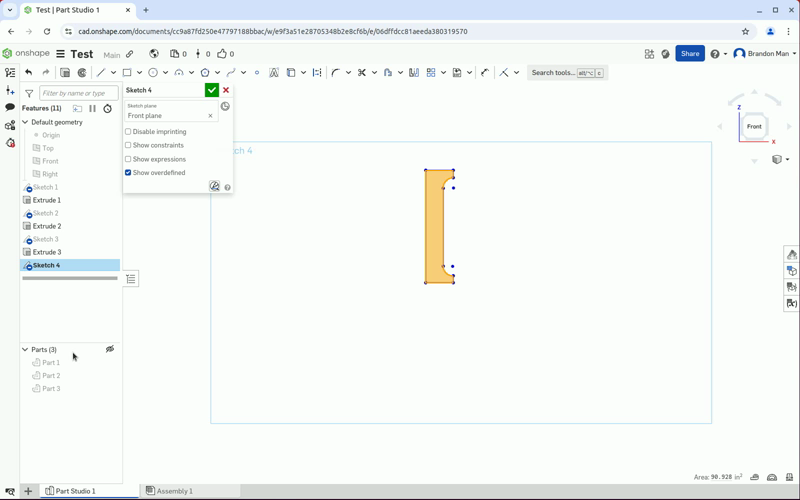
key(shift+e)
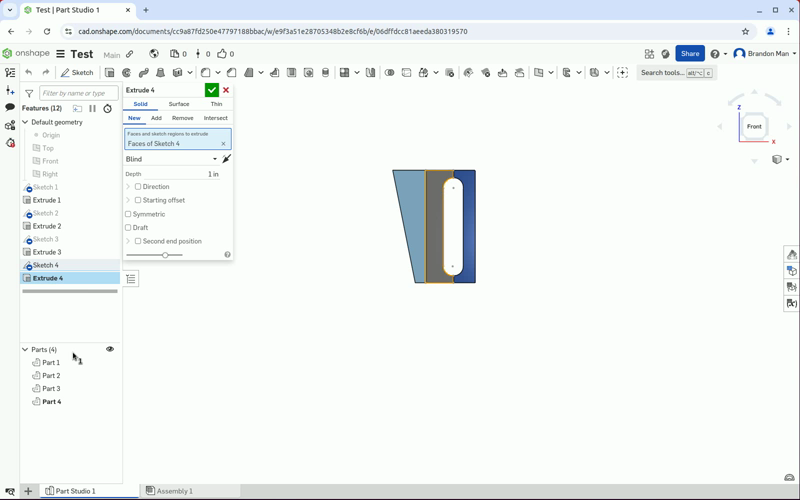
mouse_move(143, 106)
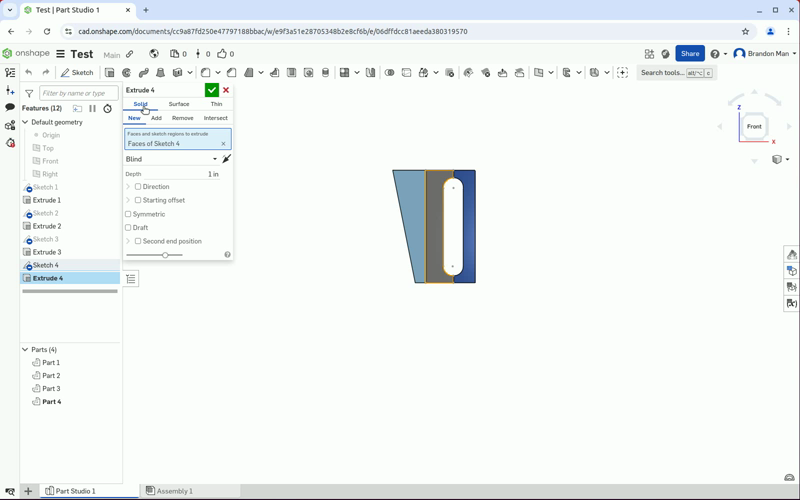
click(143, 106)
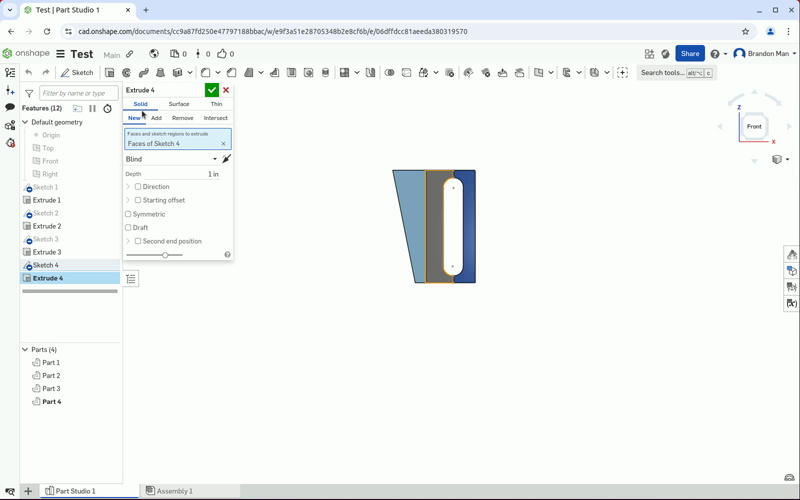
mouse_move(137, 120)
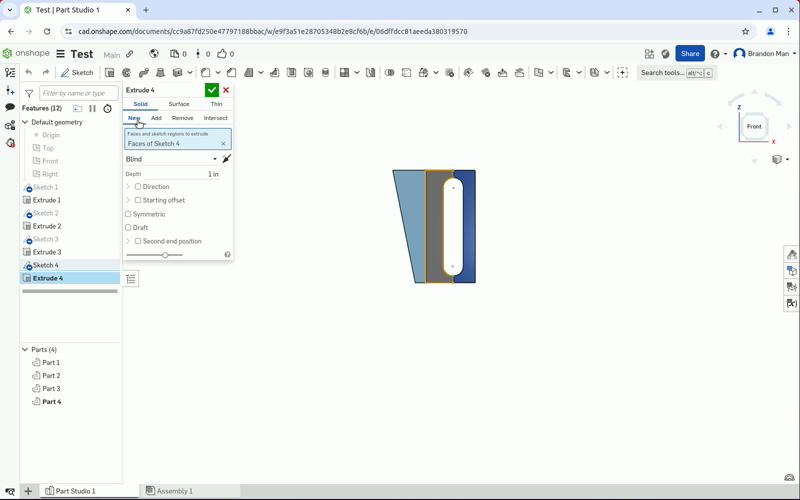
click(137, 120)
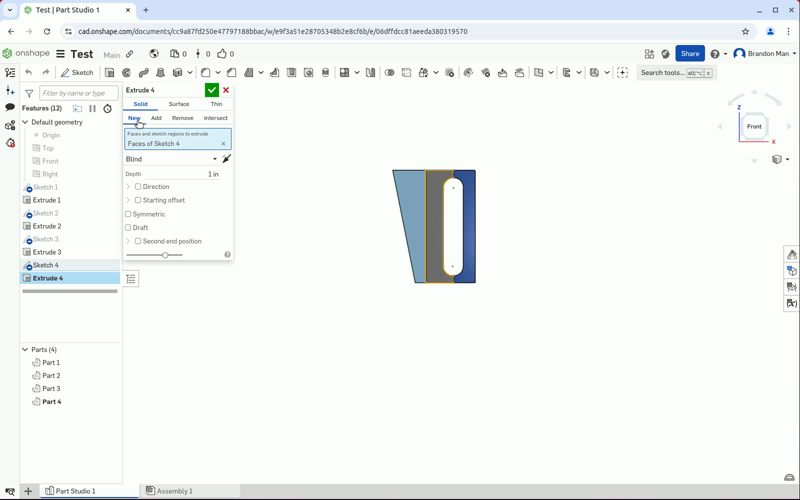
key(tab, 4)
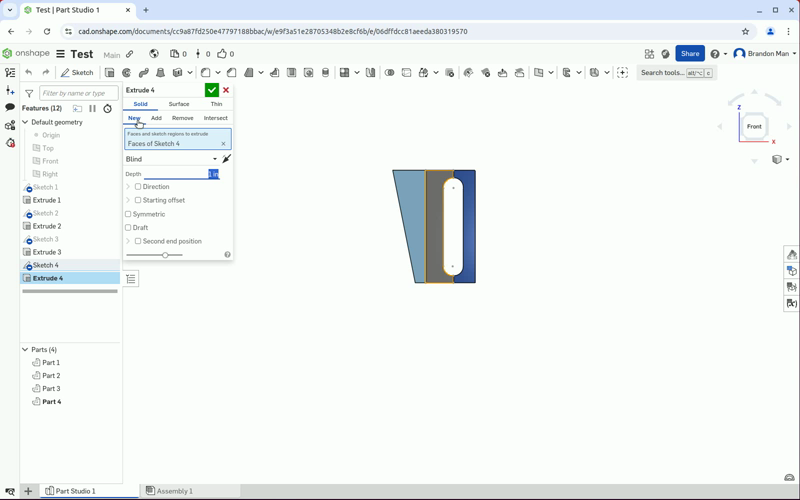
text(2.407)
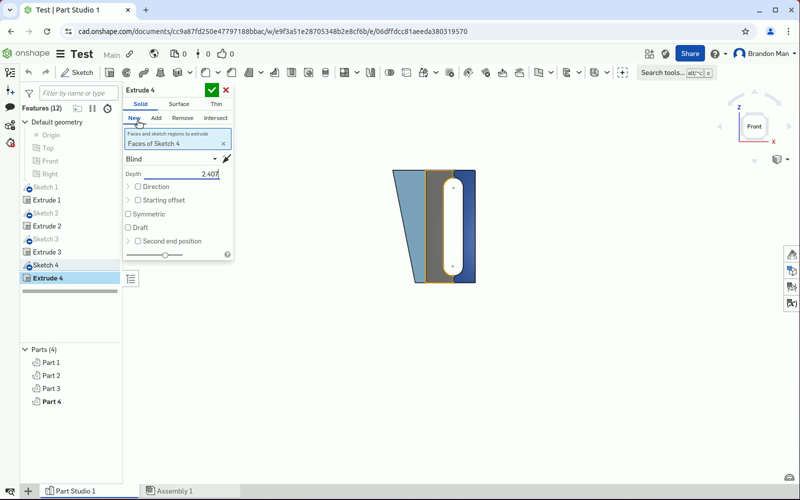
key(enter)
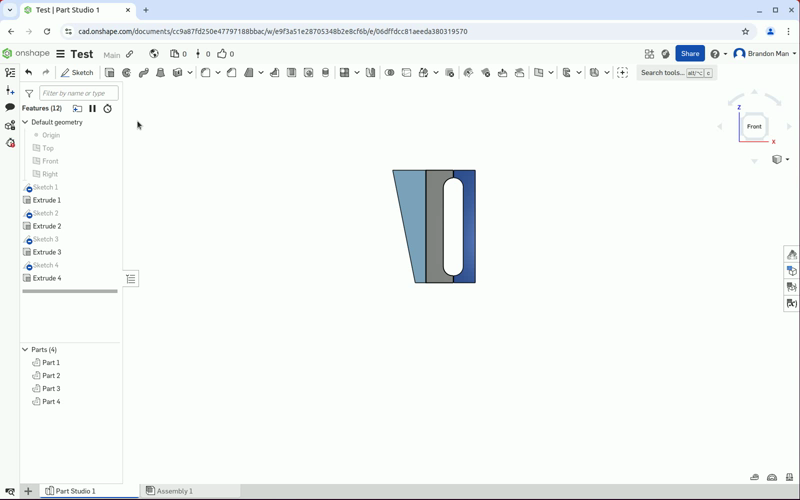
key(shift+h)
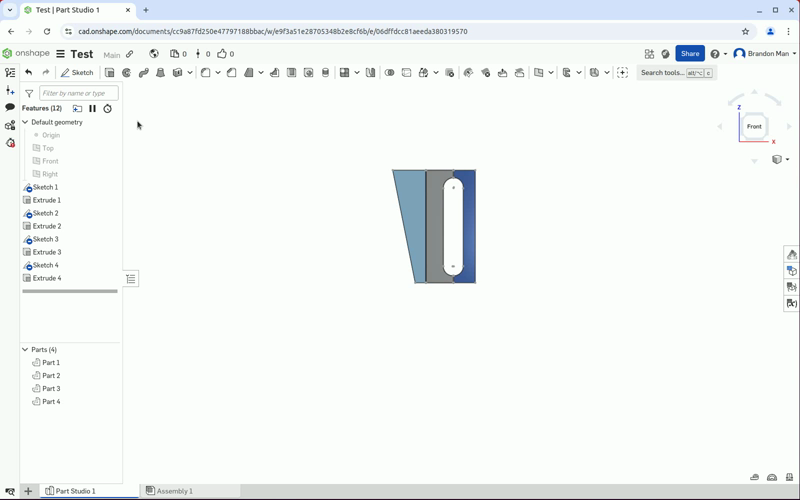
key(shift+h)
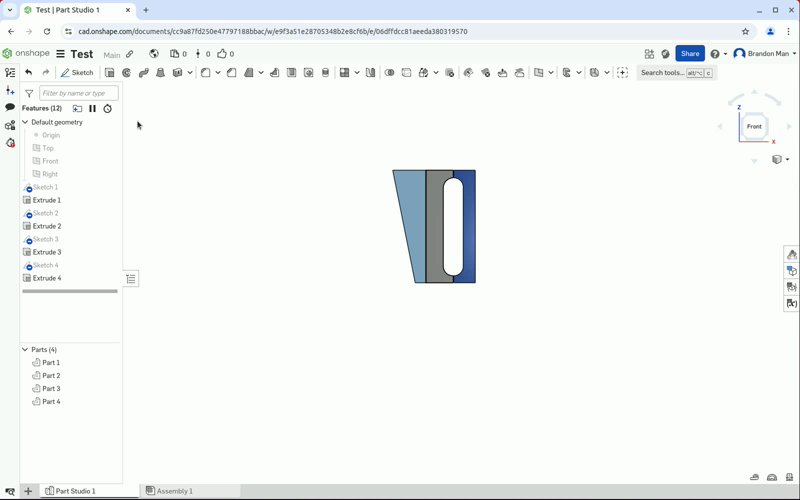
mouse_move(73, 189)
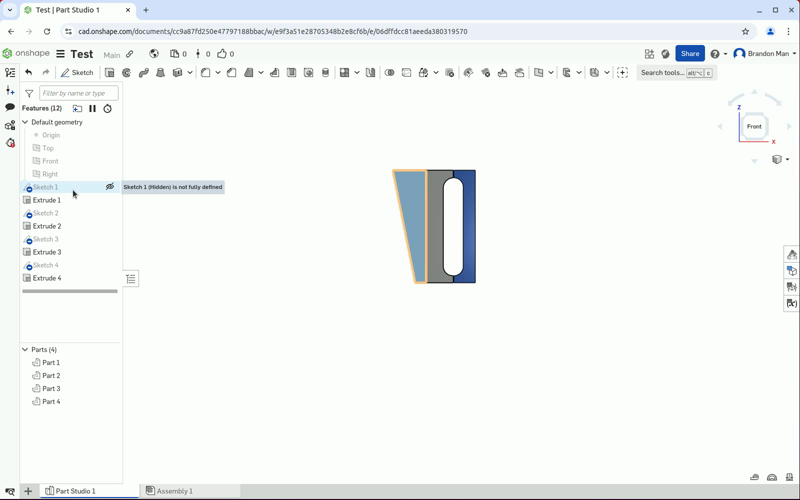
click(73, 189)
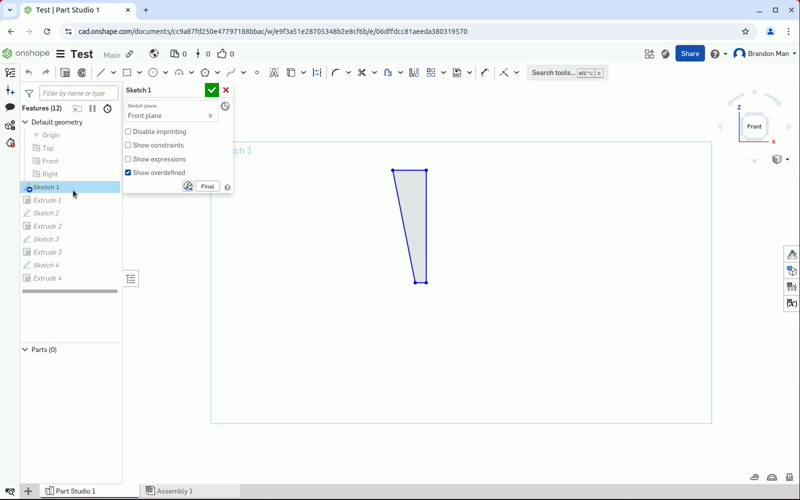
mouse_move(229, 92)
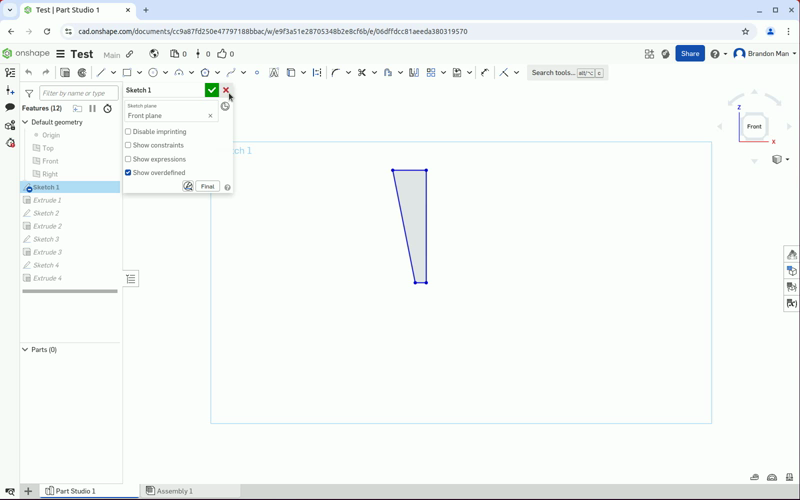
click(229, 92)
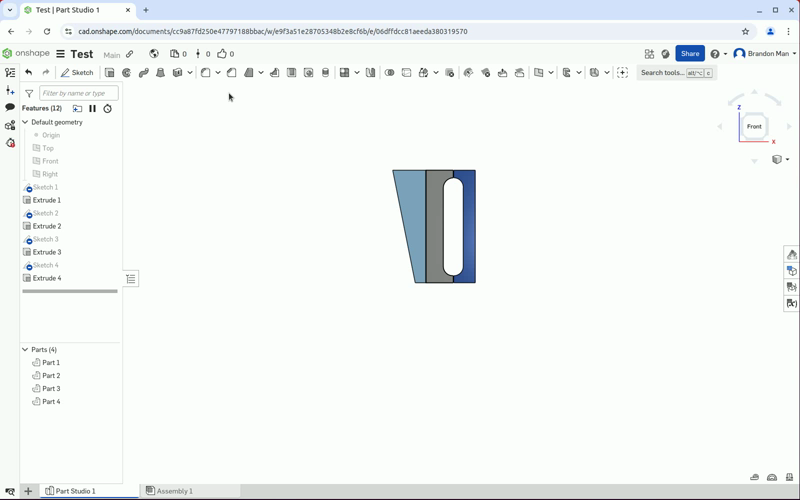
mouse_move(541, 75)
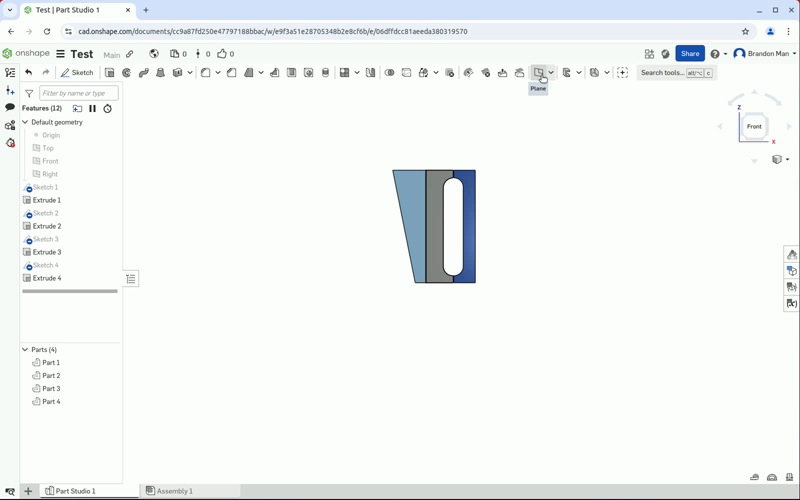
click(541, 75)
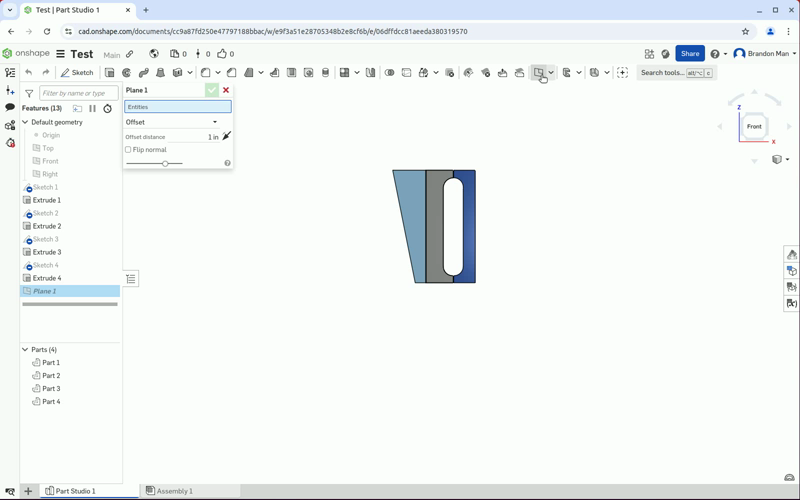
mouse_move(73, 163)
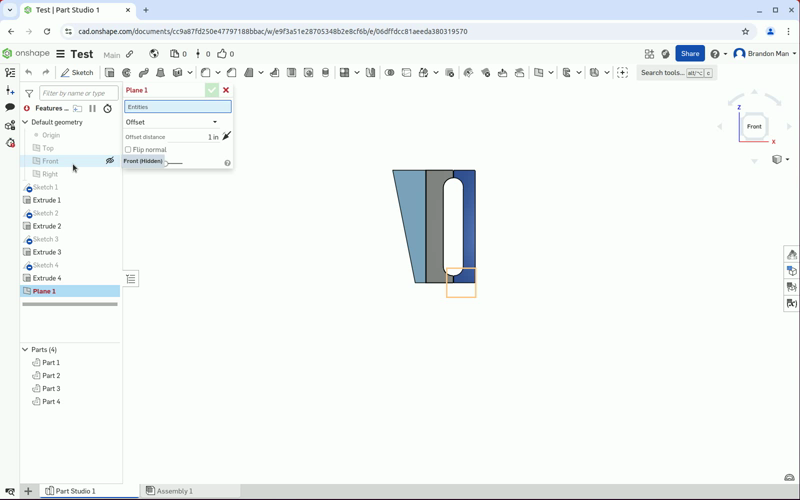
click(73, 163)
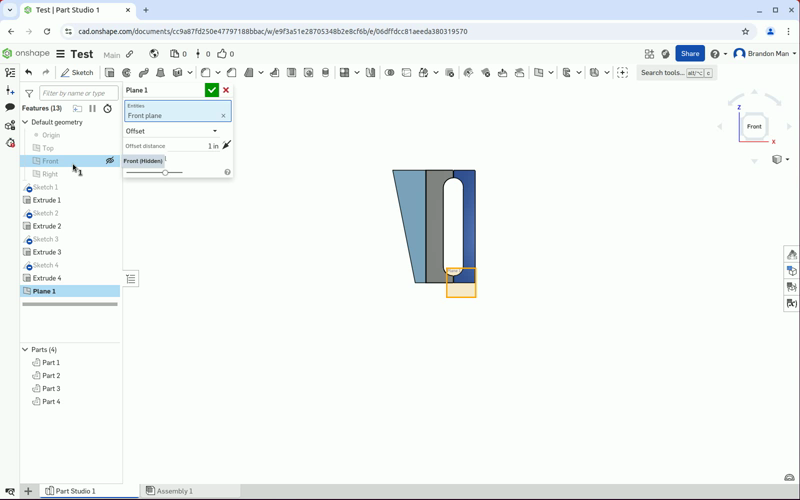
key(tab, 2)
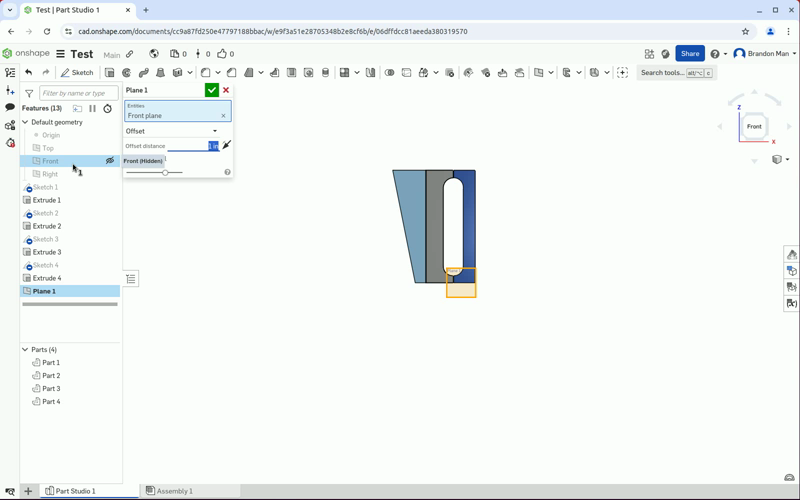
text(2.403)
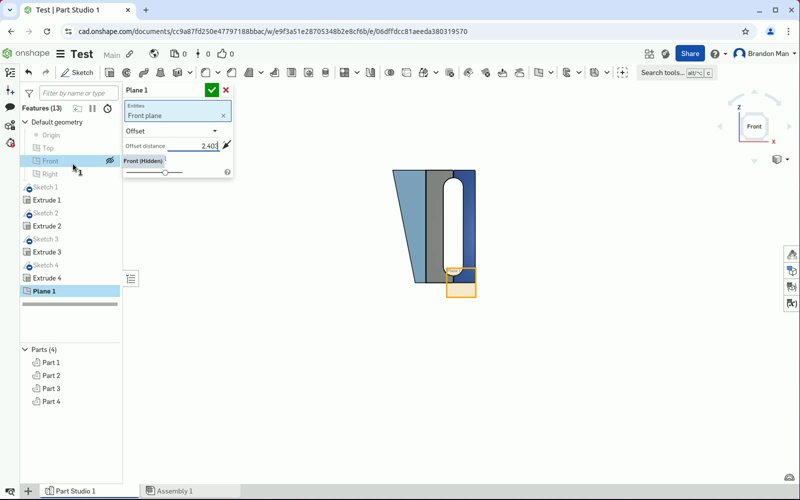
key(enter, 2)
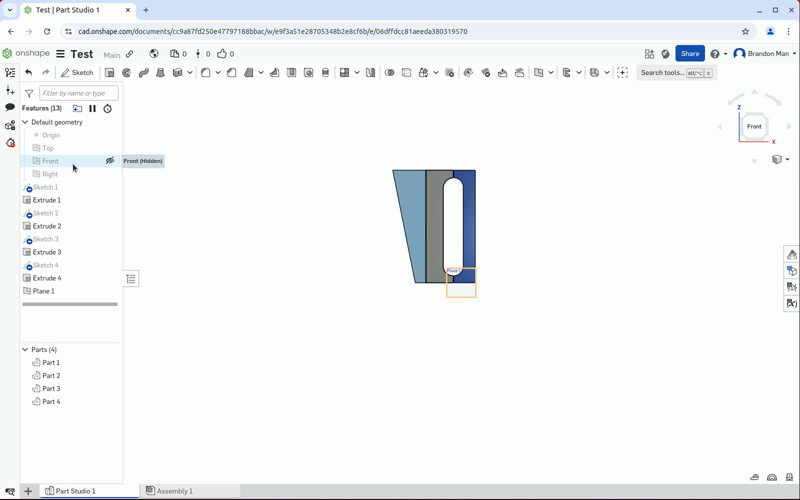
key(shift+s)
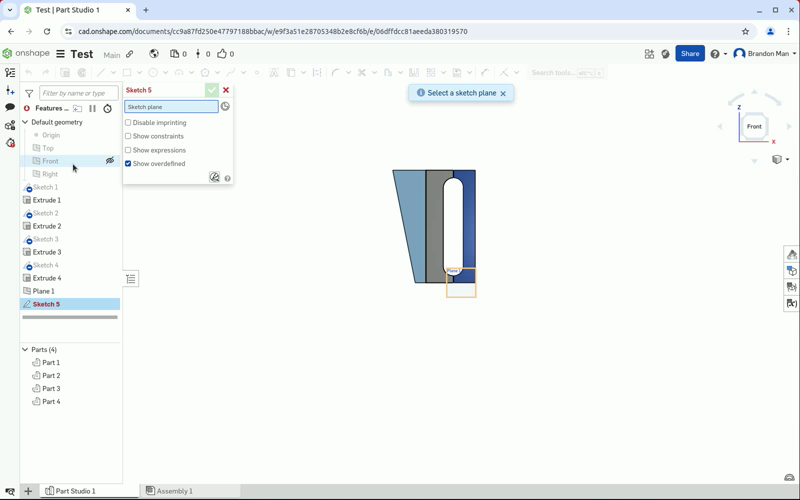
mouse_move(73, 293)
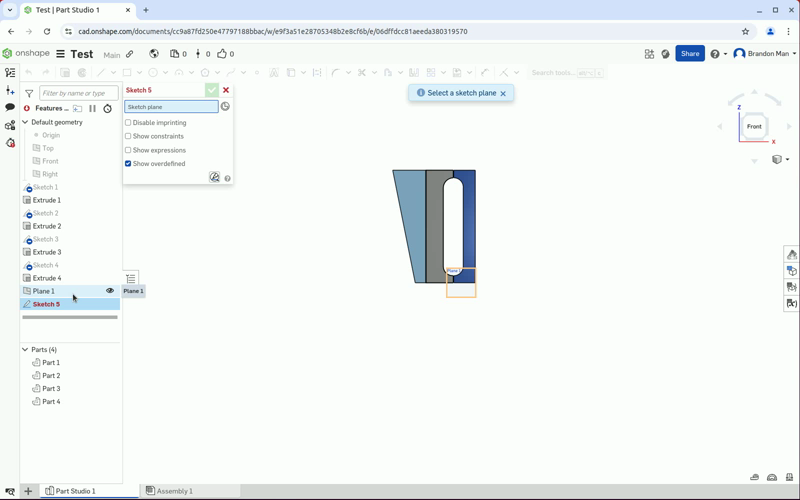
click(73, 293)
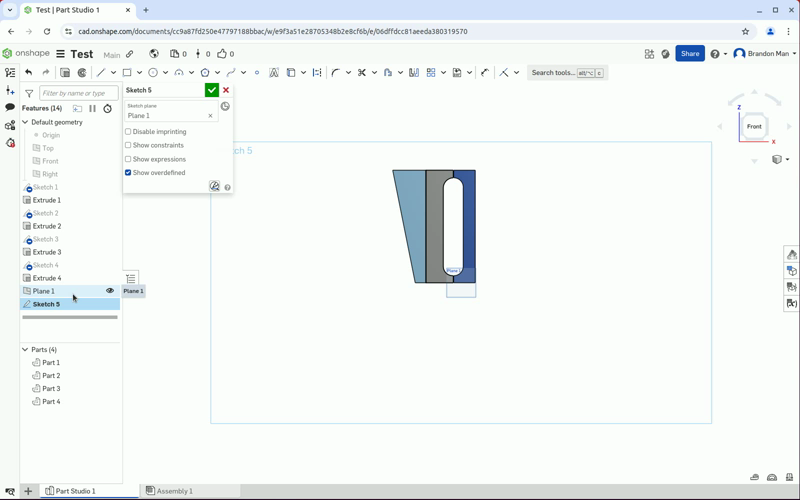
mouse_move(73, 352)
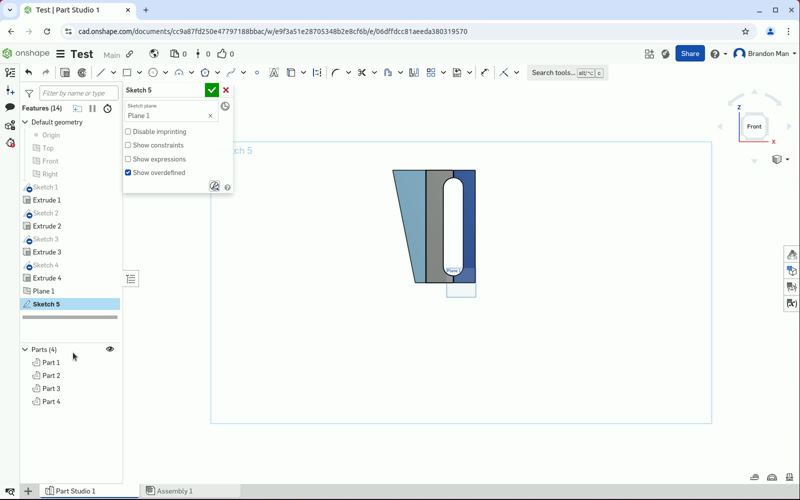
key(y)
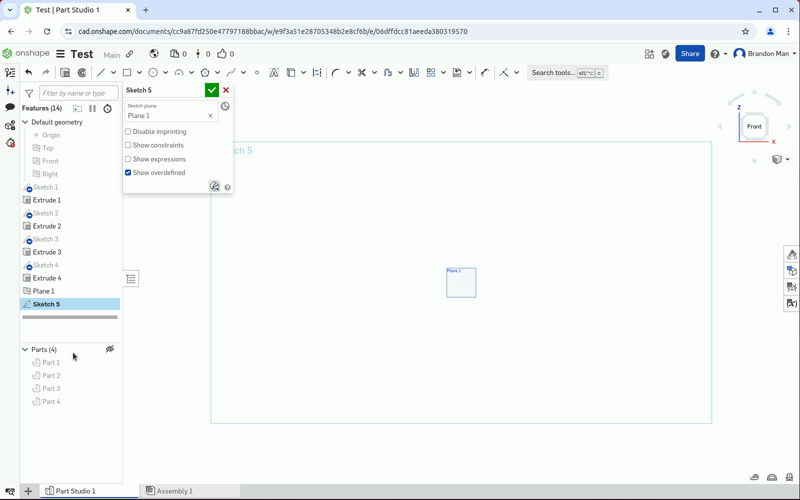
key(l)
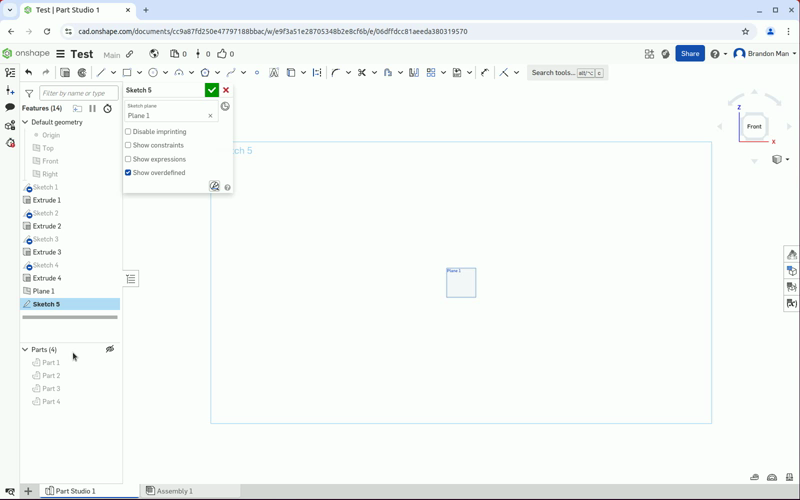
key_down(shift)
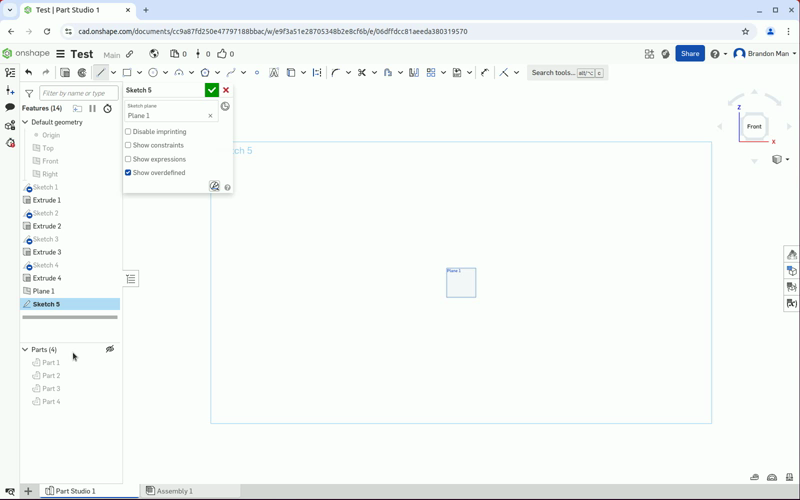
mouse_move(392, 170)
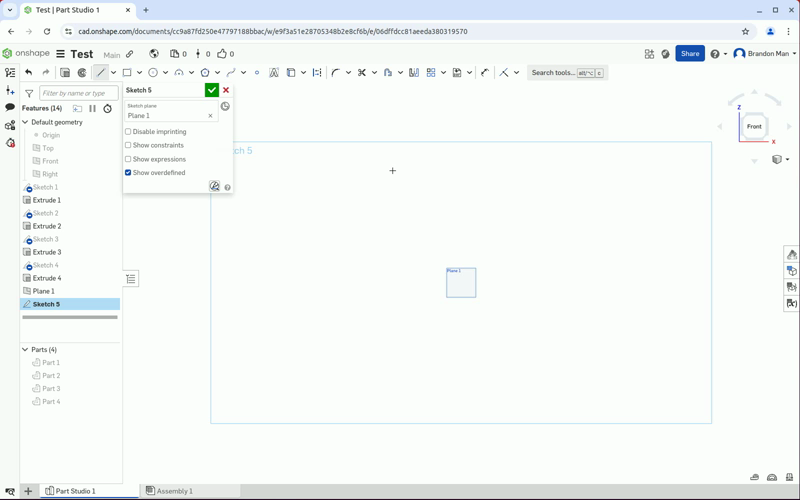
click(392, 170)
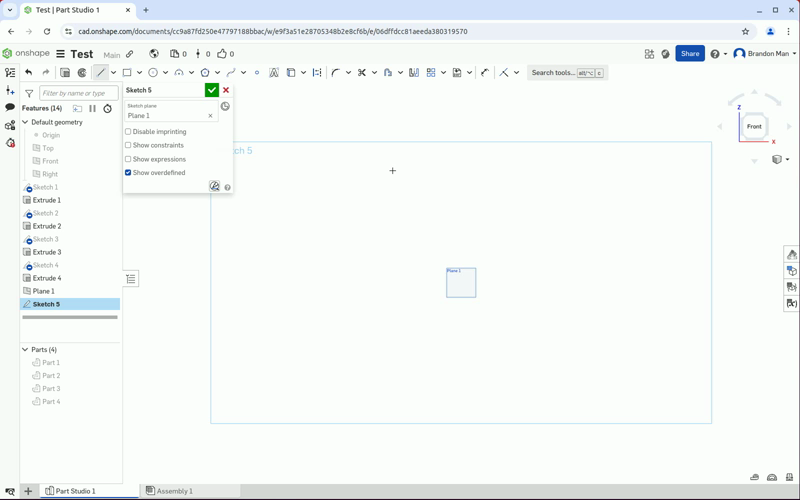
key_up(shift)
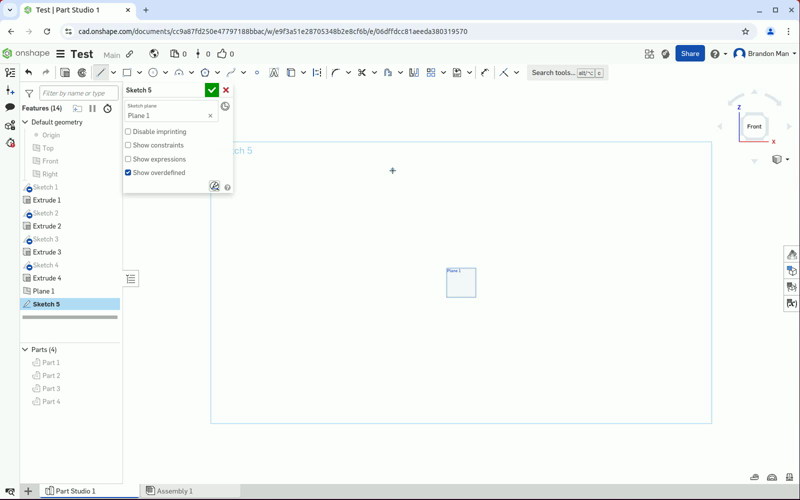
key_down(shift)
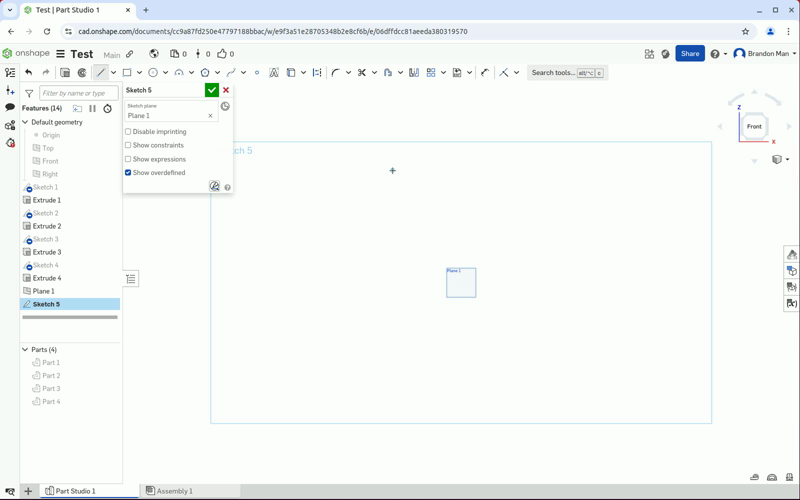
mouse_move(415, 282)
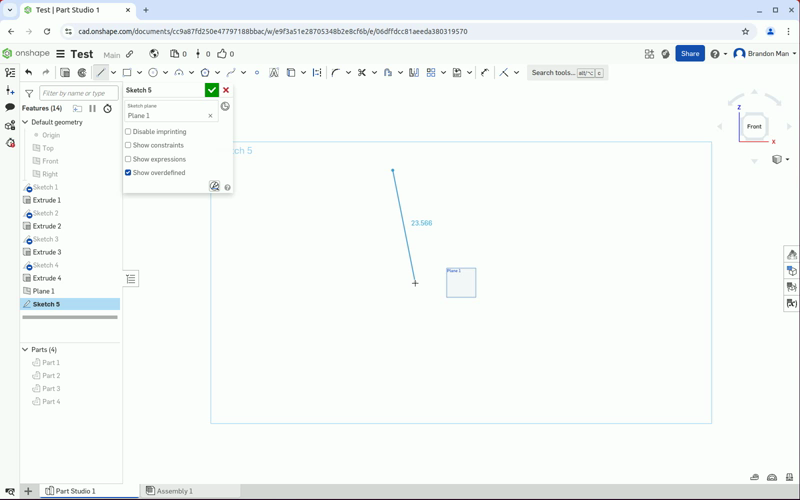
click(415, 282)
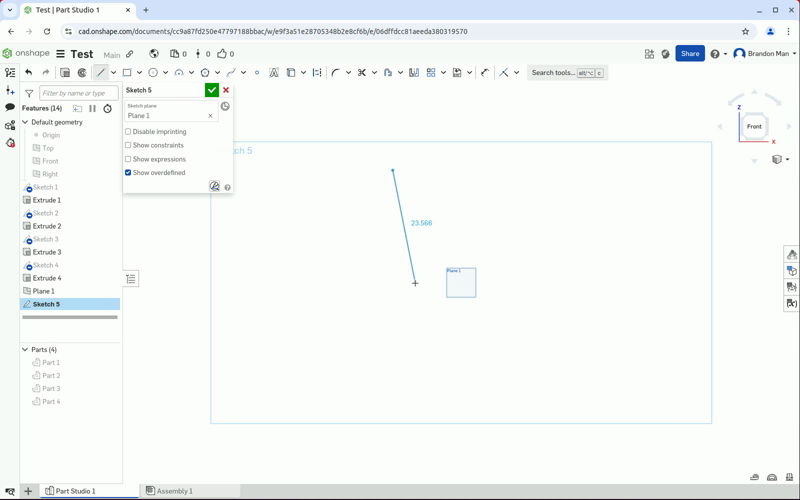
key_up(shift)
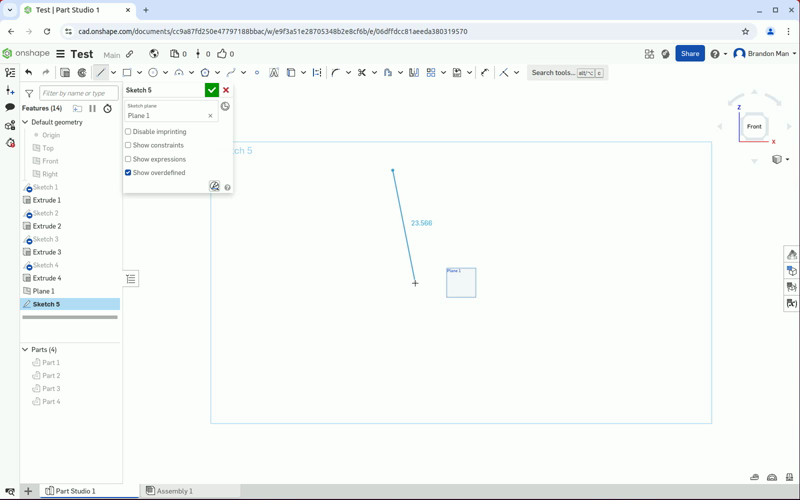
key_down(shift)
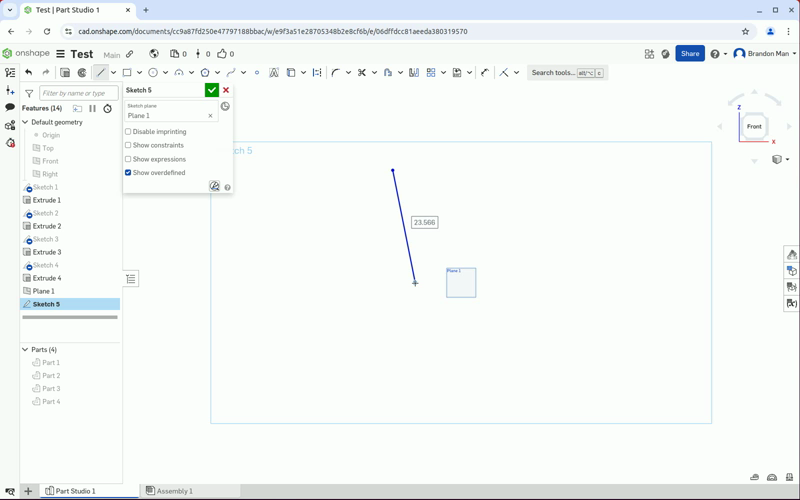
mouse_move(445, 282)
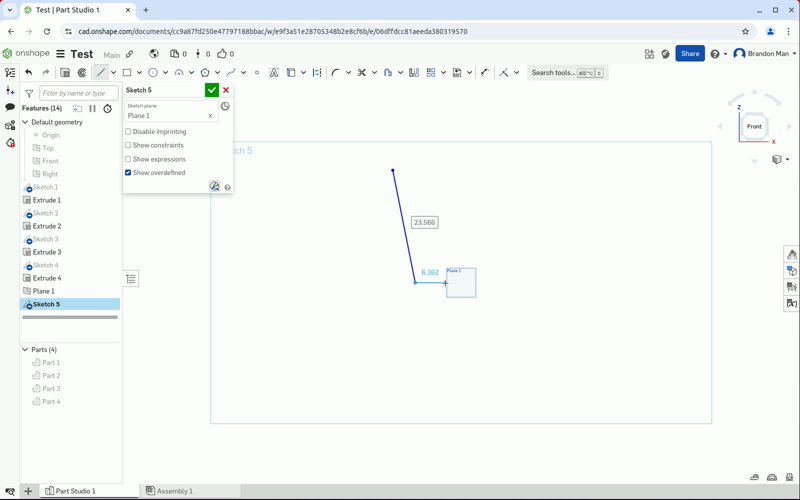
mouse_move(426, 282)
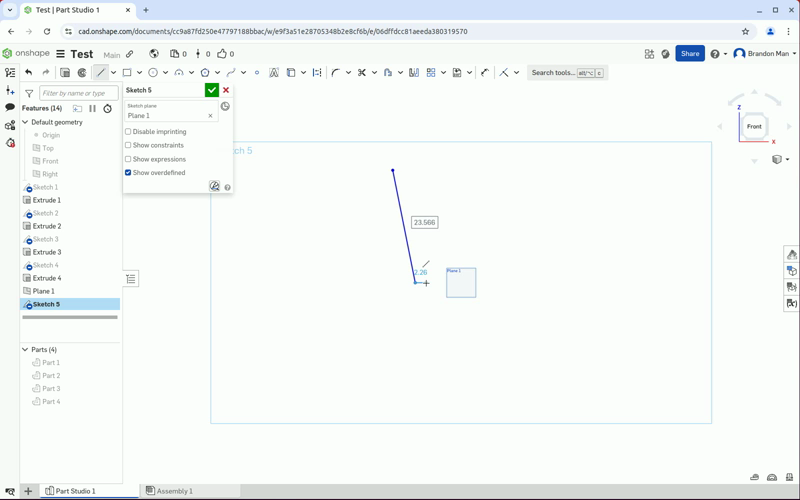
click(426, 282)
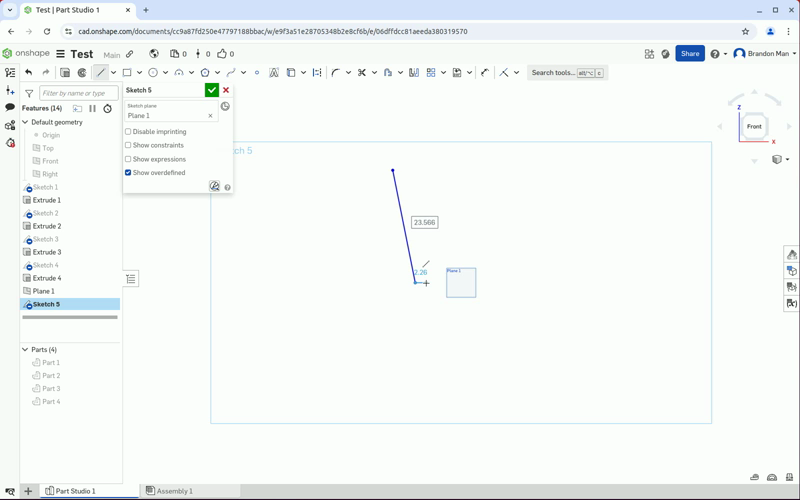
key_up(shift)
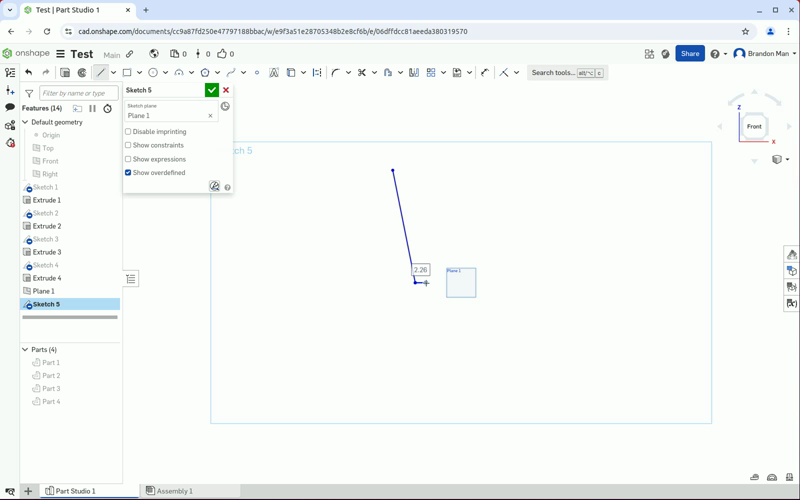
key_down(shift)
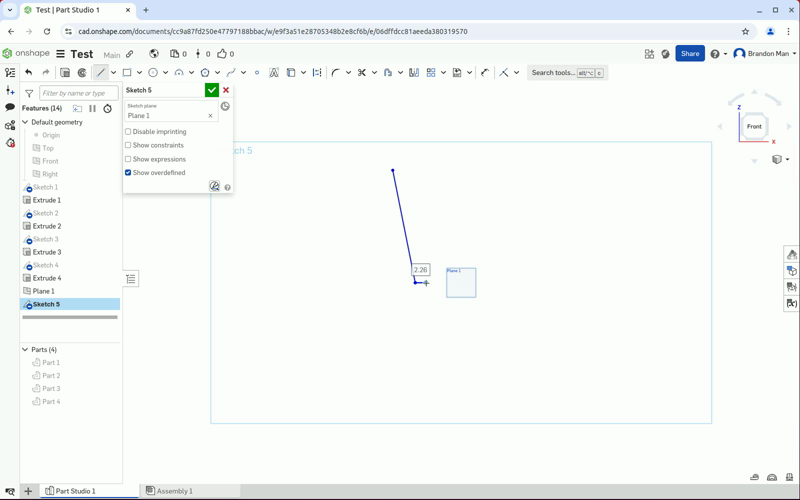
mouse_move(426, 170)
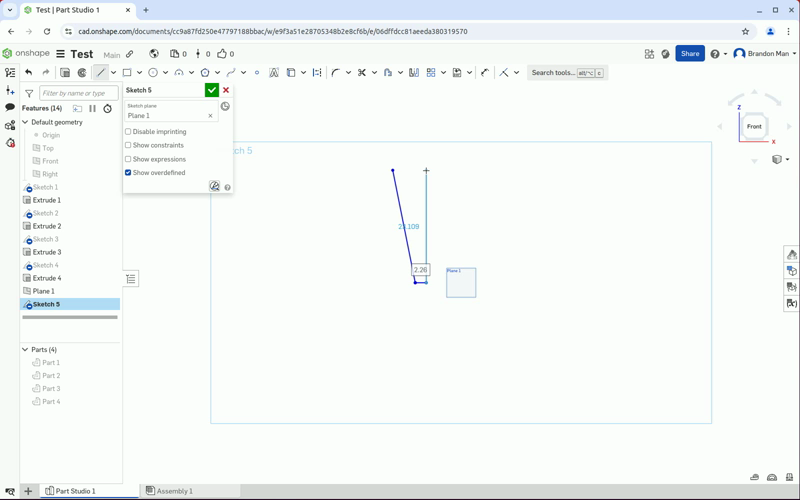
click(426, 170)
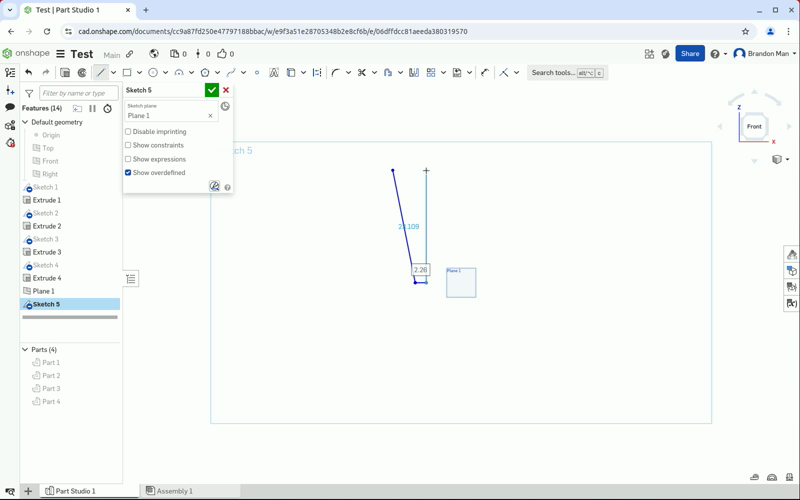
key_up(shift)
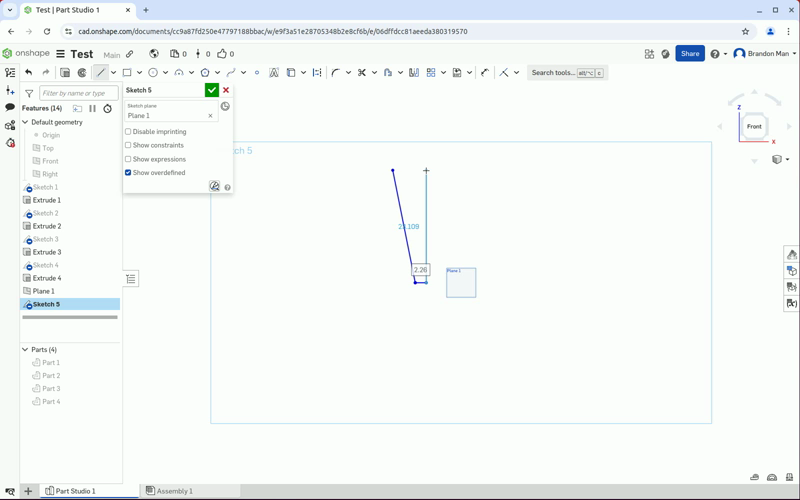
mouse_move(456, 170)
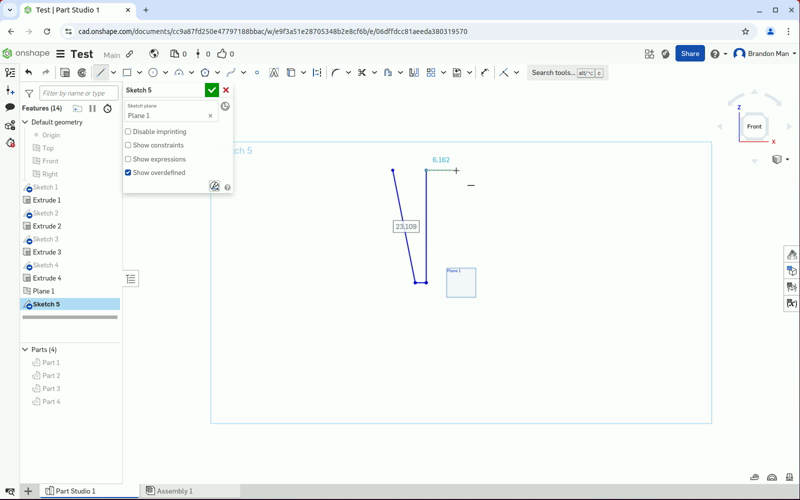
key_down(shift)
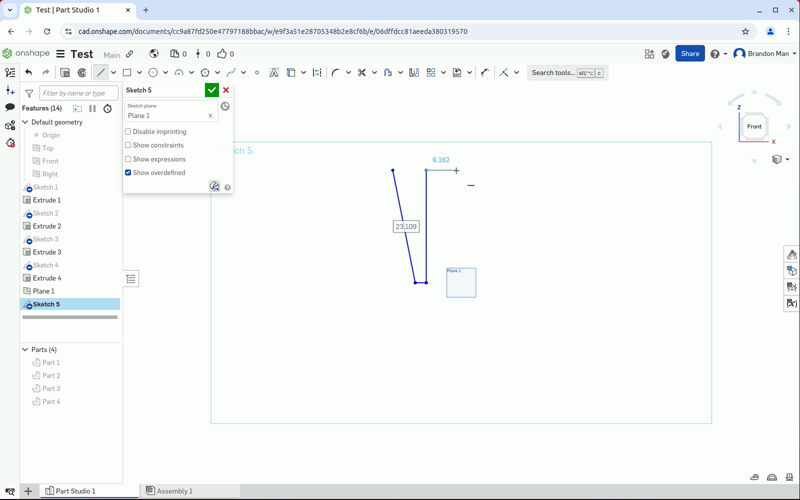
mouse_move(392, 170)
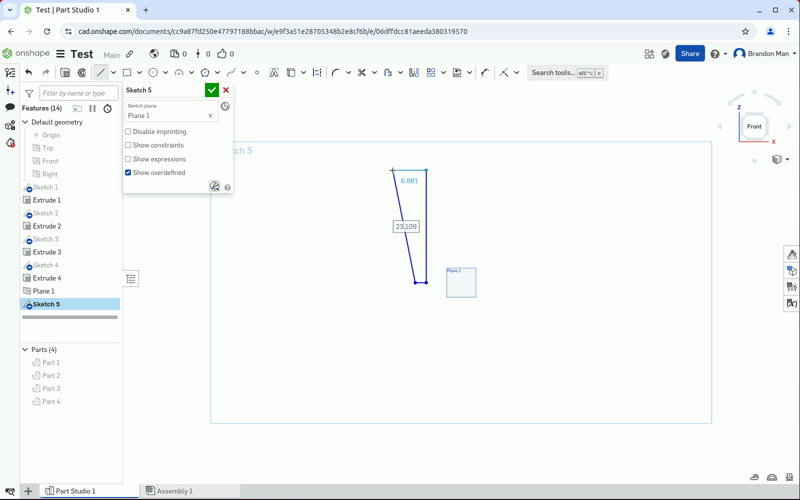
key_up(shift)
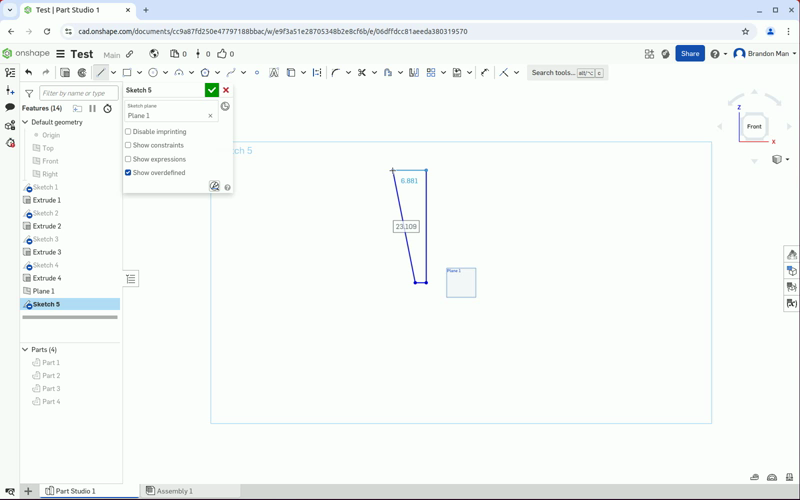
click(392, 170)
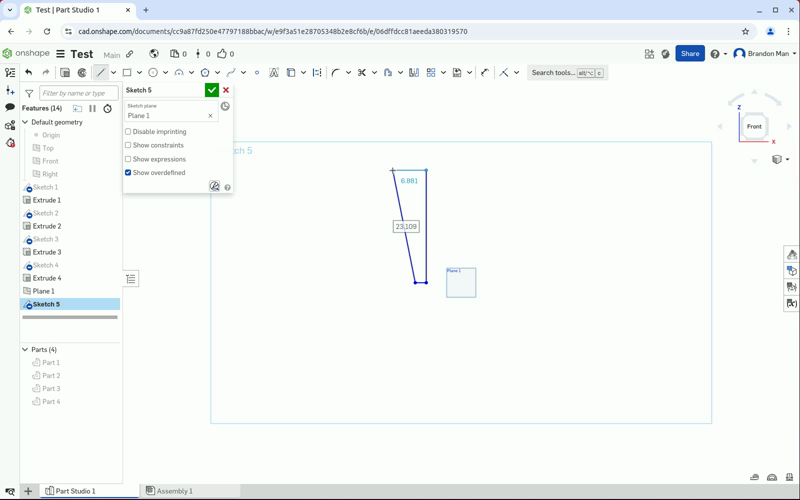
key(esc)
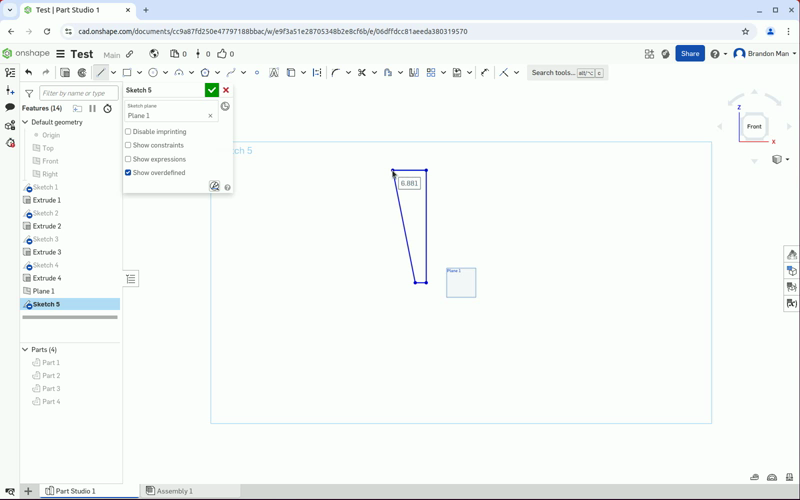
mouse_move(422, 207)
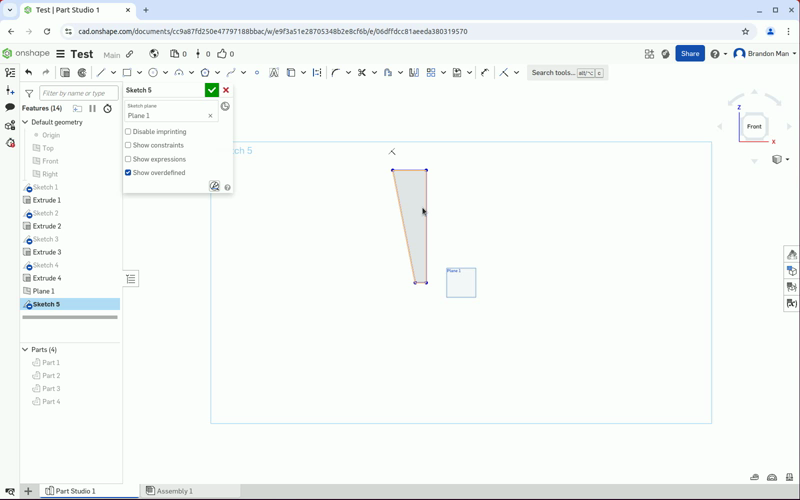
click(422, 207)
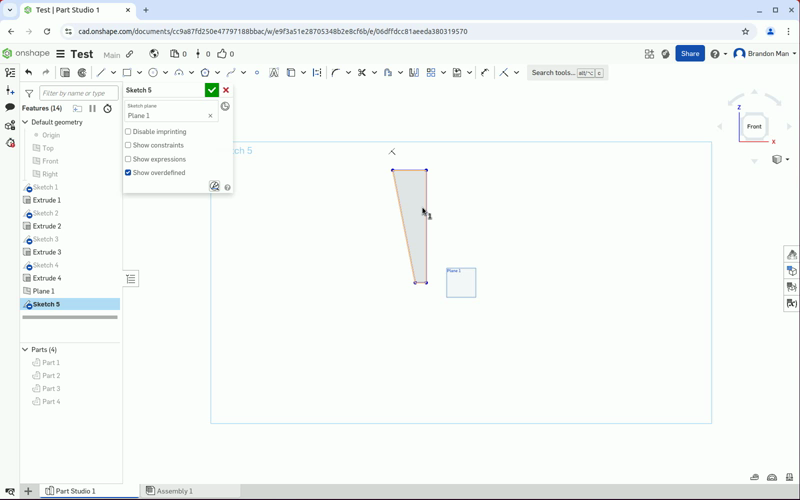
mouse_move(73, 352)
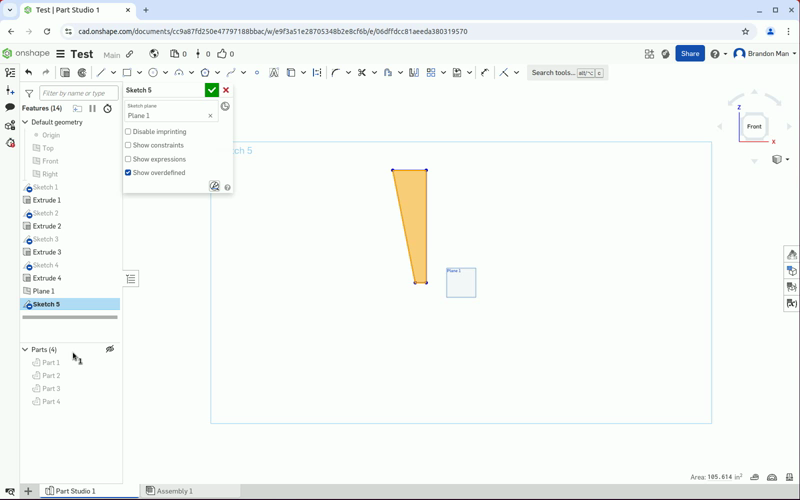
key(shift+y)
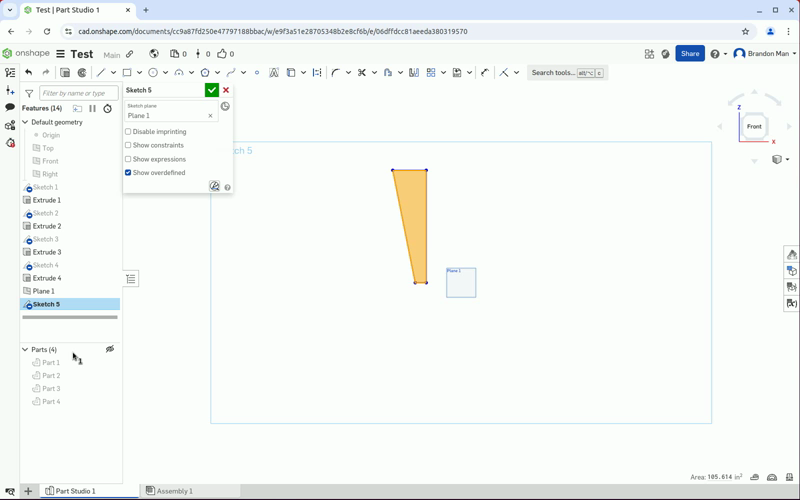
key(shift+e)
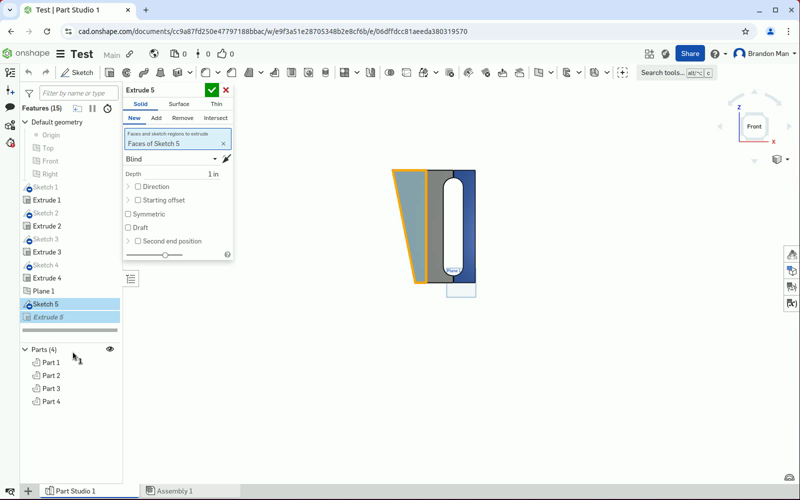
mouse_move(143, 106)
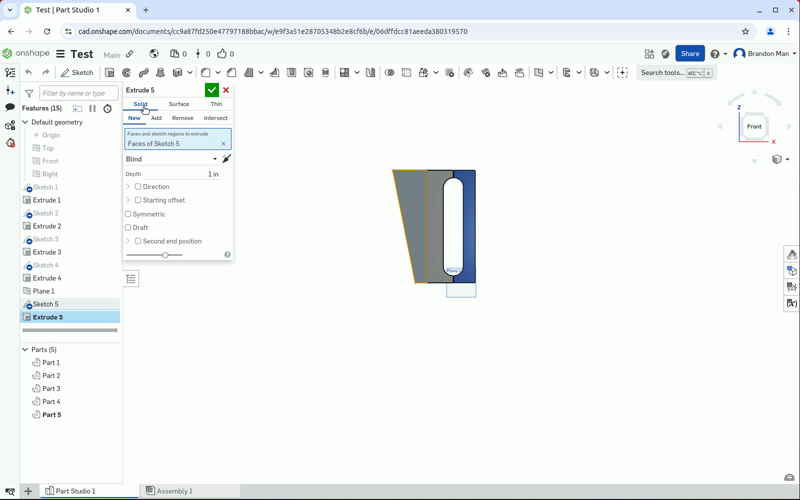
click(143, 106)
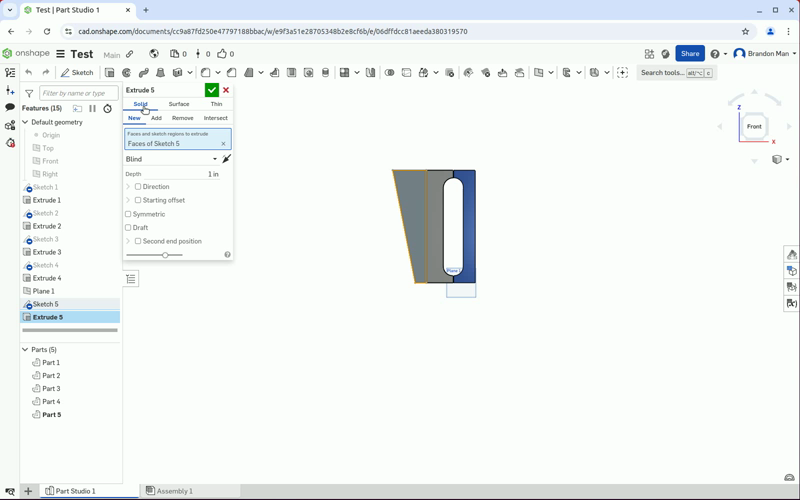
mouse_move(137, 120)
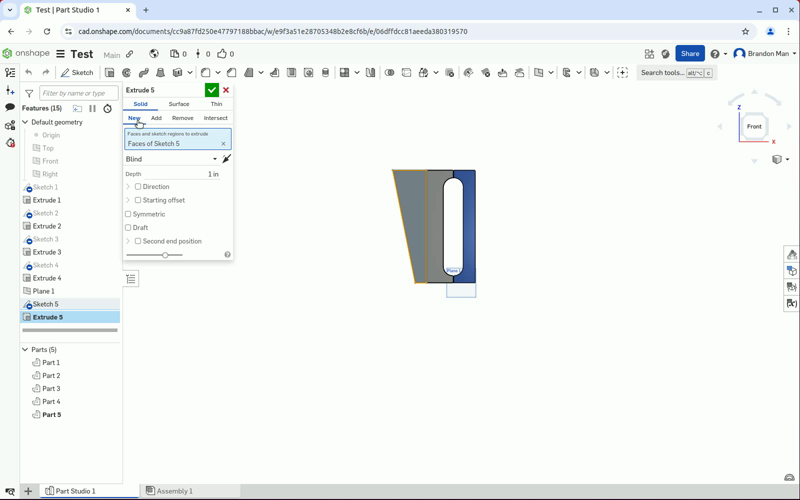
click(137, 120)
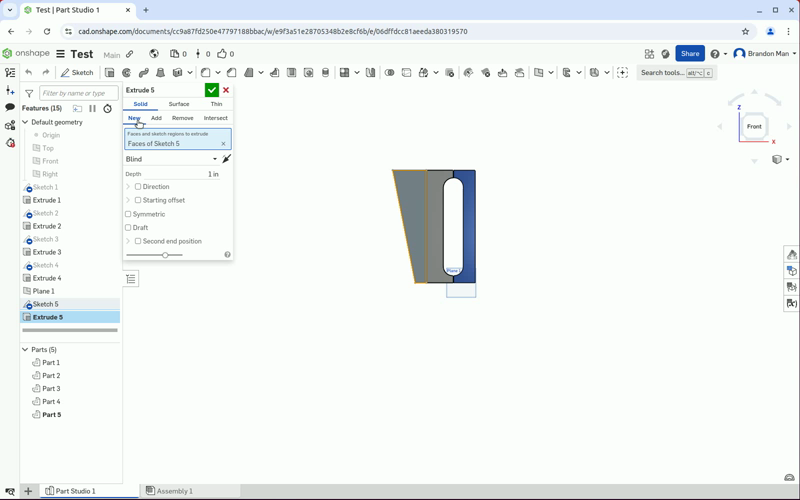
key(tab, 4)
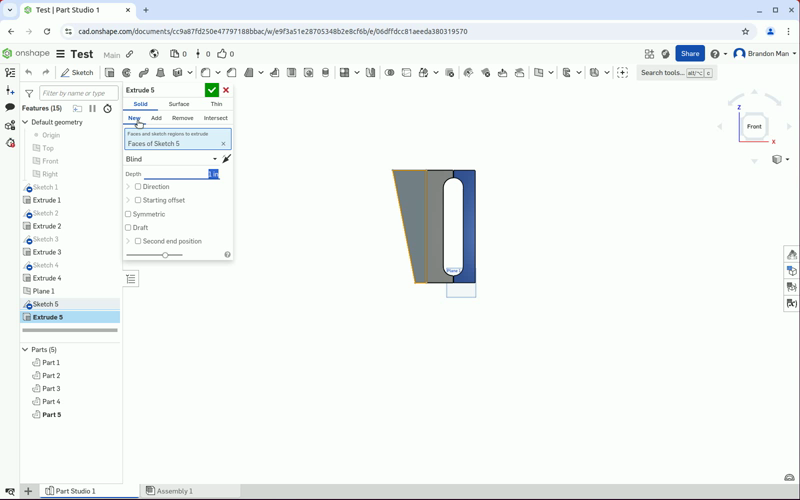
text(10.11)
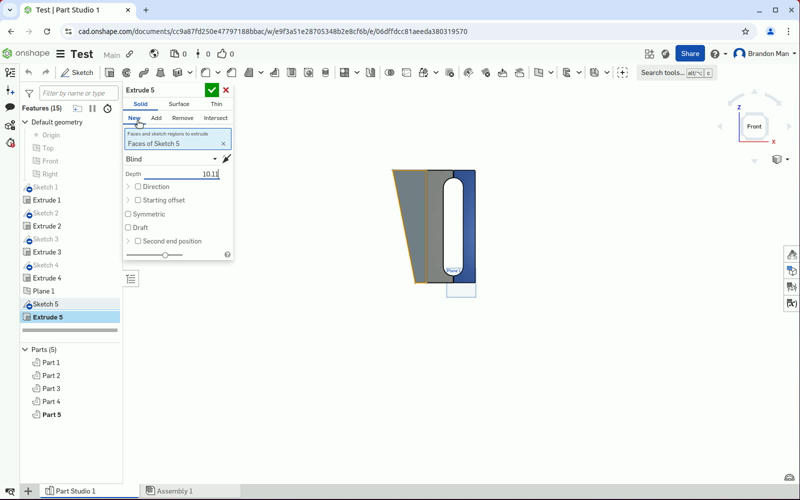
key(enter)
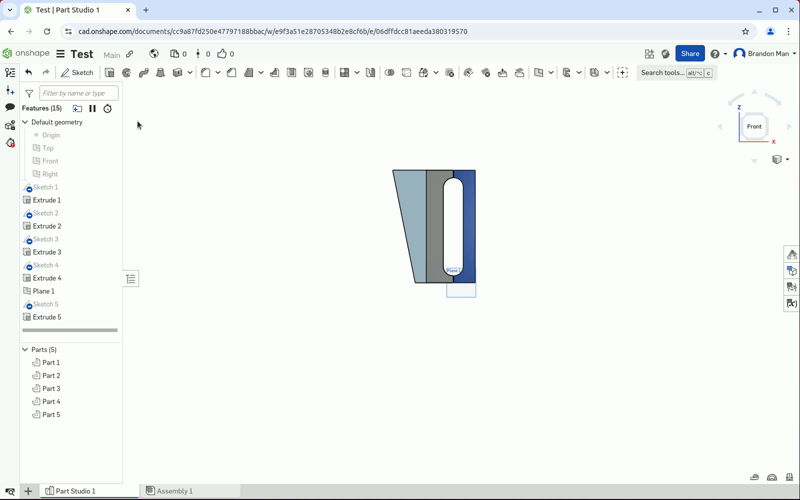
key(shift+h)
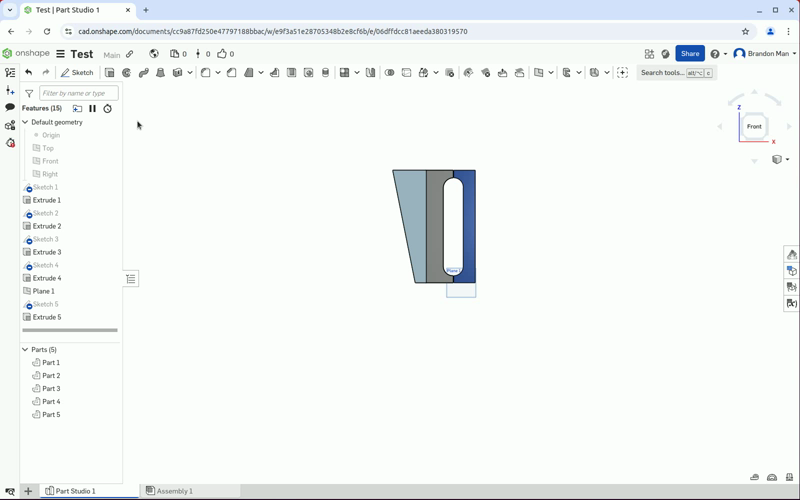
key(shift+h)
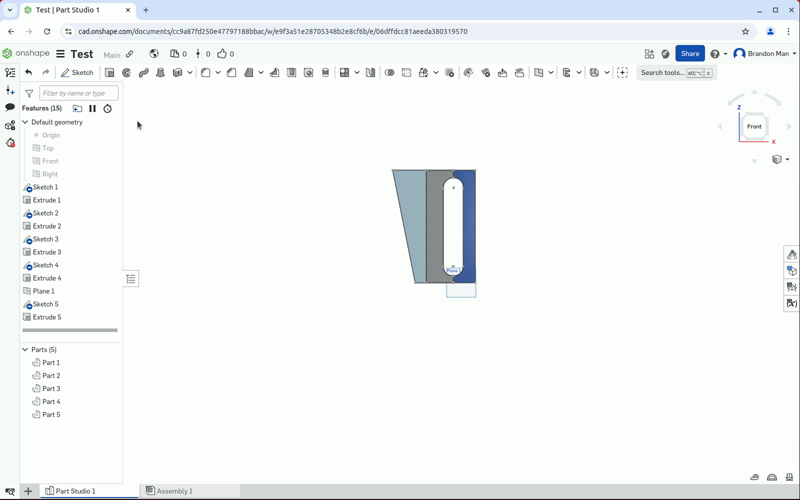
key(shift+7)
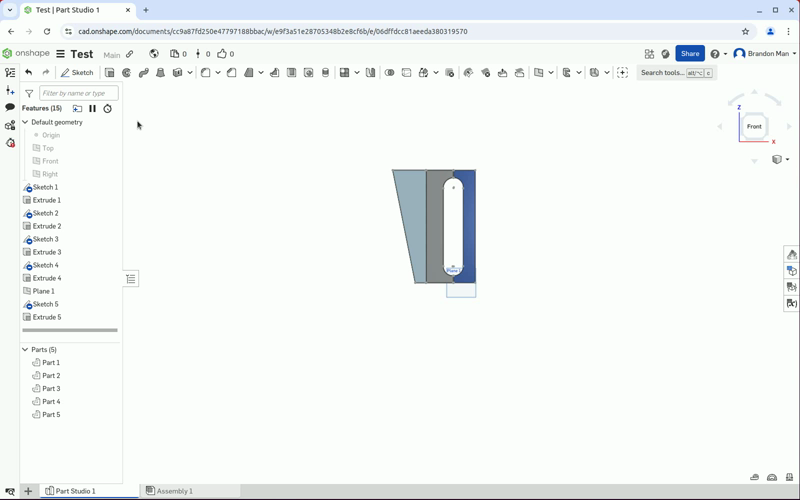
key(left, 2)
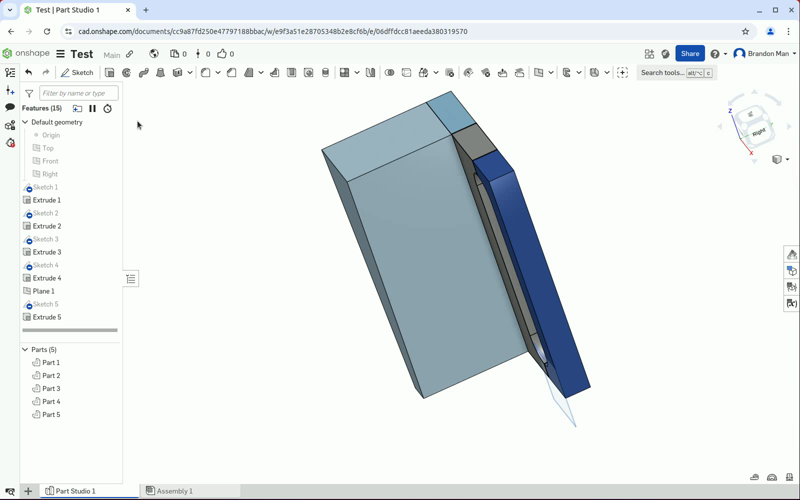
key(down, 2)
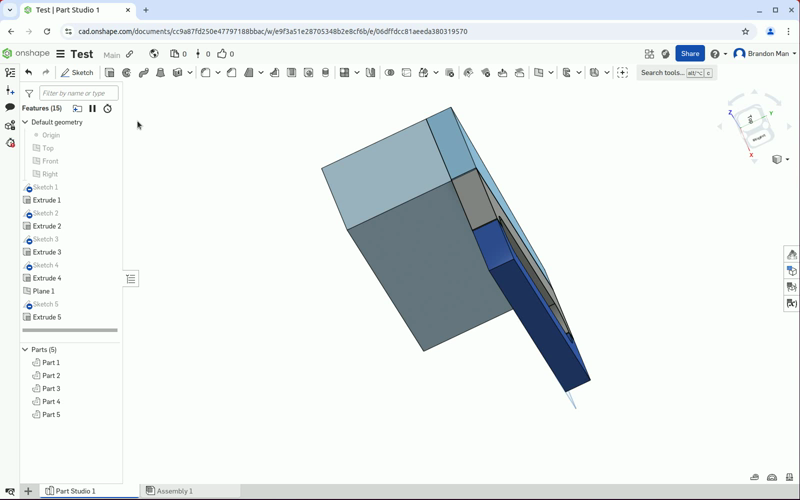
key(up, 2)
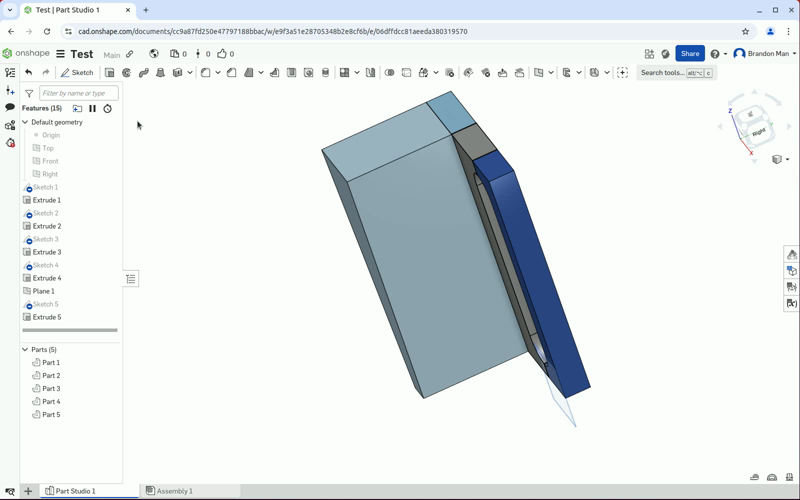
key(right, 2)
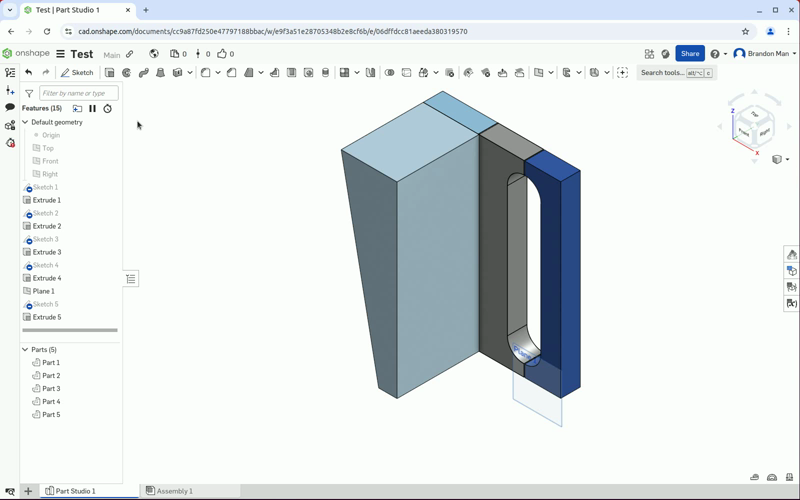
mouse_move(73, 189)
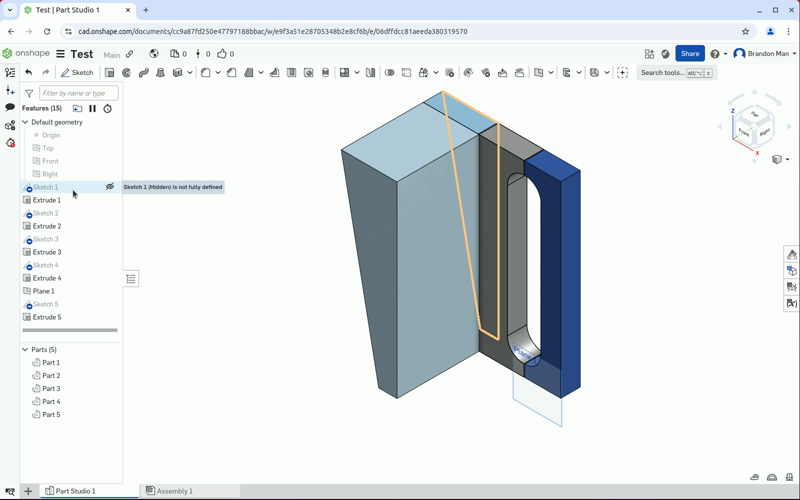
click(73, 189)